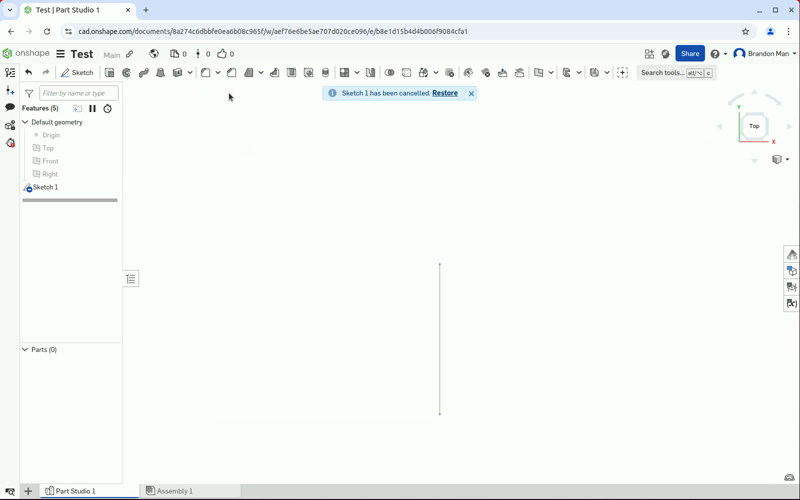
key(shift+h)
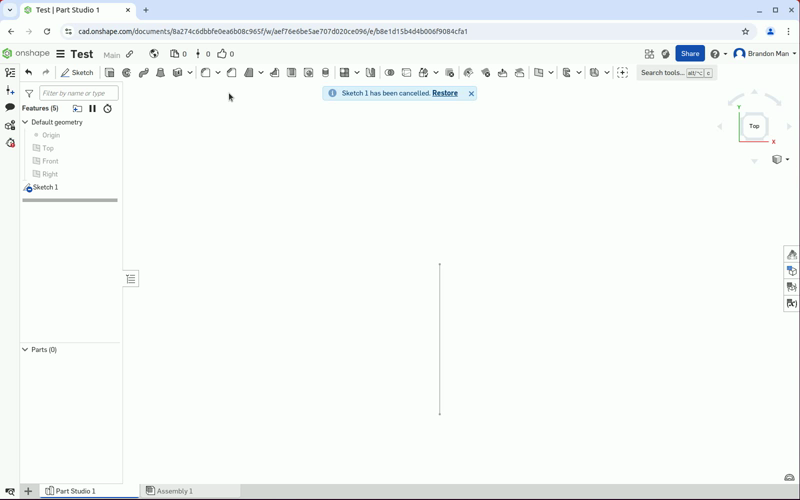
key(shift+s)
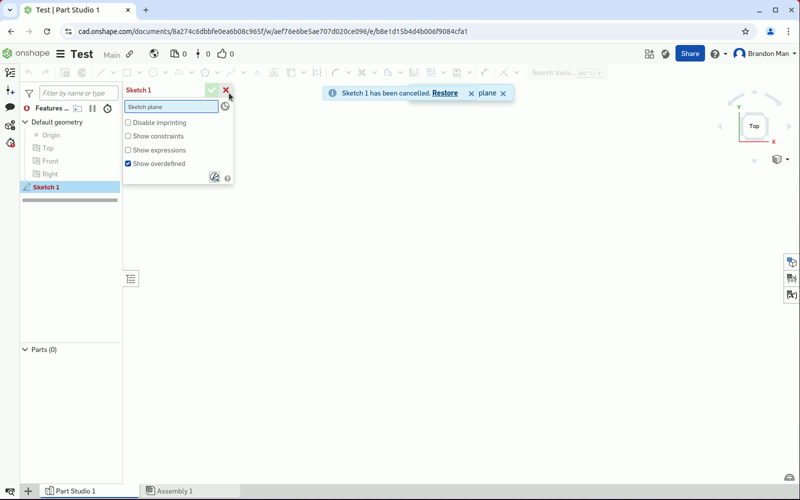
mouse_move(73, 150)
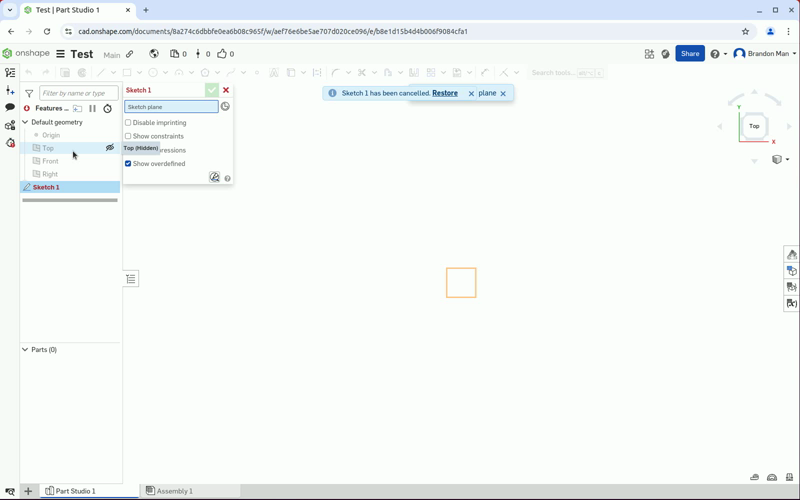
click(73, 150)
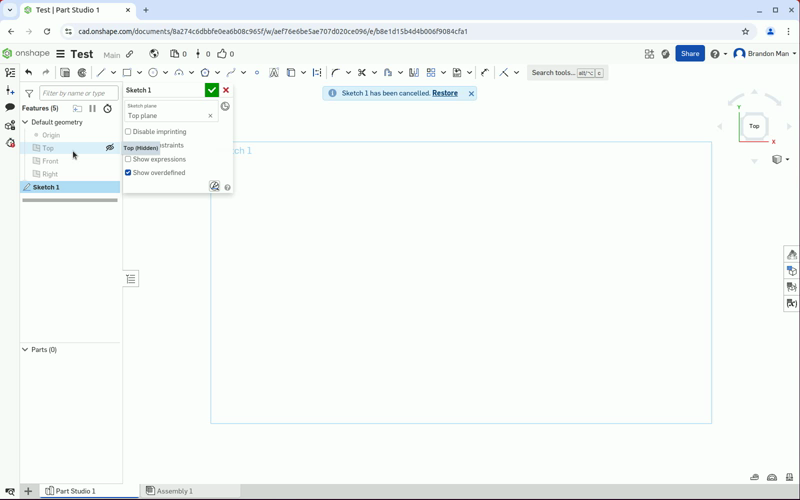
mouse_move(73, 352)
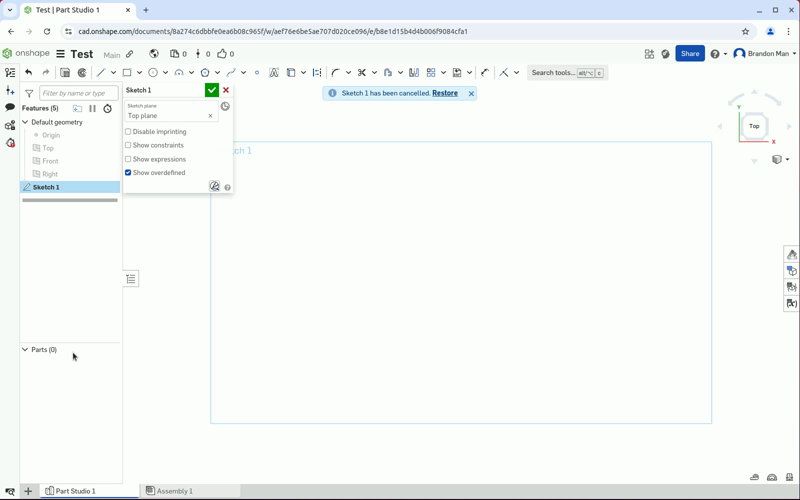
key(y)
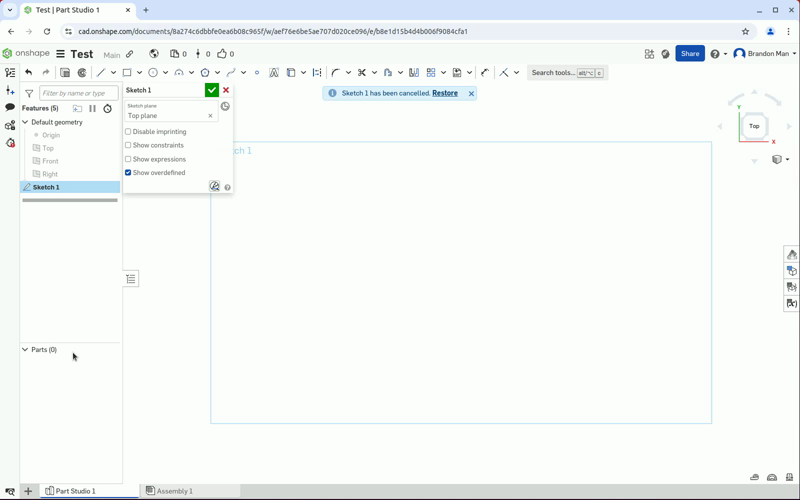
key(a)
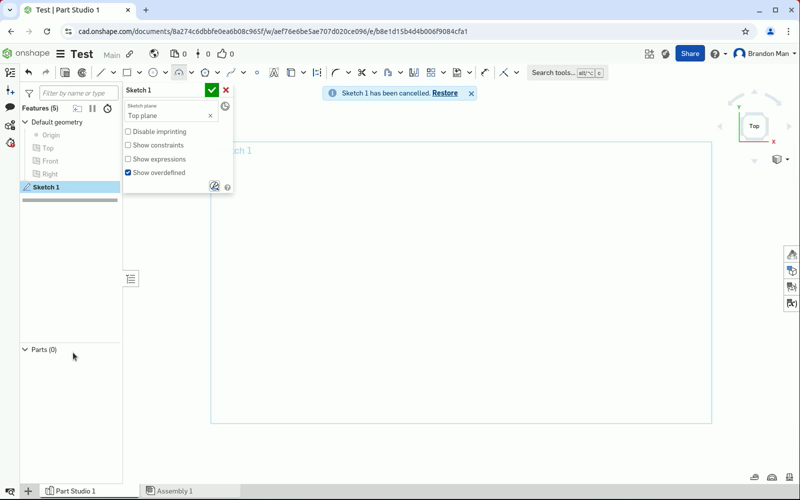
key_down(shift)
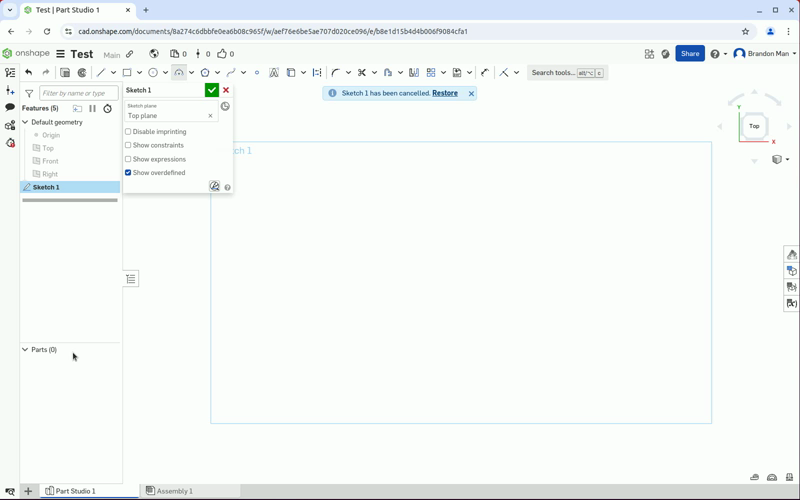
mouse_move(450, 252)
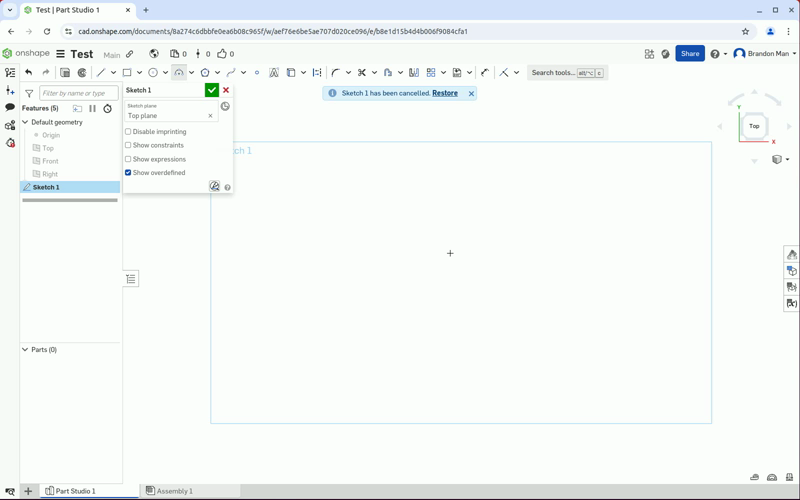
click(450, 252)
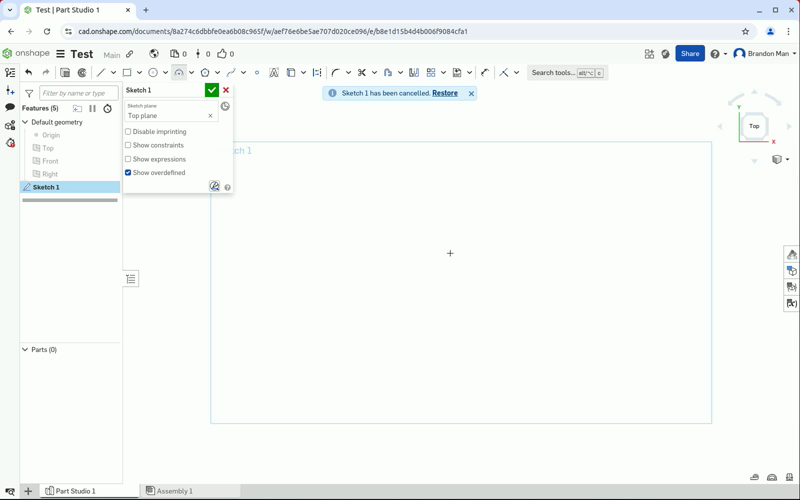
key_up(shift)
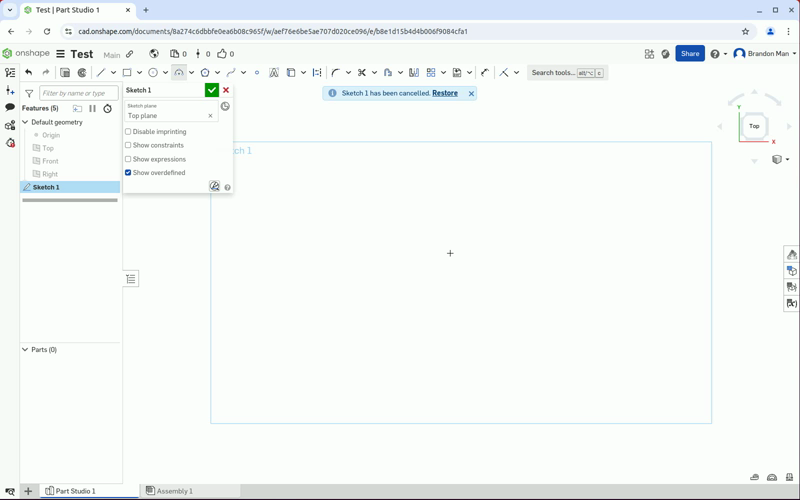
key_down(shift)
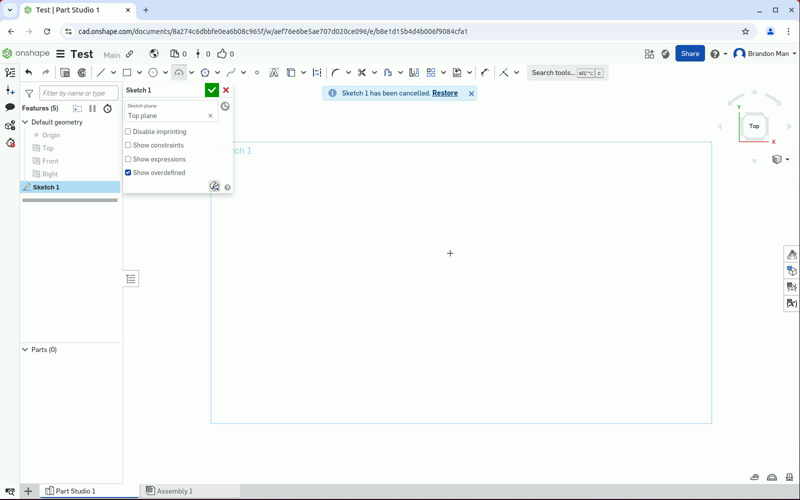
mouse_move(471, 252)
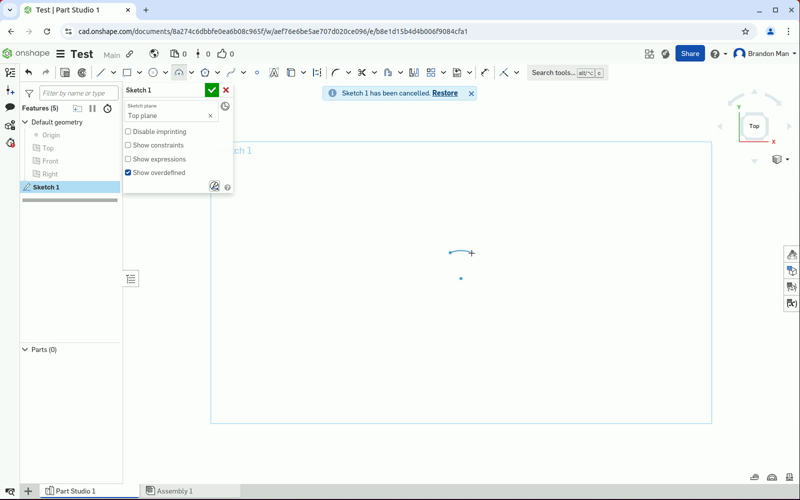
click(471, 252)
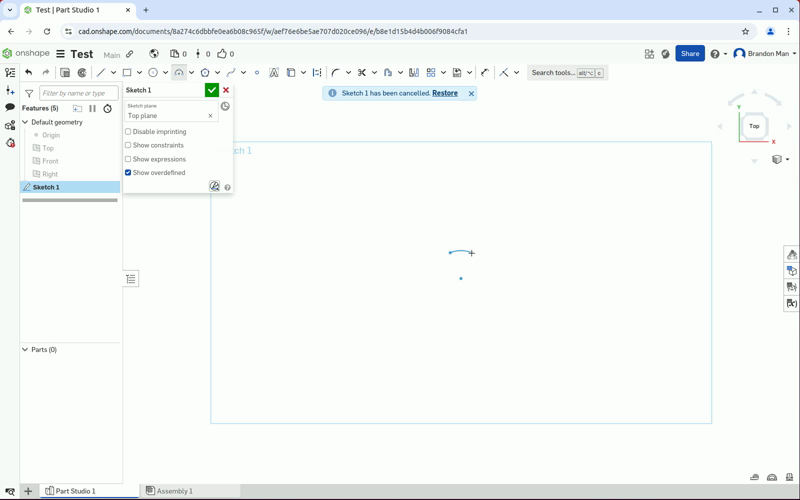
mouse_move(461, 250)
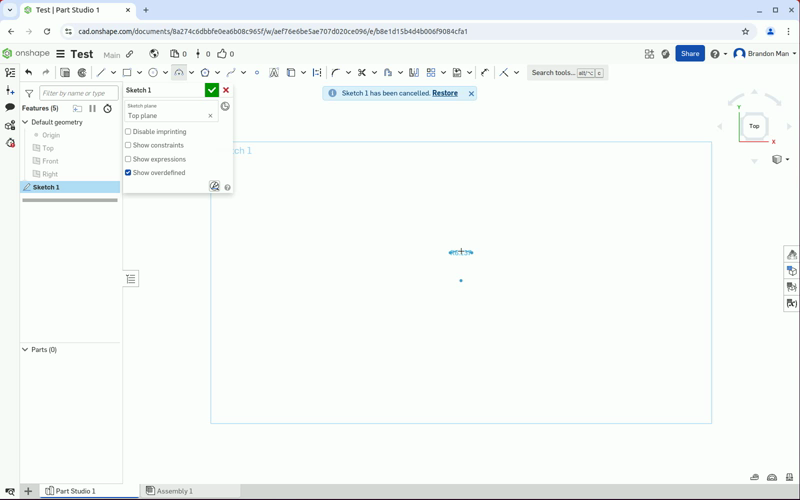
click(461, 250)
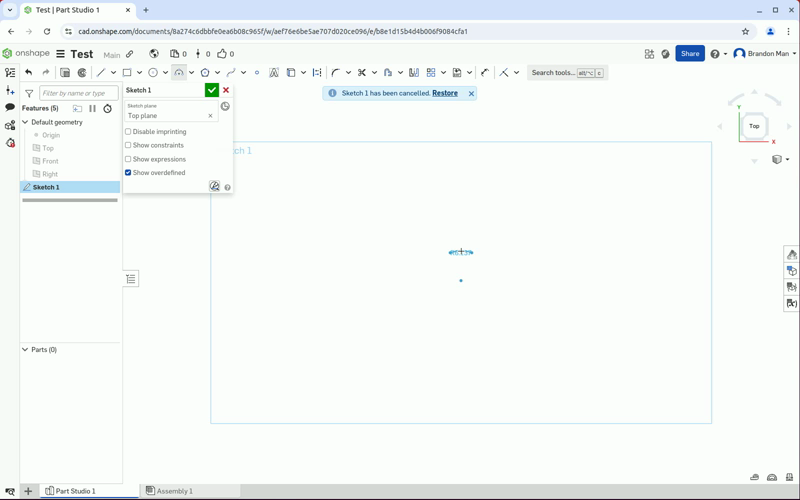
key_up(shift)
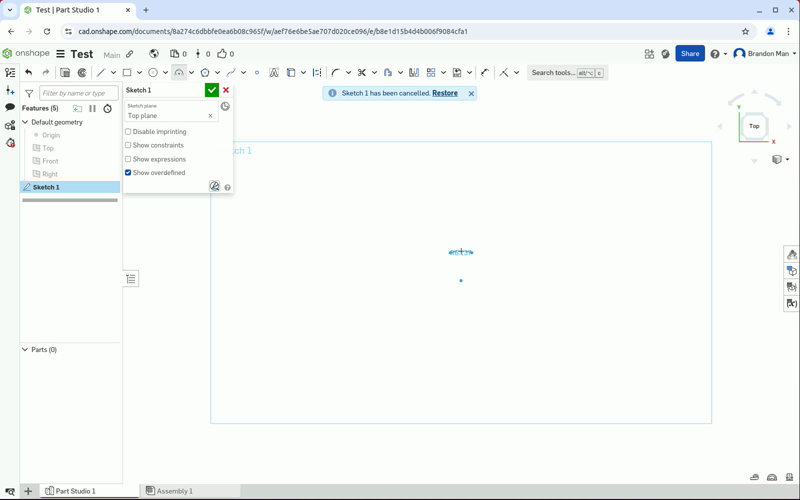
mouse_move(471, 252)
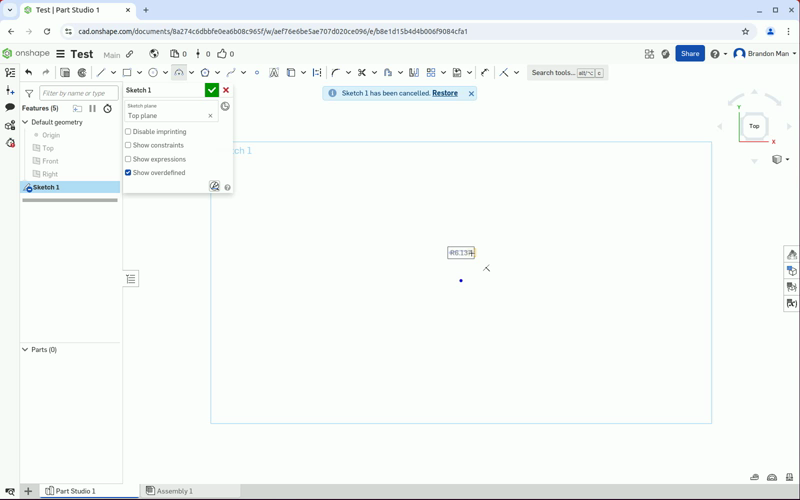
click(471, 252)
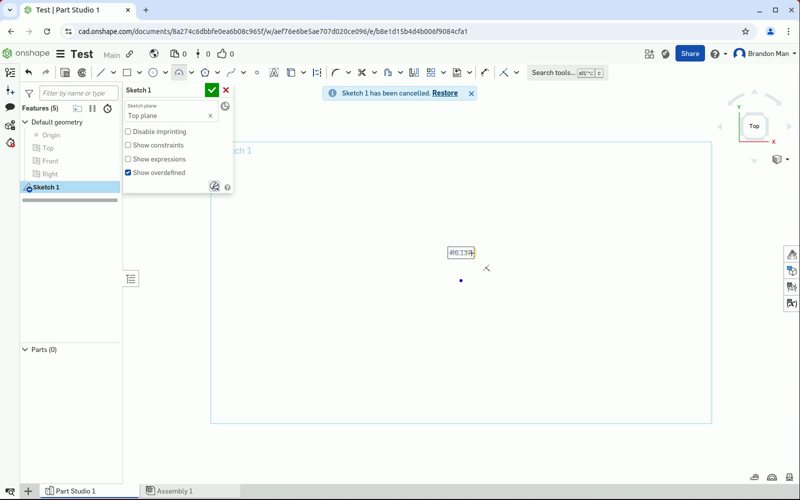
mouse_move(450, 252)
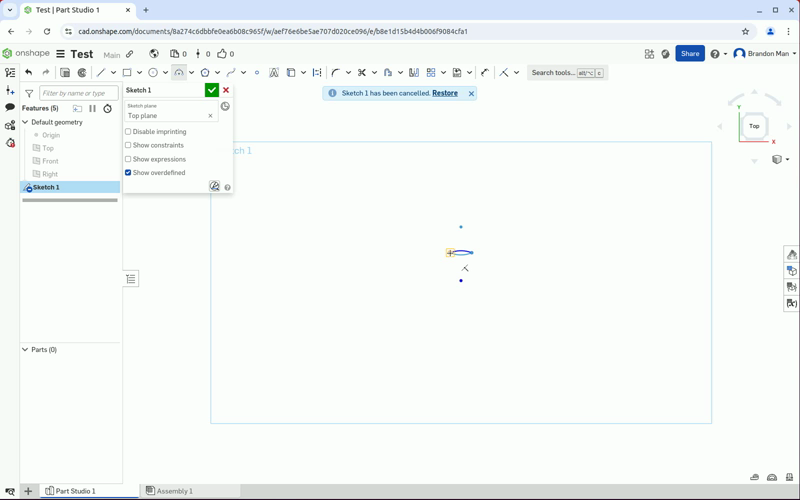
click(450, 252)
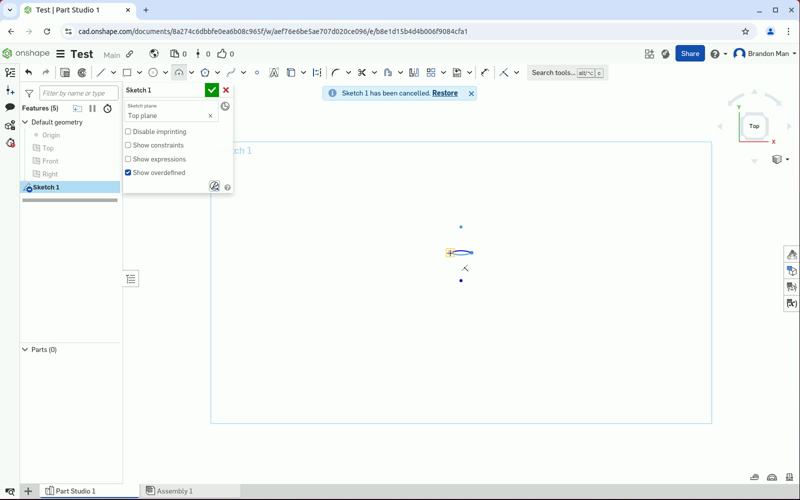
key_down(shift)
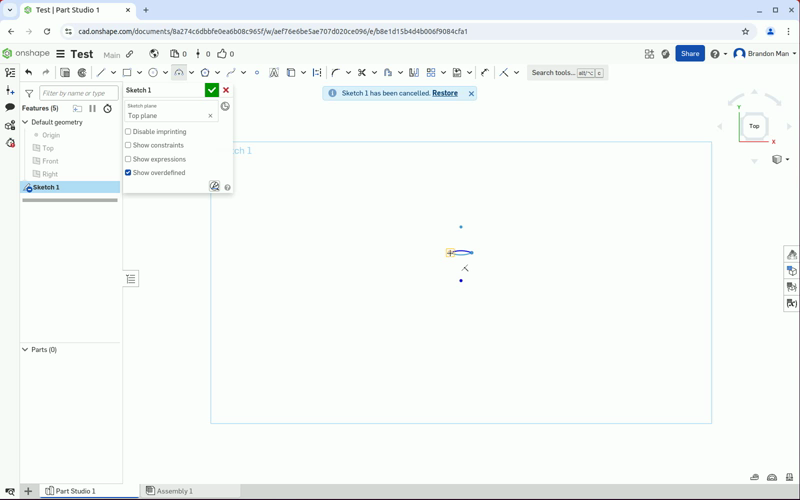
mouse_move(461, 168)
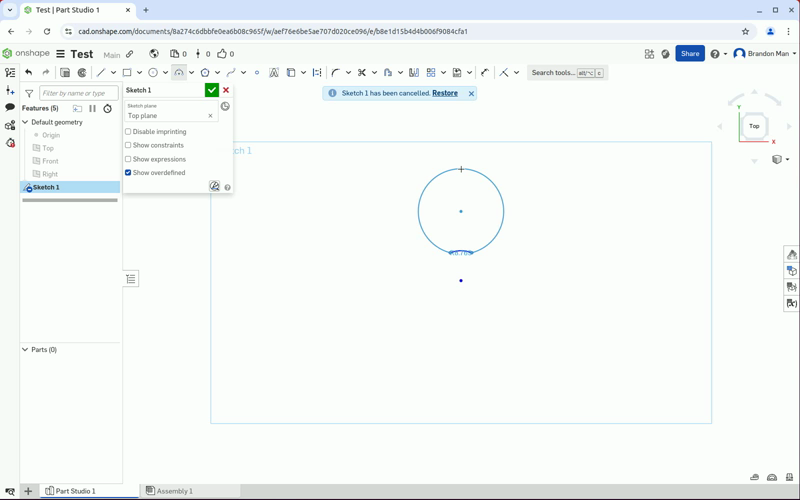
click(461, 168)
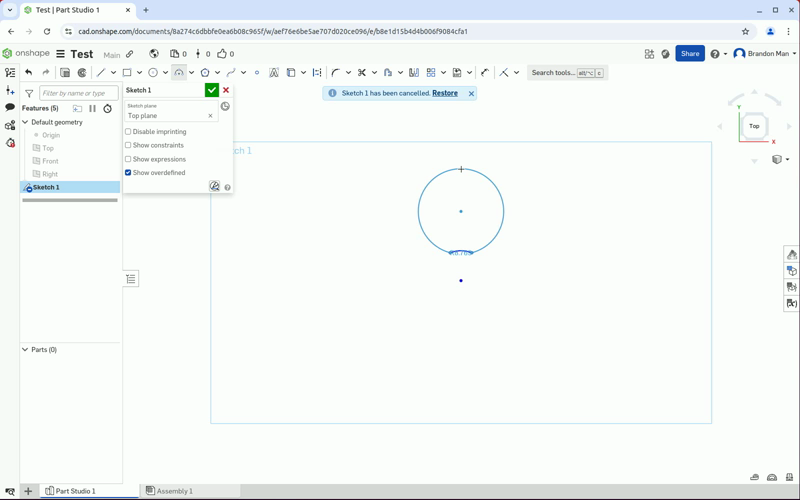
key_up(shift)
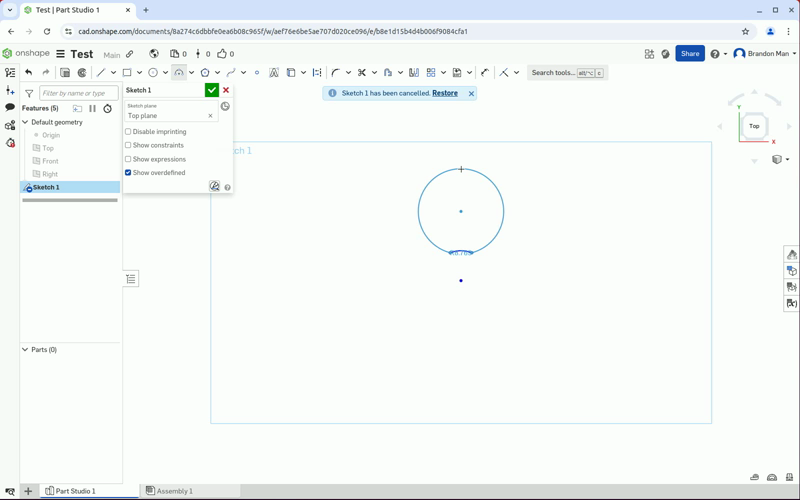
key(esc)
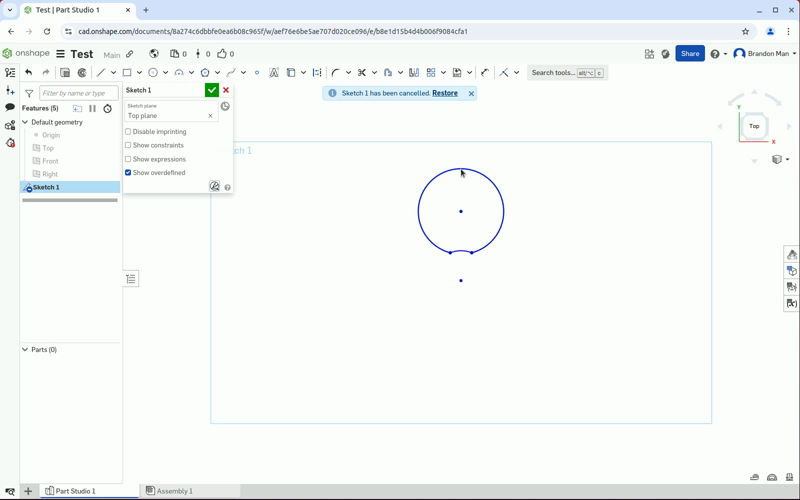
key(c)
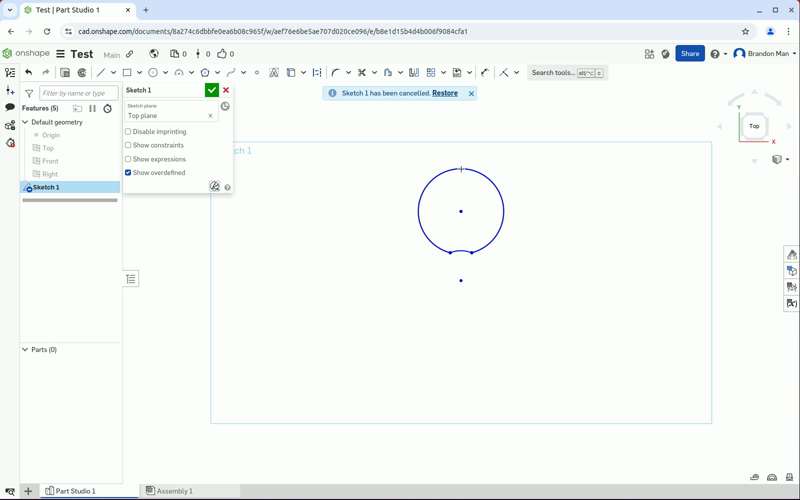
key_down(shift)
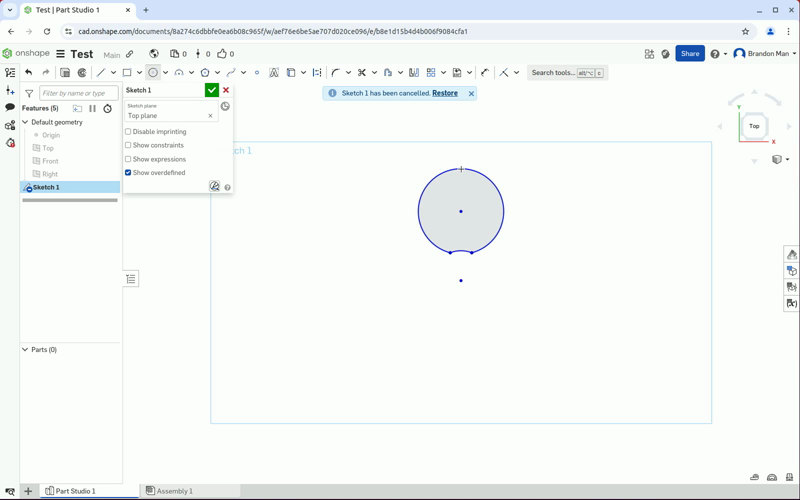
mouse_move(460, 211)
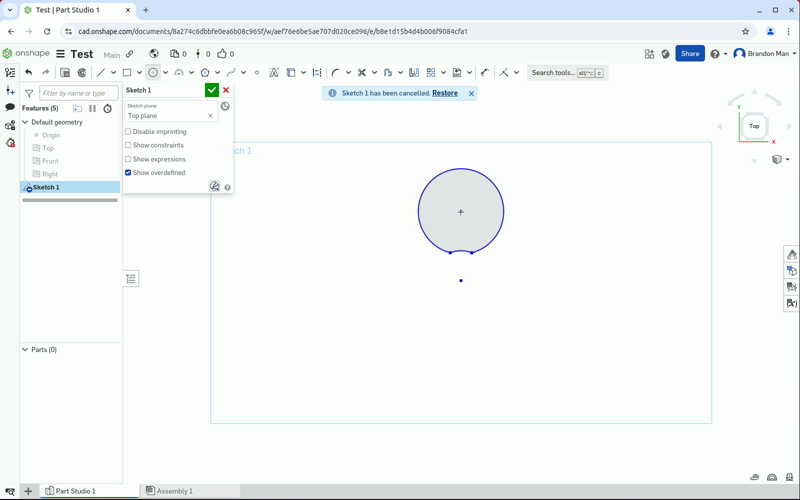
scroll(6)
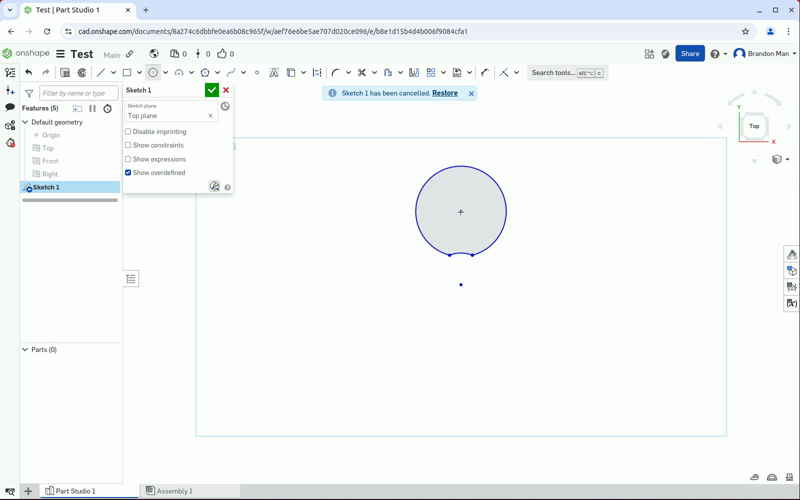
scroll(6)
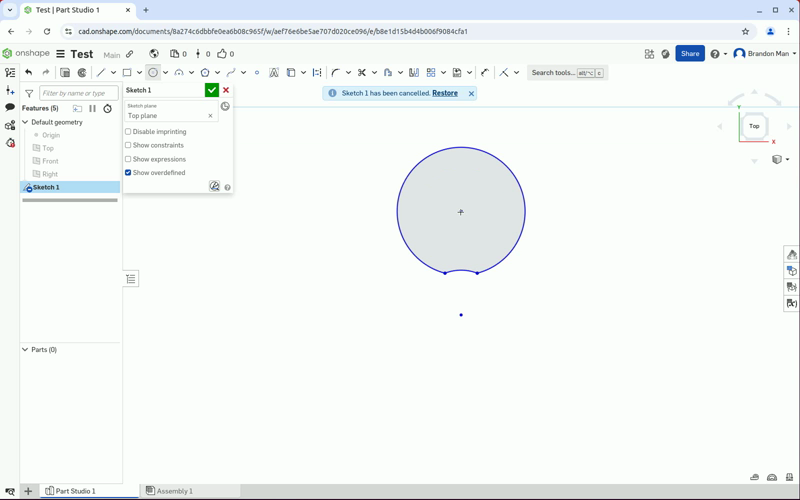
scroll(6)
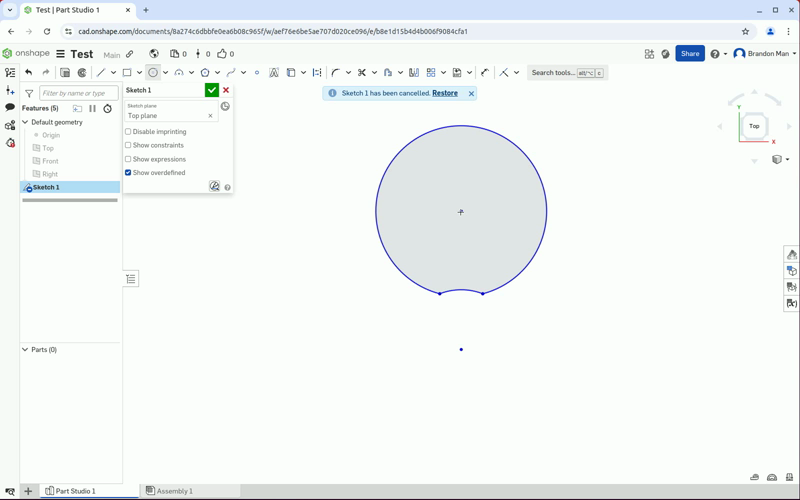
scroll(6)
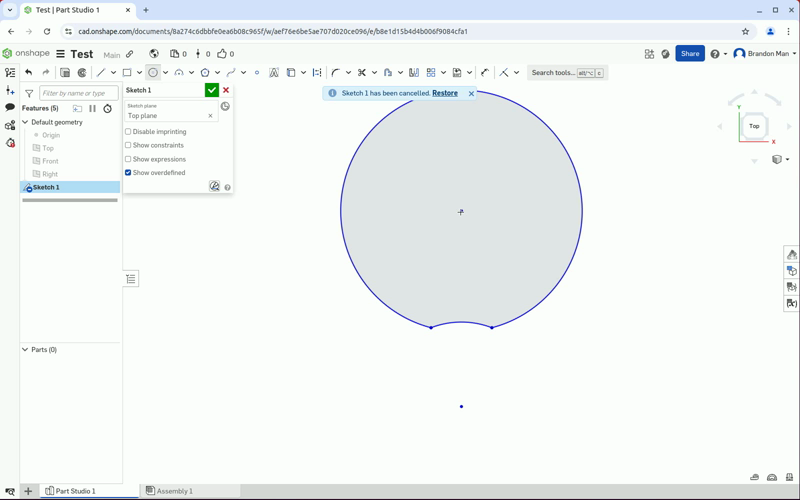
scroll(6)
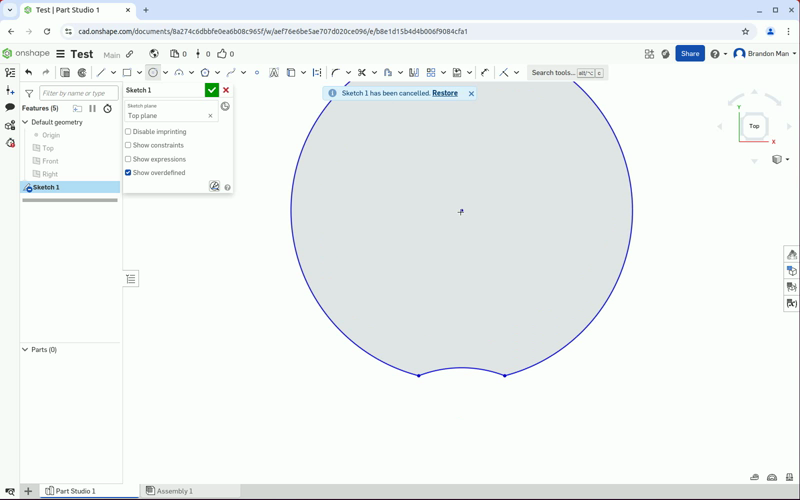
scroll(6)
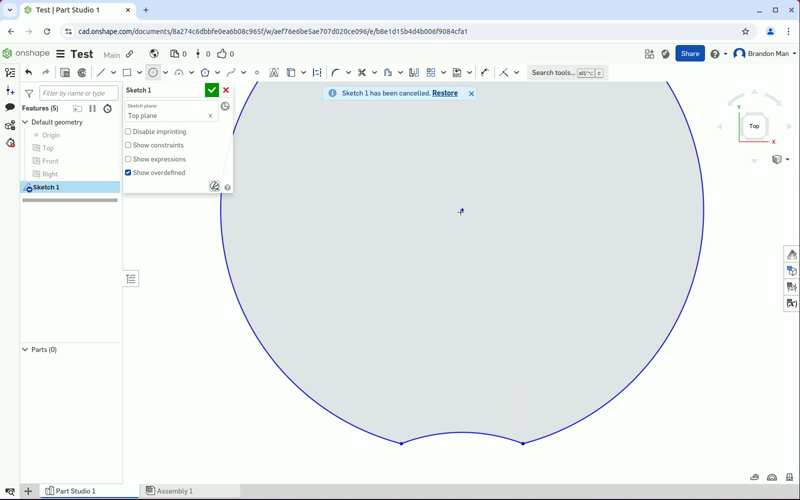
scroll(6)
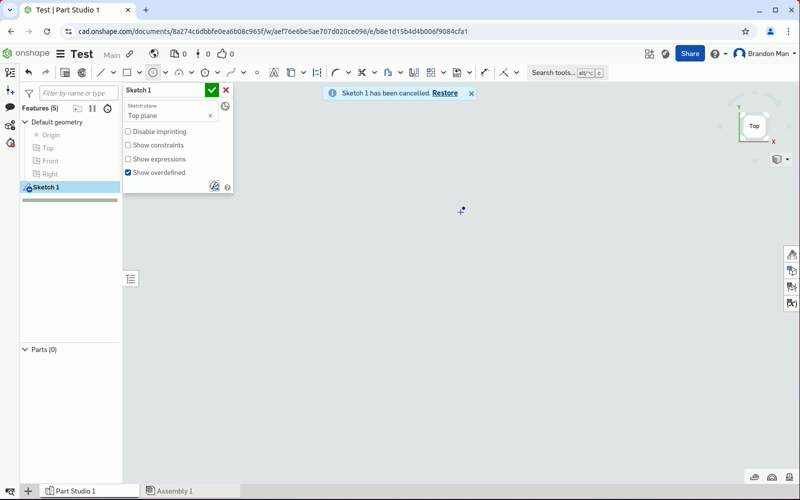
click(460, 211)
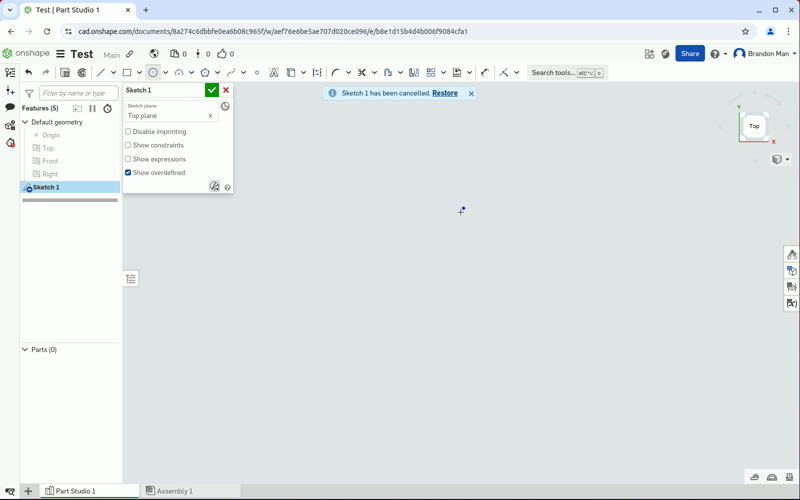
scroll(-6)
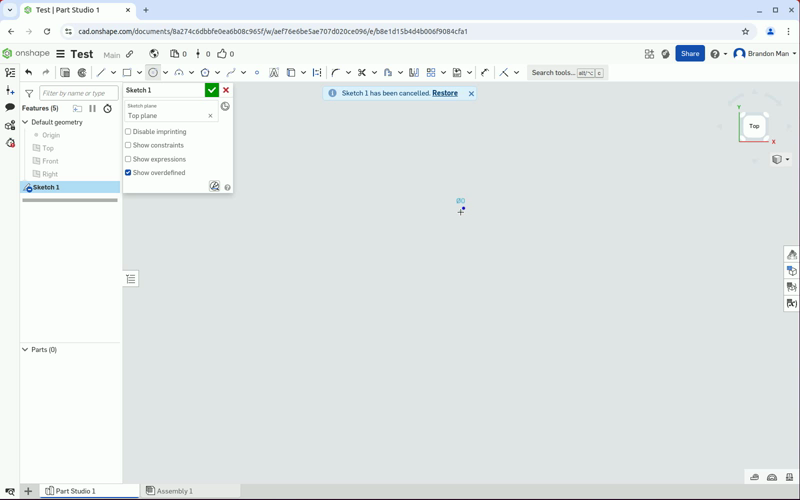
scroll(-6)
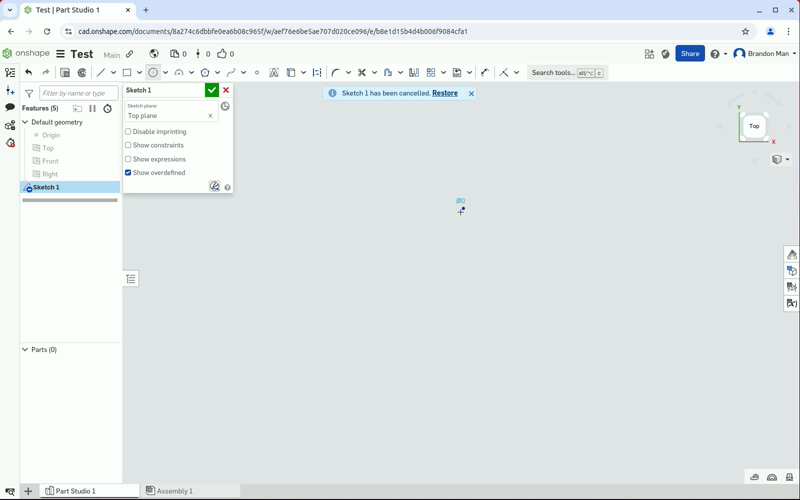
scroll(-6)
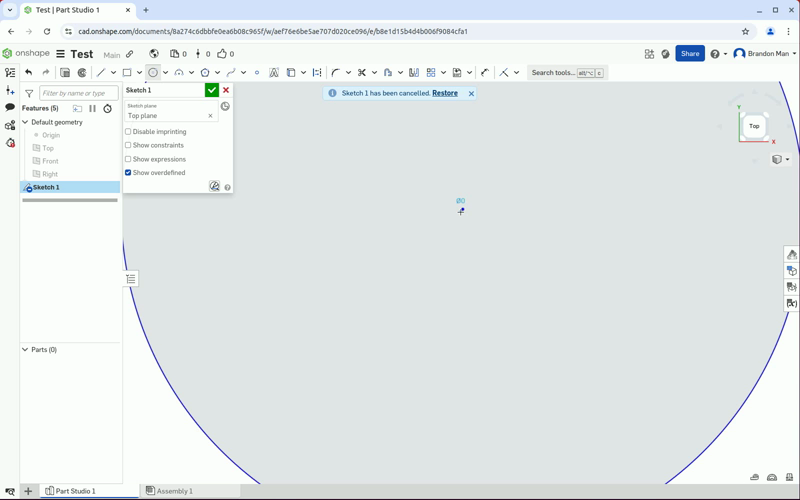
scroll(-6)
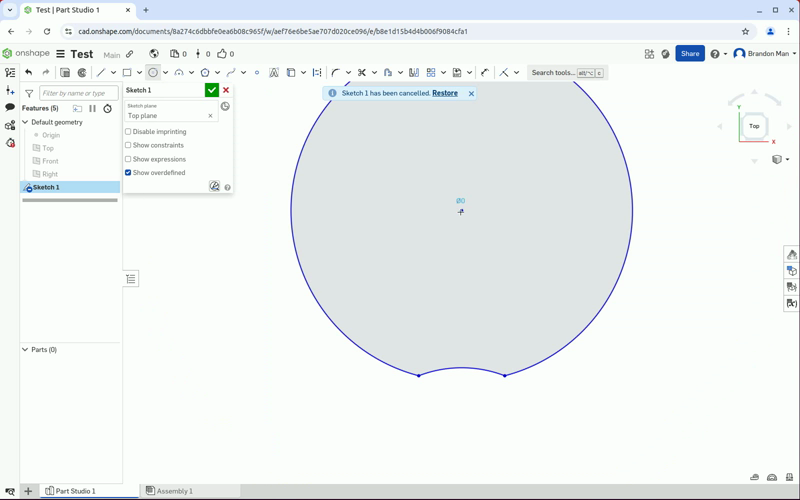
scroll(-6)
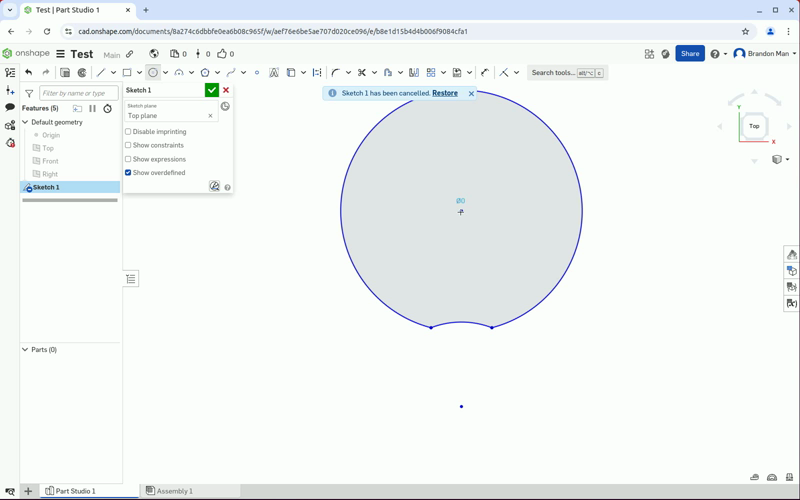
scroll(-6)
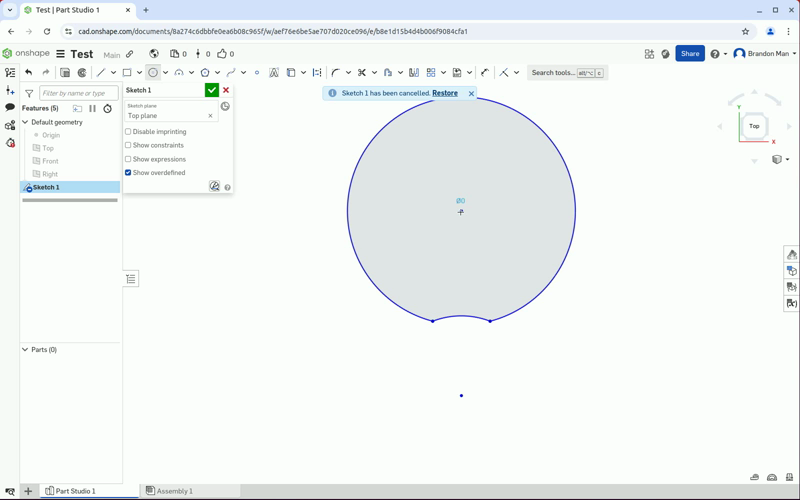
scroll(-6)
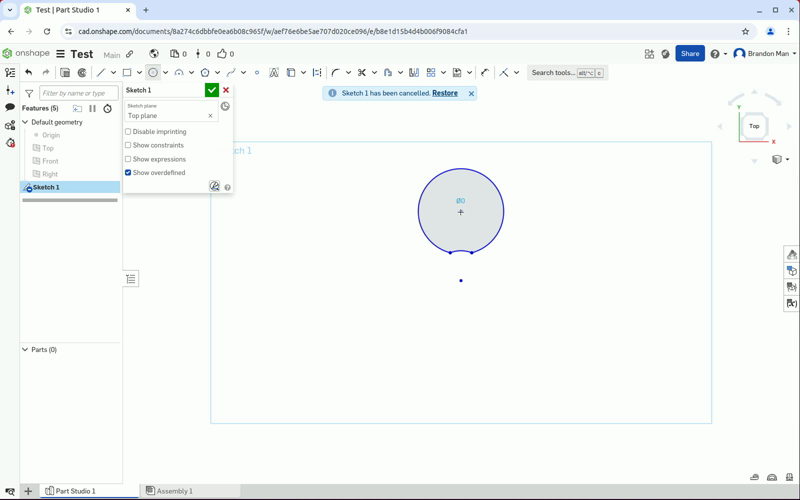
key_up(shift)
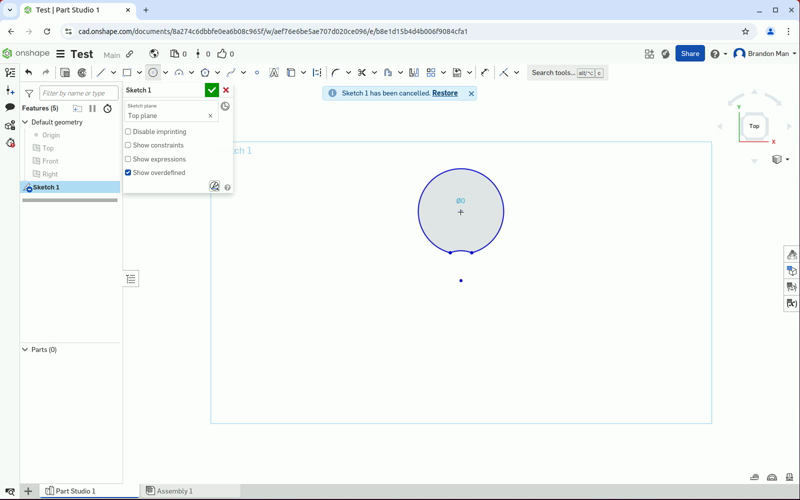
mouse_move(493, 211)
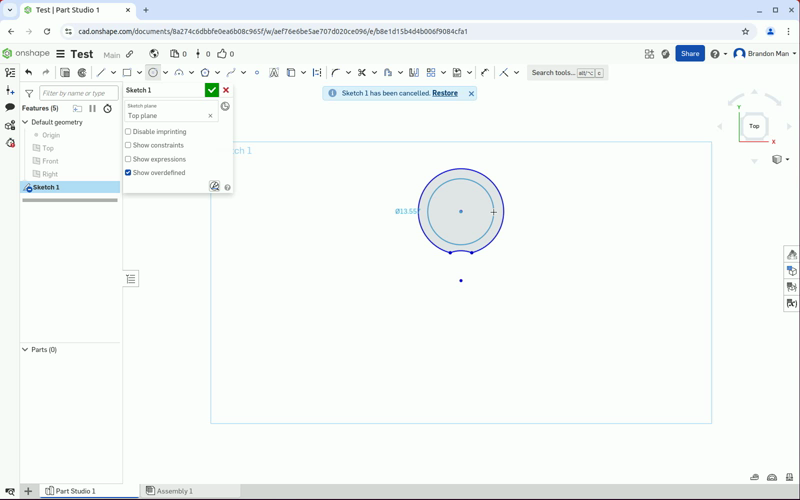
click(493, 211)
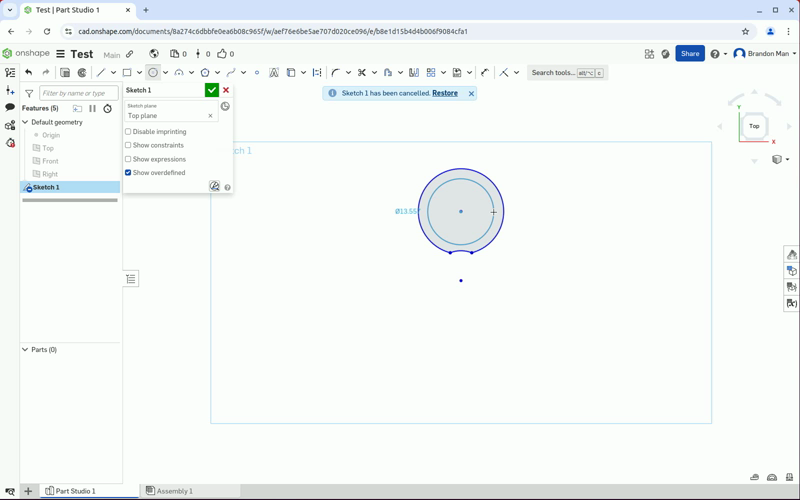
key(esc)
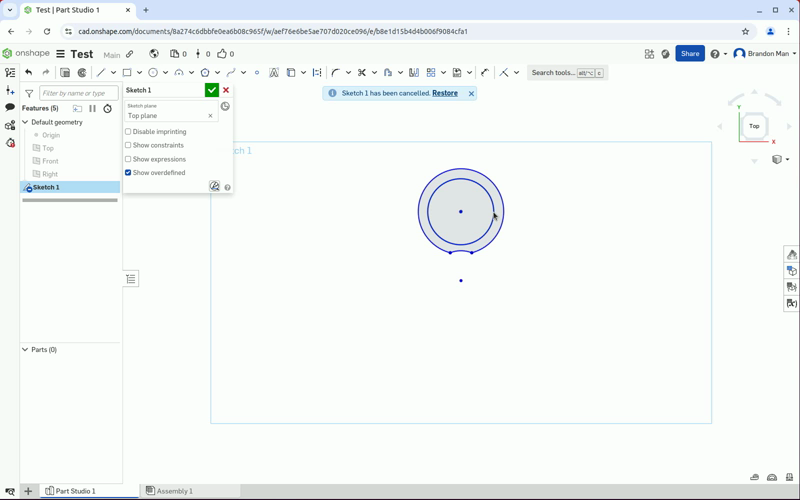
mouse_move(469, 177)
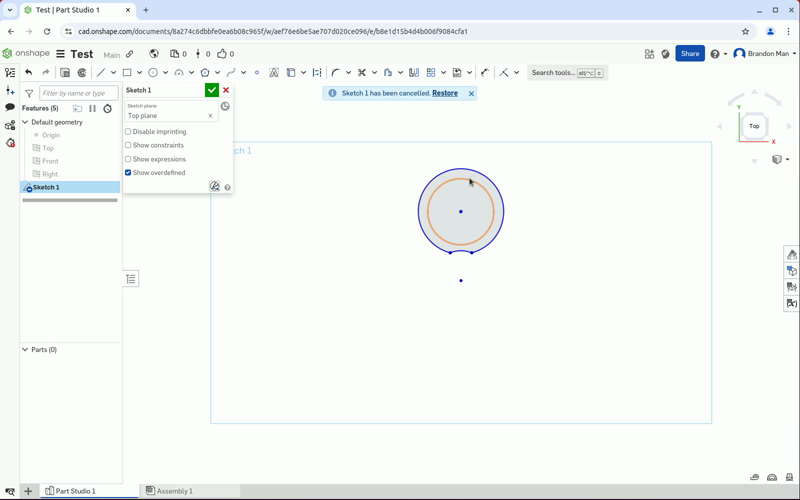
click(469, 177)
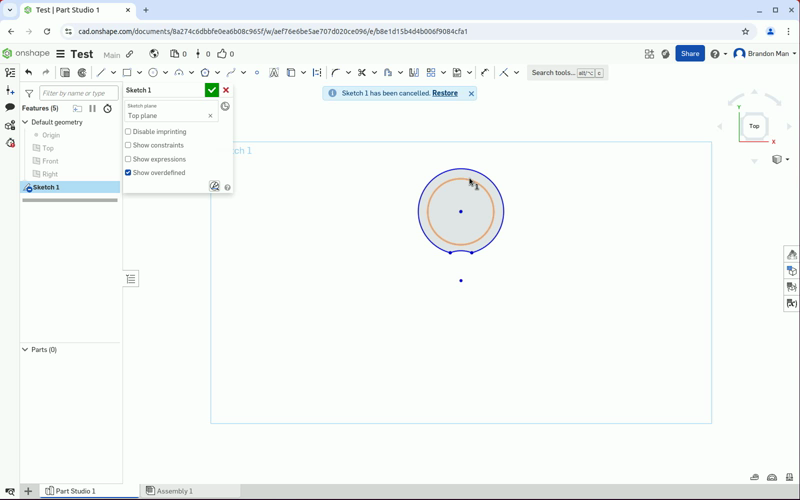
mouse_move(73, 352)
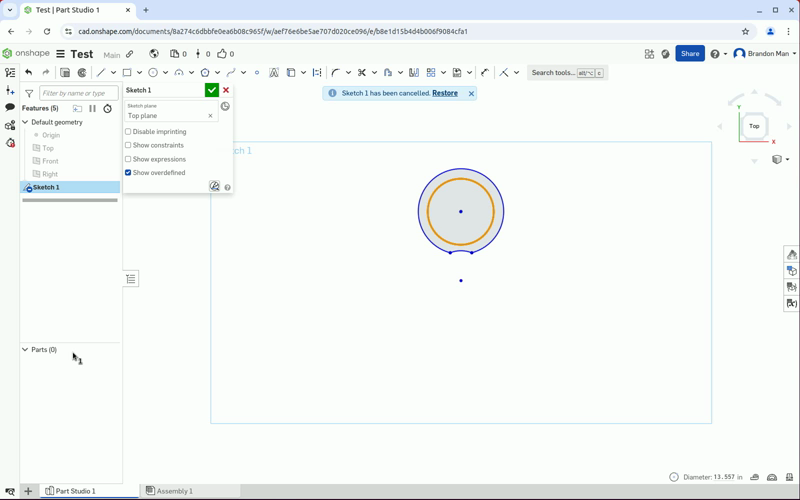
key(shift+y)
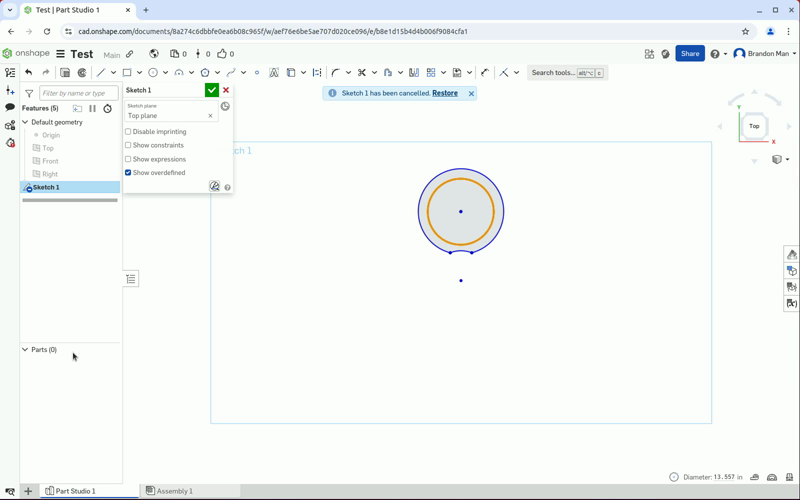
key(shift+e)
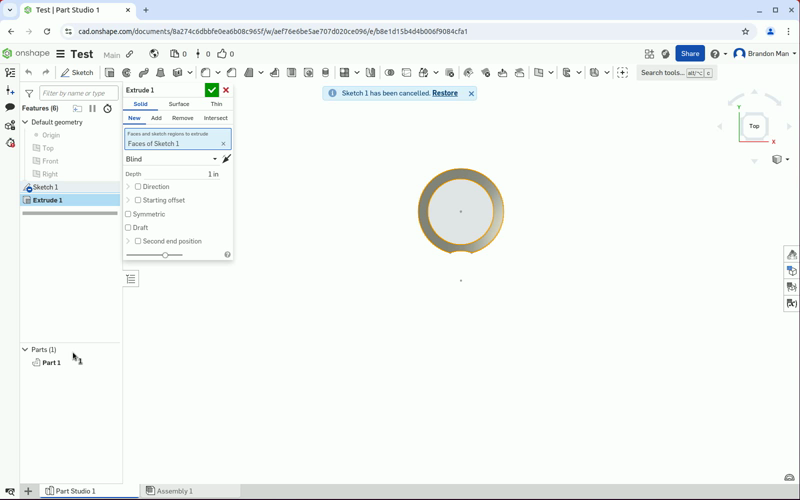
mouse_move(143, 106)
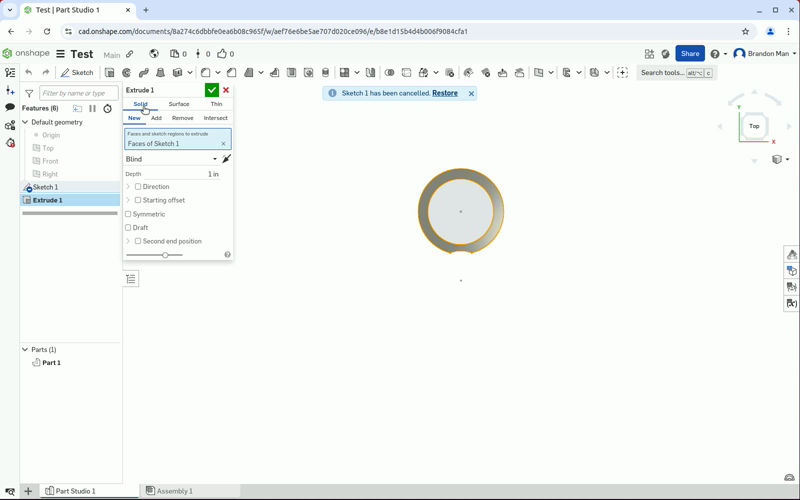
click(143, 106)
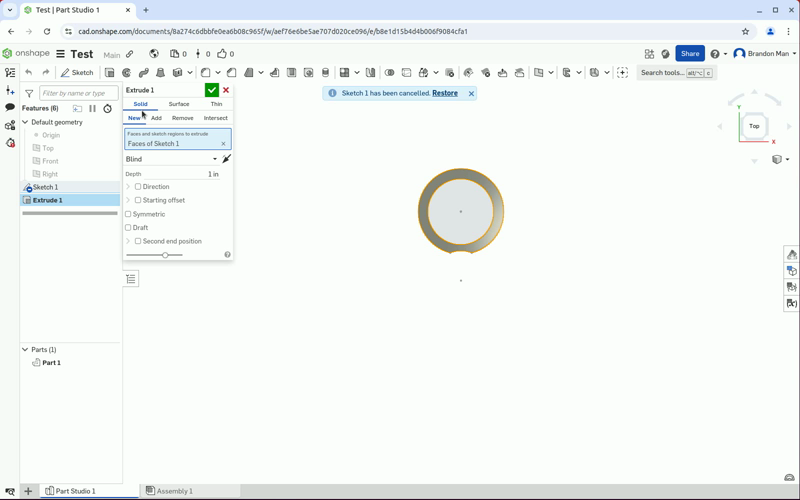
mouse_move(137, 120)
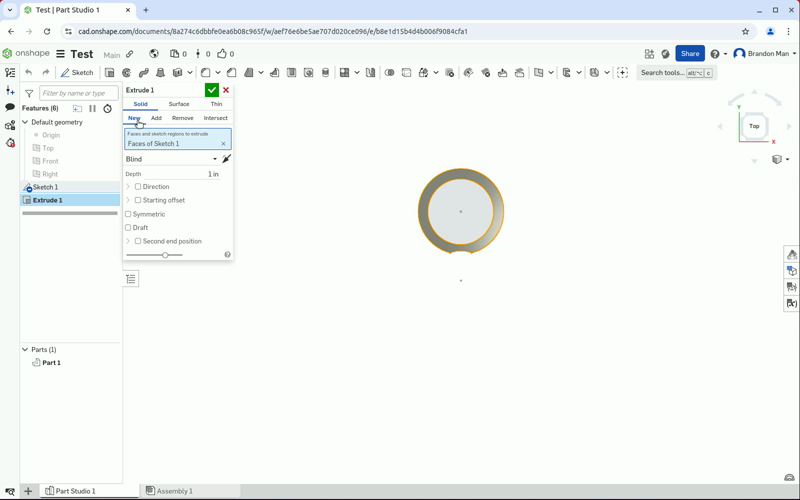
click(137, 120)
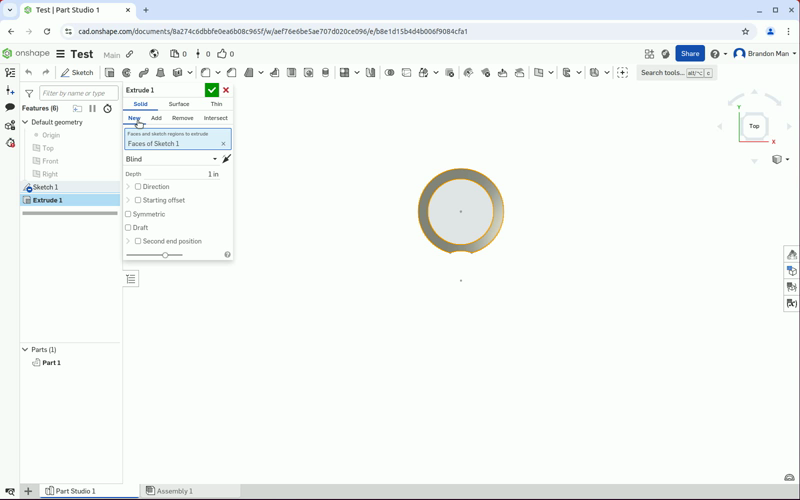
key(tab, 4)
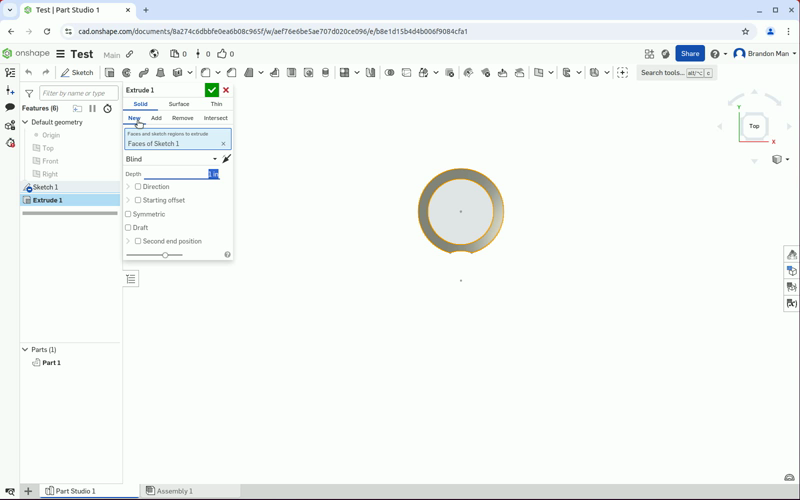
text(3.851)
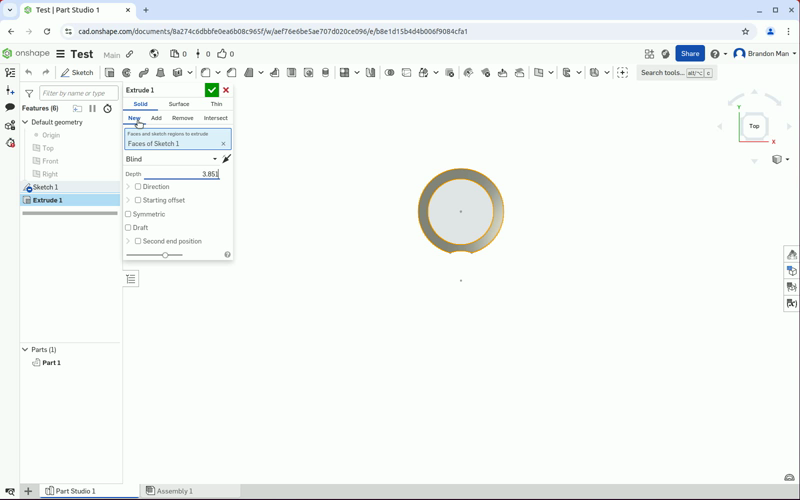
key(enter)
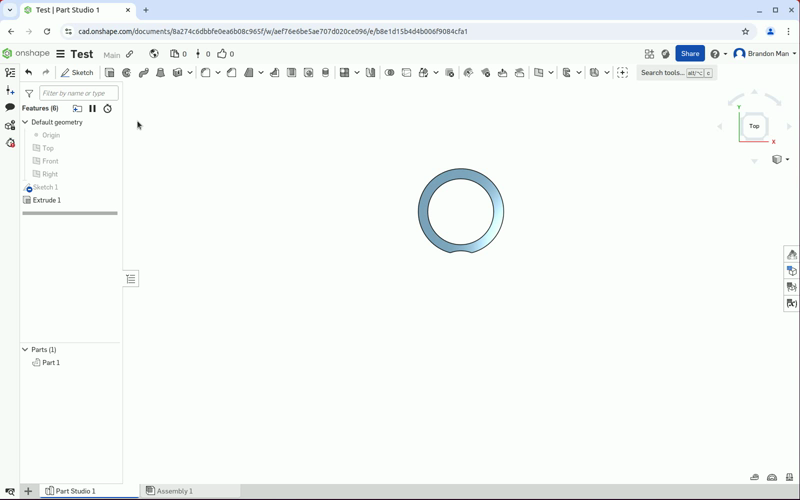
key(shift+h)
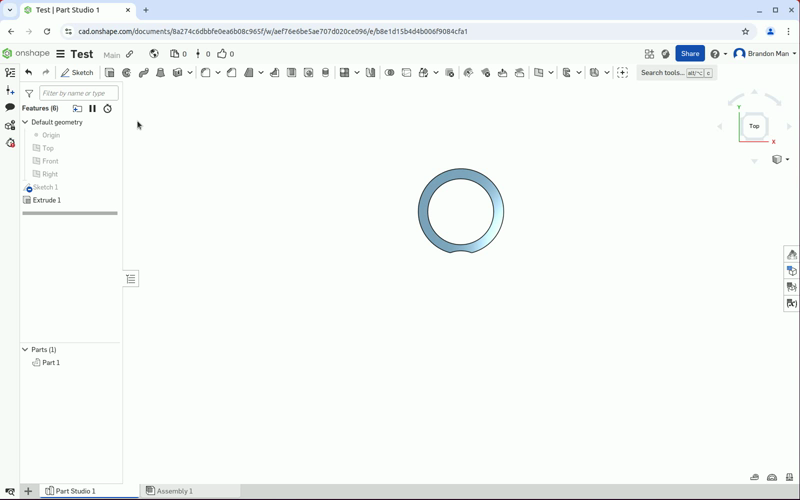
key(shift+h)
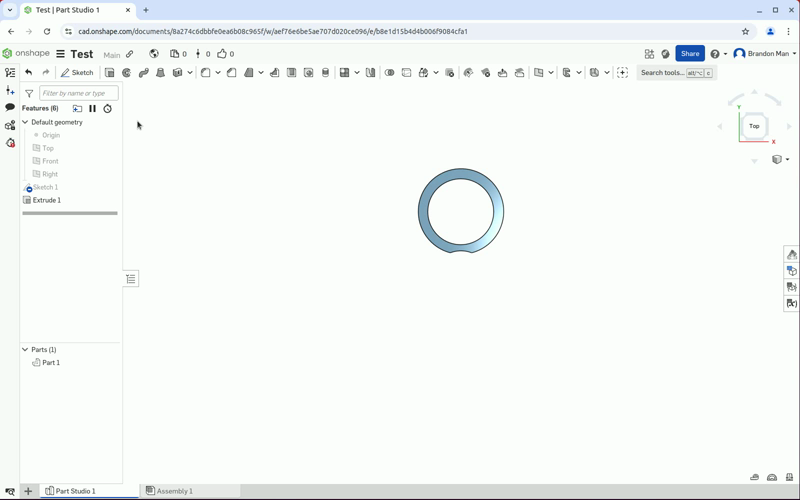
mouse_move(73, 189)
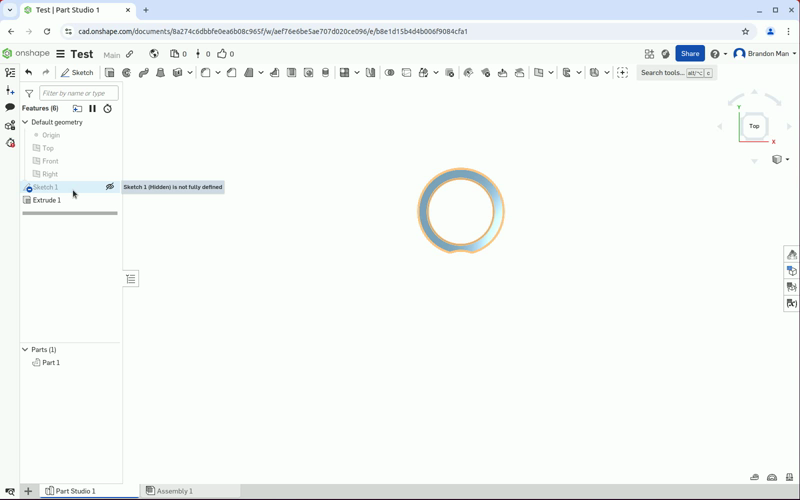
click(73, 189)
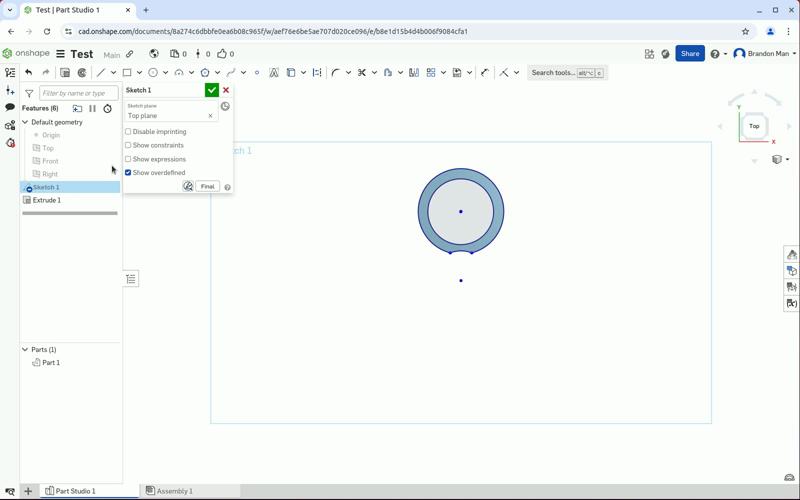
mouse_move(229, 92)
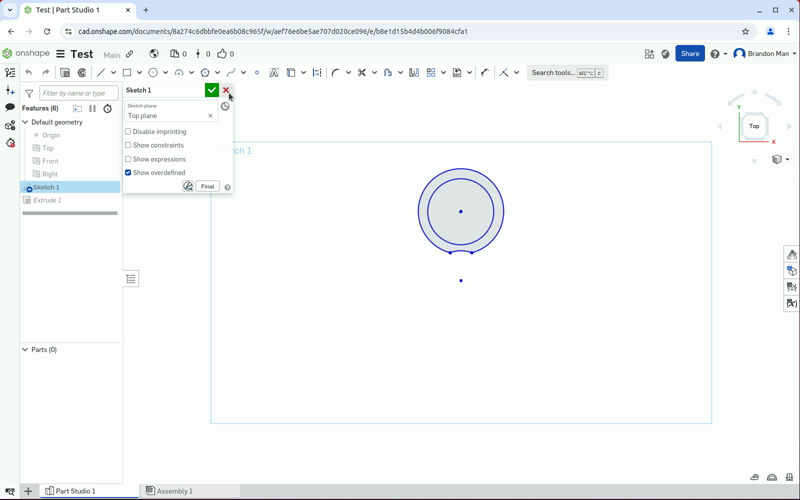
click(229, 92)
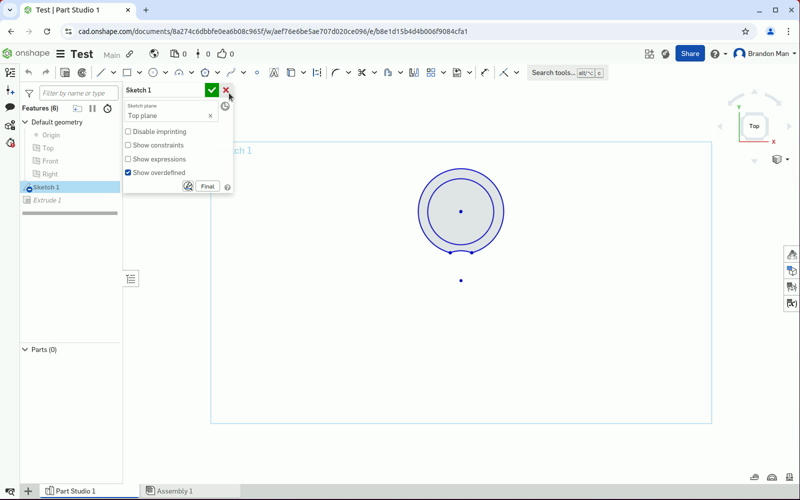
key(shift+s)
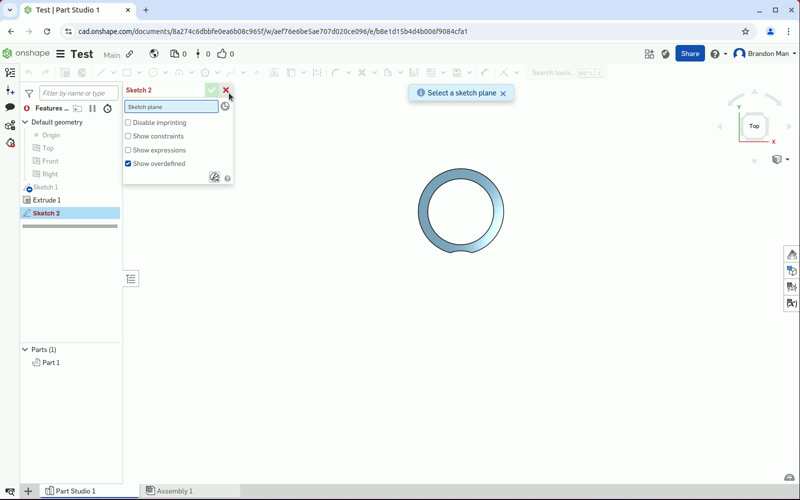
mouse_move(73, 150)
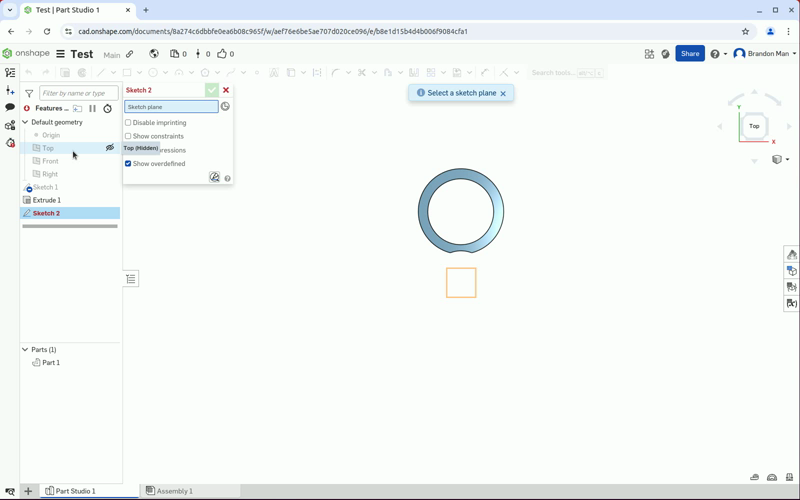
click(73, 150)
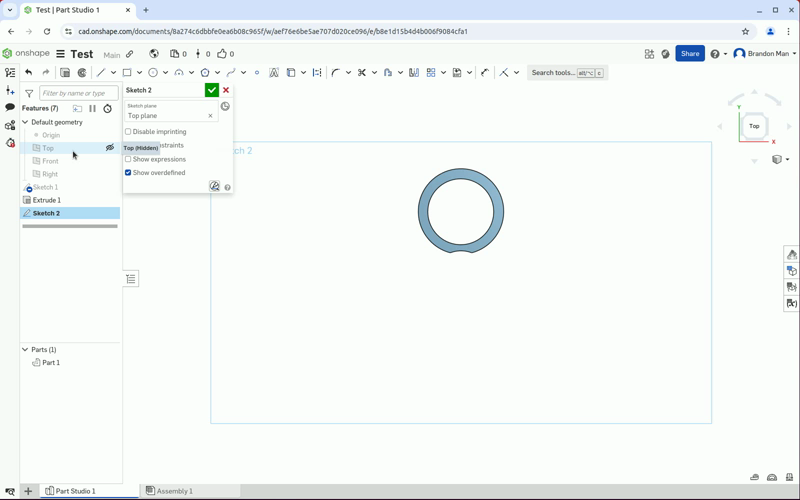
mouse_move(73, 352)
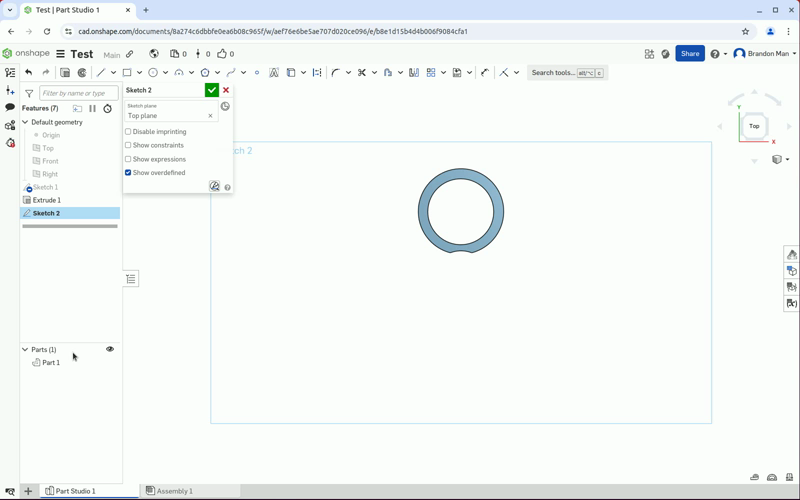
key(y)
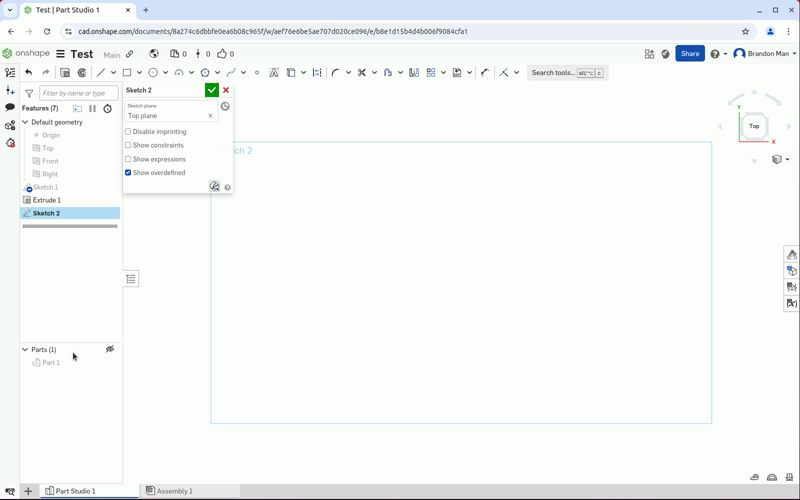
key(a)
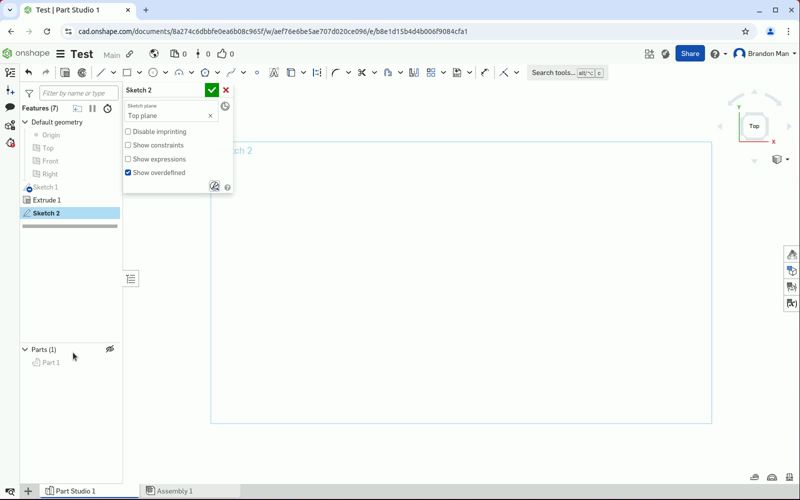
key_down(shift)
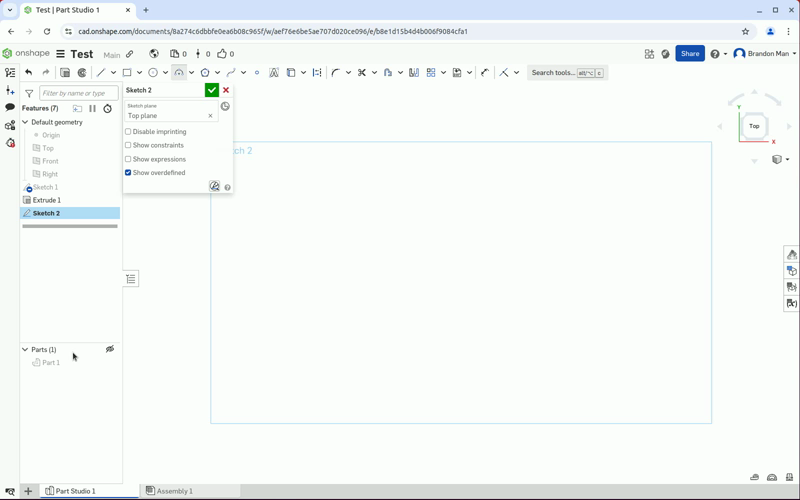
mouse_move(450, 252)
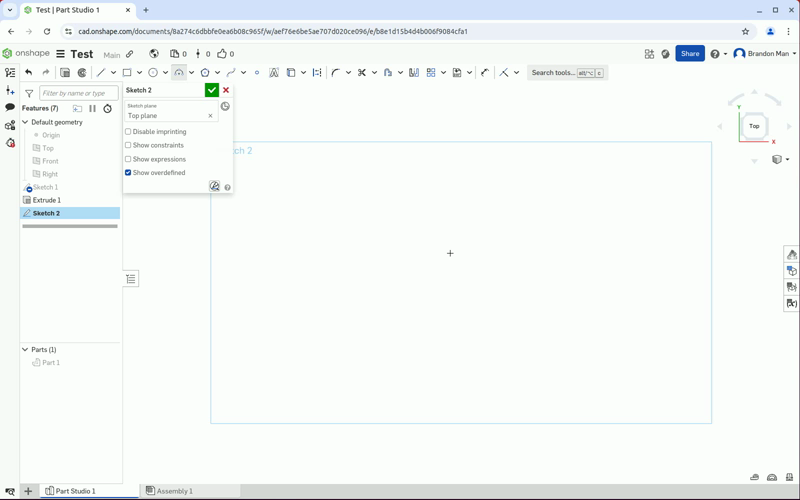
click(450, 252)
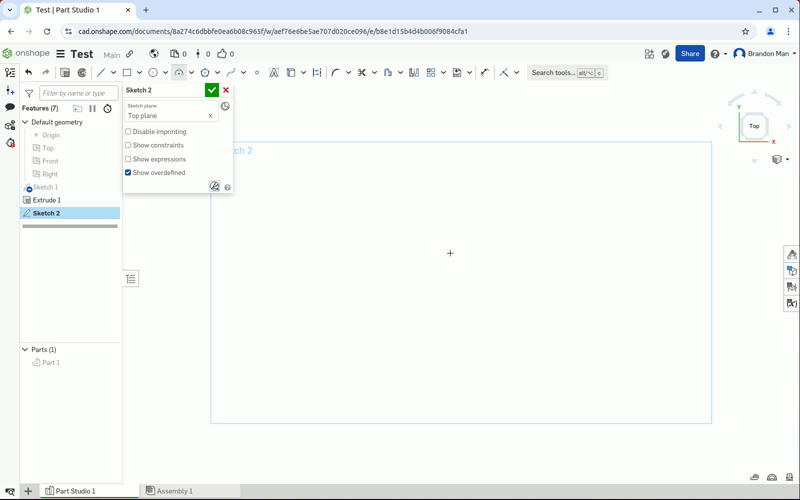
key_up(shift)
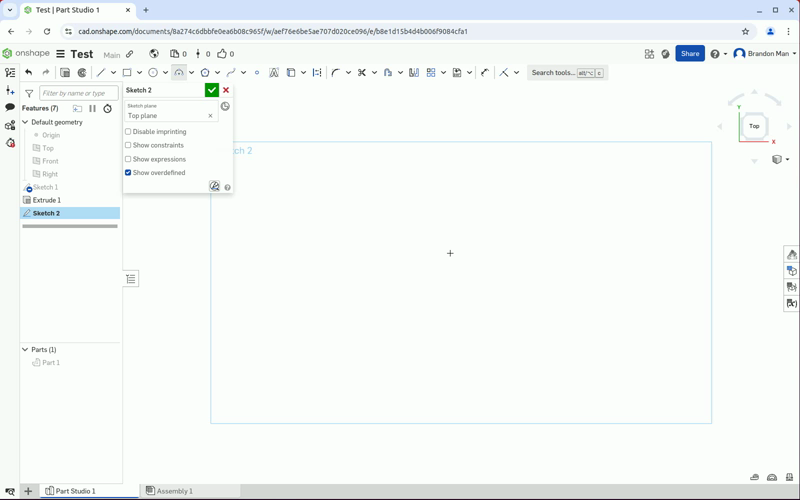
key_down(shift)
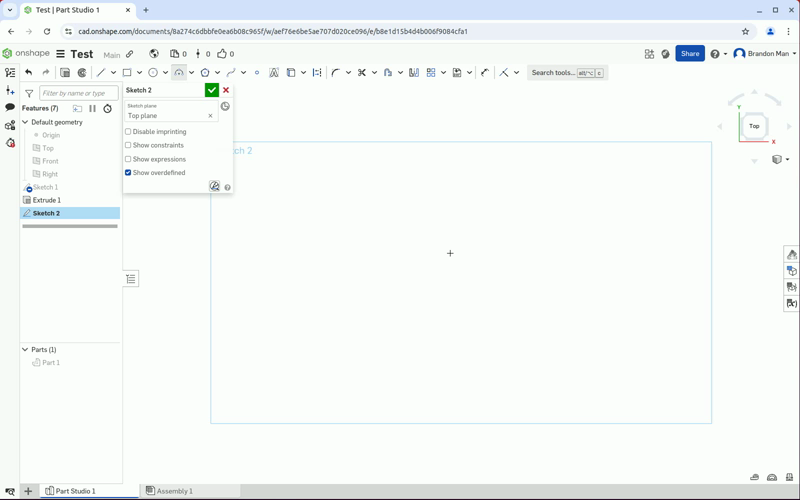
mouse_move(472, 252)
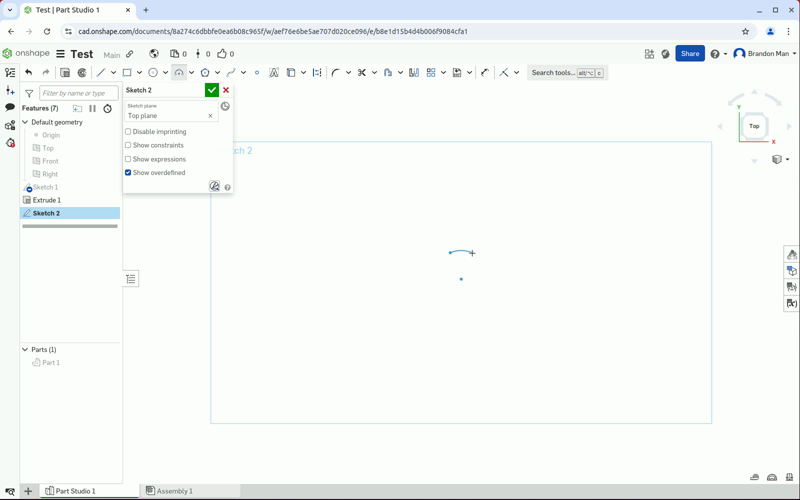
click(472, 252)
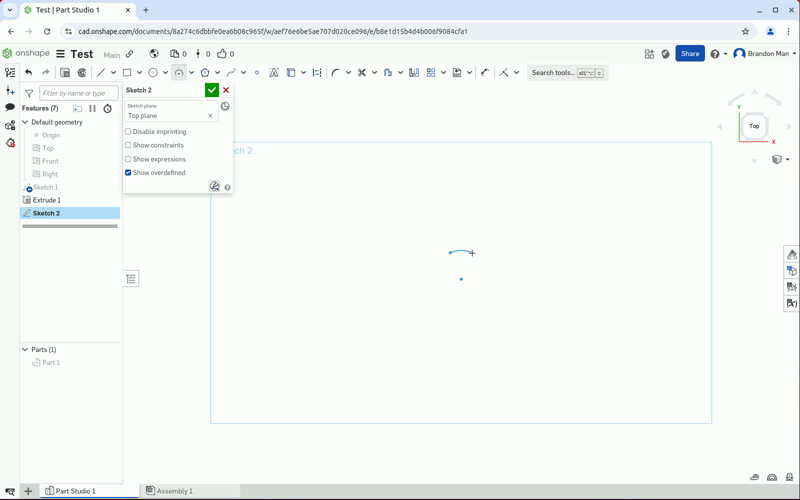
mouse_move(461, 253)
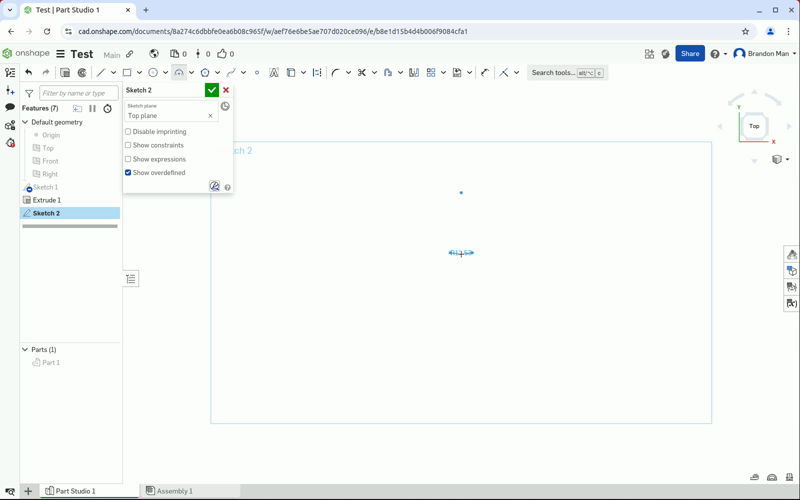
click(461, 253)
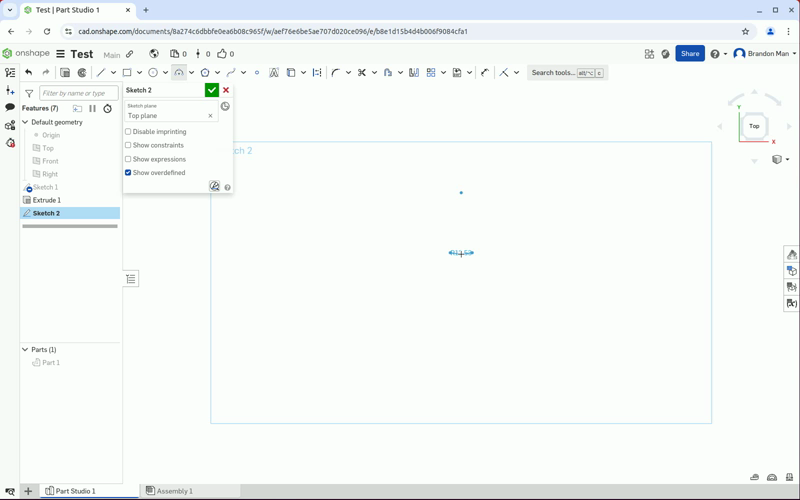
key_up(shift)
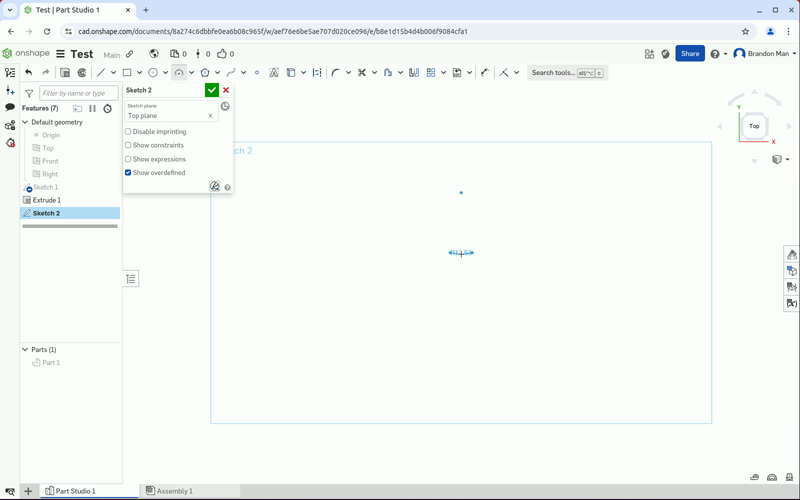
mouse_move(472, 252)
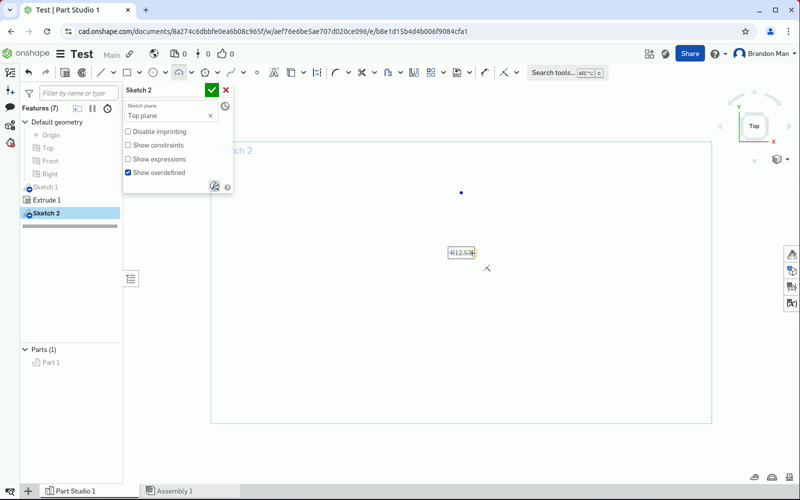
click(472, 252)
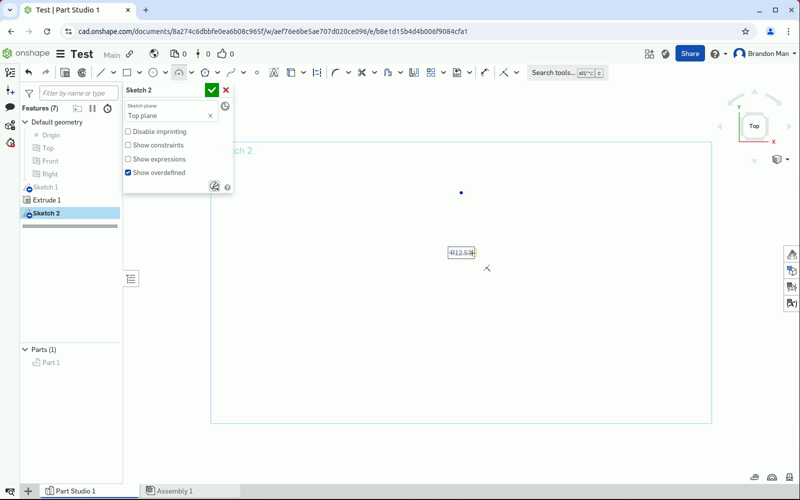
mouse_move(450, 252)
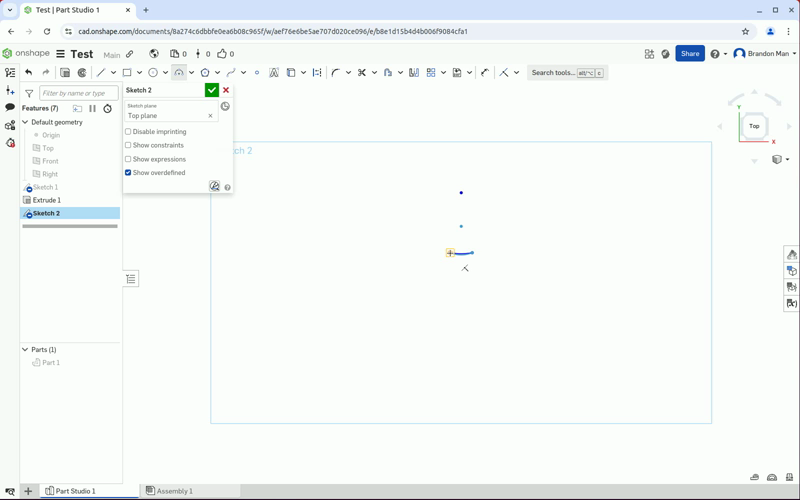
click(450, 252)
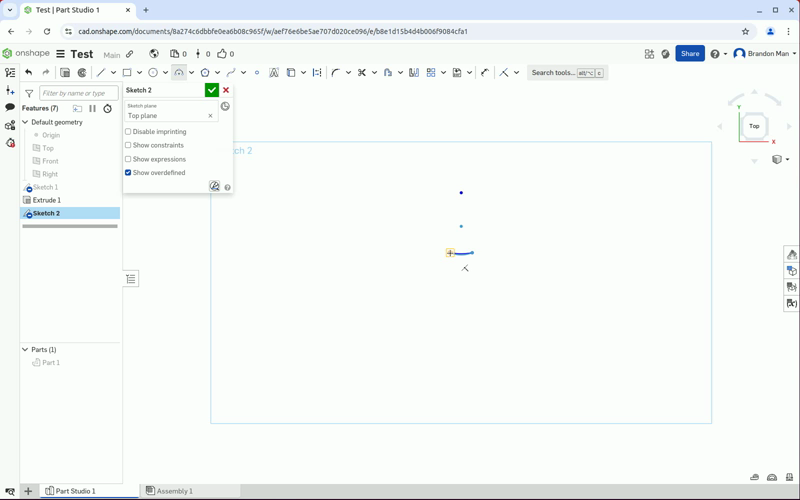
key_down(shift)
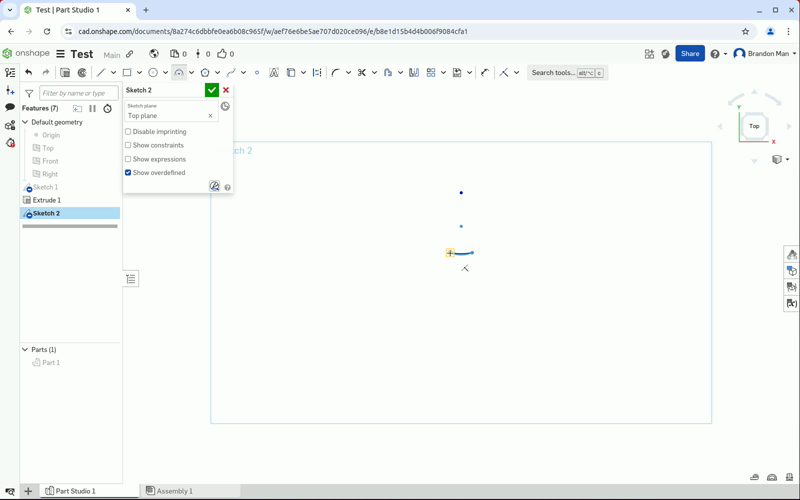
mouse_move(461, 250)
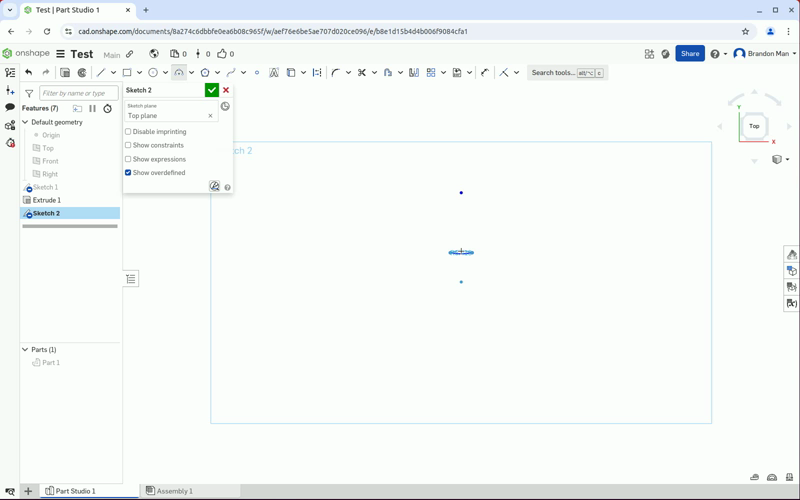
scroll(6)
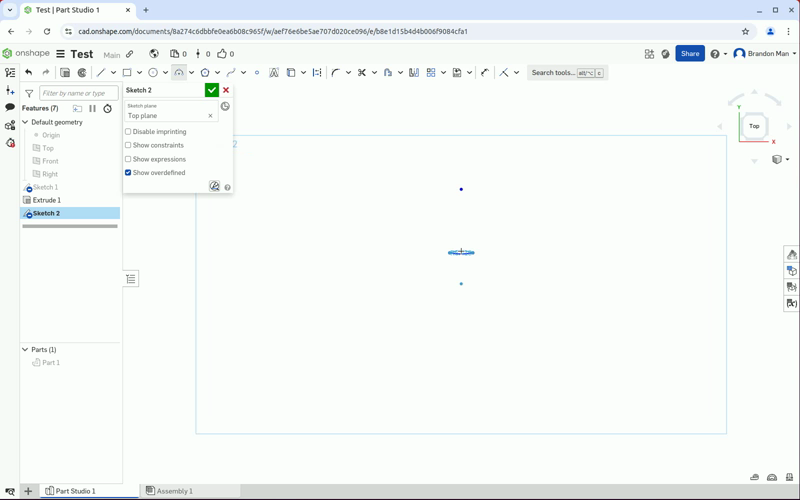
scroll(6)
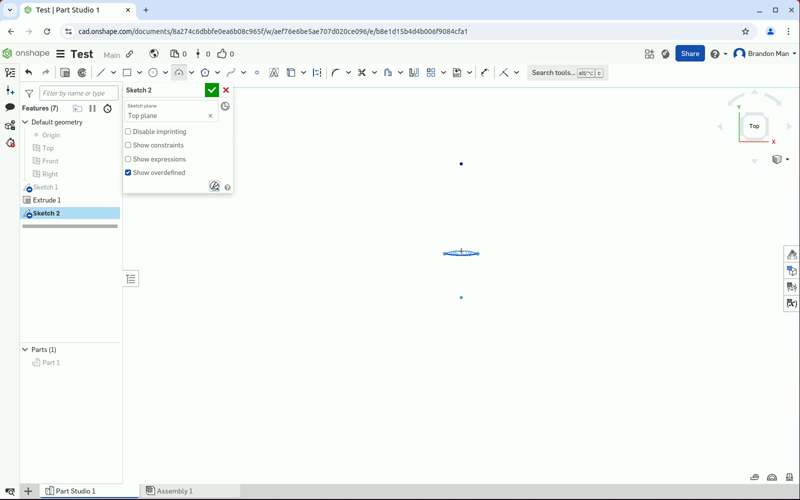
scroll(6)
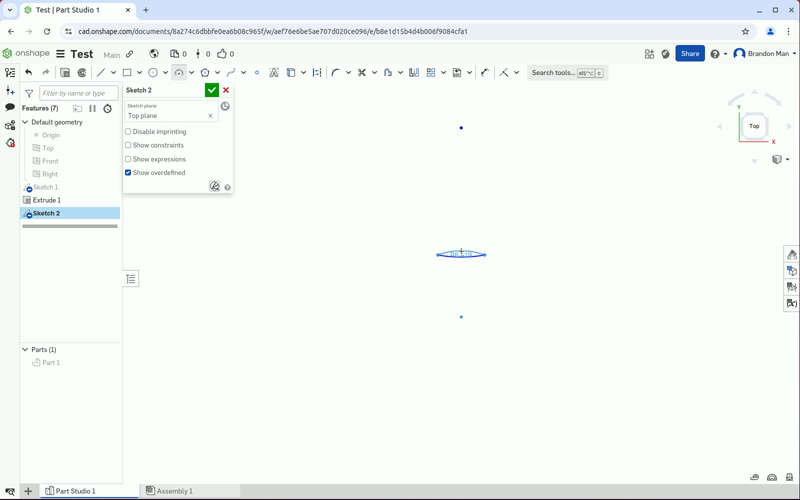
scroll(6)
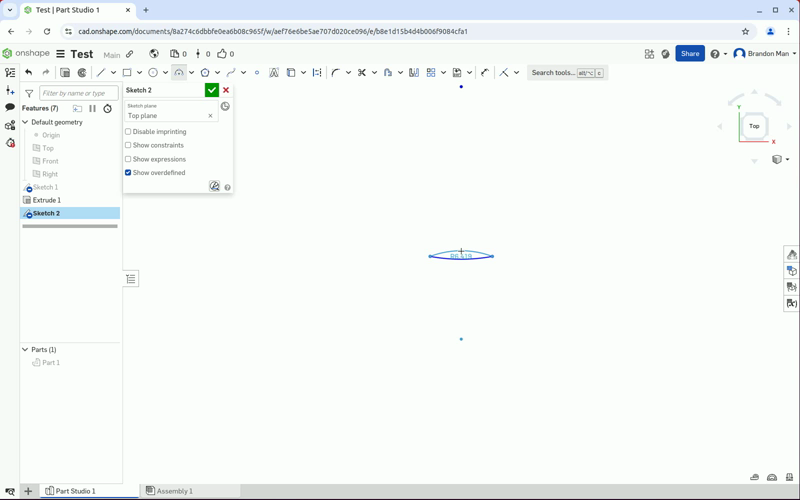
scroll(6)
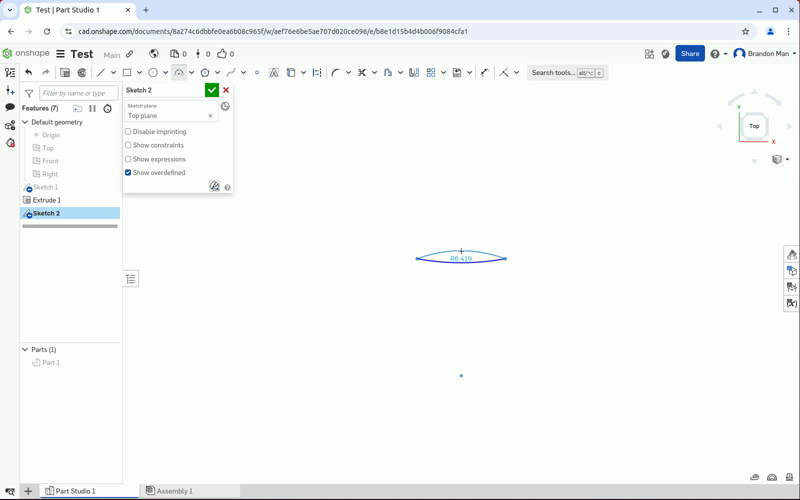
scroll(6)
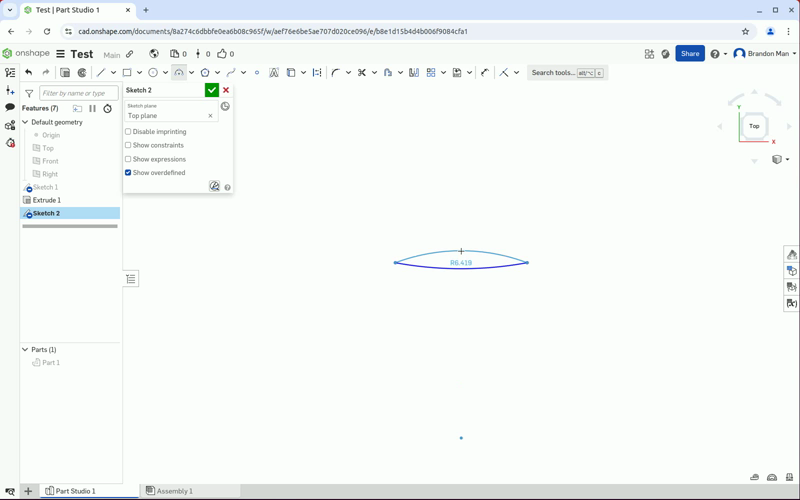
scroll(6)
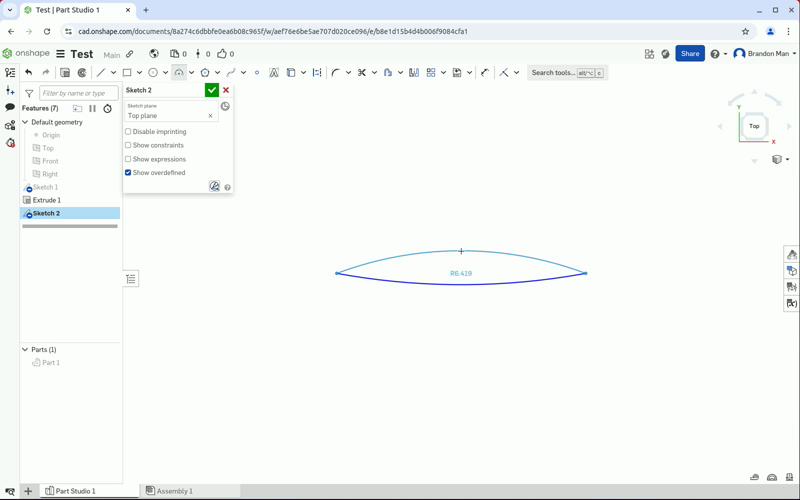
click(461, 250)
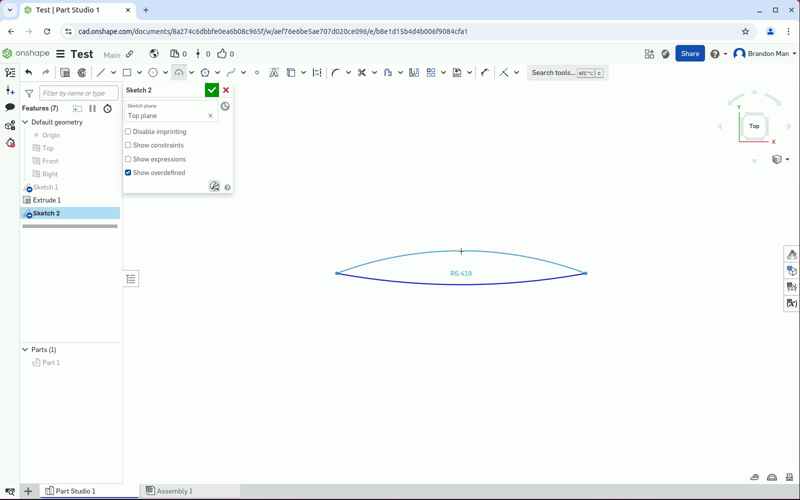
scroll(-6)
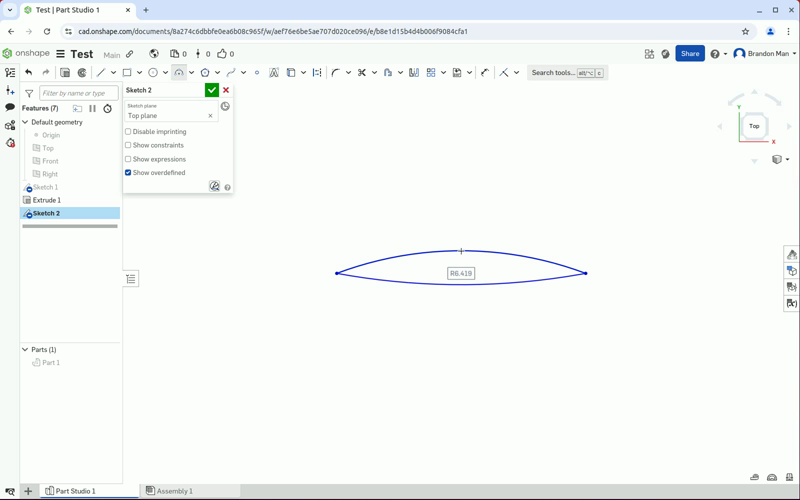
scroll(-6)
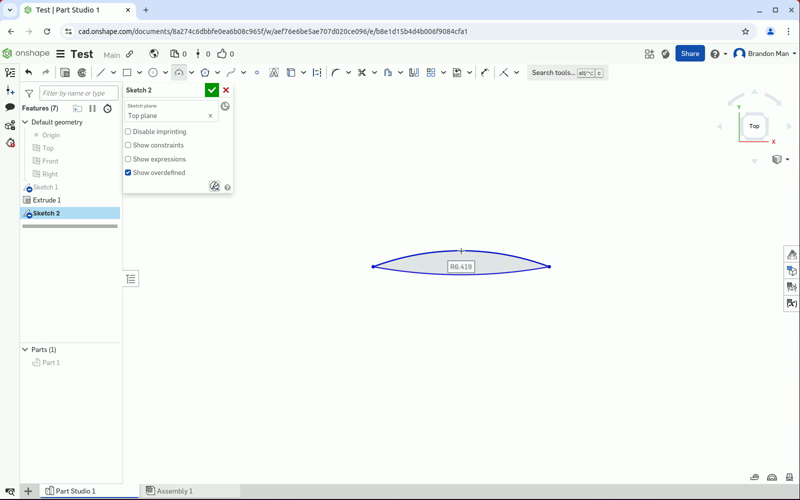
scroll(-6)
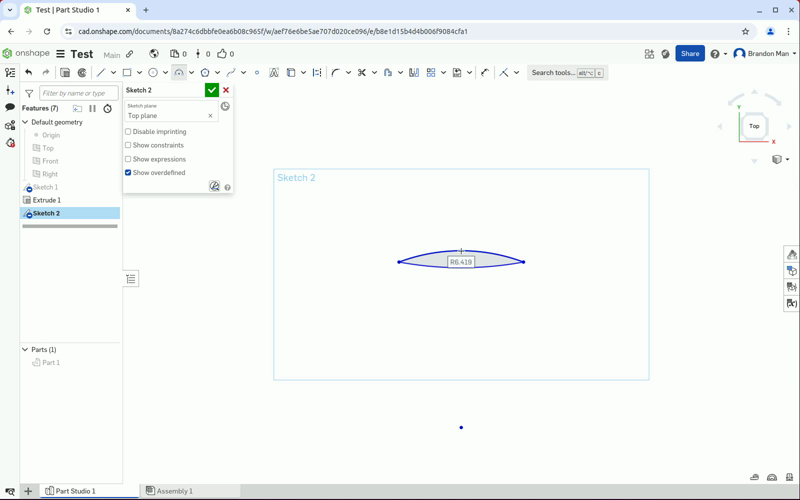
scroll(-6)
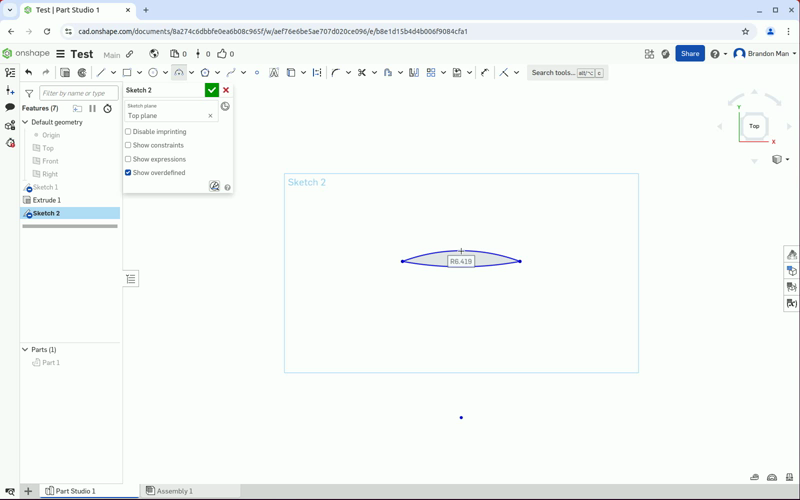
scroll(-6)
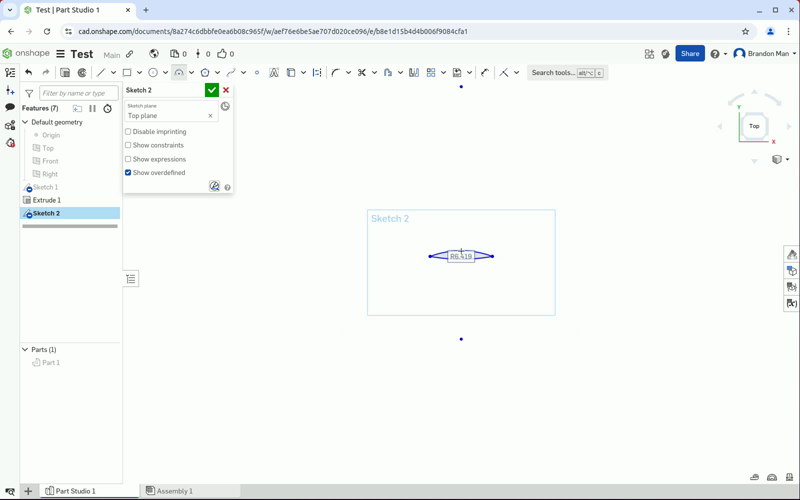
scroll(-6)
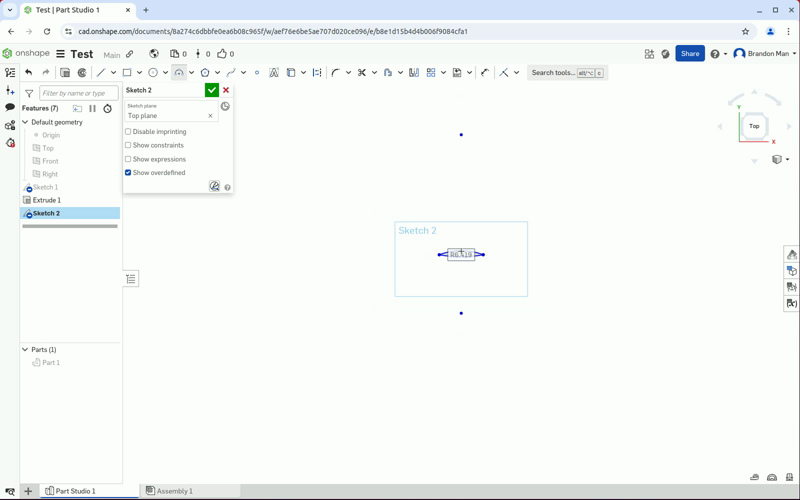
scroll(-6)
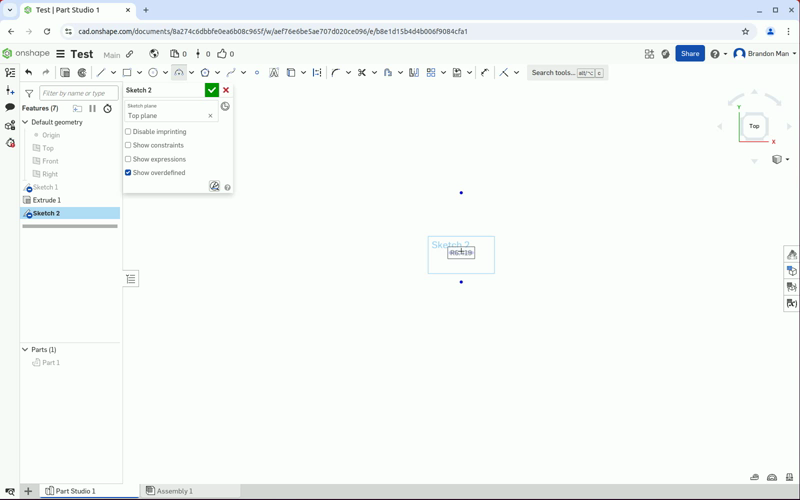
key_up(shift)
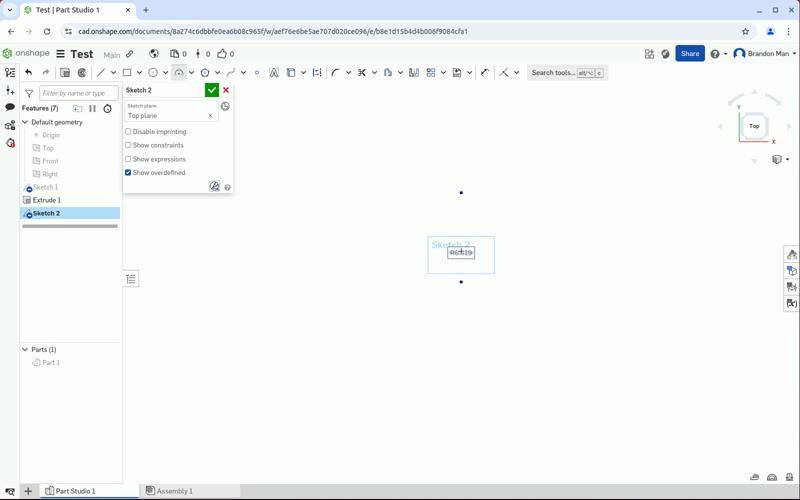
key(esc)
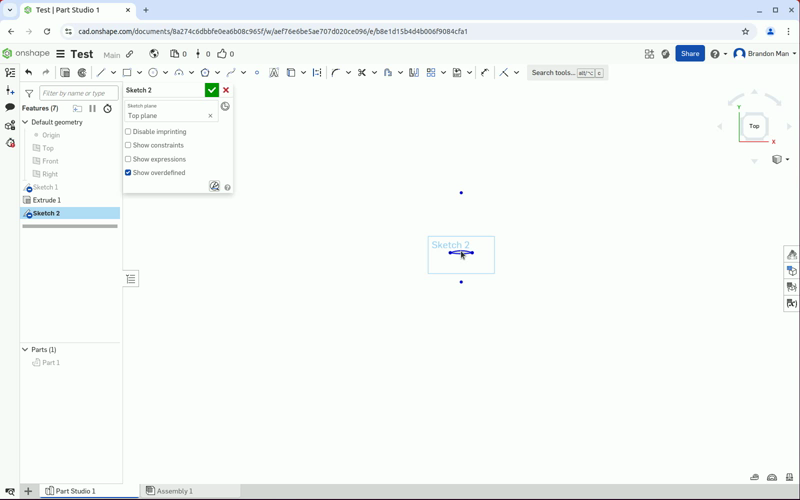
mouse_move(468, 252)
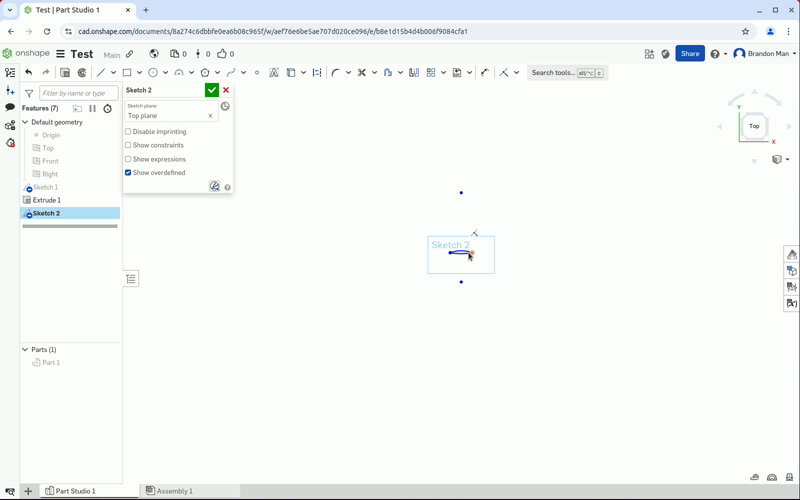
scroll(6)
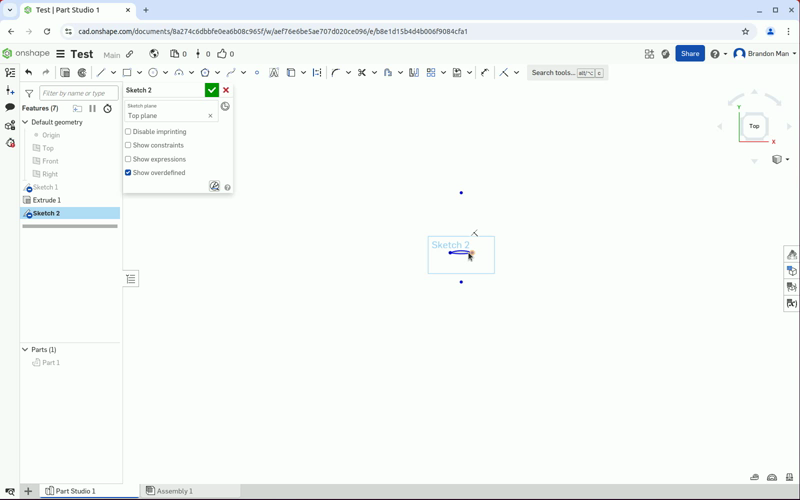
scroll(6)
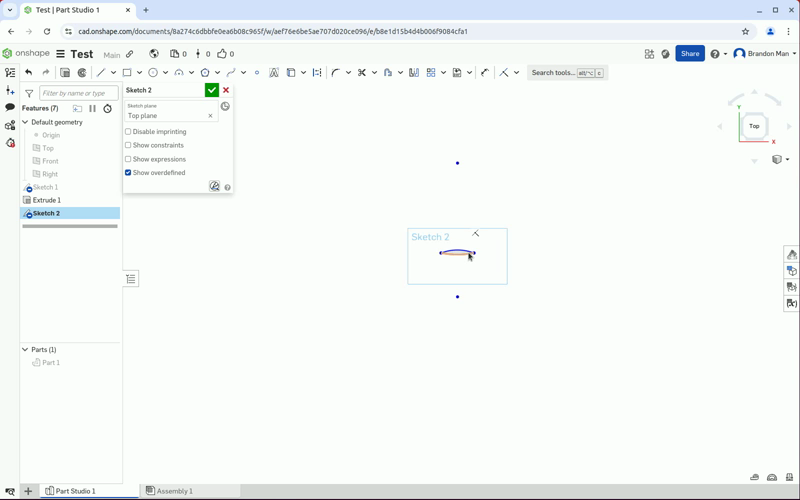
scroll(6)
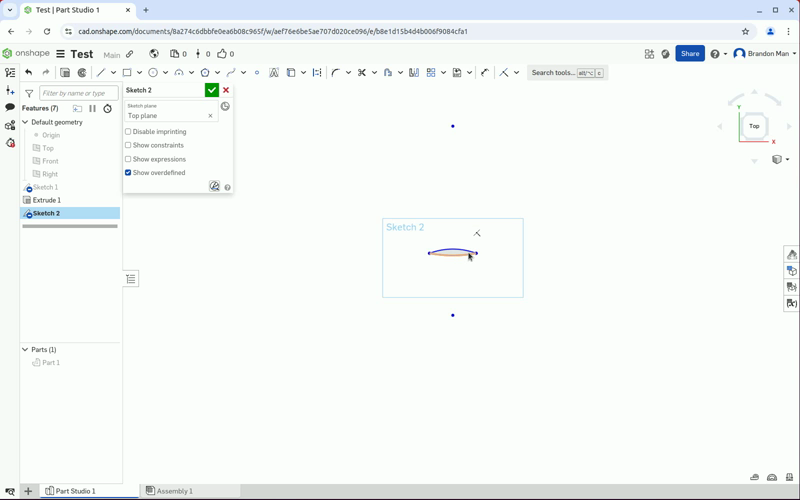
scroll(6)
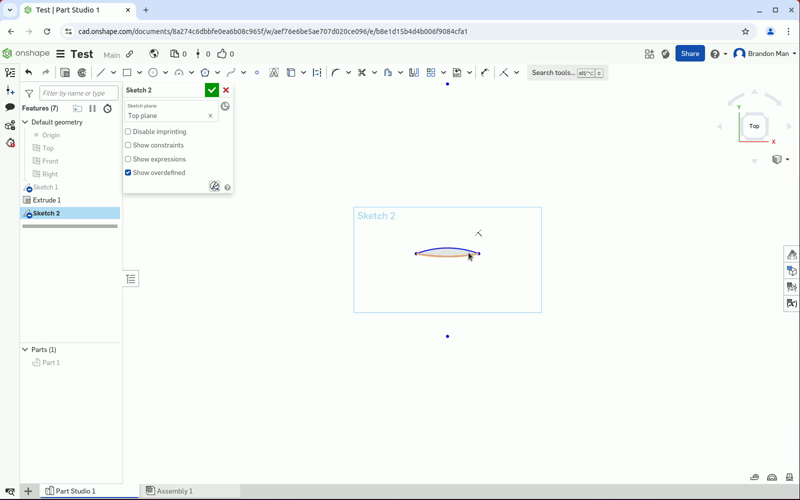
scroll(6)
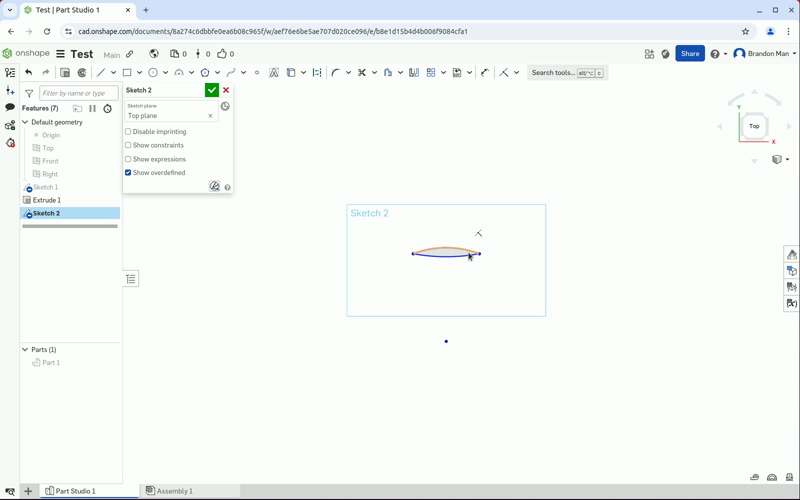
scroll(6)
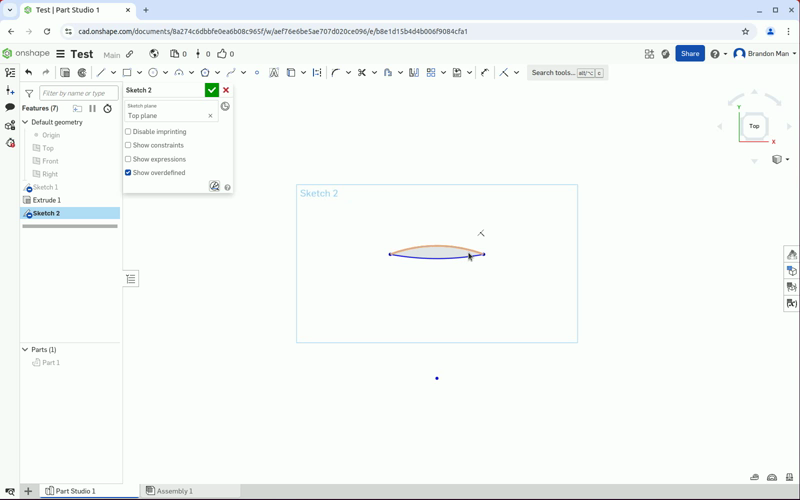
scroll(6)
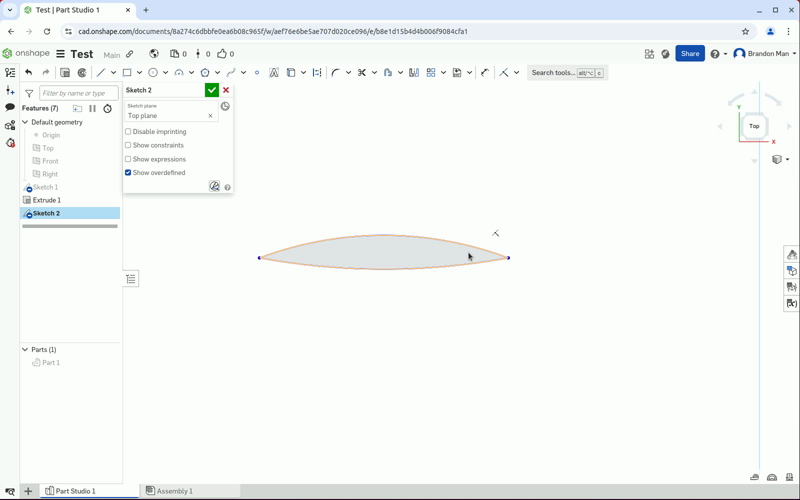
click(468, 252)
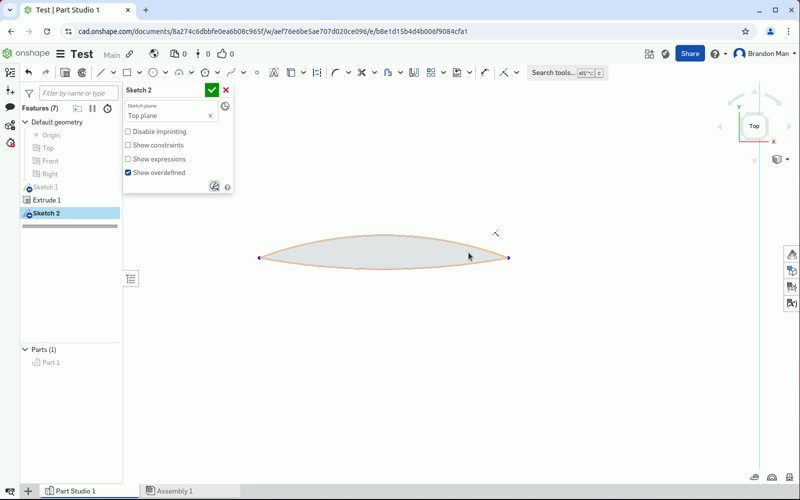
scroll(-6)
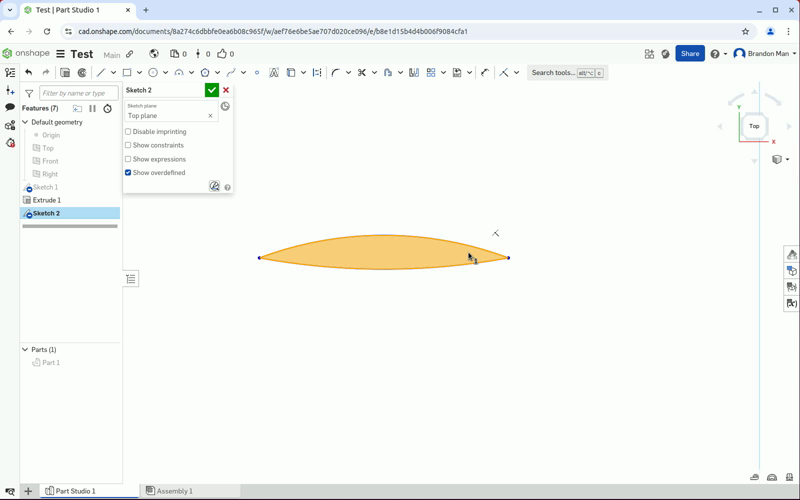
scroll(-6)
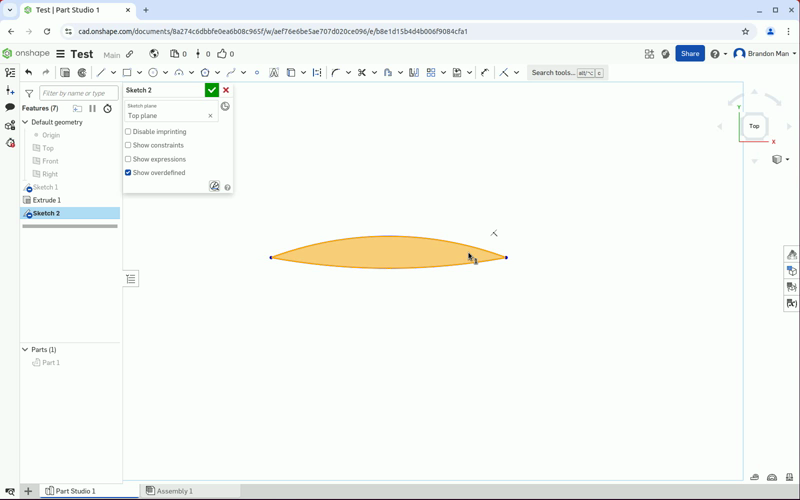
scroll(-6)
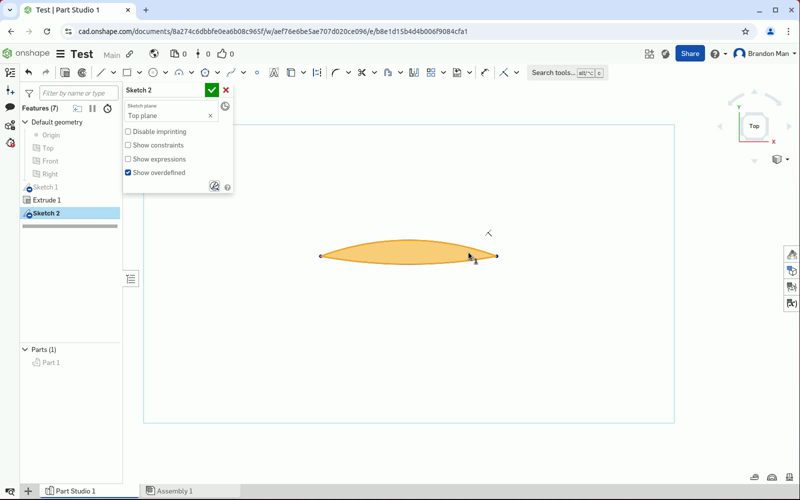
scroll(-6)
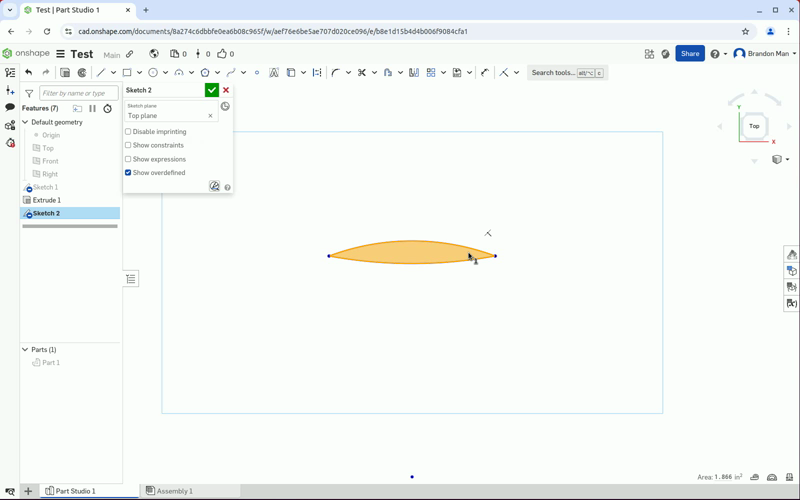
scroll(-6)
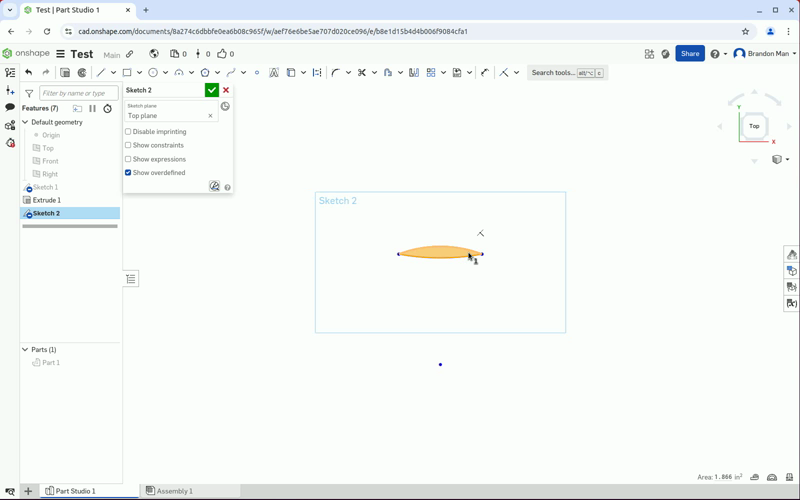
scroll(-6)
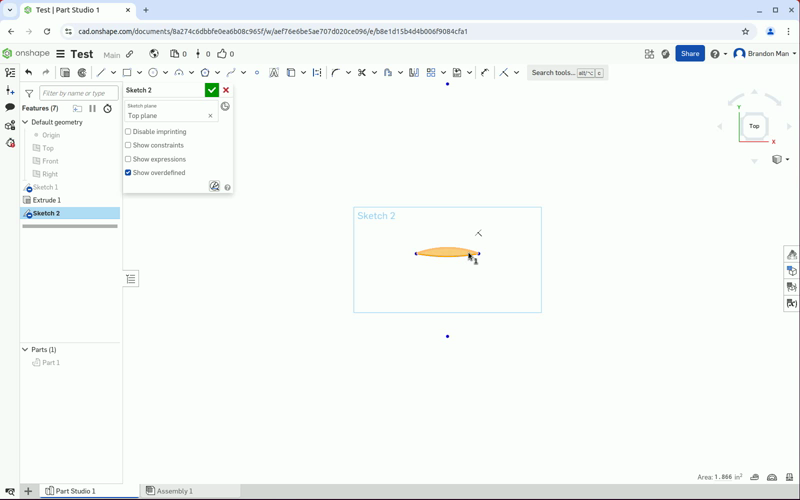
scroll(-6)
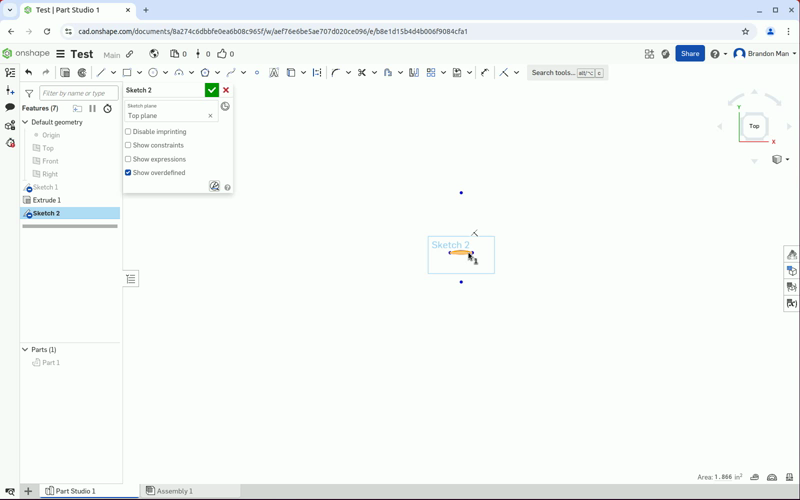
mouse_move(73, 352)
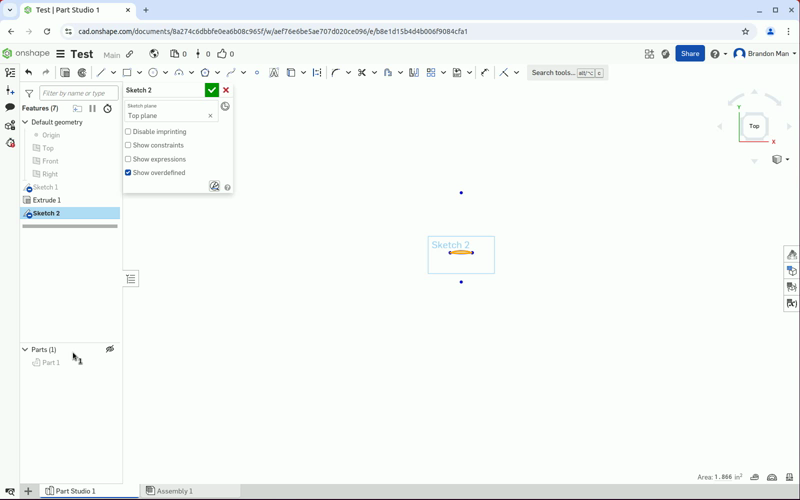
key(shift+y)
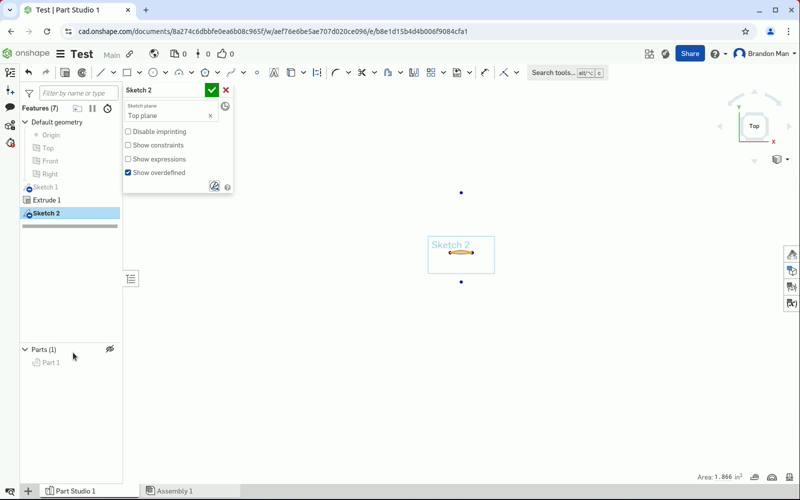
key(shift+e)
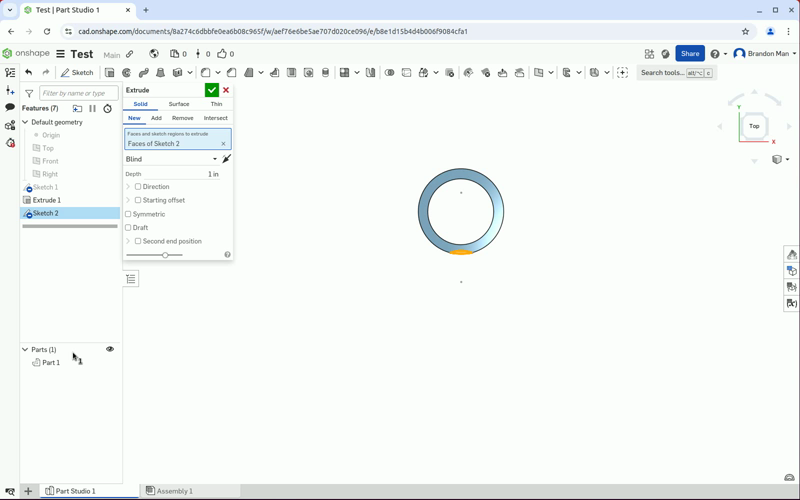
mouse_move(143, 106)
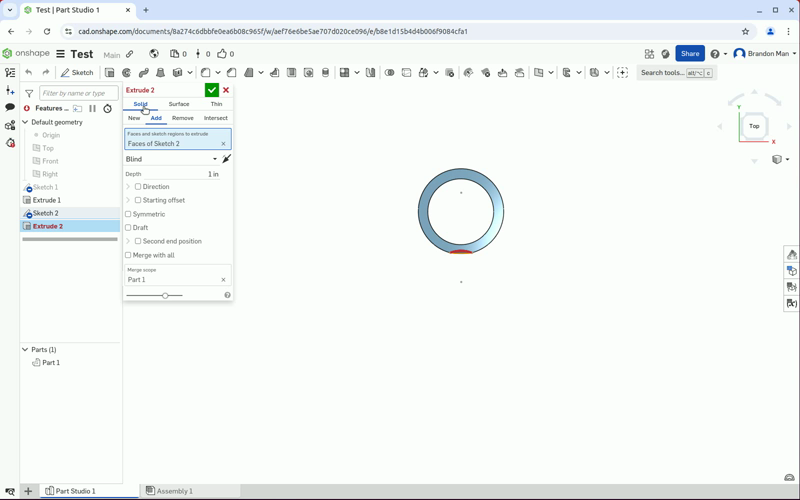
click(143, 106)
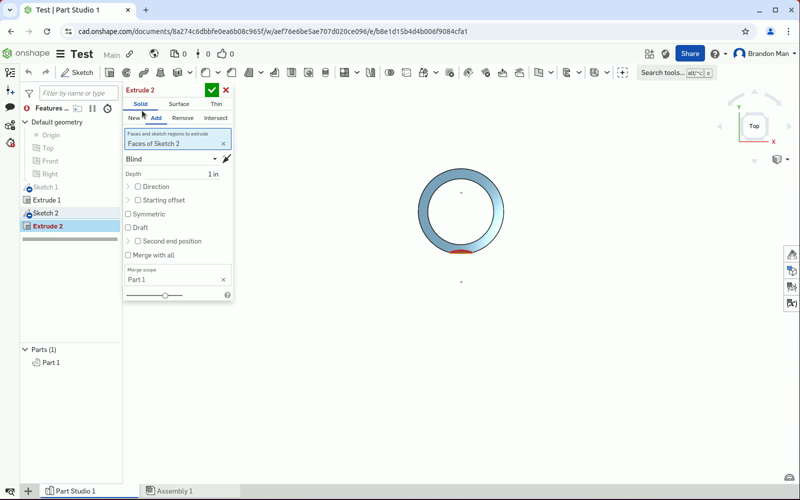
mouse_move(137, 120)
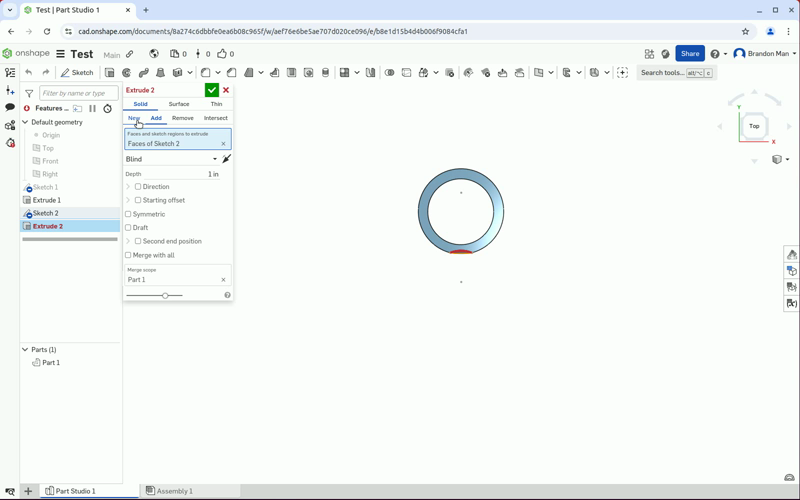
click(137, 120)
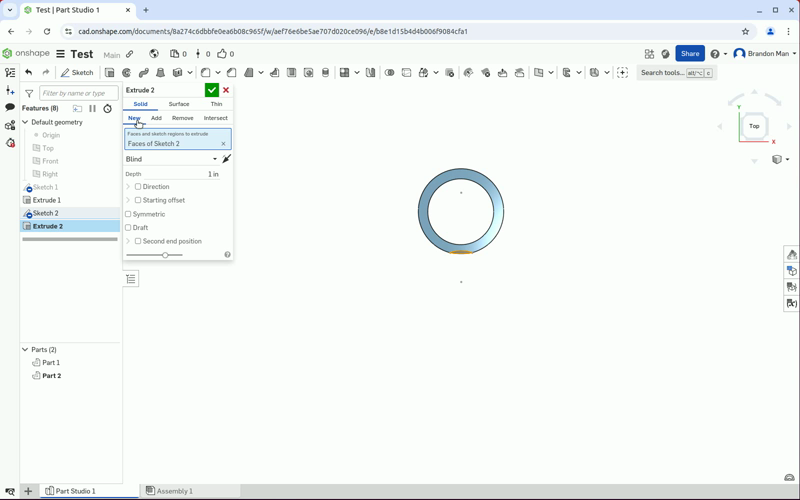
key(tab, 4)
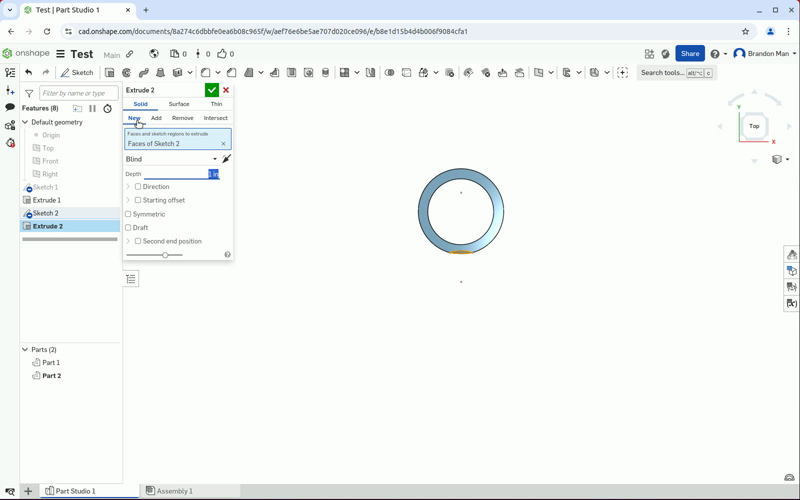
text(3.851)
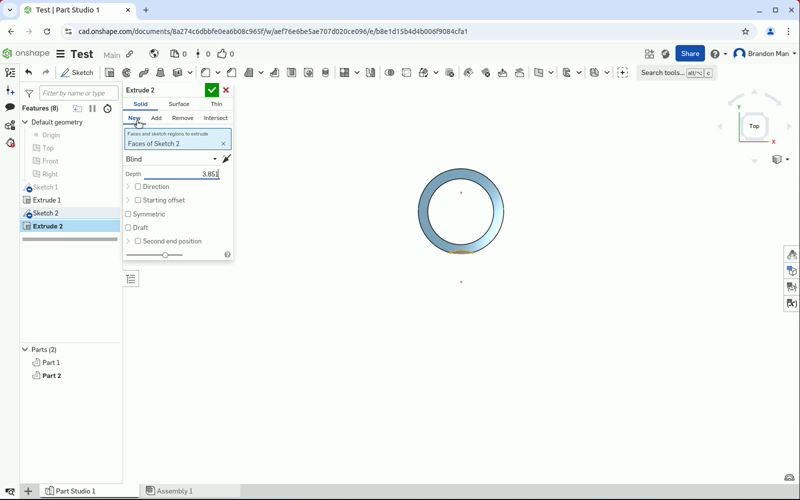
key(enter)
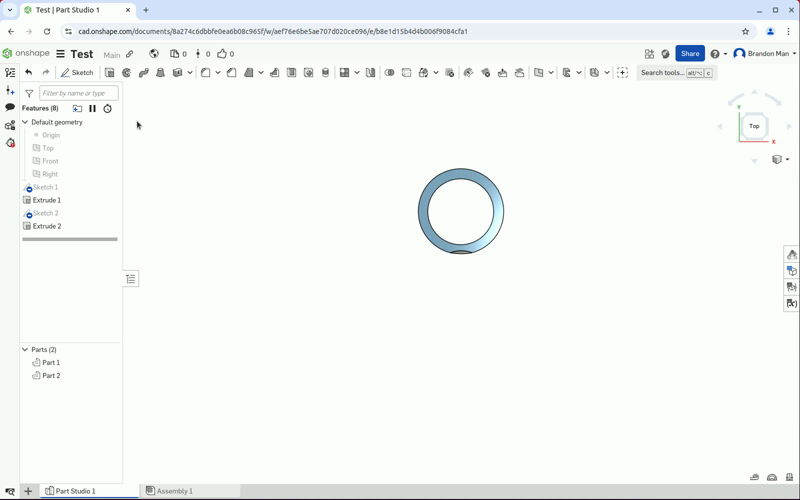
key(shift+h)
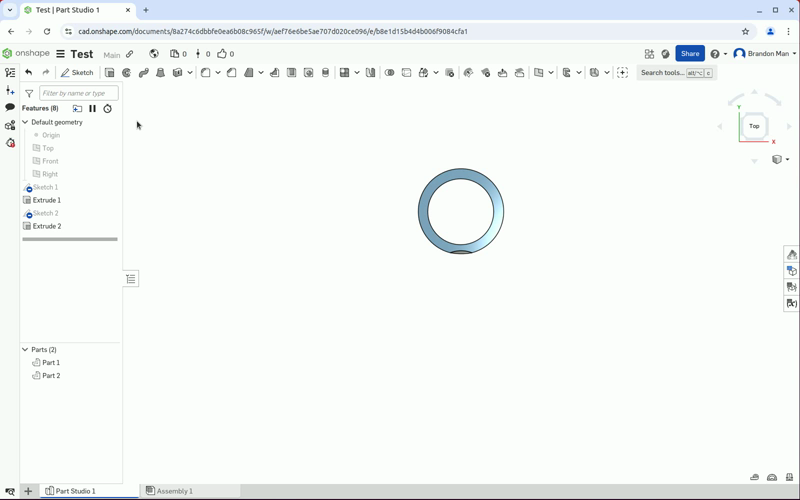
key(shift+h)
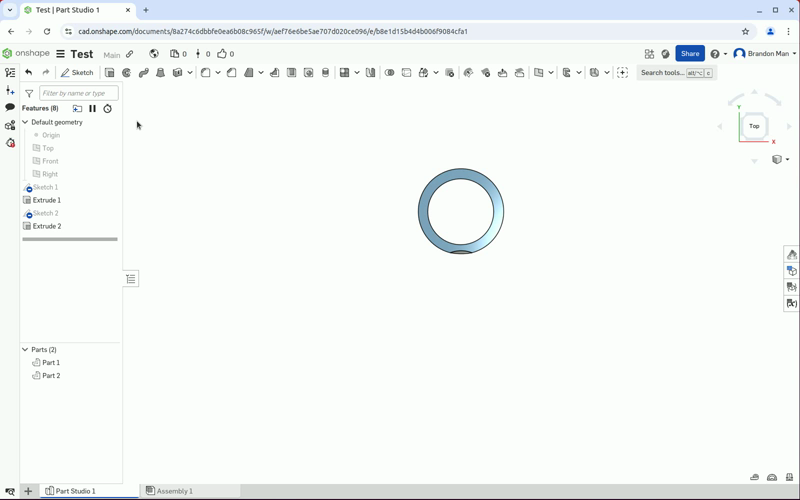
mouse_move(73, 189)
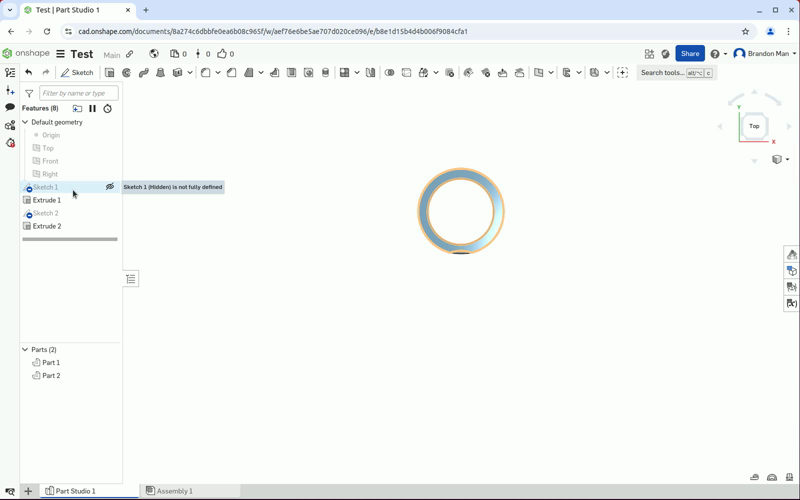
click(73, 189)
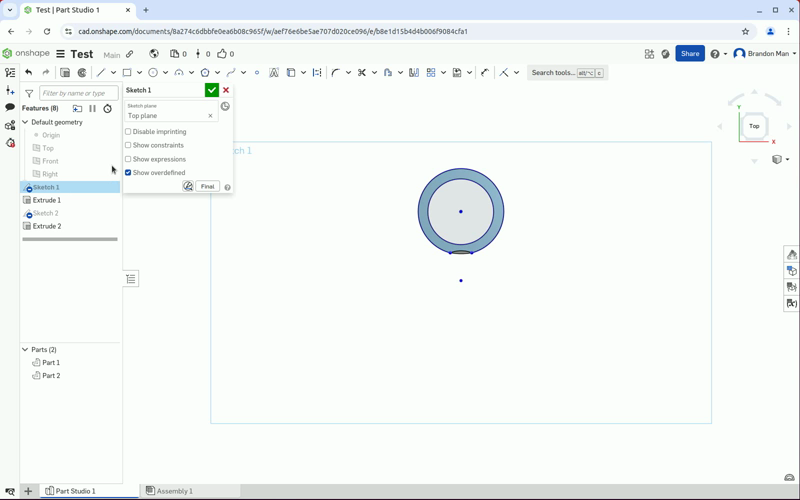
mouse_move(229, 92)
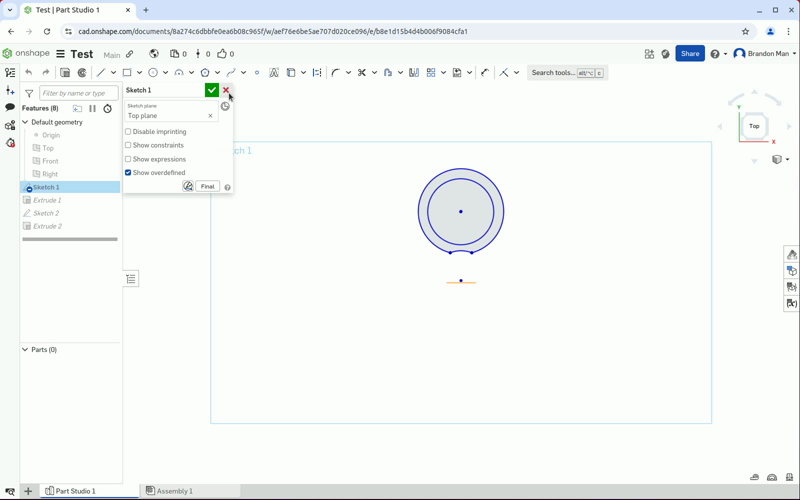
click(229, 92)
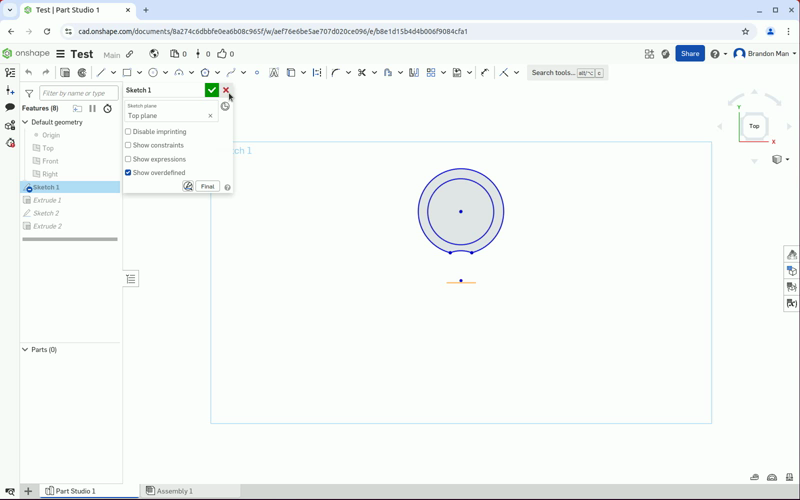
key(shift+s)
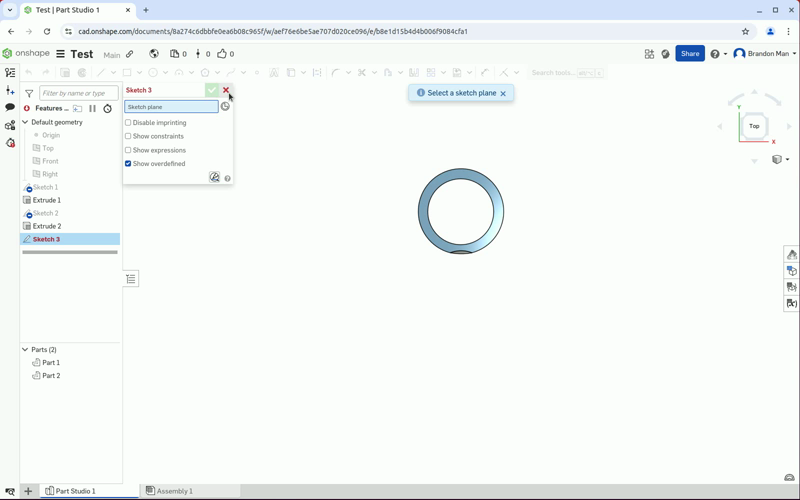
mouse_move(73, 150)
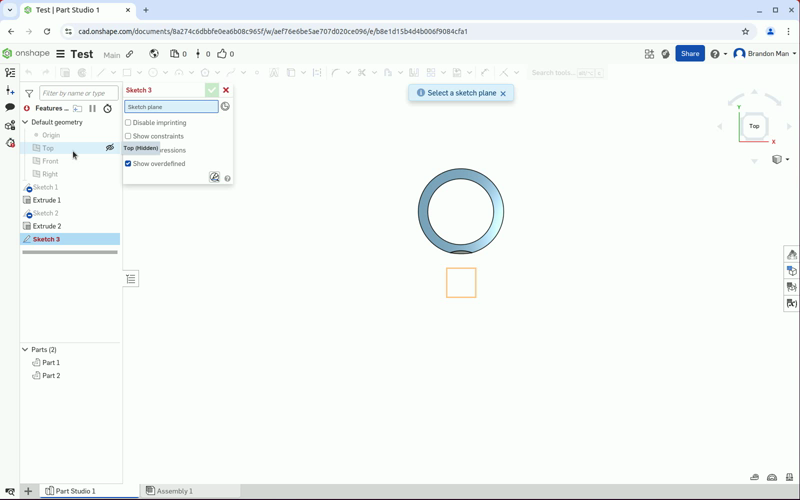
click(73, 150)
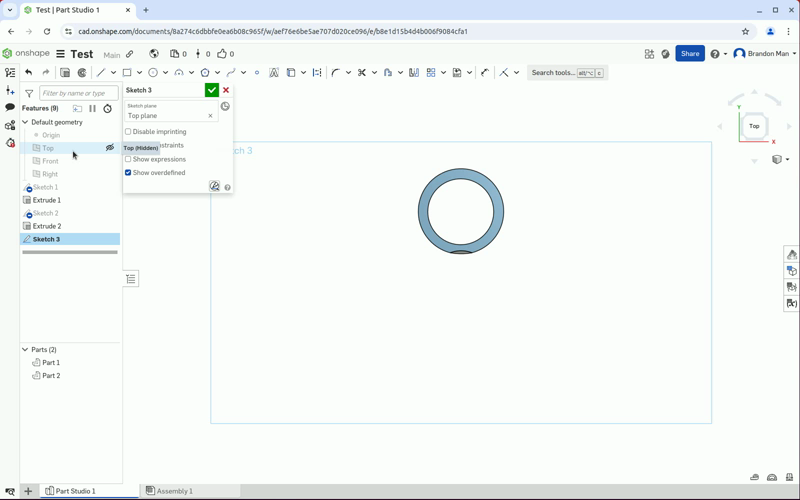
mouse_move(73, 352)
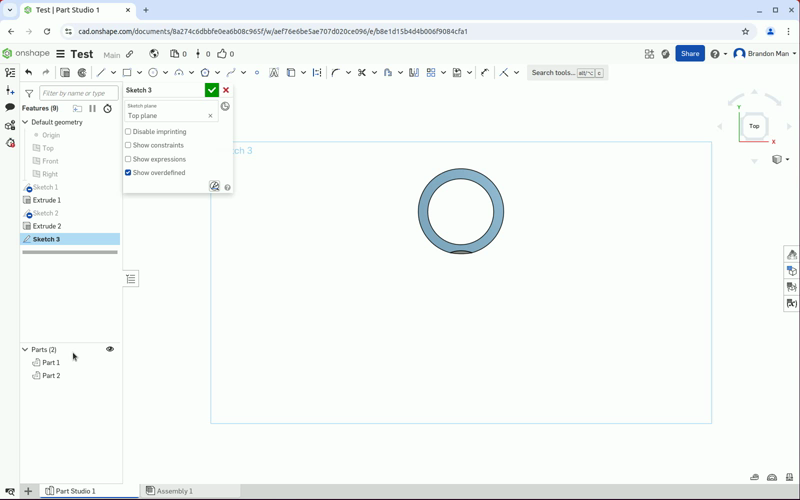
key(y)
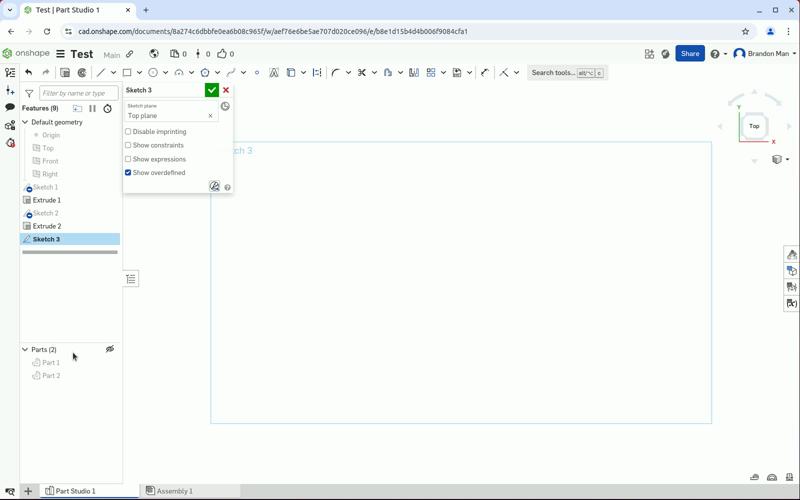
key(a)
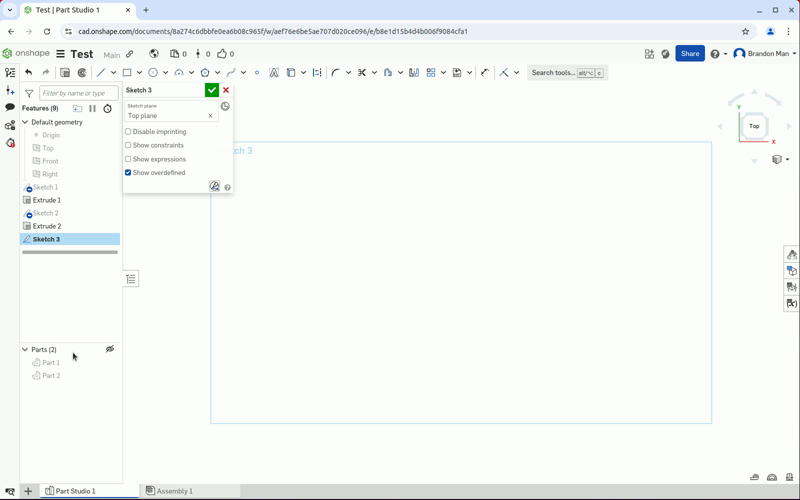
key_down(shift)
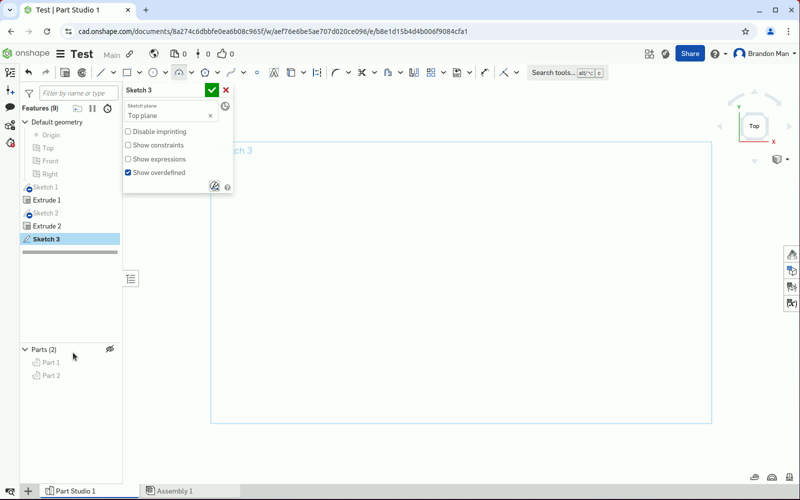
mouse_move(429, 288)
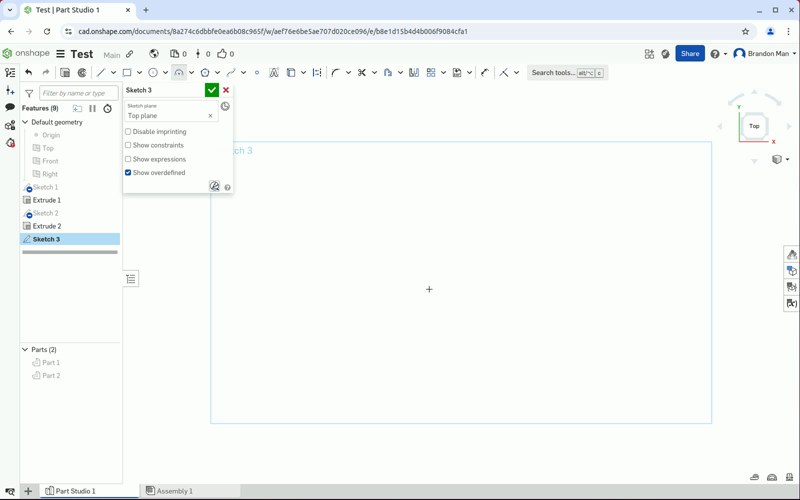
click(429, 288)
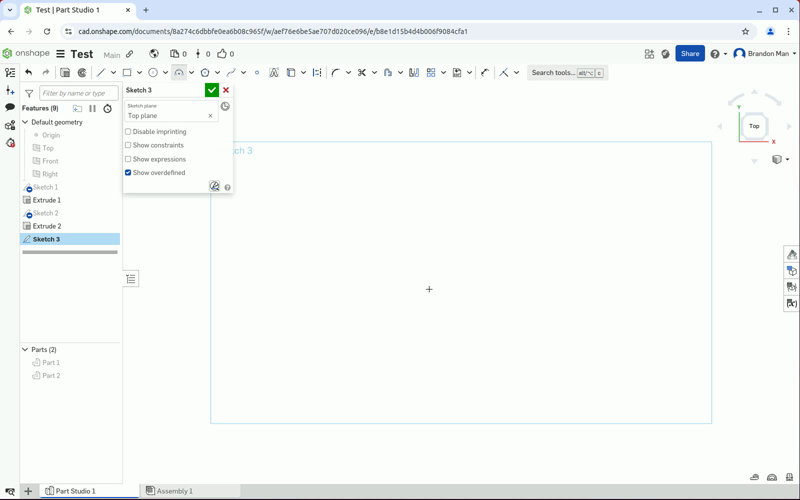
key_up(shift)
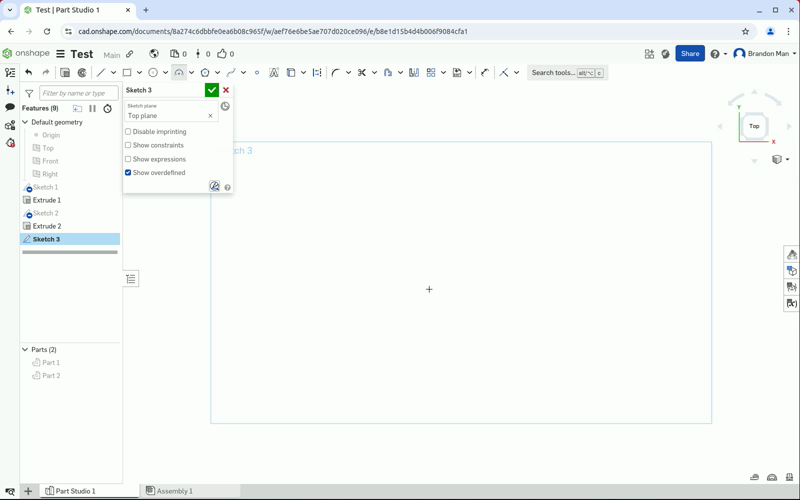
key_down(shift)
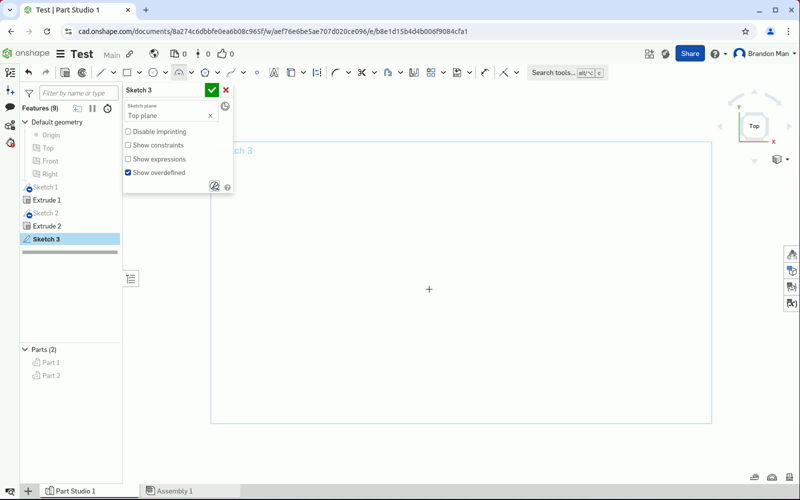
mouse_move(440, 308)
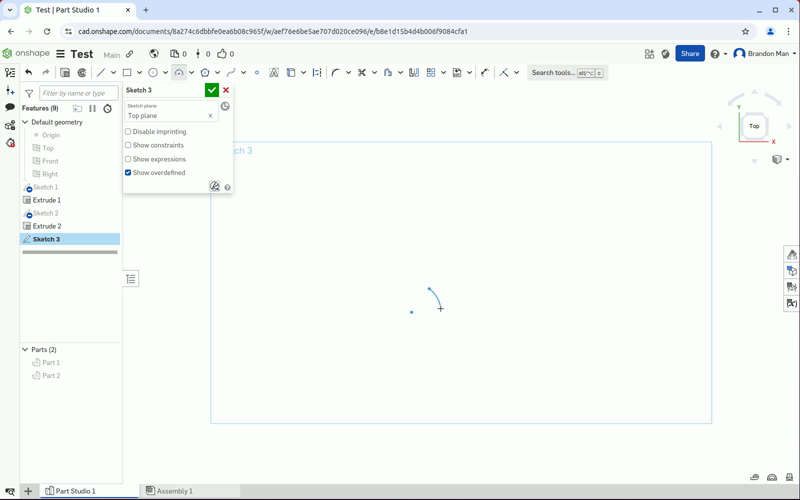
click(440, 308)
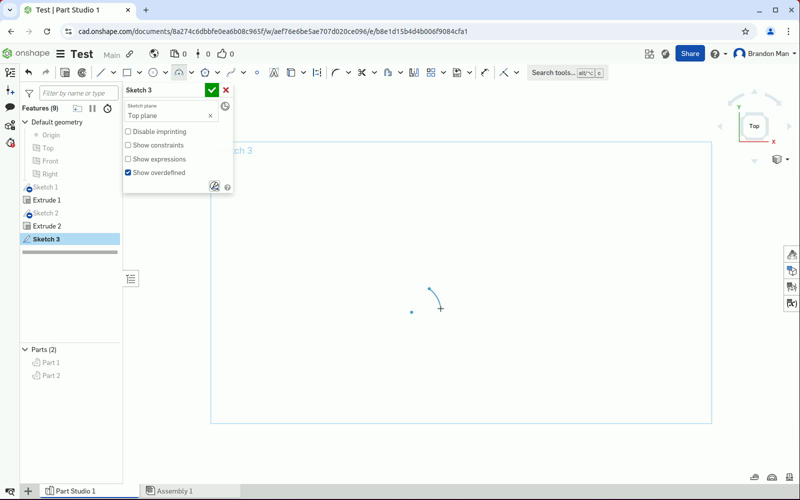
mouse_move(433, 299)
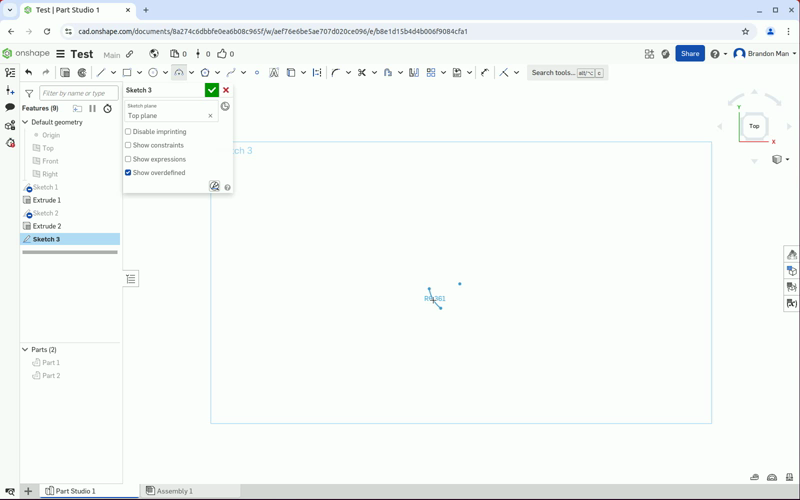
click(433, 299)
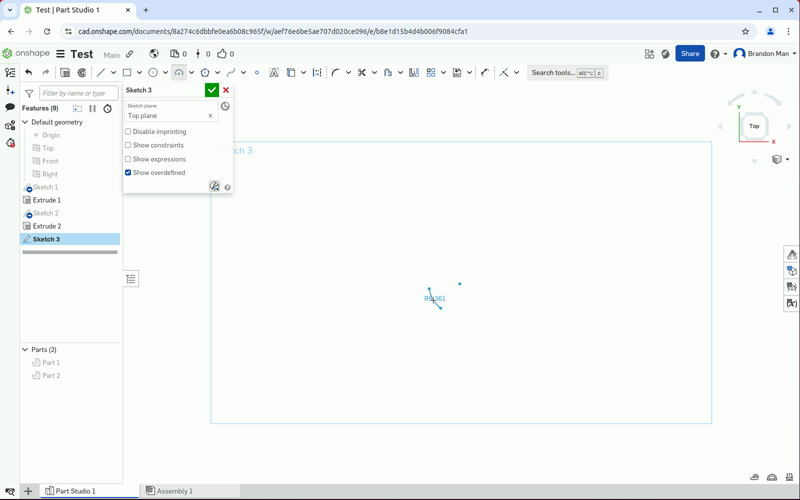
key_up(shift)
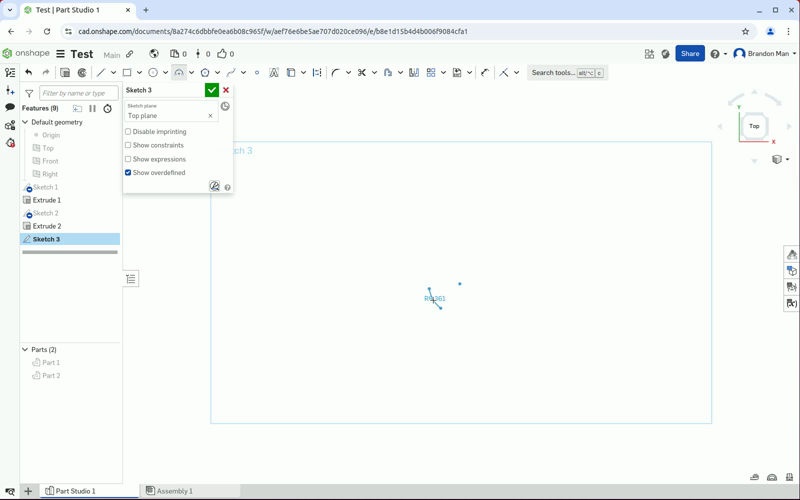
mouse_move(440, 308)
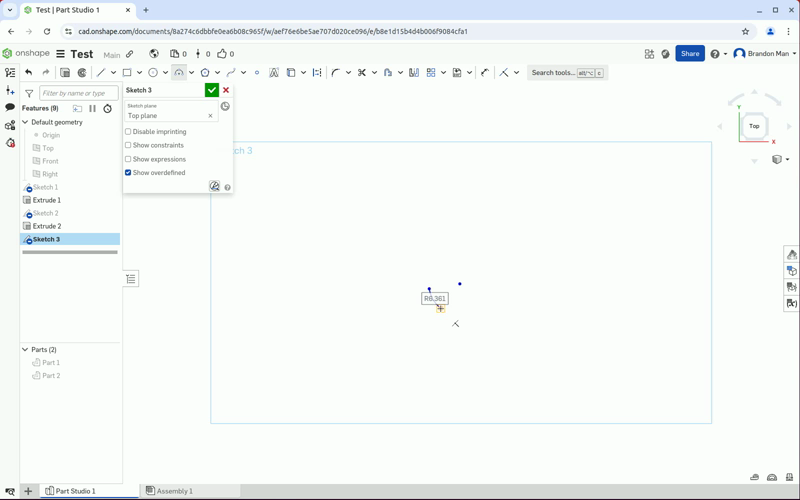
click(440, 308)
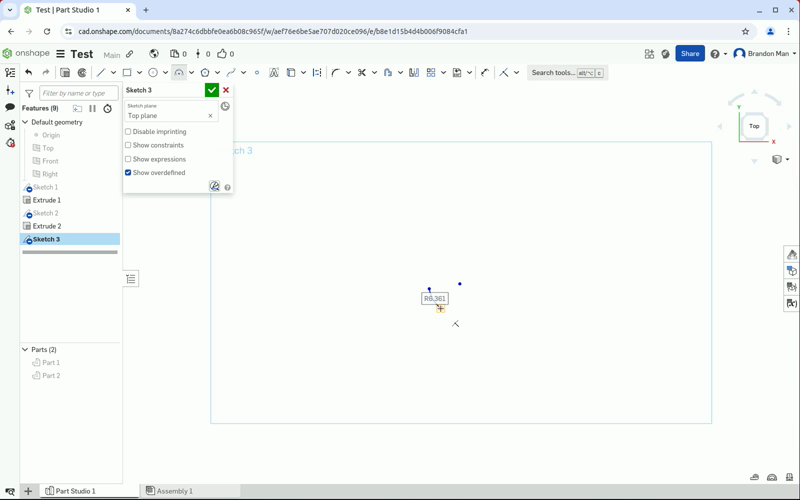
mouse_move(429, 288)
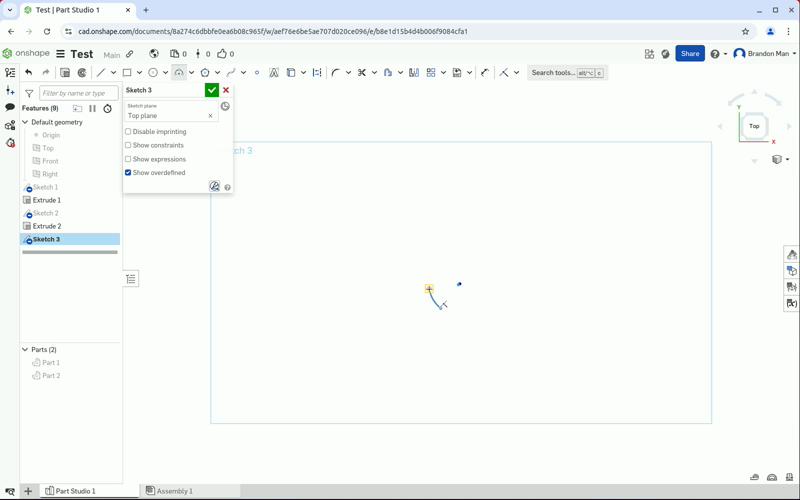
click(429, 288)
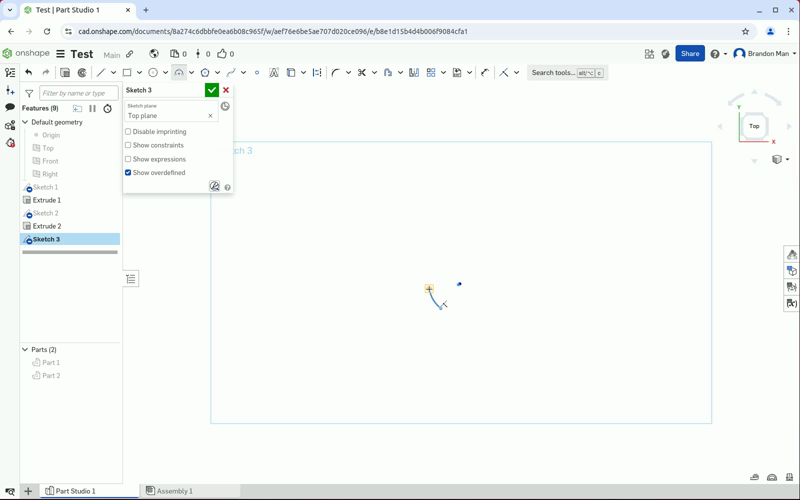
key_down(shift)
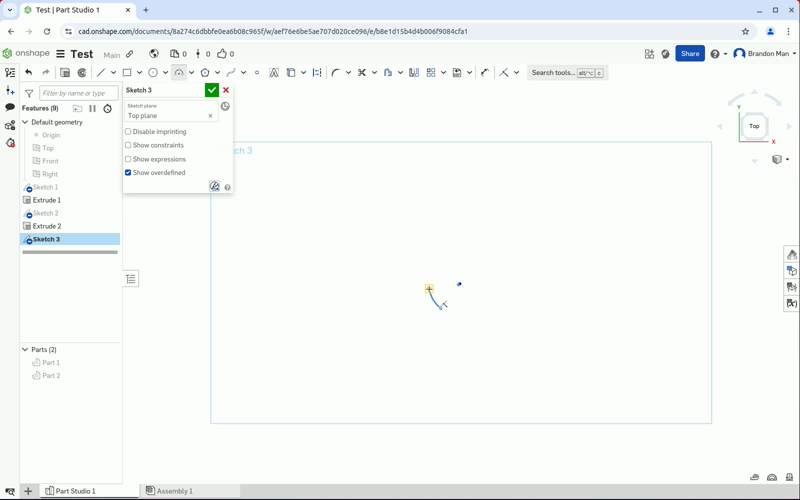
mouse_move(436, 297)
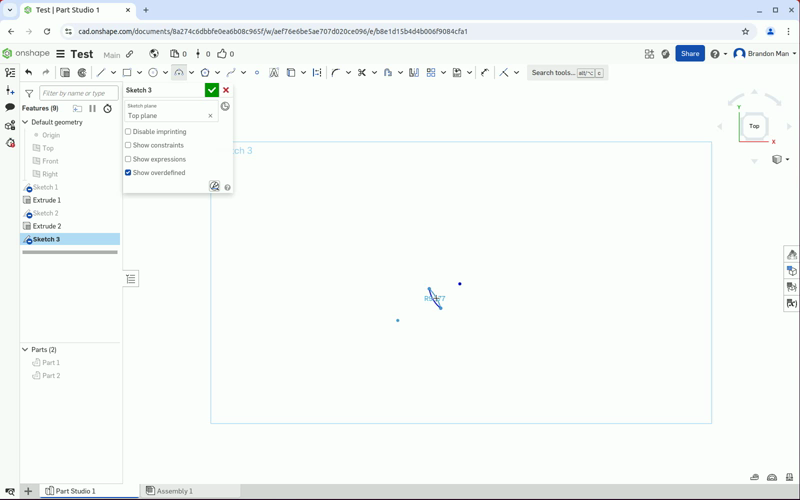
scroll(6)
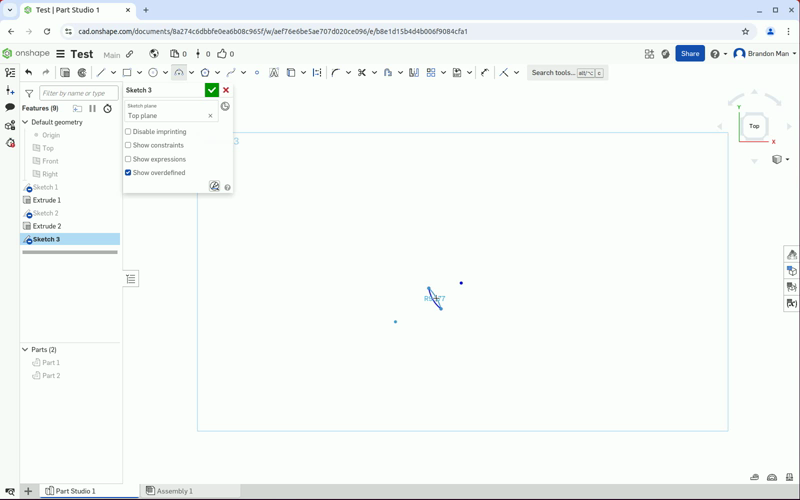
scroll(6)
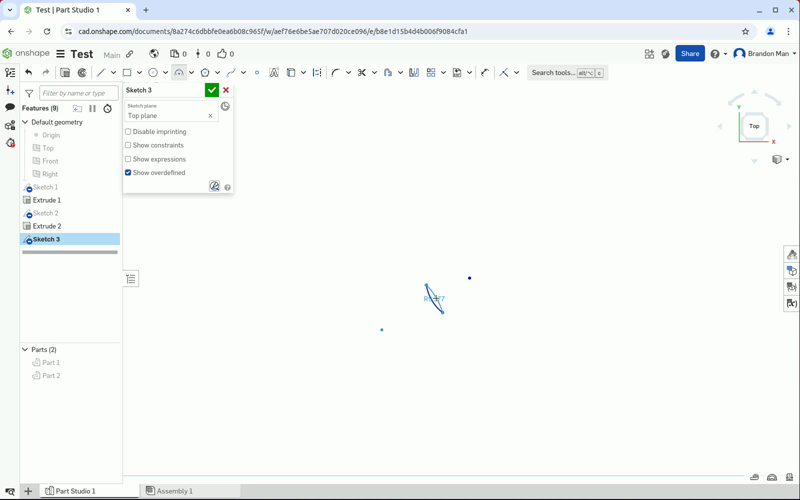
scroll(6)
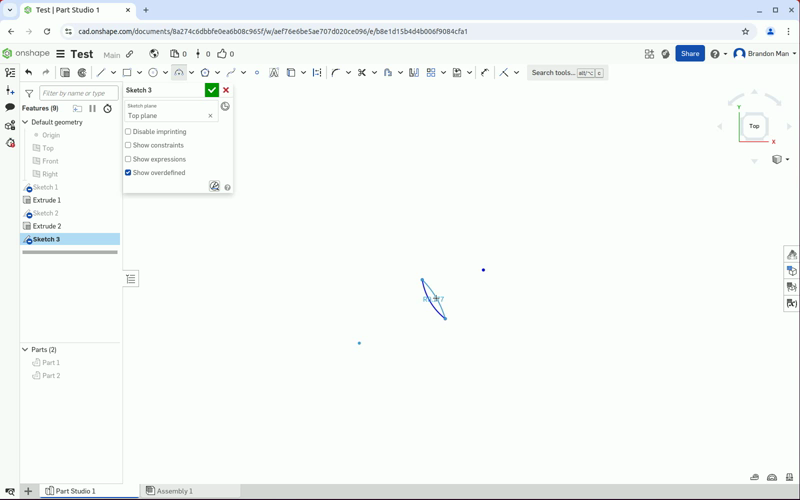
scroll(6)
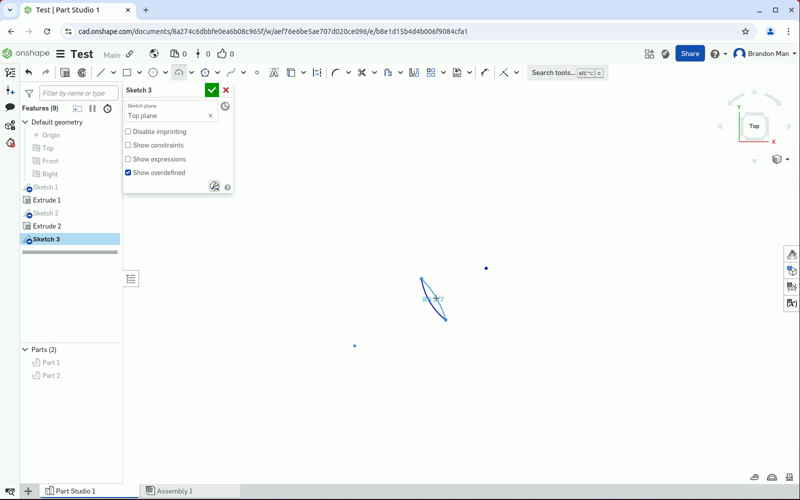
scroll(6)
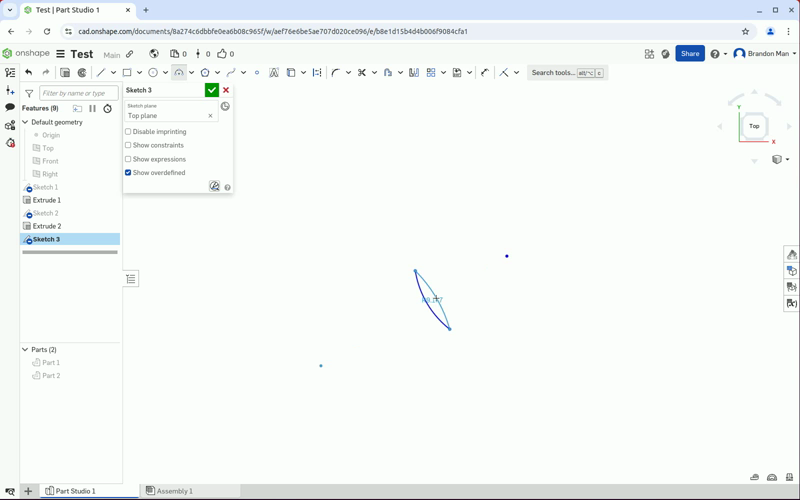
scroll(6)
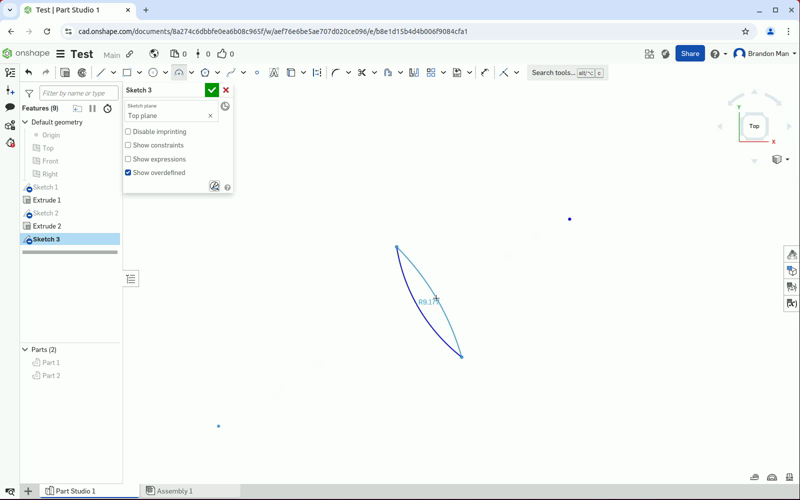
scroll(6)
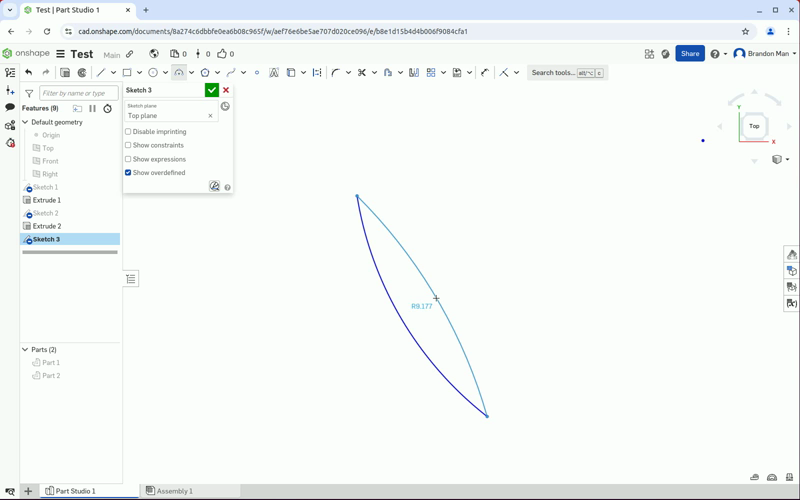
click(436, 297)
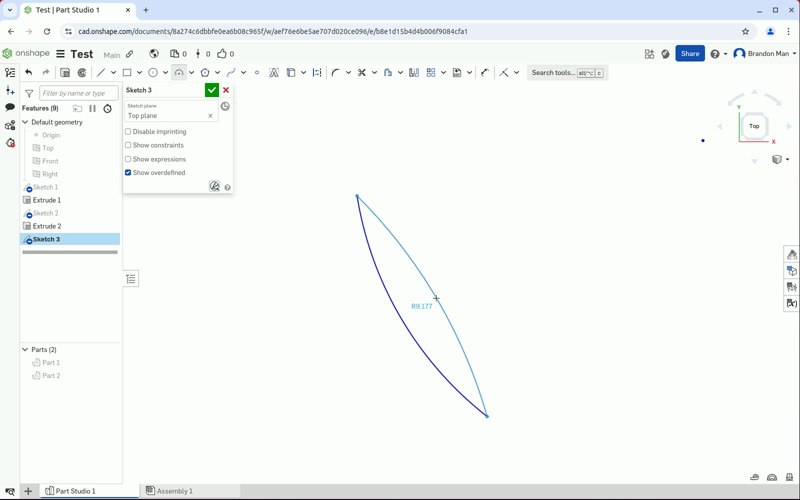
scroll(-6)
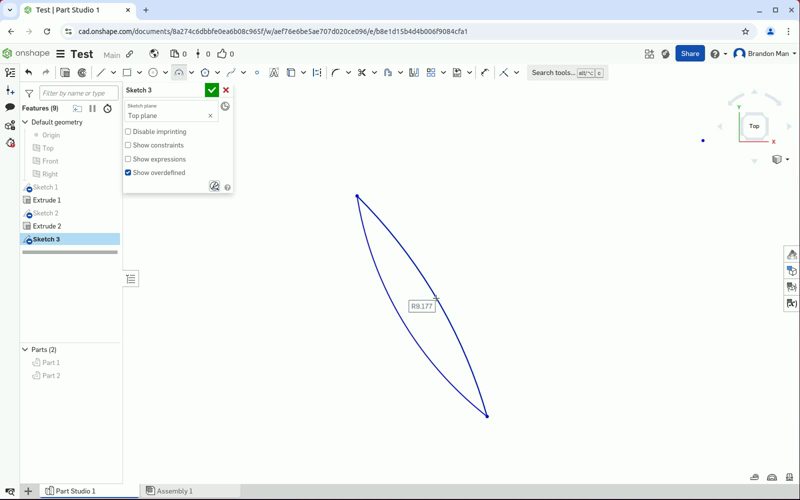
scroll(-6)
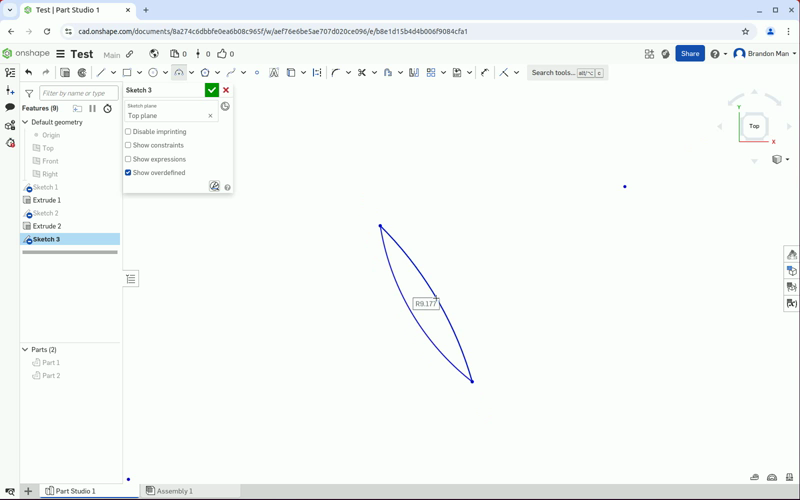
scroll(-6)
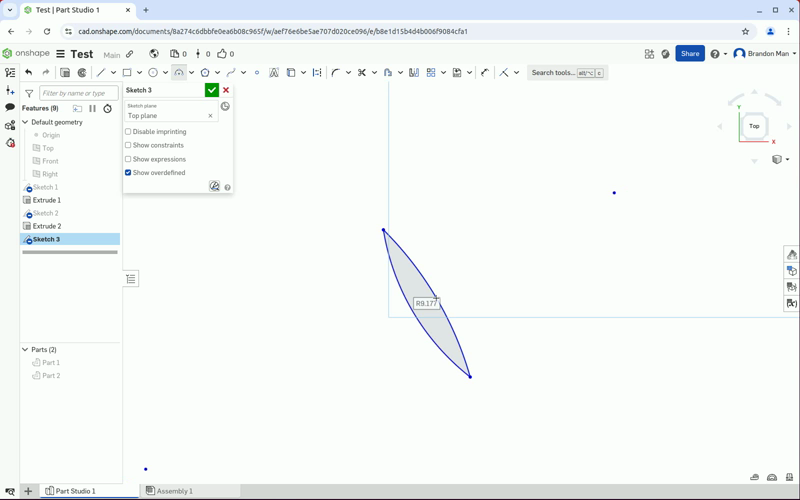
scroll(-6)
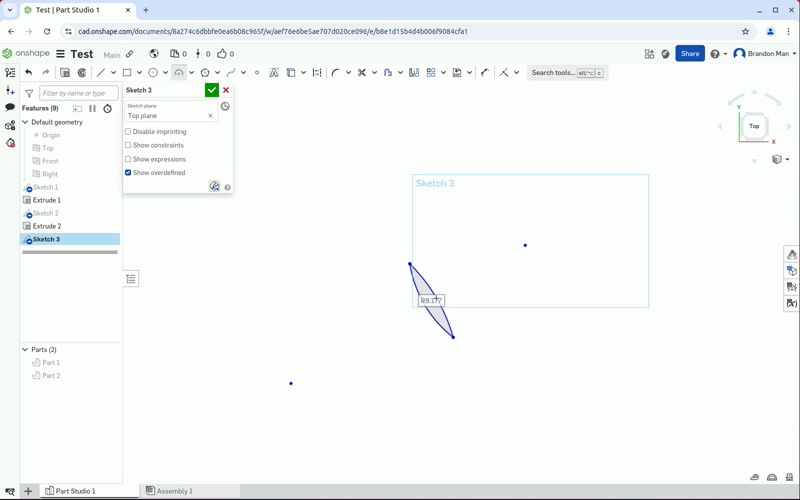
scroll(-6)
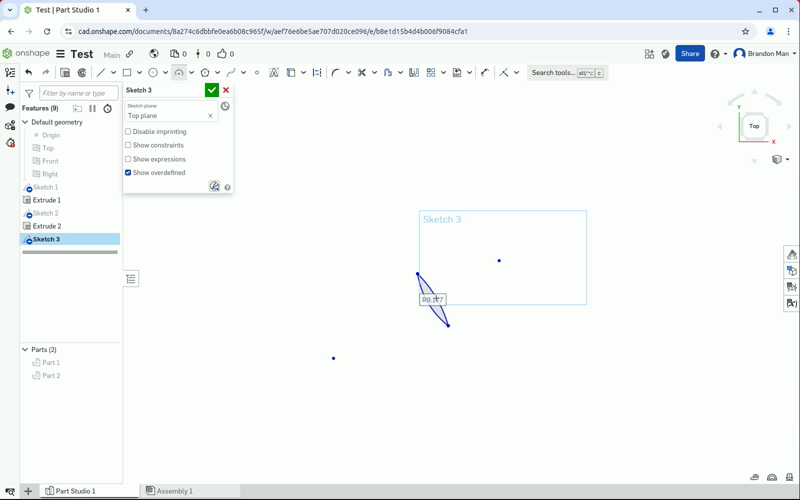
scroll(-6)
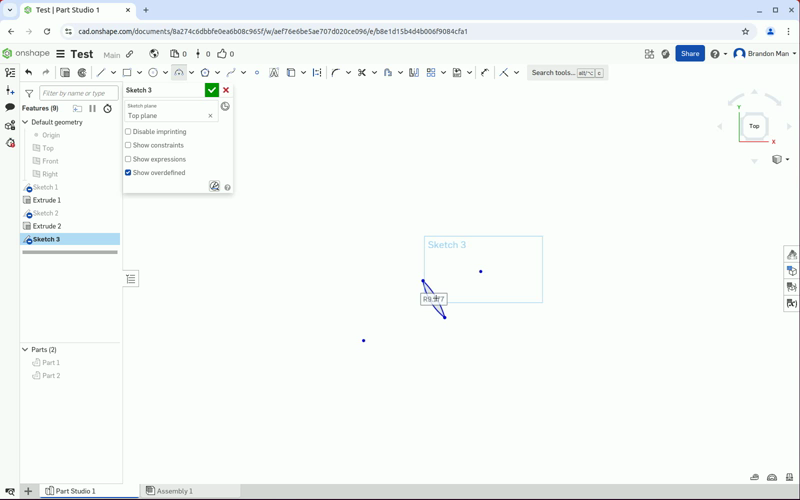
scroll(-6)
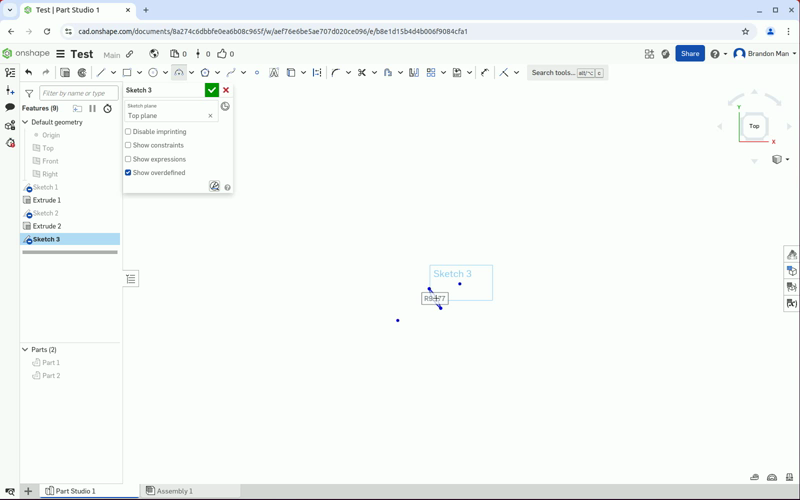
key_up(shift)
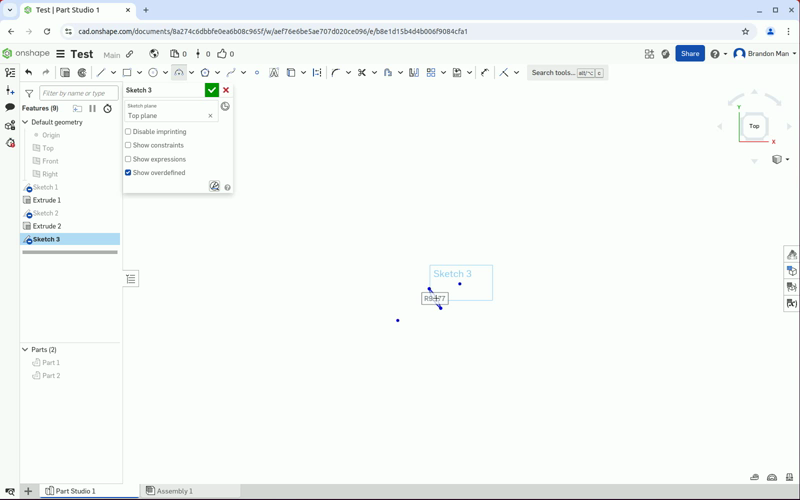
key(esc)
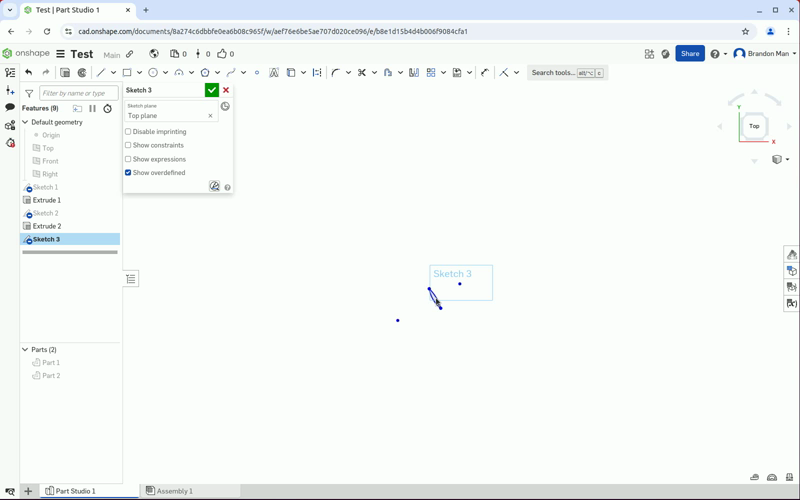
mouse_move(431, 292)
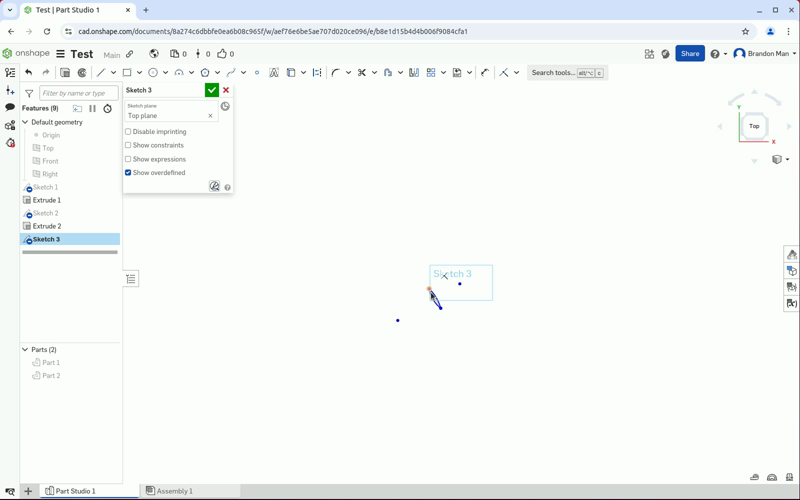
scroll(6)
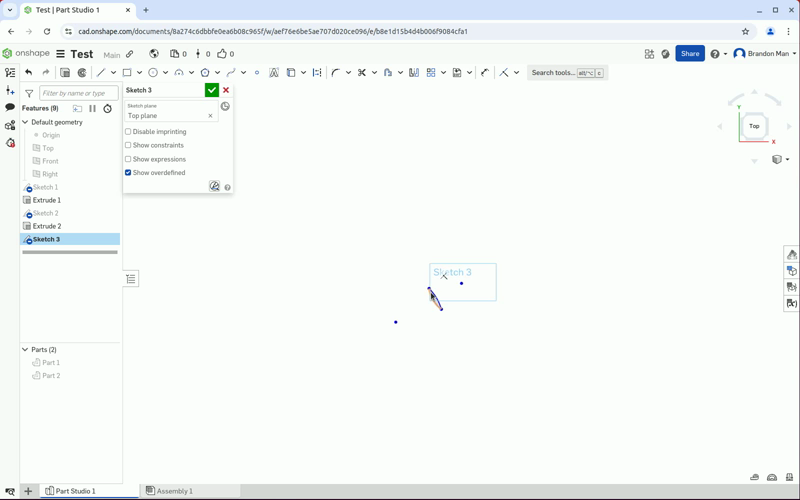
scroll(6)
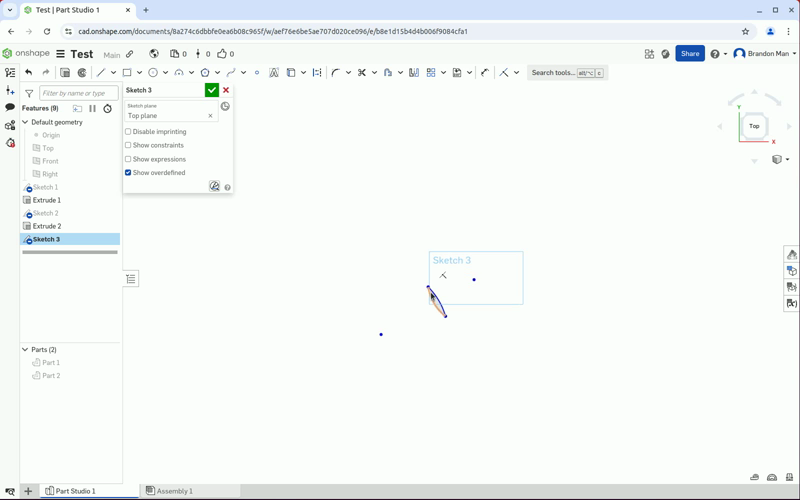
scroll(6)
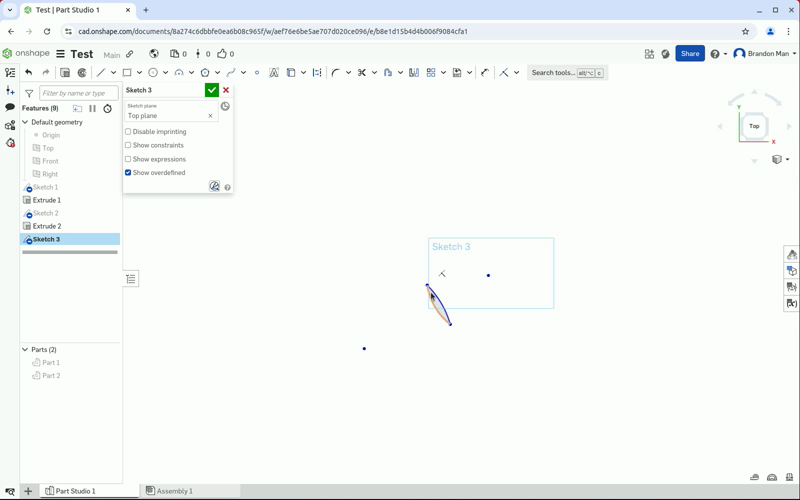
scroll(6)
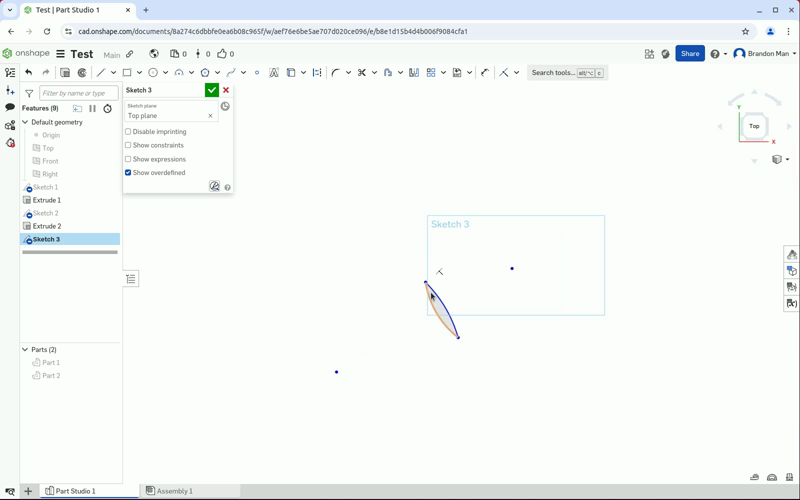
scroll(6)
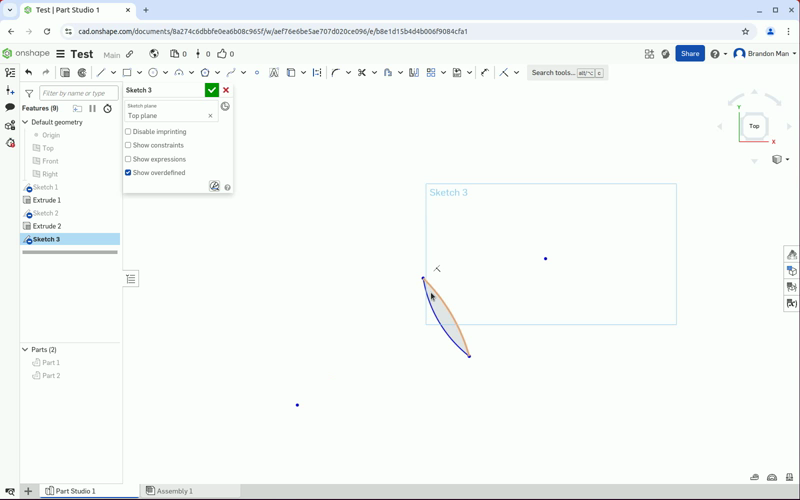
scroll(6)
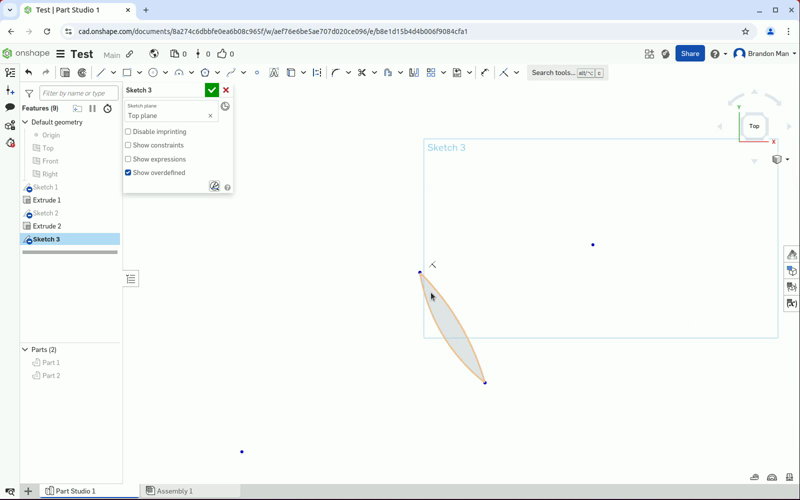
scroll(6)
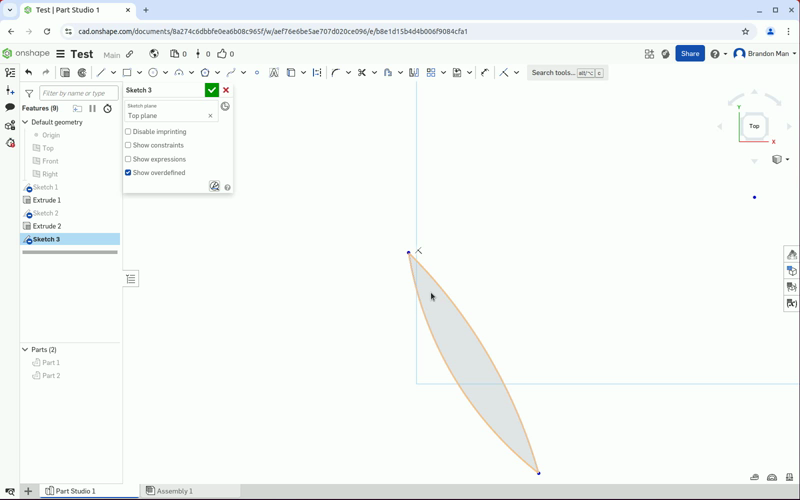
click(431, 292)
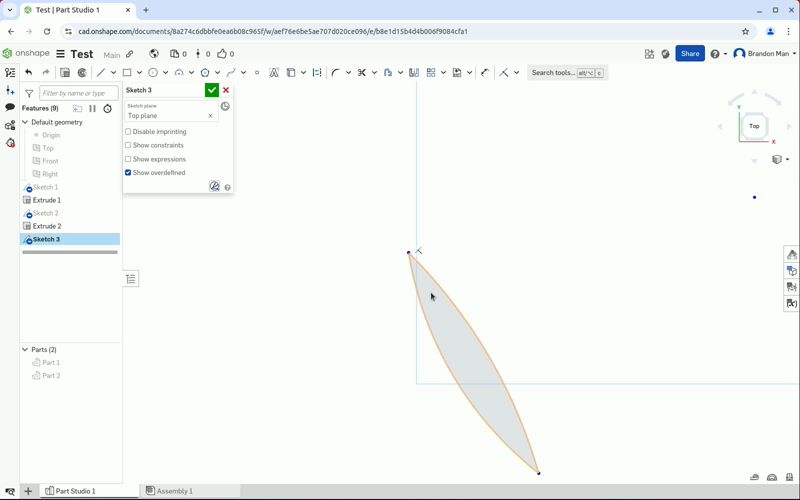
scroll(-6)
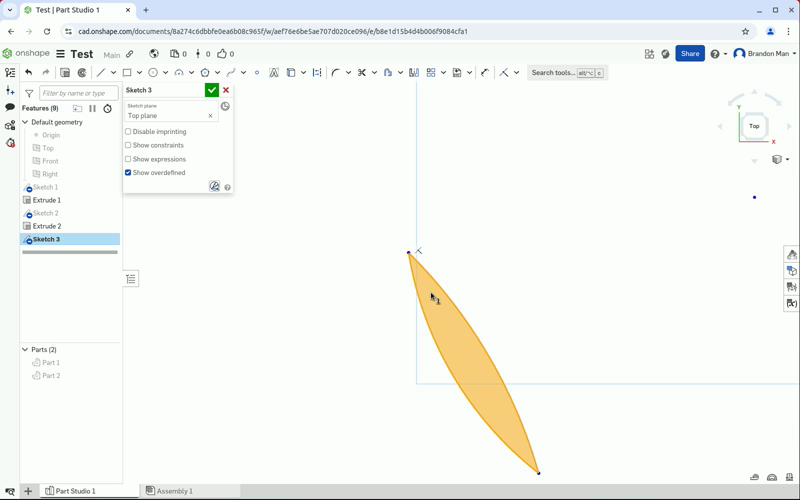
scroll(-6)
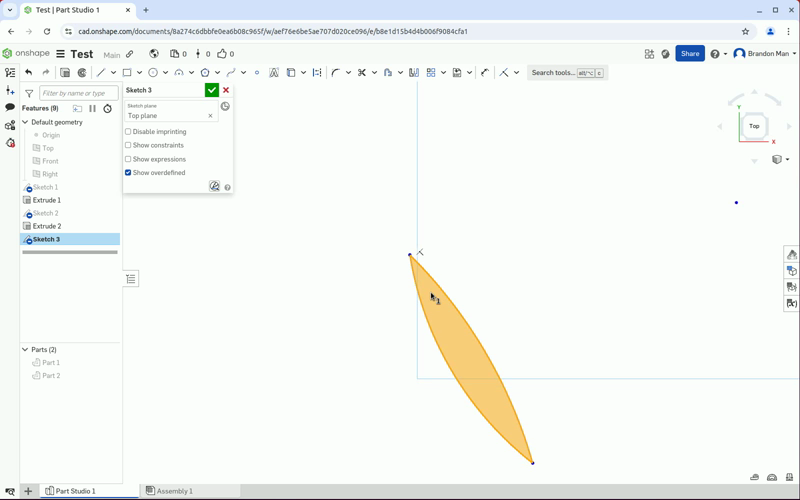
scroll(-6)
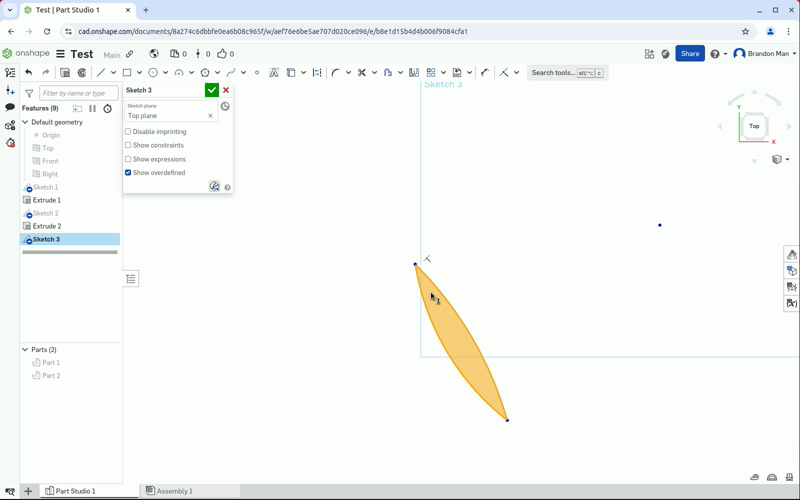
scroll(-6)
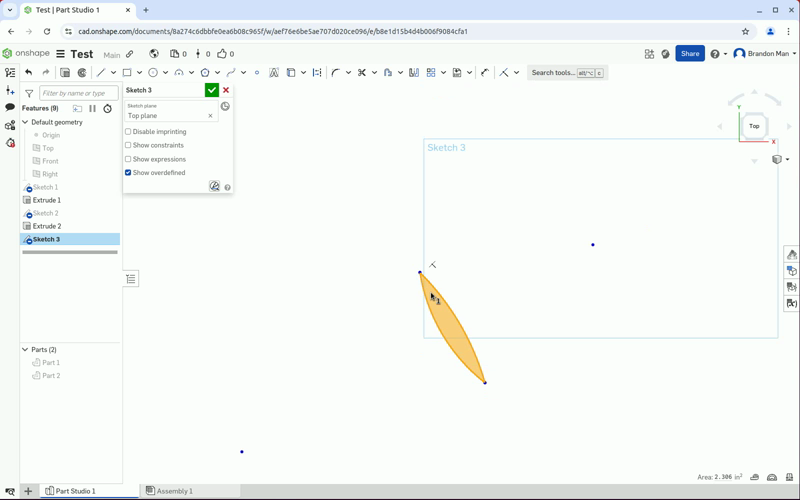
scroll(-6)
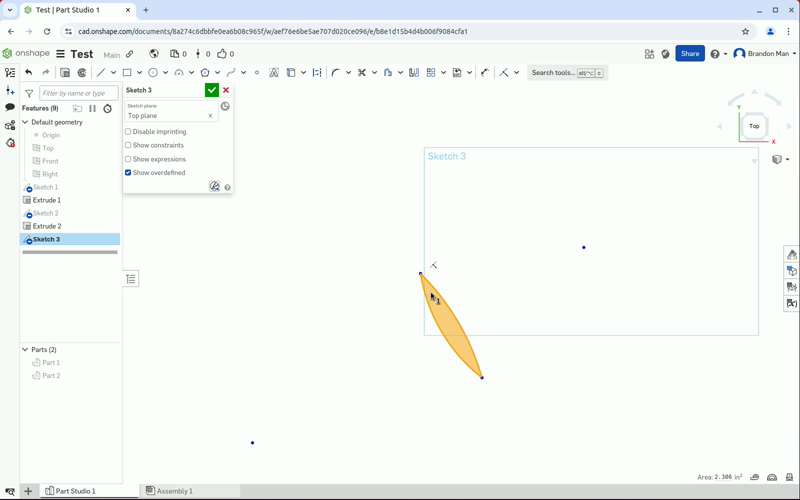
scroll(-6)
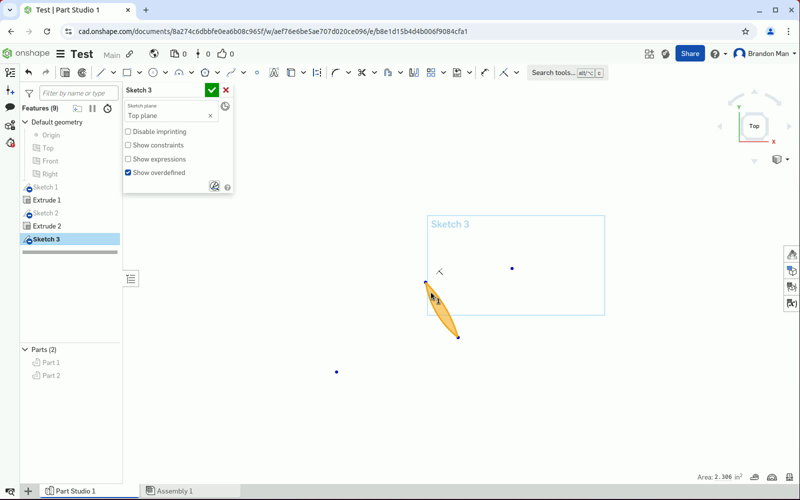
scroll(-6)
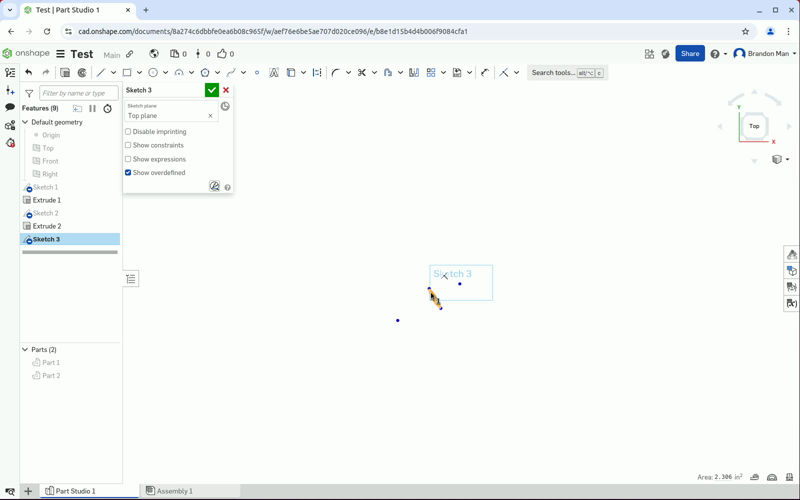
mouse_move(73, 352)
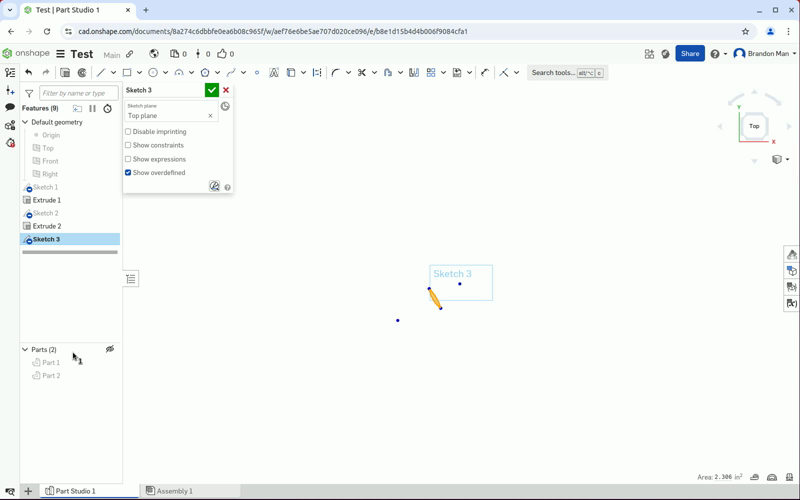
key(shift+y)
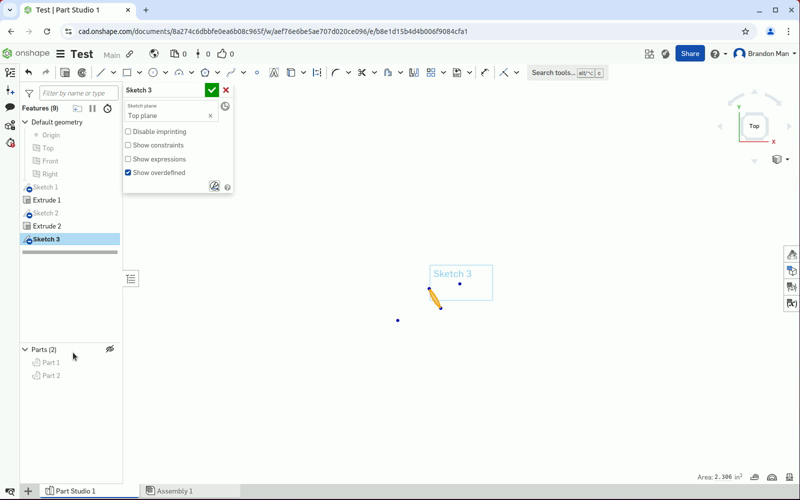
key(shift+e)
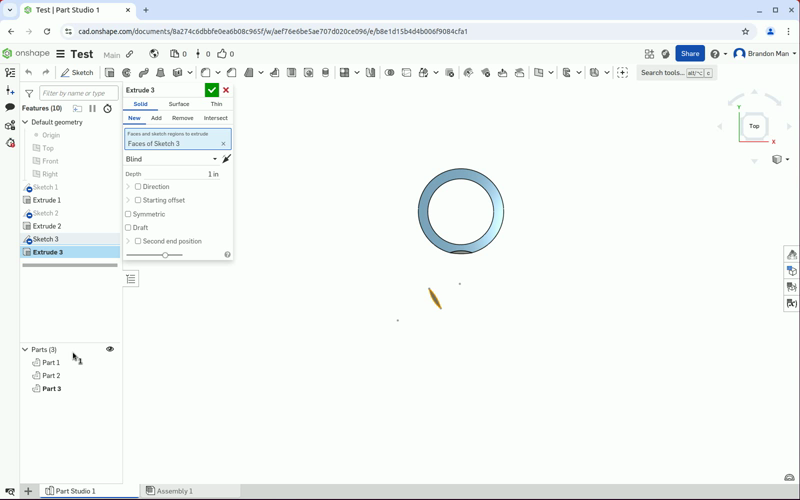
mouse_move(143, 106)
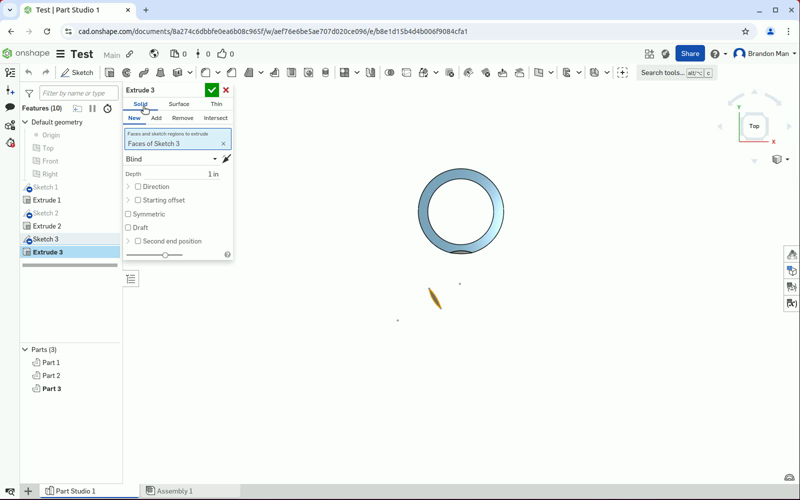
click(143, 106)
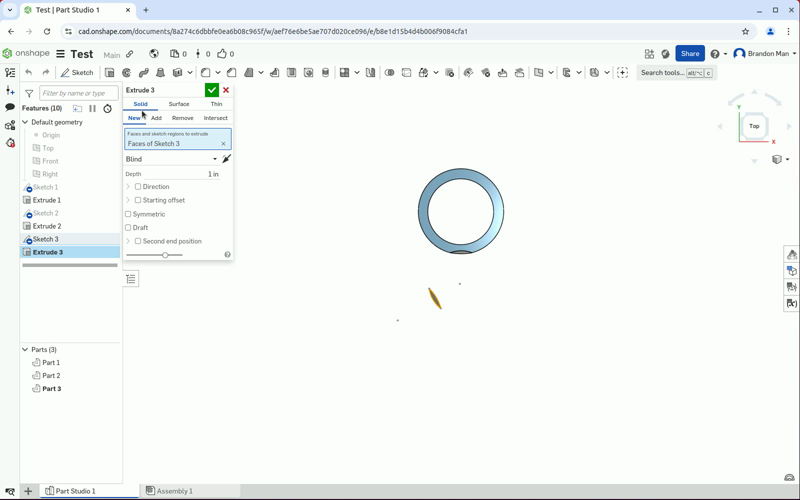
mouse_move(137, 120)
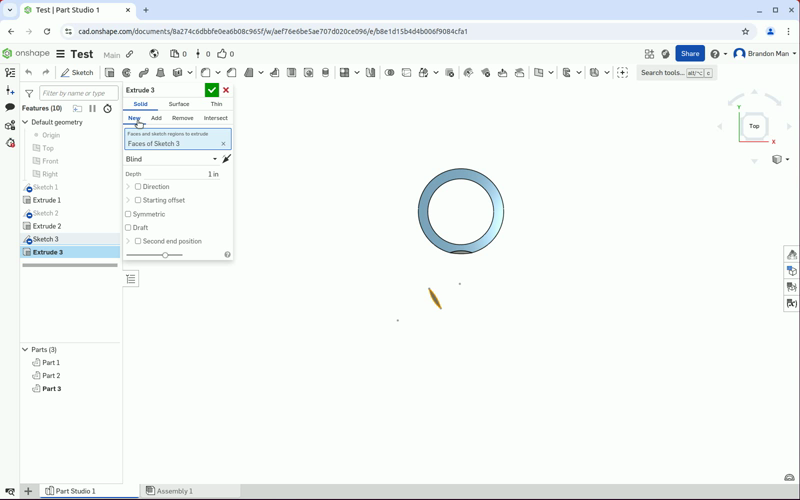
click(137, 120)
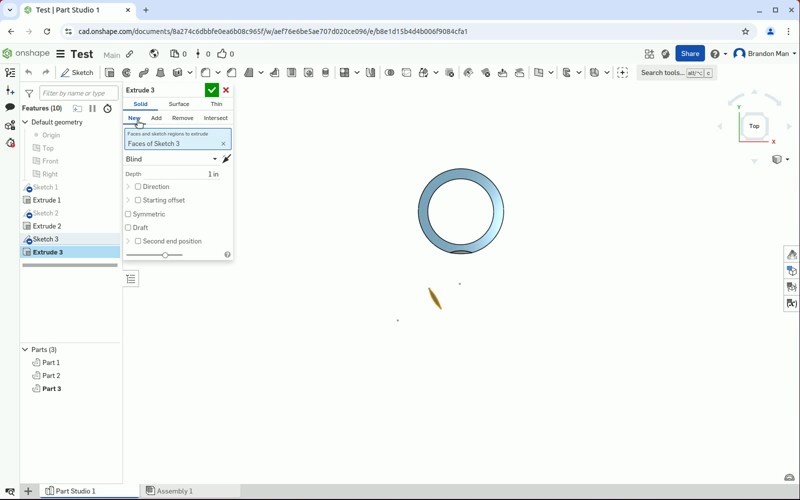
key(tab, 4)
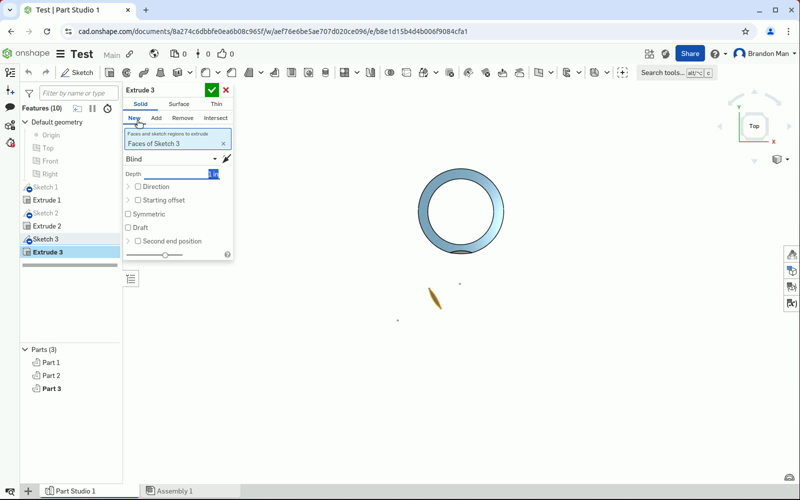
text(3.851)
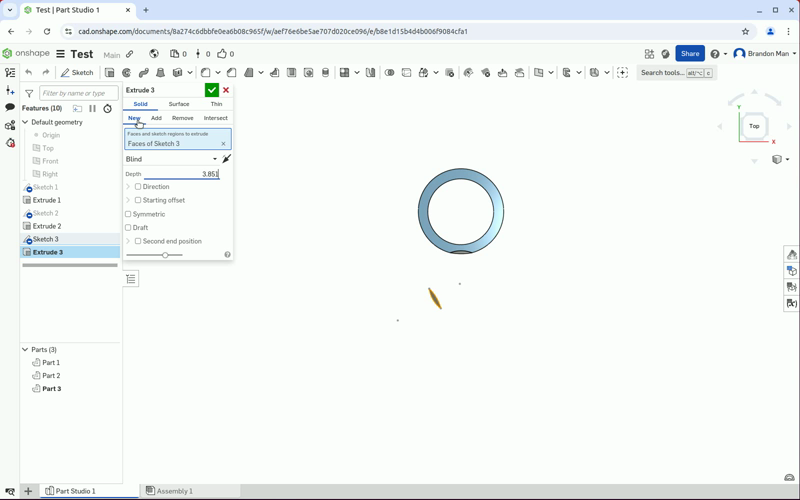
key(enter)
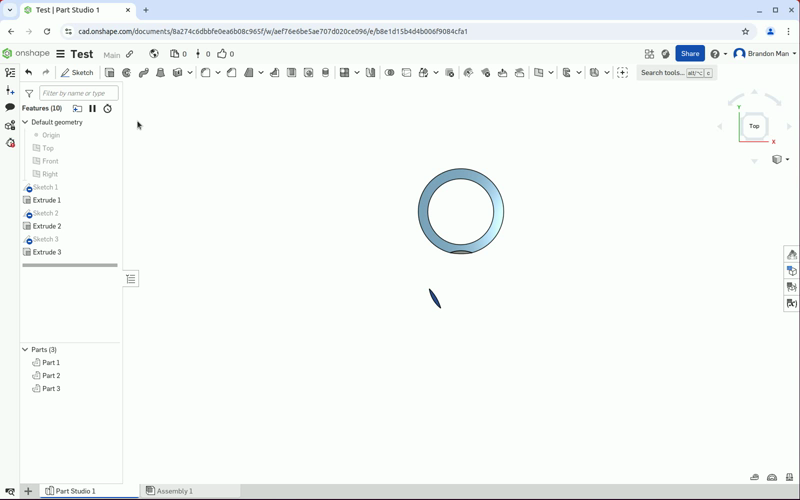
key(shift+h)
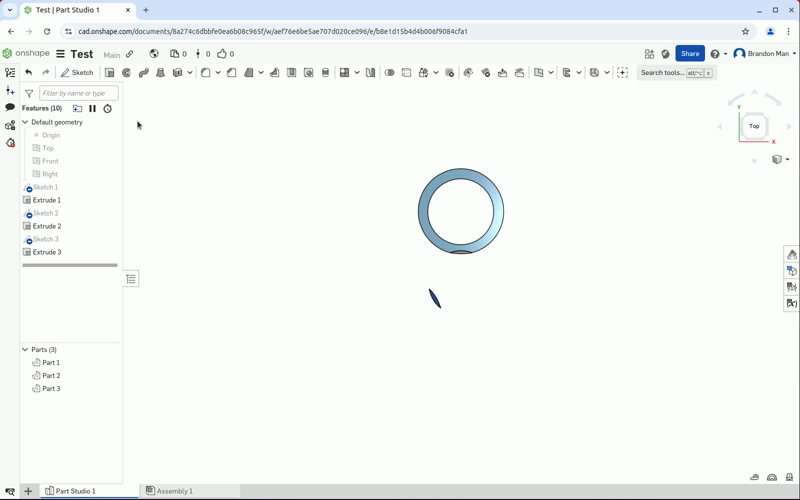
key(shift+h)
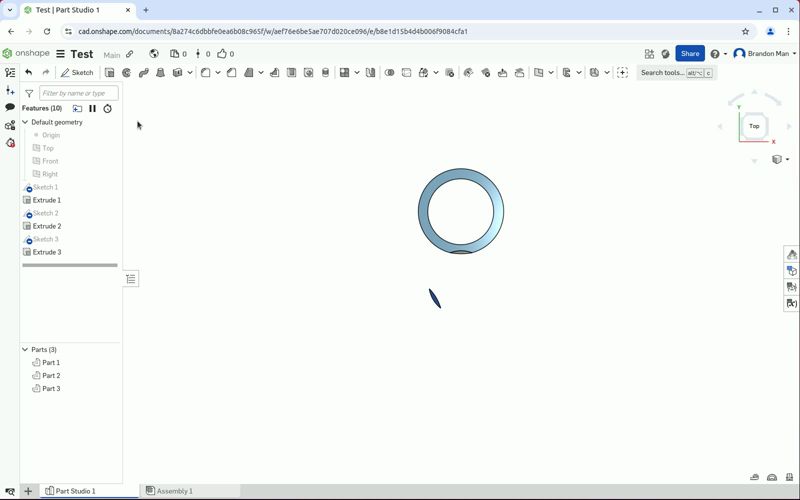
mouse_move(73, 189)
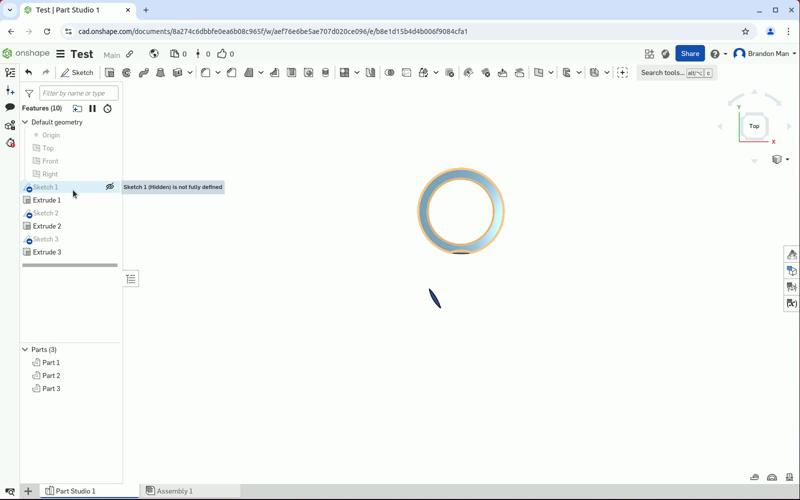
click(73, 189)
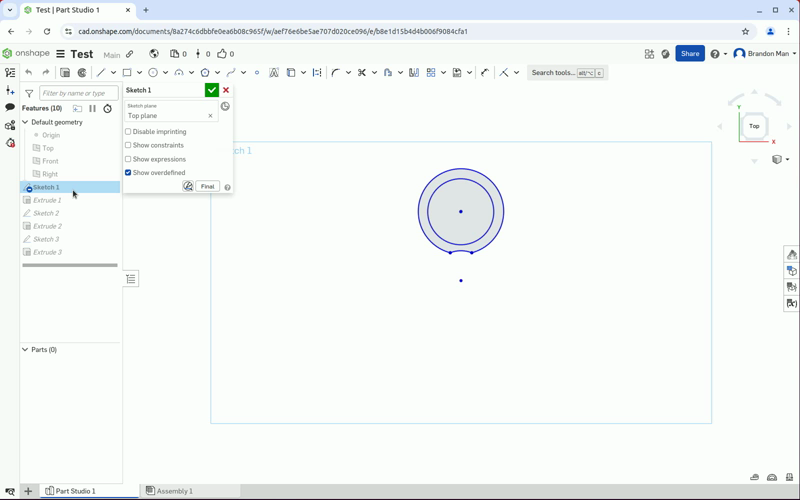
mouse_move(229, 92)
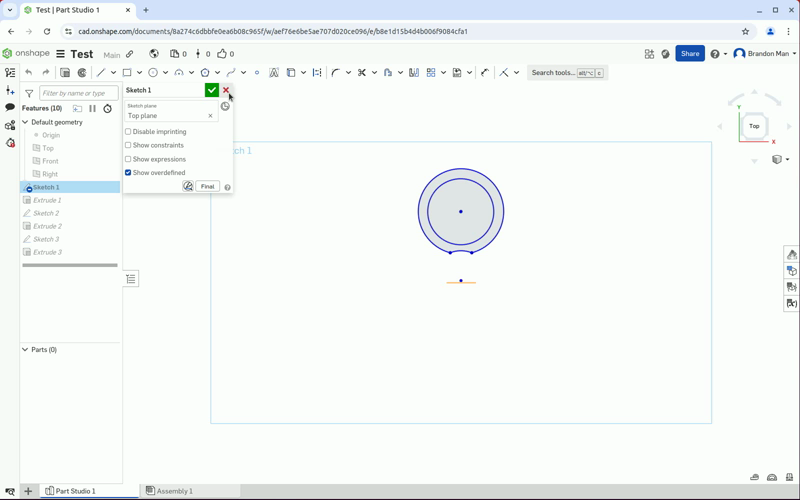
click(229, 92)
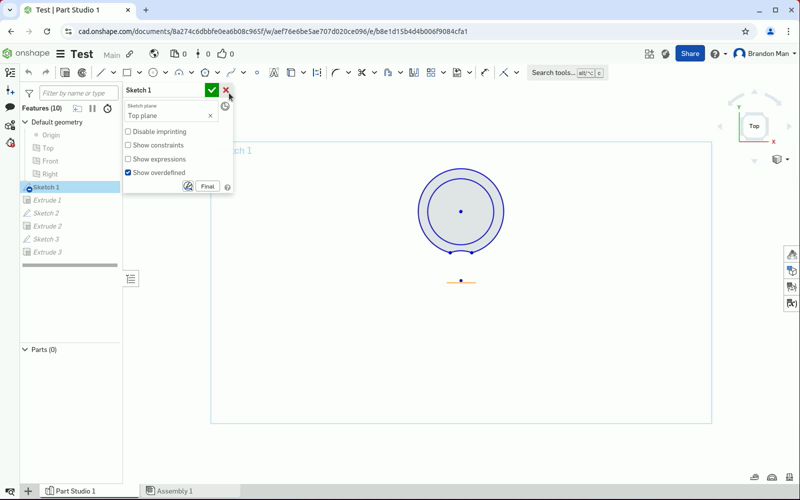
key(shift+s)
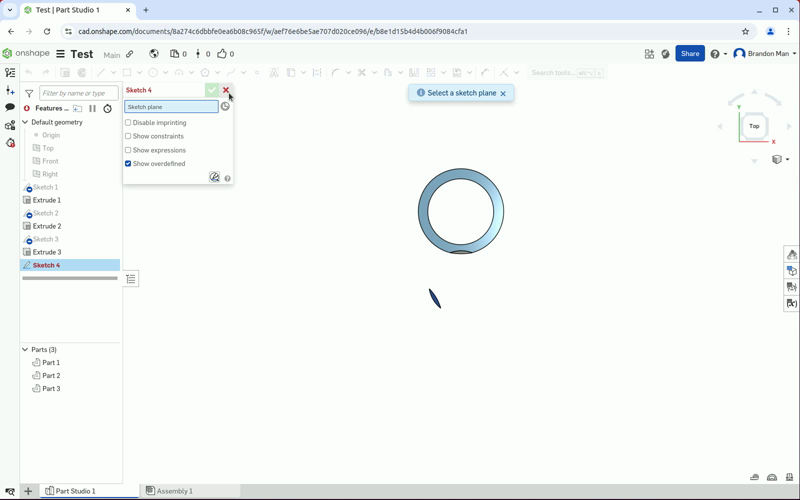
mouse_move(73, 150)
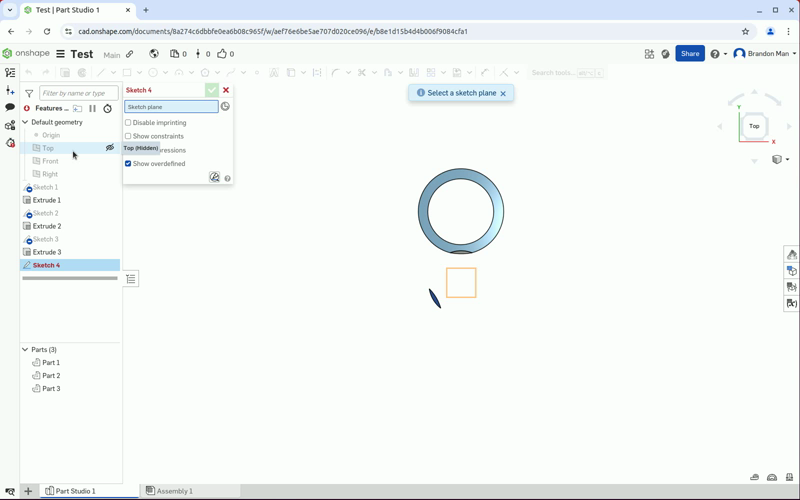
click(73, 150)
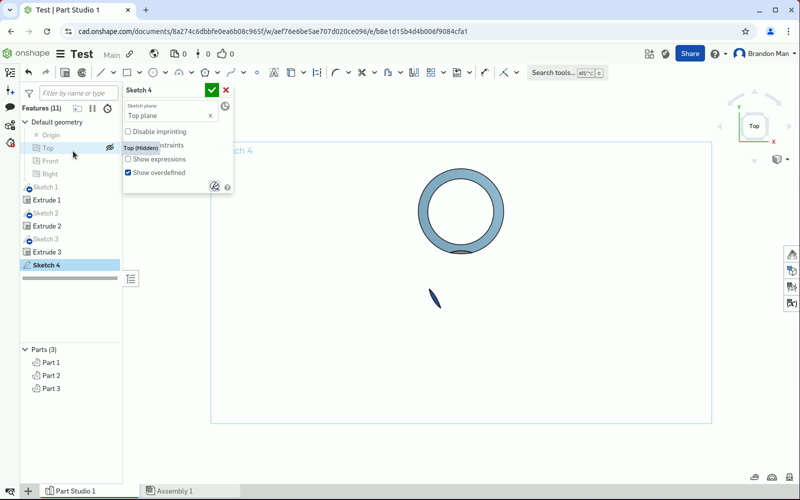
mouse_move(73, 352)
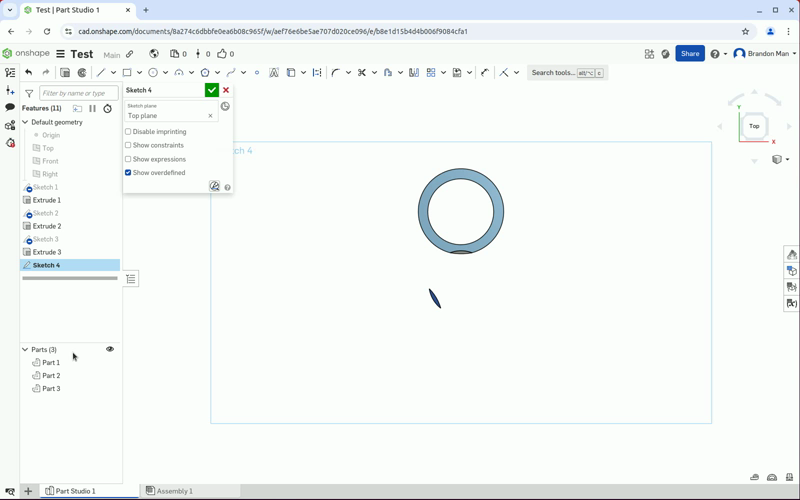
key(y)
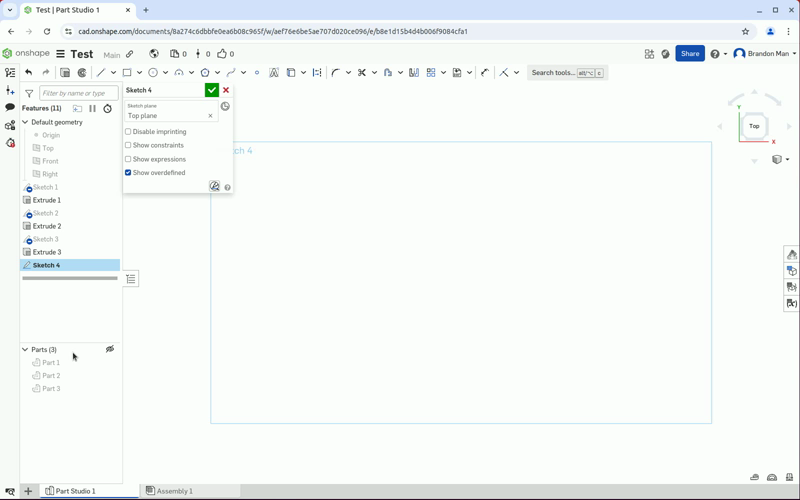
key(a)
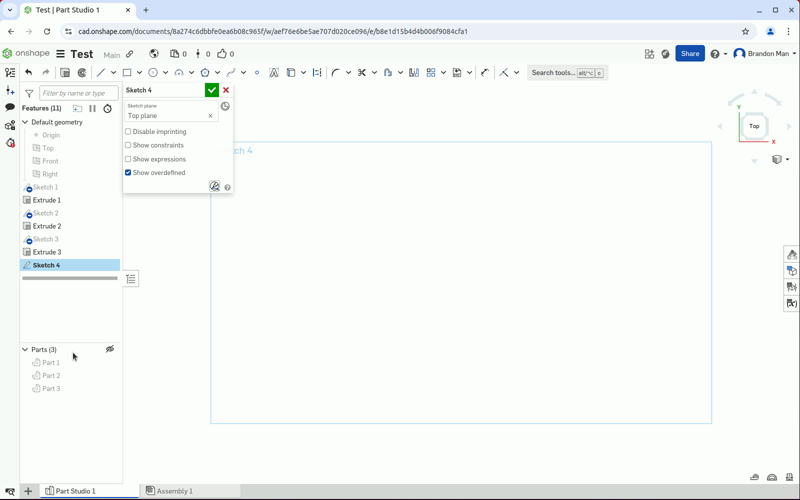
key_down(shift)
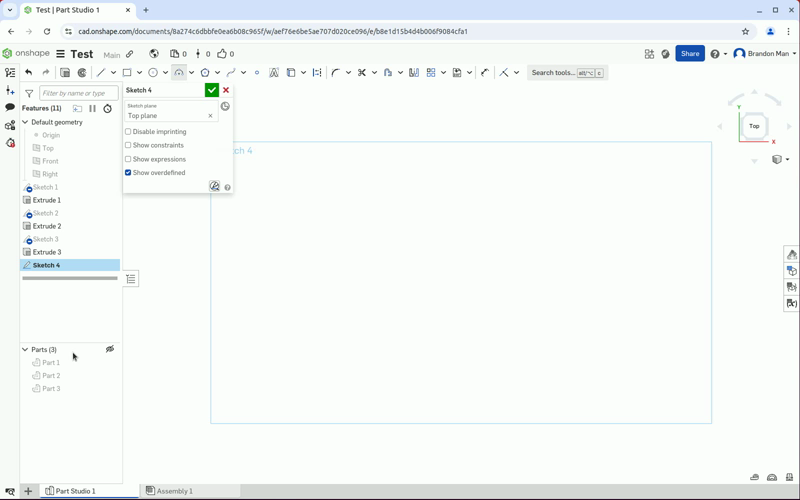
mouse_move(429, 288)
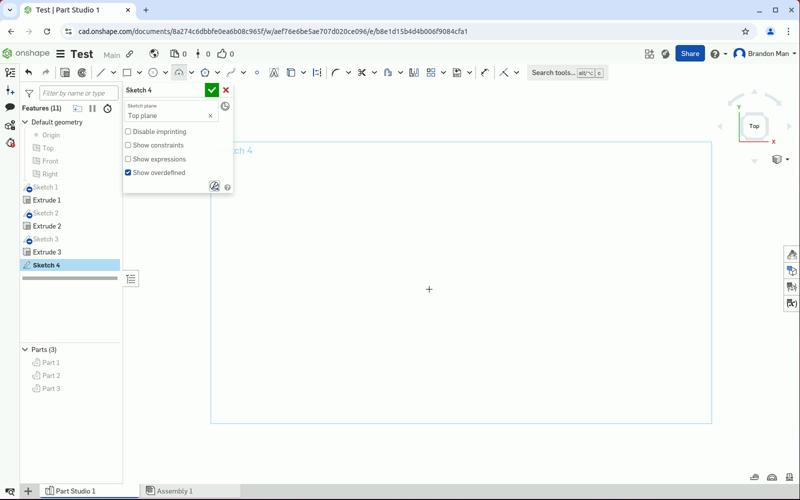
click(429, 288)
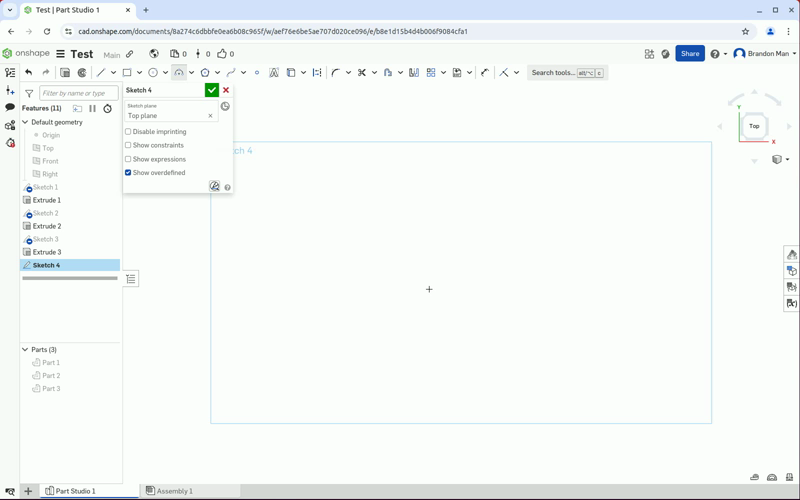
key_up(shift)
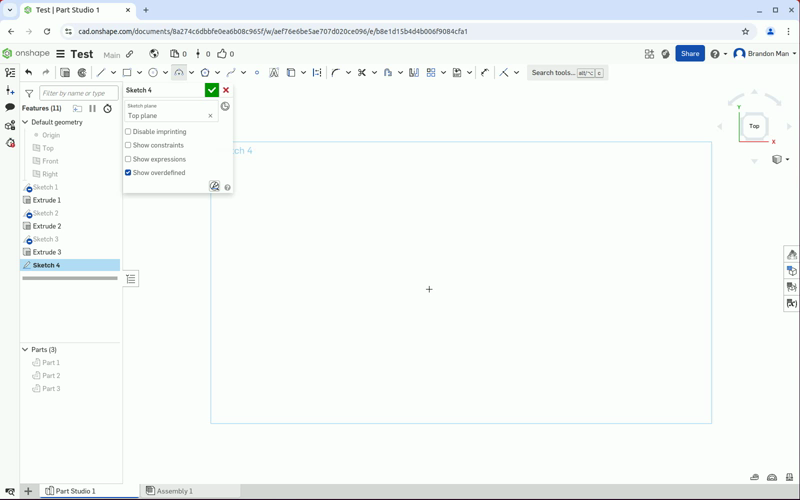
key_down(shift)
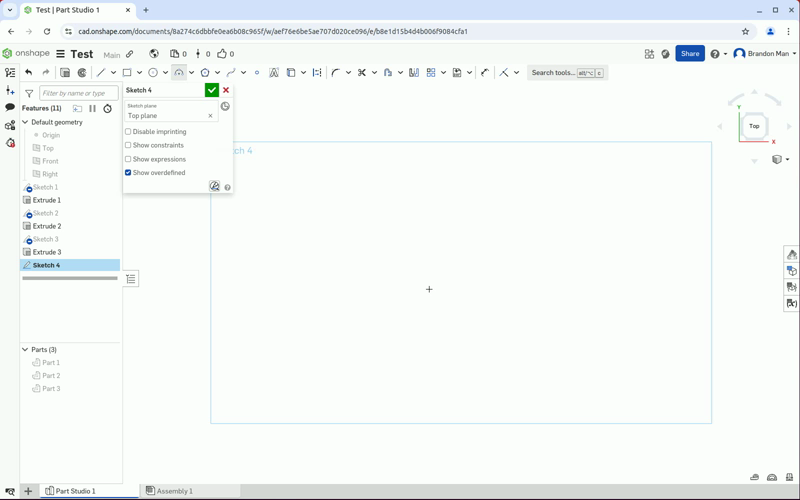
mouse_move(439, 306)
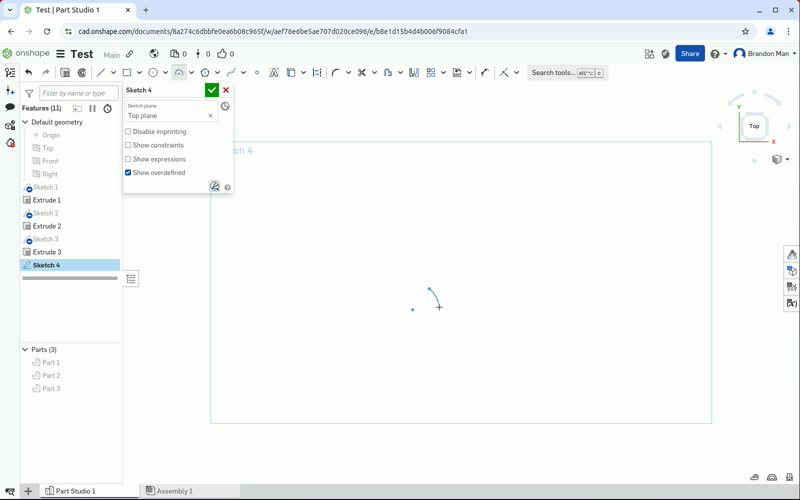
click(439, 306)
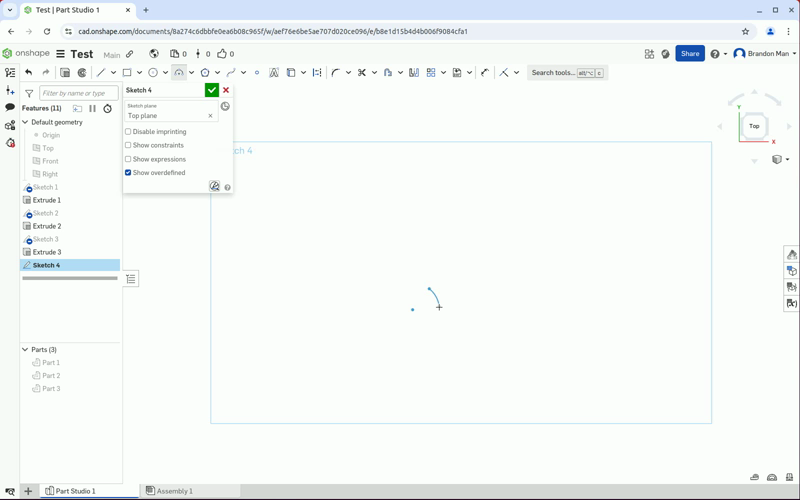
mouse_move(365, 337)
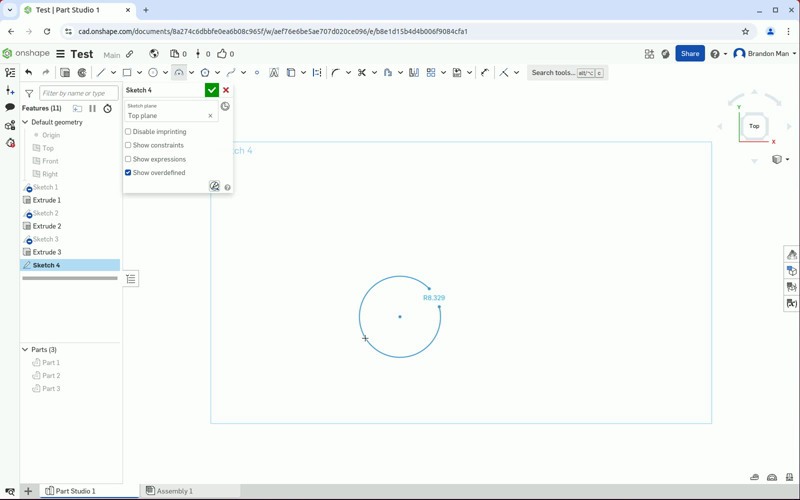
click(365, 337)
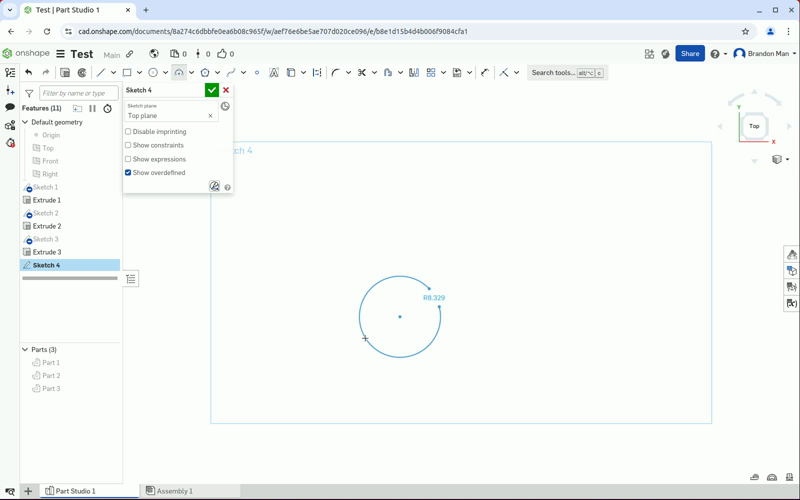
key_up(shift)
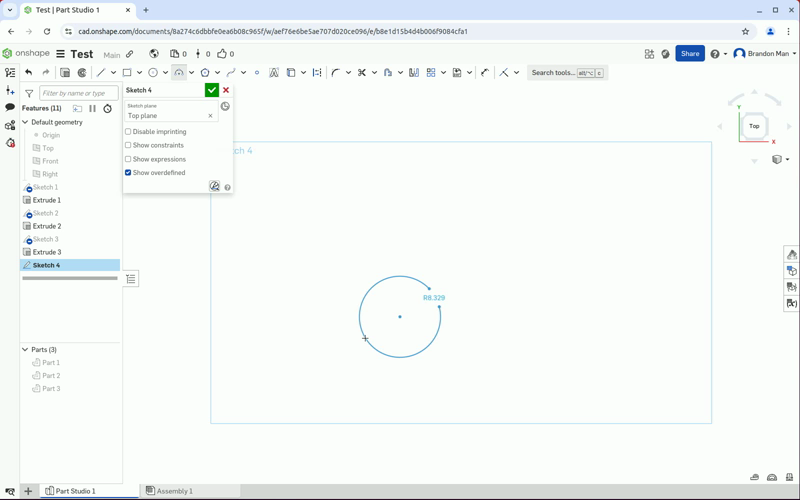
mouse_move(439, 306)
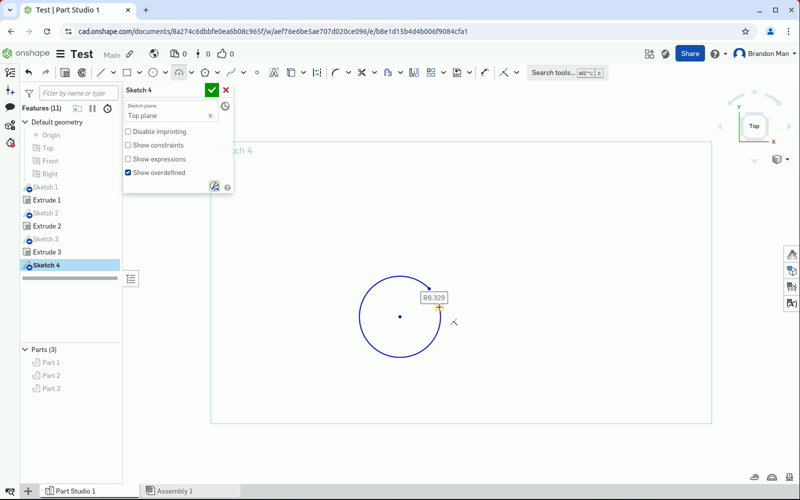
click(439, 306)
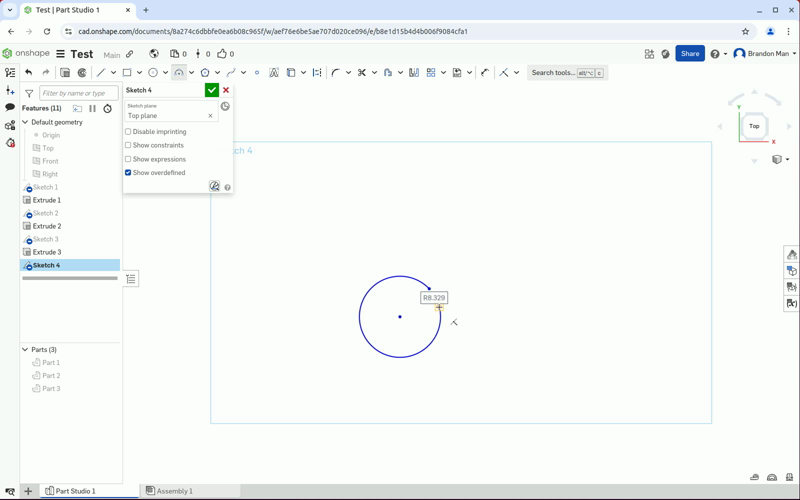
mouse_move(429, 288)
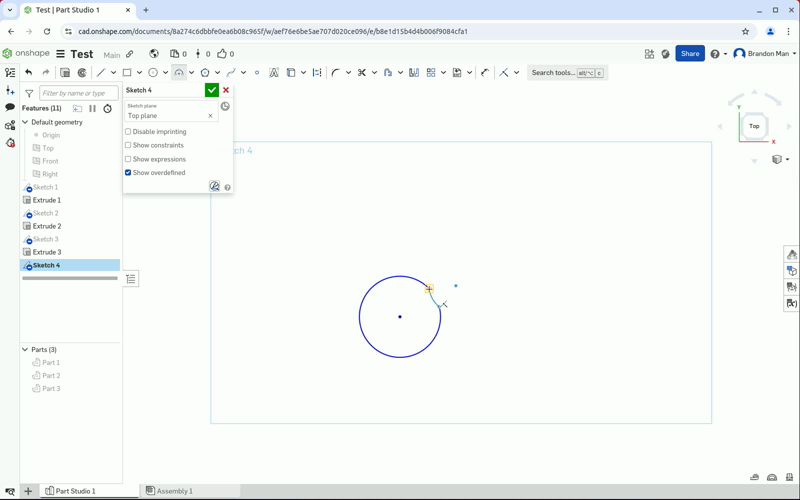
click(429, 288)
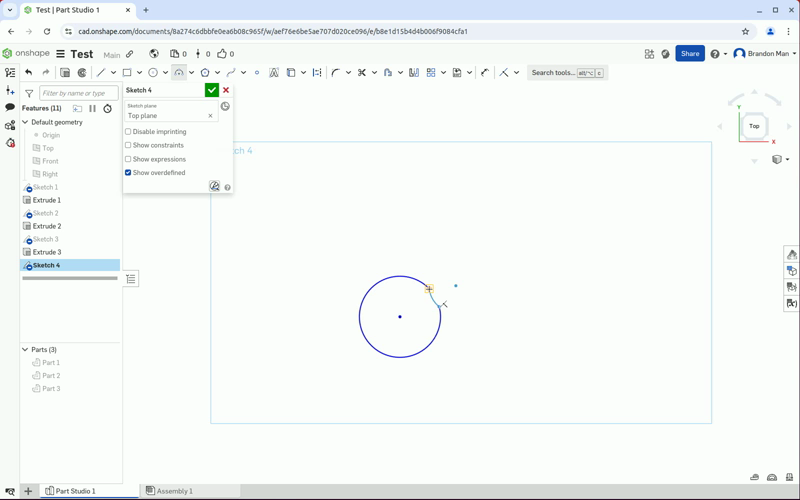
key_down(shift)
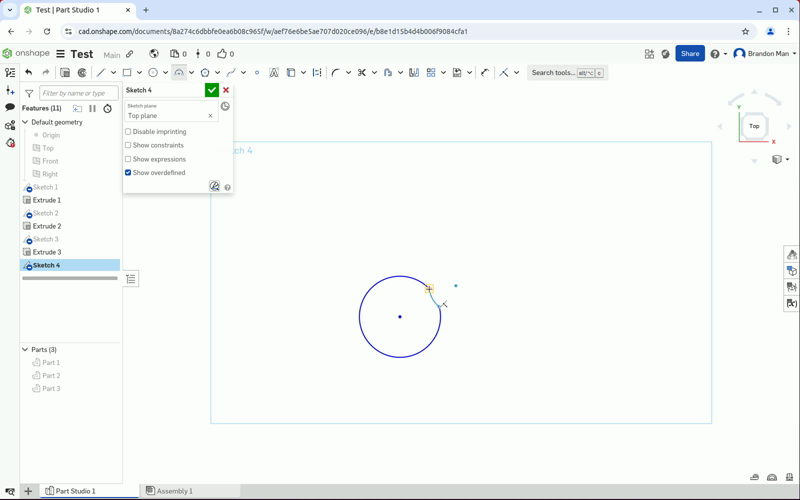
mouse_move(432, 298)
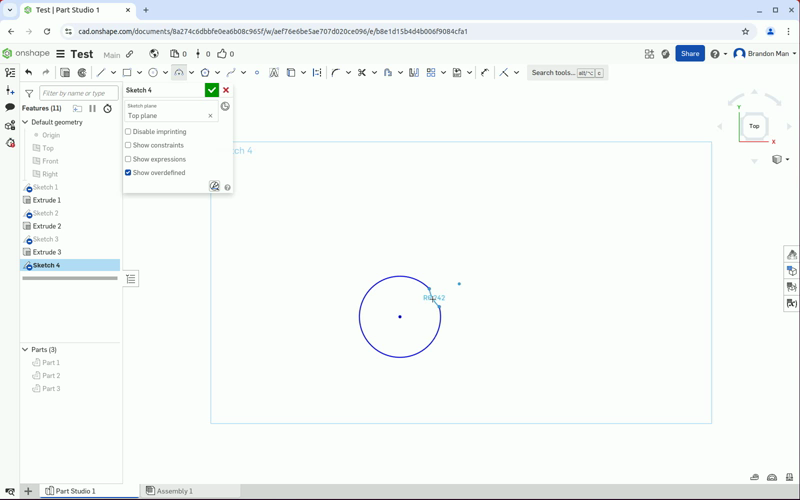
click(432, 298)
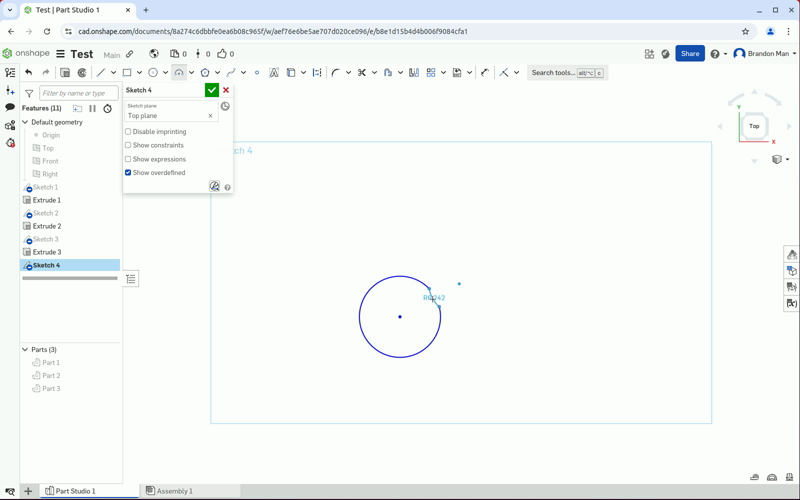
key_up(shift)
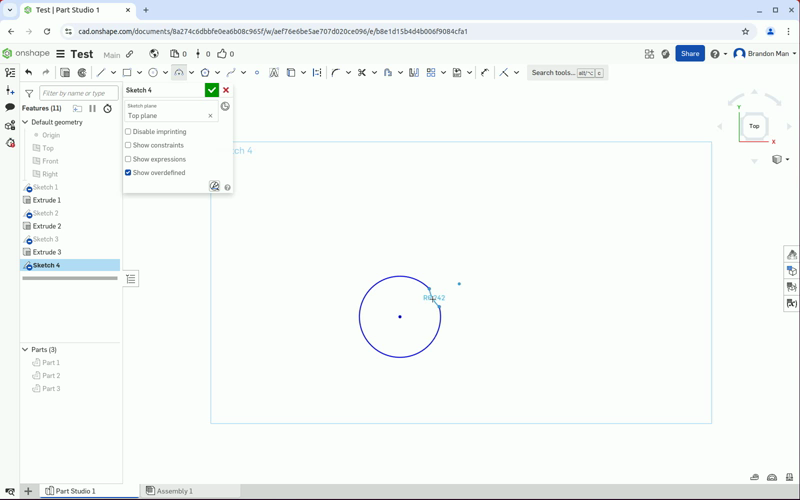
key(esc)
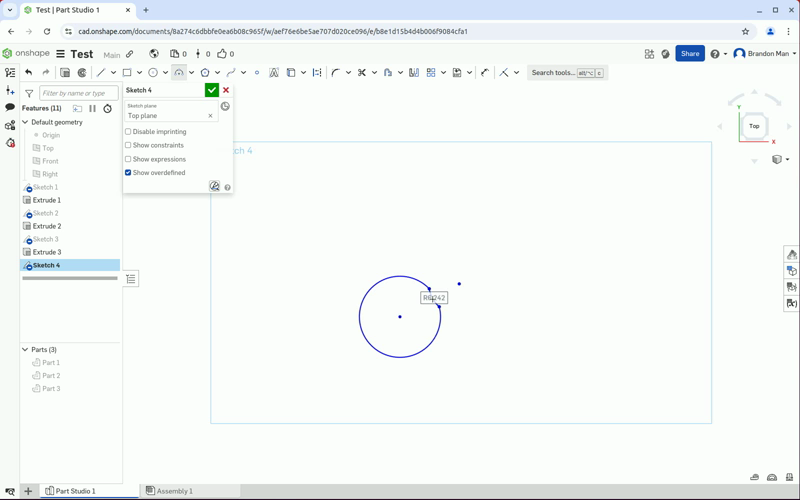
key(c)
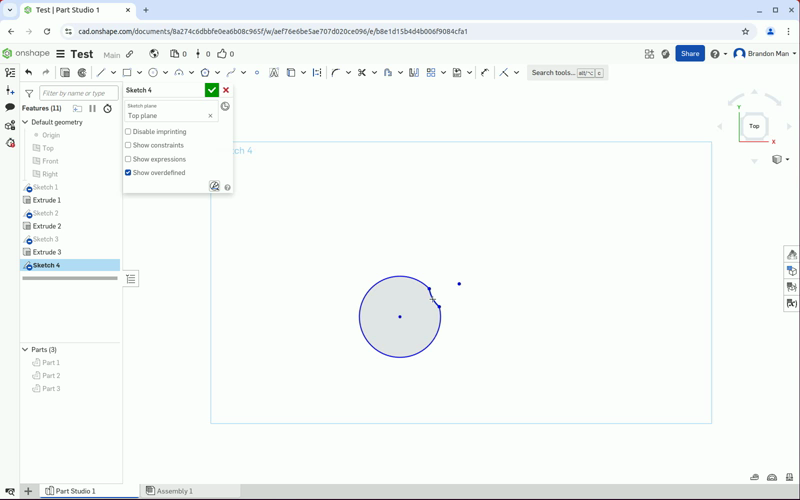
key_down(shift)
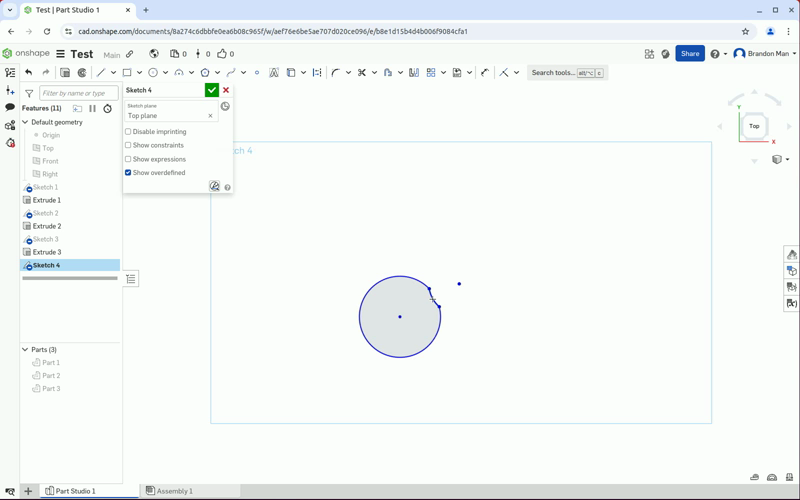
mouse_move(400, 317)
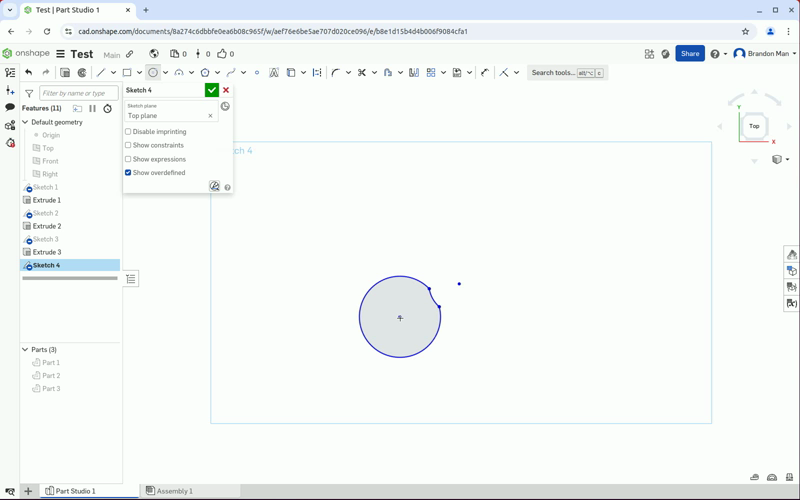
click(400, 317)
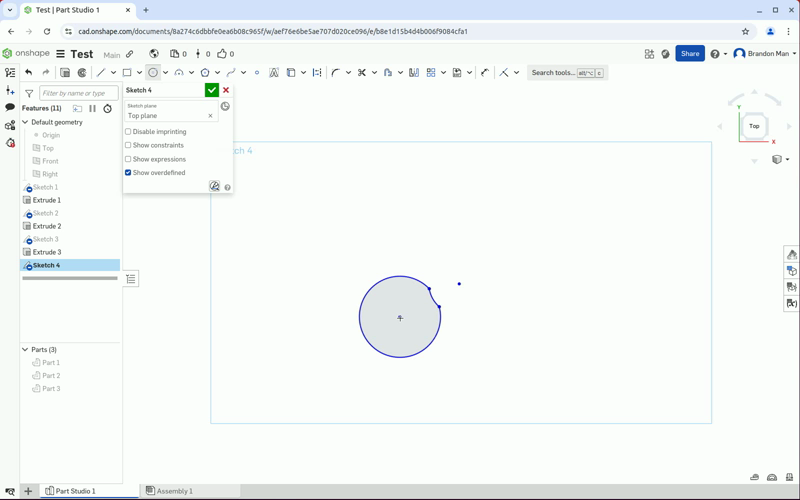
key_up(shift)
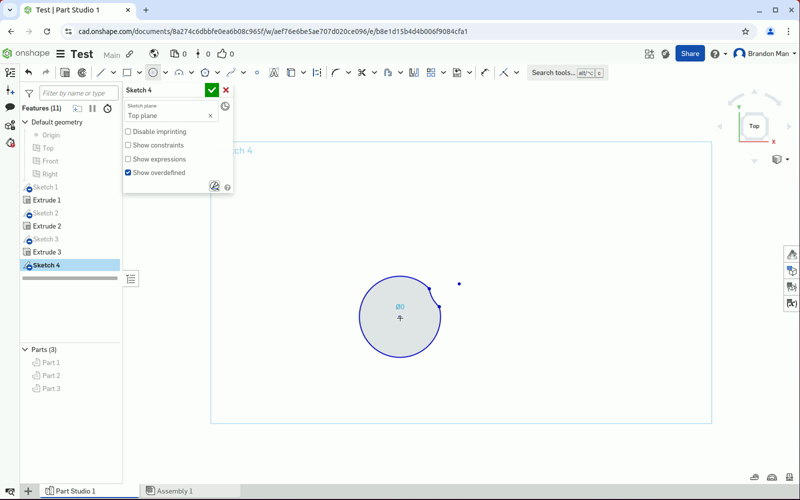
mouse_move(432, 317)
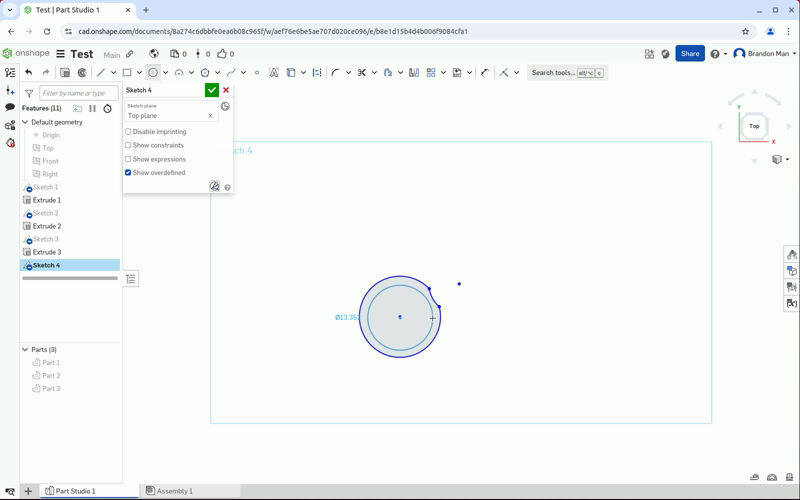
click(432, 317)
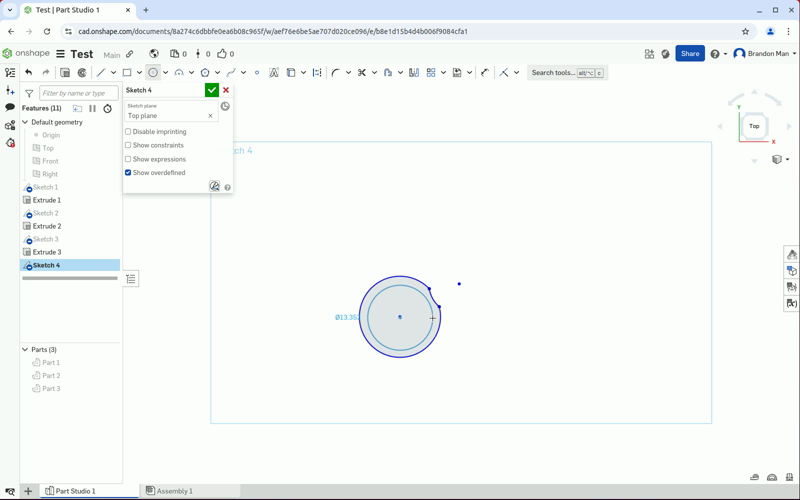
key(esc)
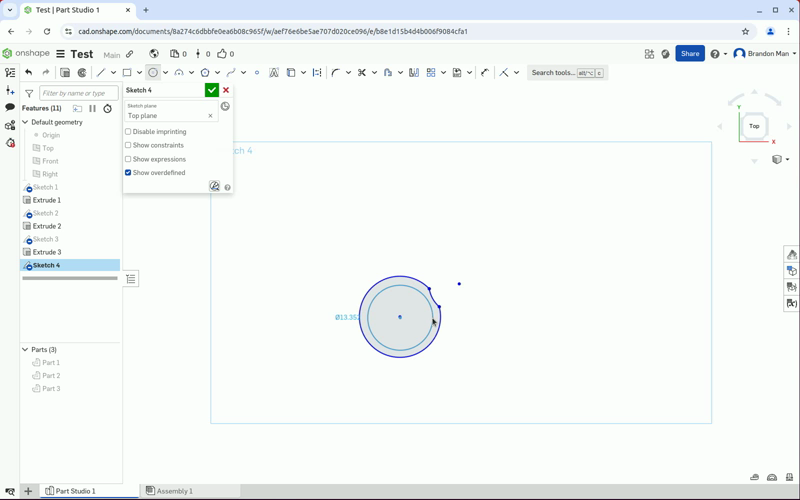
mouse_move(378, 348)
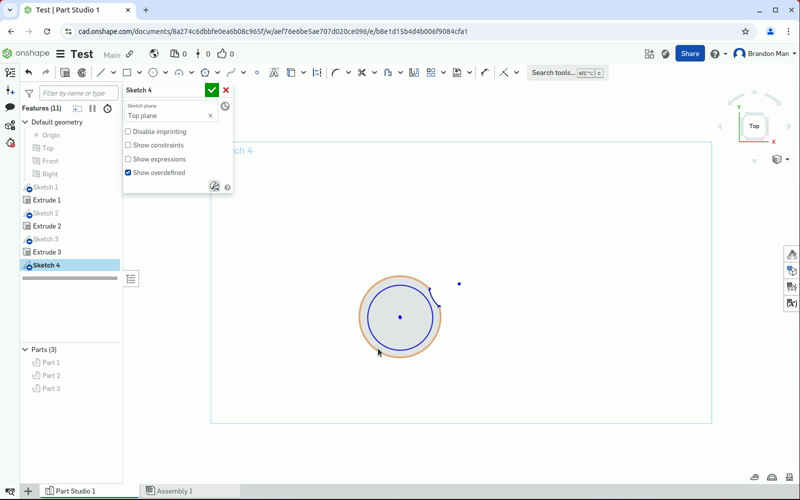
scroll(6)
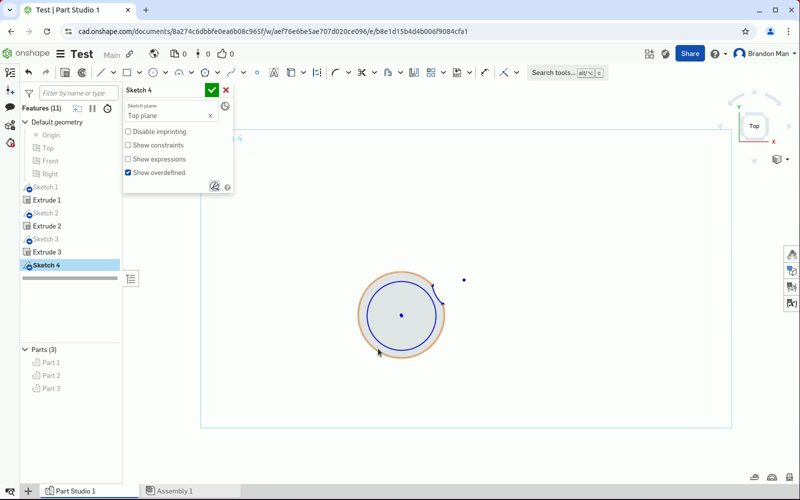
scroll(6)
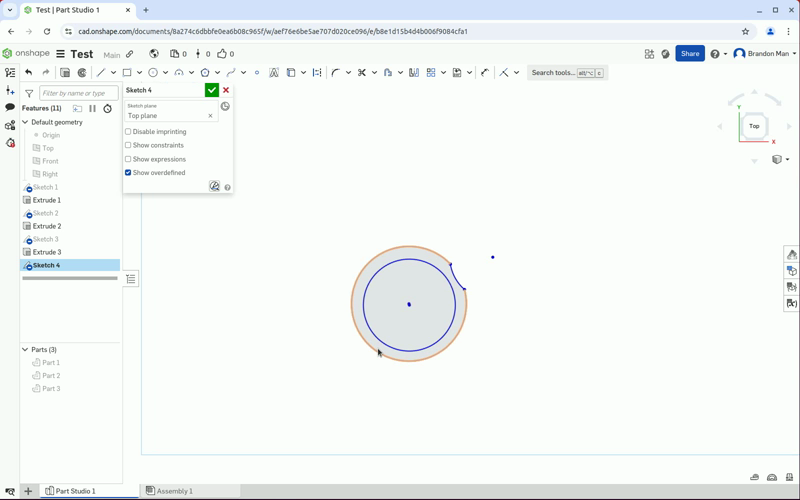
scroll(6)
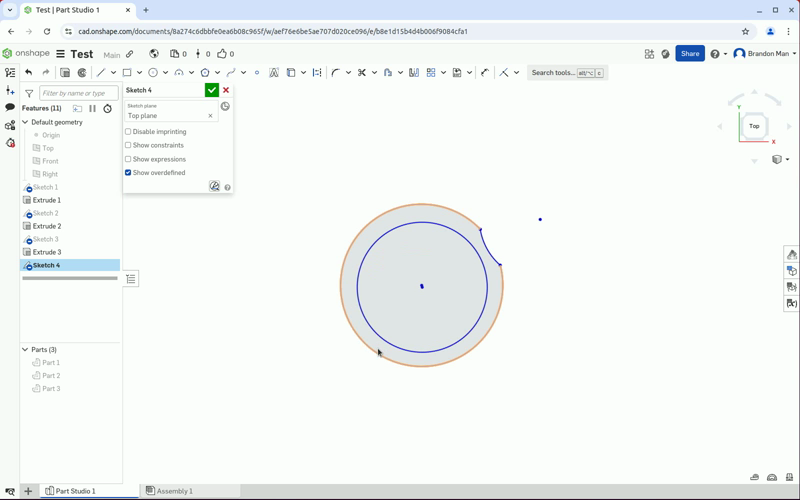
scroll(6)
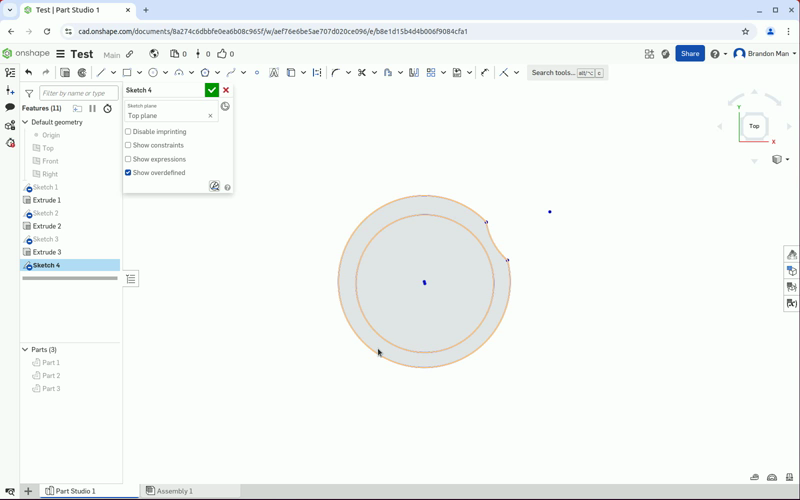
scroll(6)
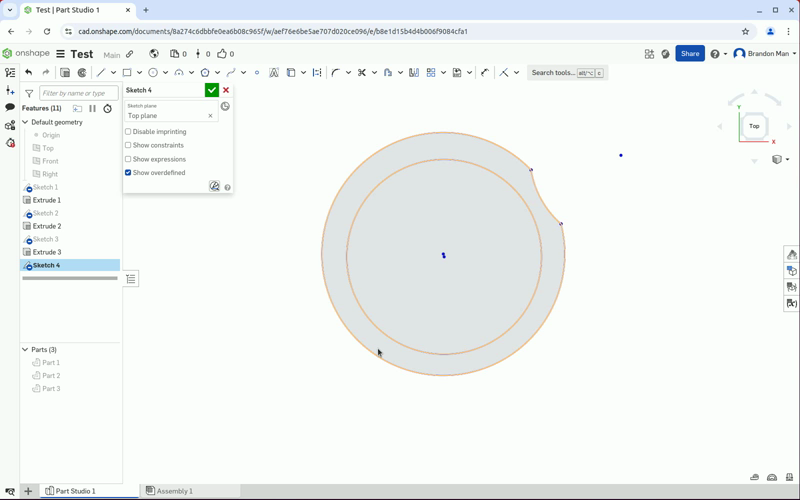
scroll(6)
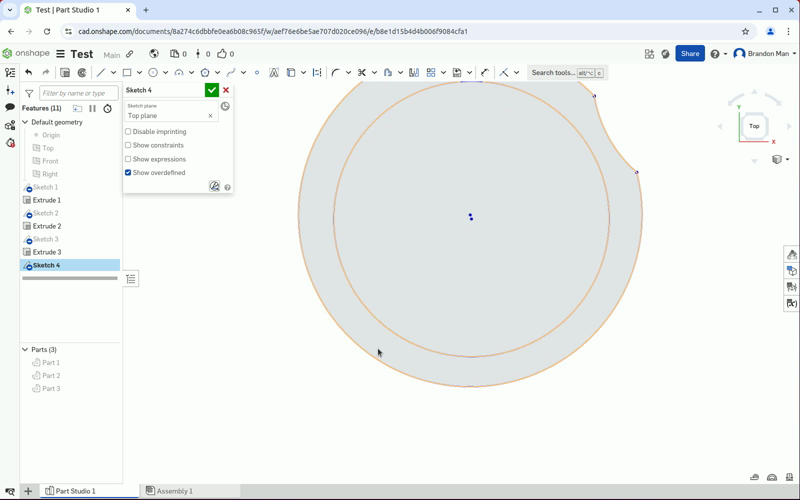
scroll(6)
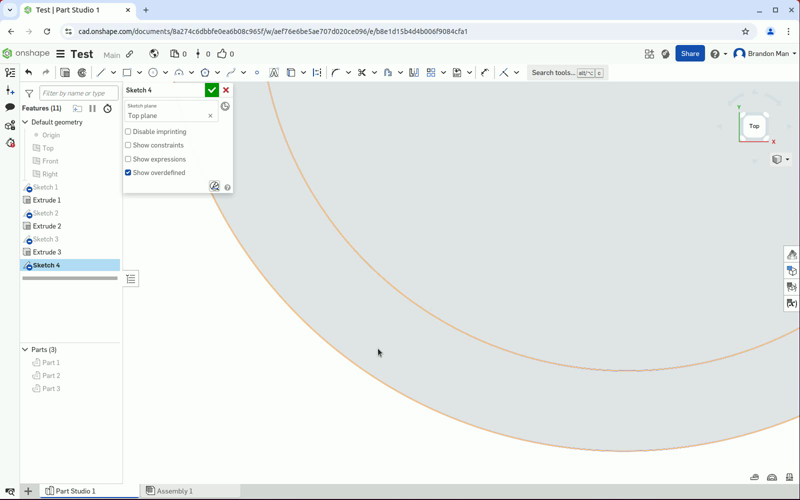
click(378, 348)
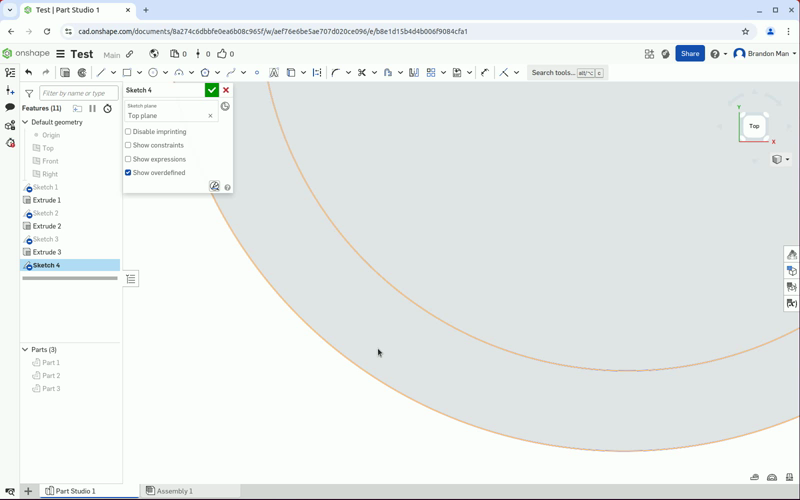
scroll(-6)
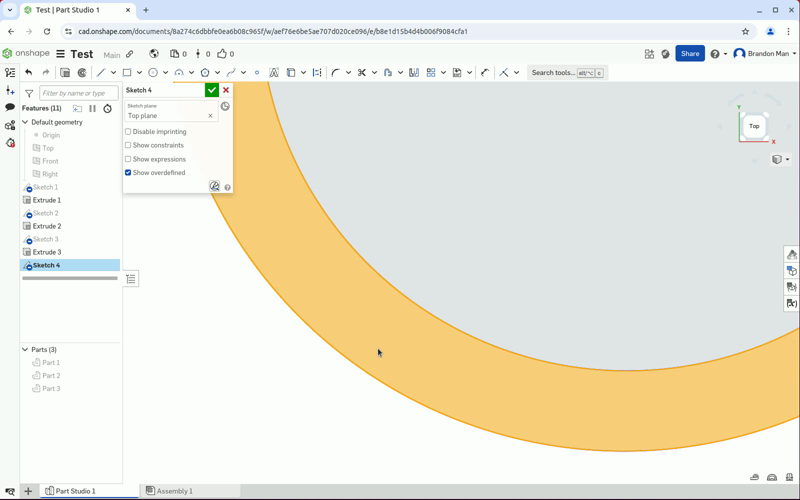
scroll(-6)
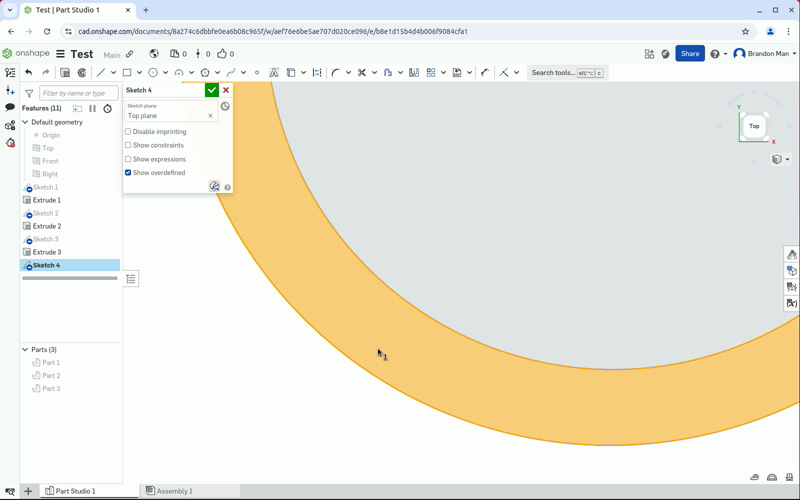
scroll(-6)
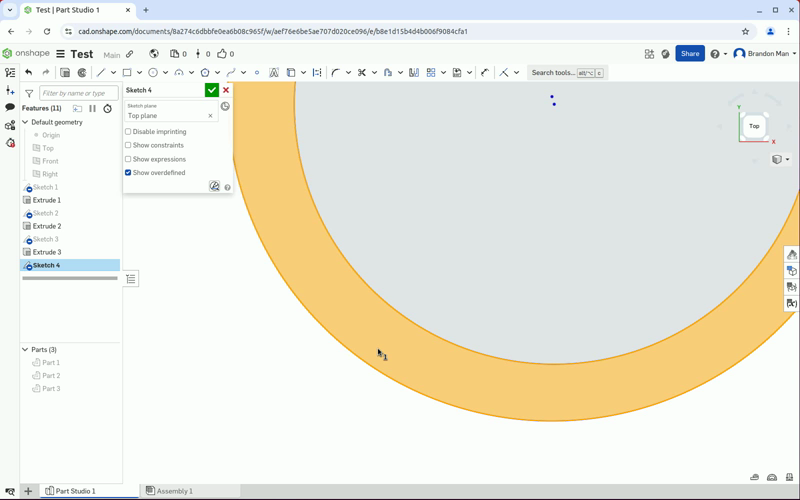
scroll(-6)
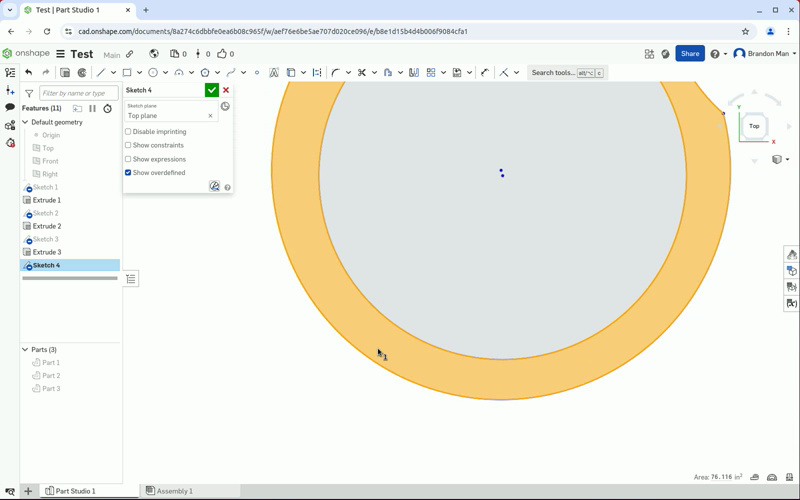
scroll(-6)
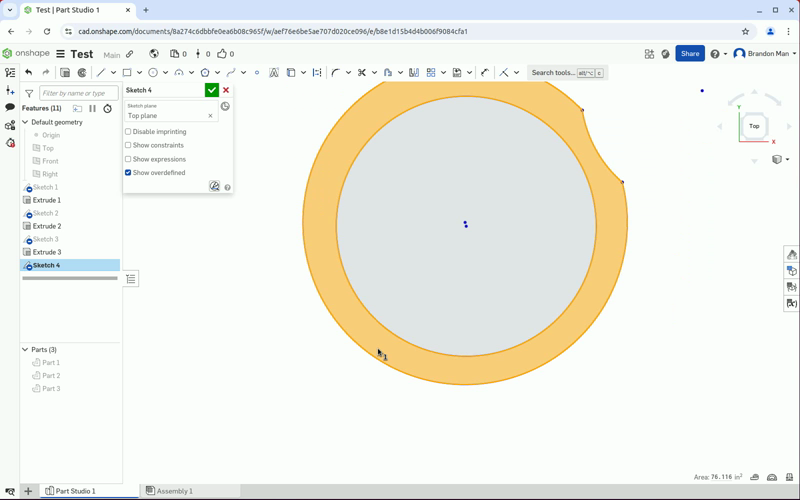
scroll(-6)
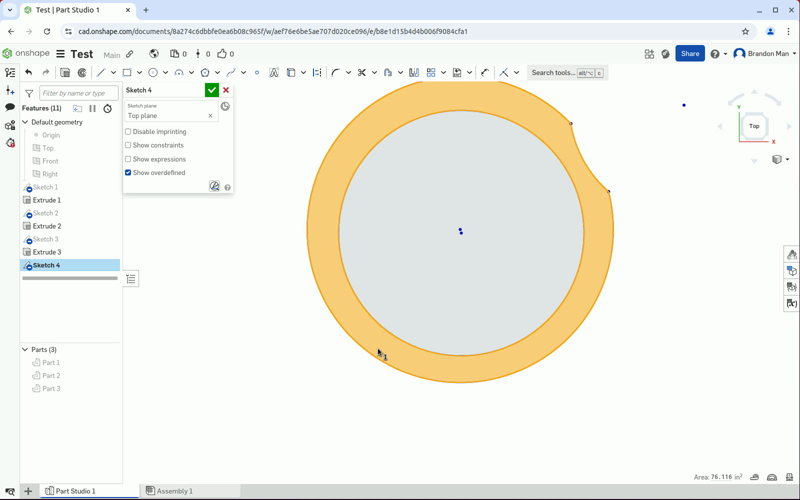
scroll(-6)
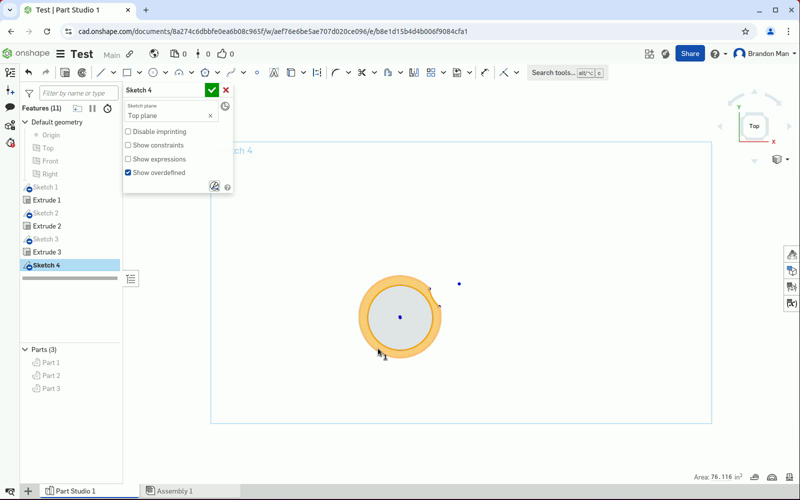
mouse_move(73, 352)
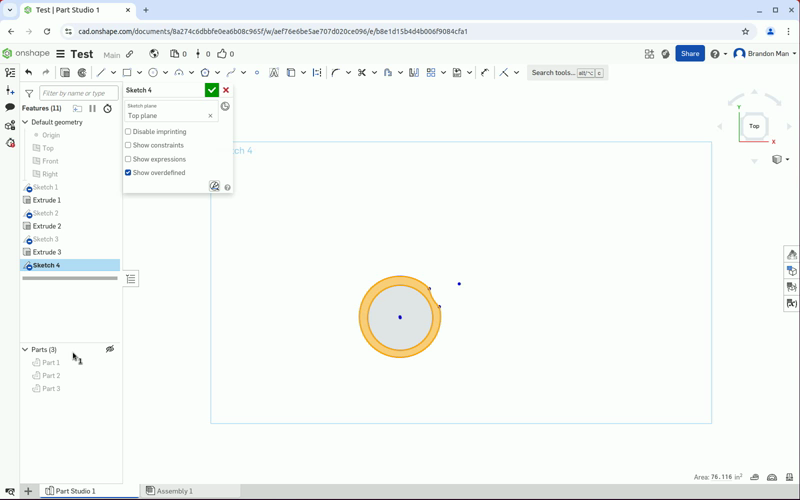
key(shift+y)
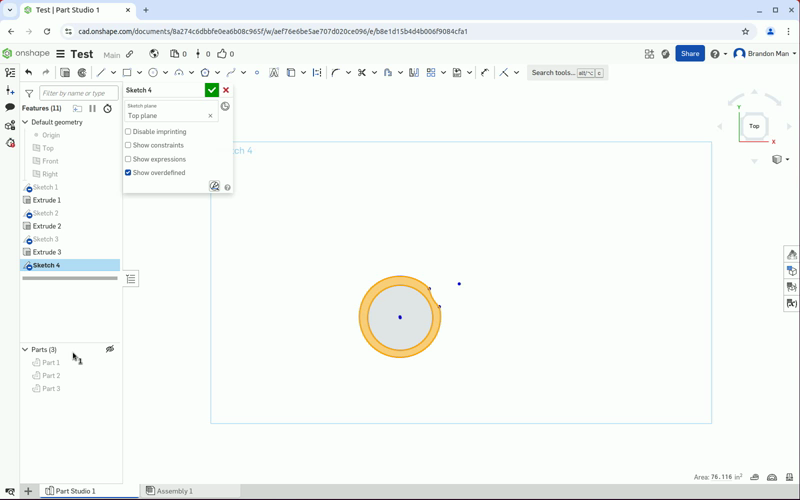
key(shift+e)
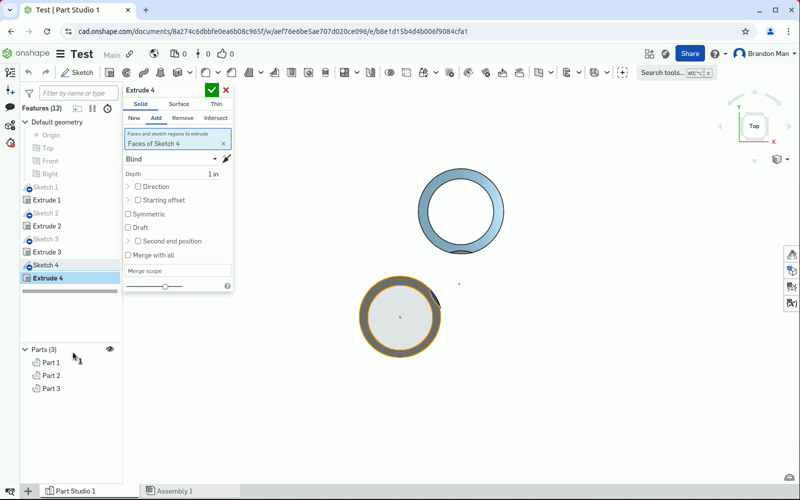
mouse_move(143, 106)
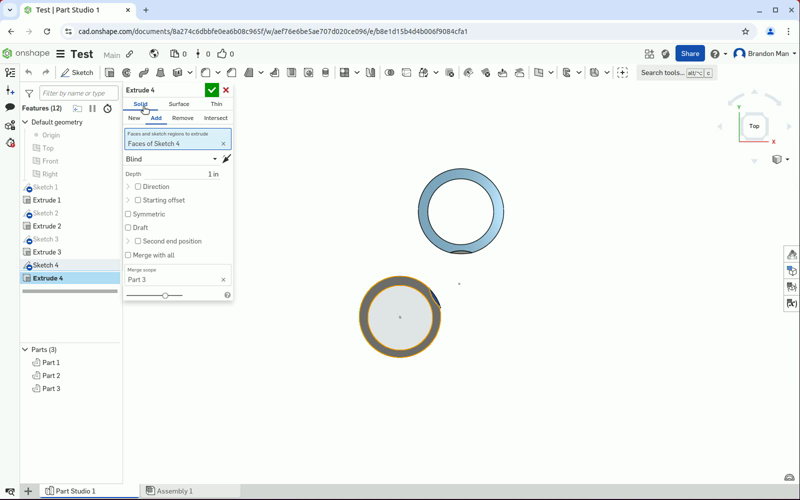
click(143, 106)
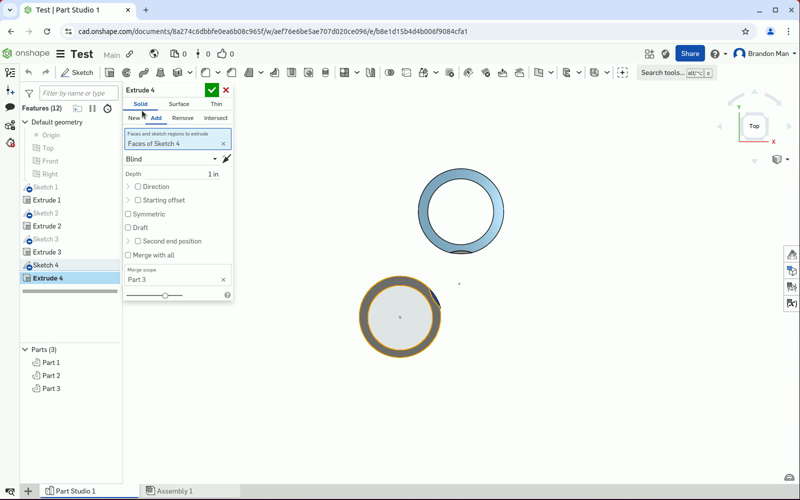
mouse_move(137, 120)
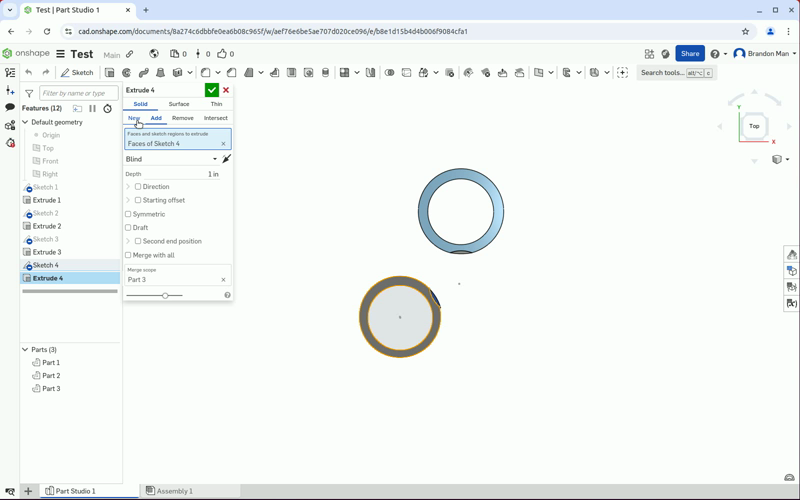
click(137, 120)
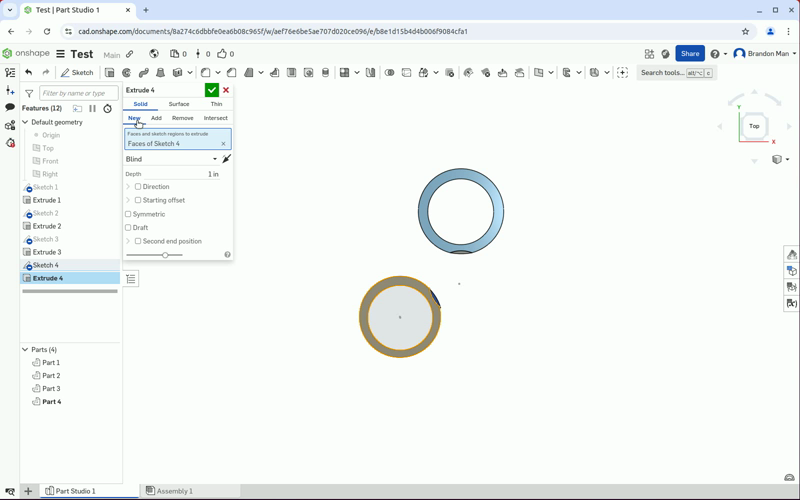
key(tab, 4)
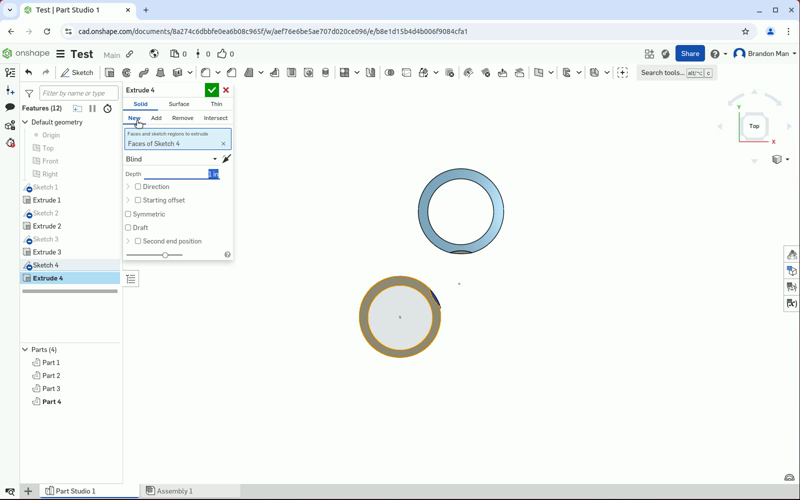
text(3.851)
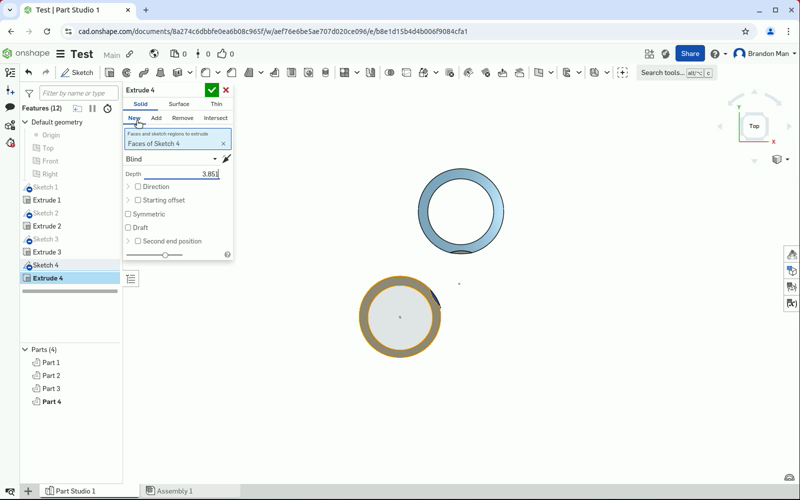
key(enter)
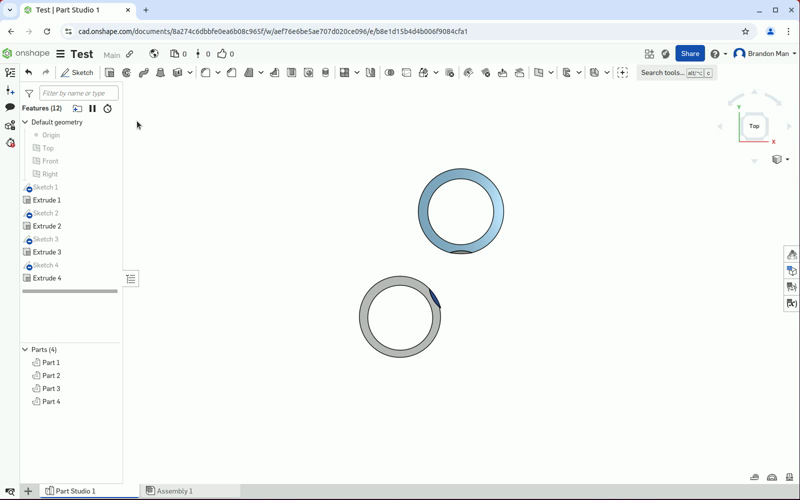
key(shift+h)
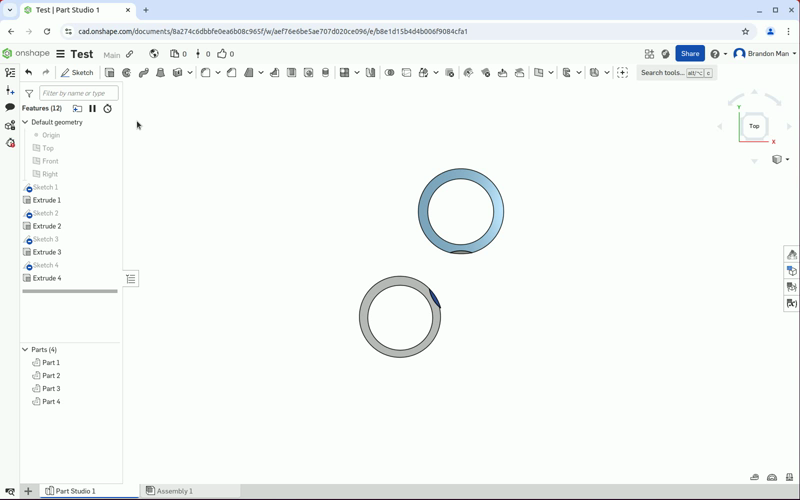
key(shift+h)
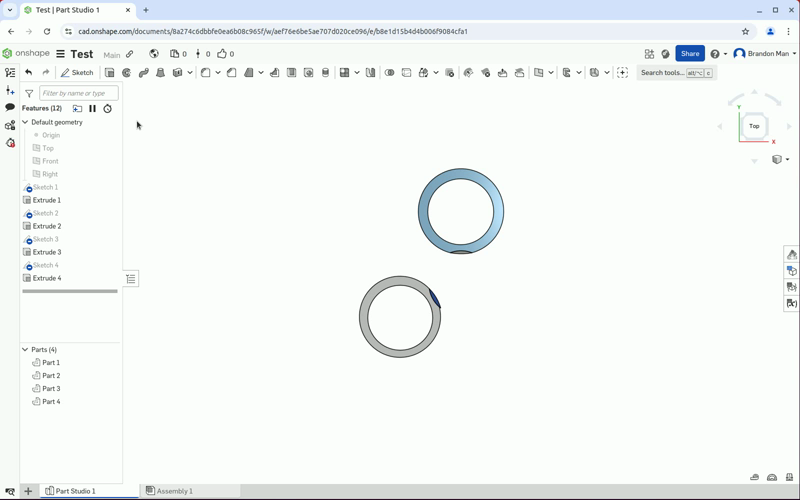
mouse_move(73, 189)
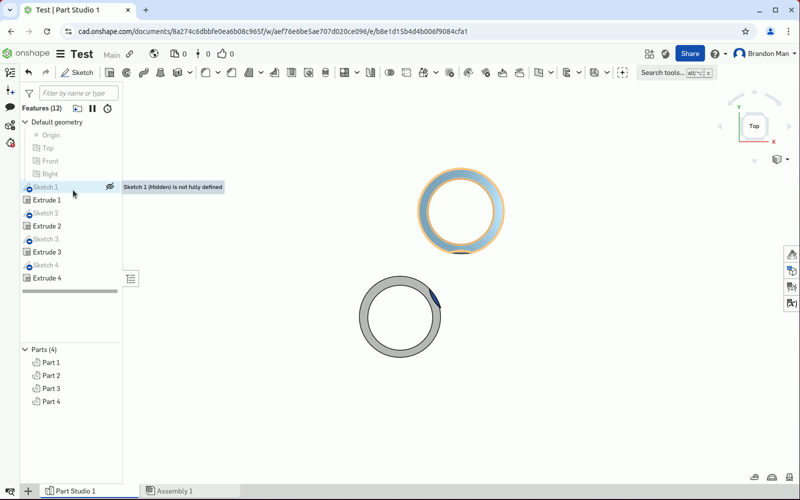
click(73, 189)
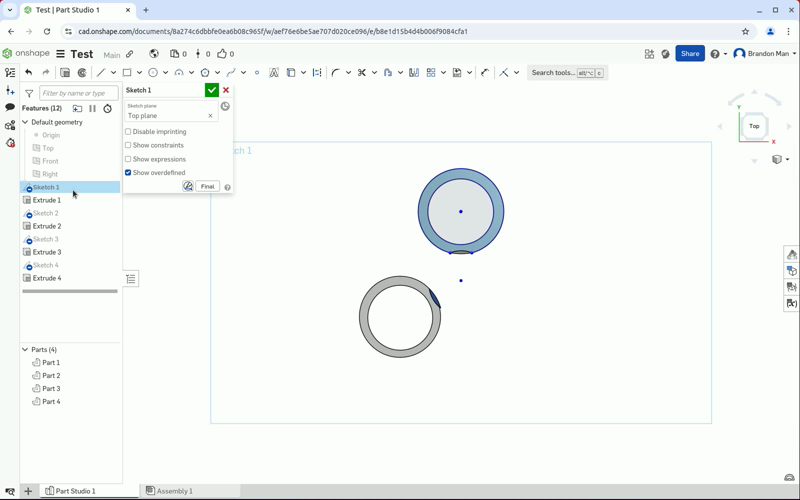
mouse_move(229, 92)
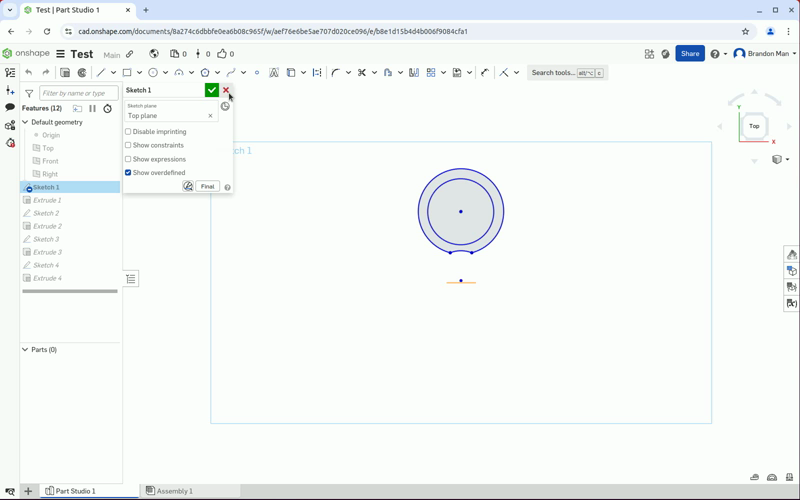
click(229, 92)
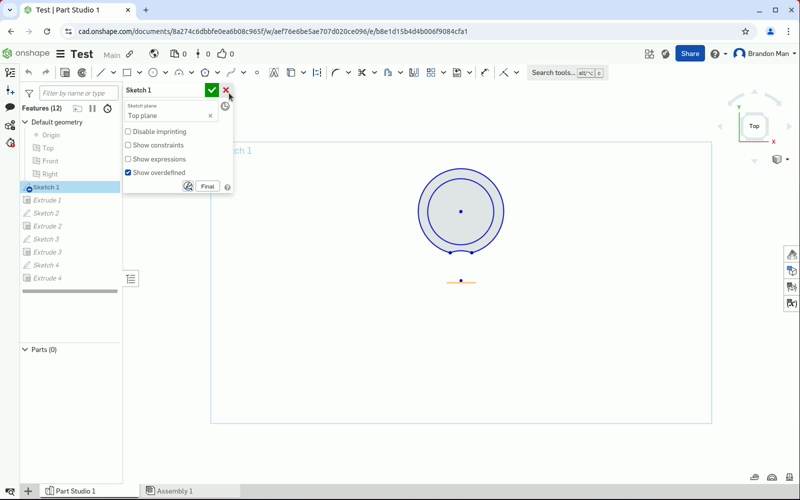
key(shift+s)
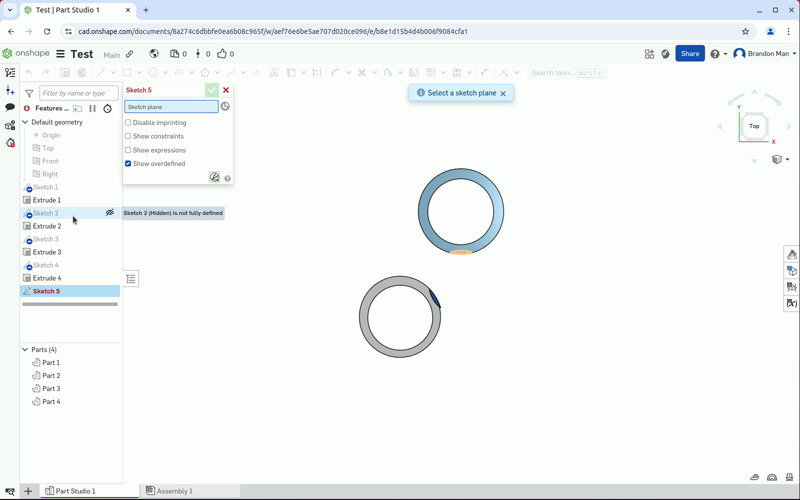
scroll(3)
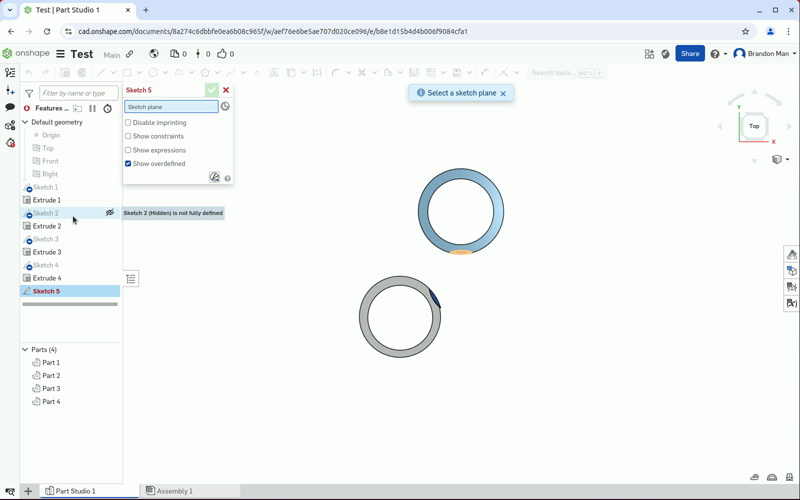
mouse_move(73, 150)
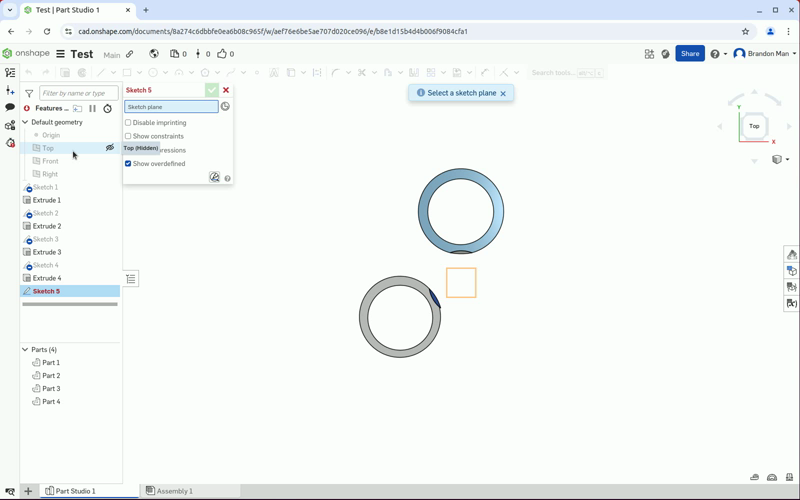
click(73, 150)
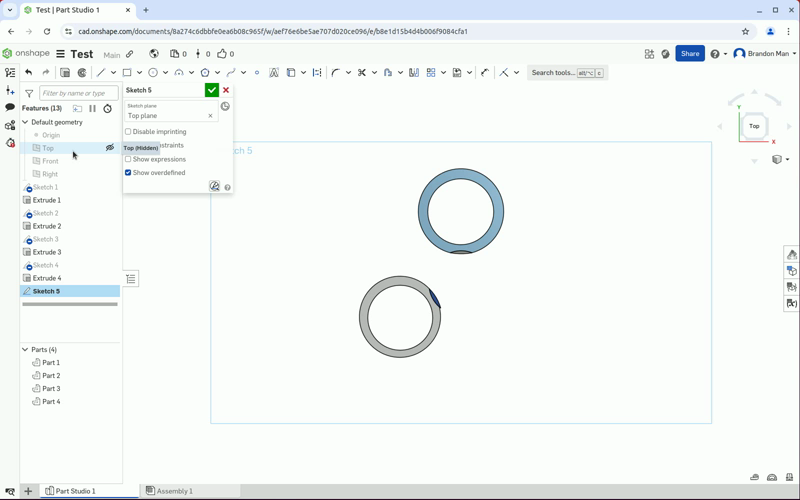
mouse_move(73, 352)
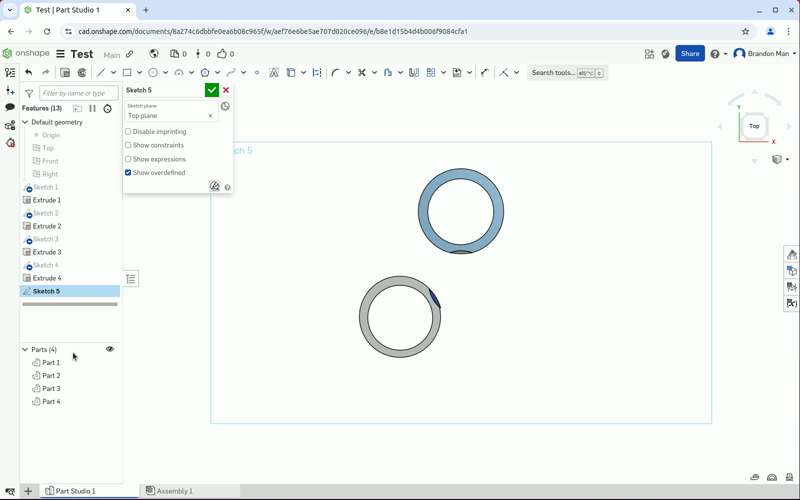
key(y)
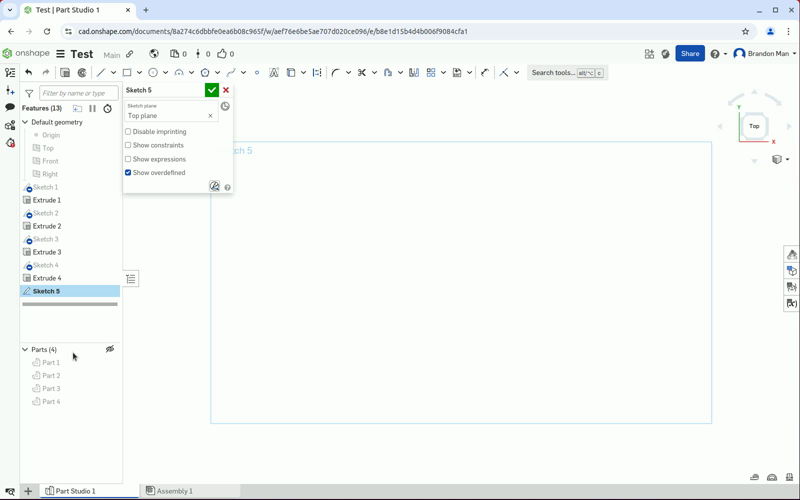
key(a)
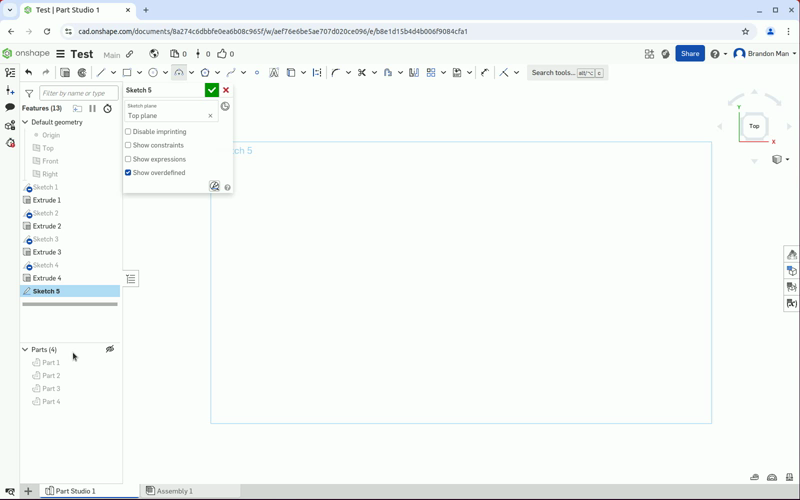
key_down(shift)
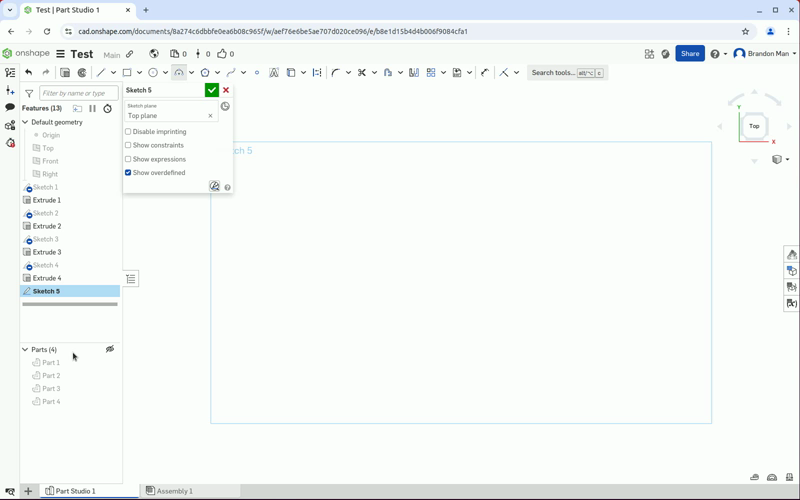
mouse_move(481, 307)
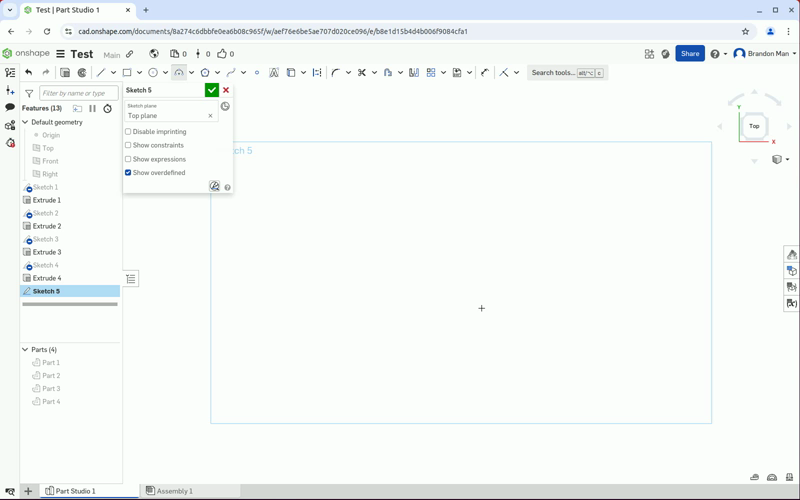
click(481, 307)
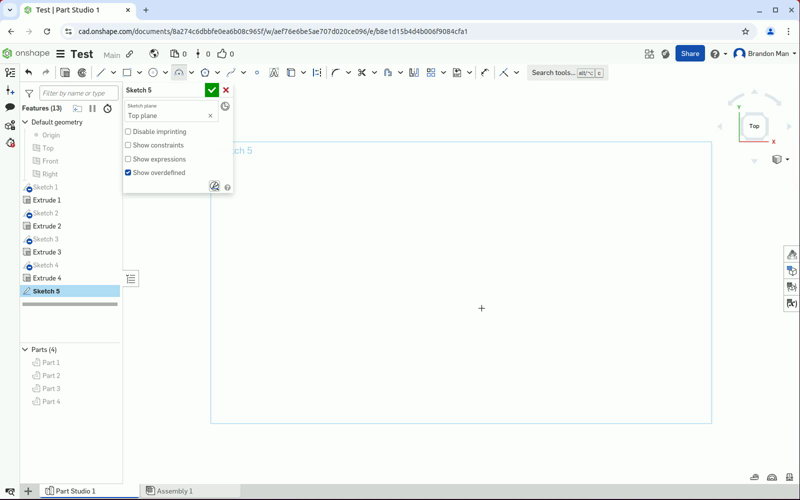
key_up(shift)
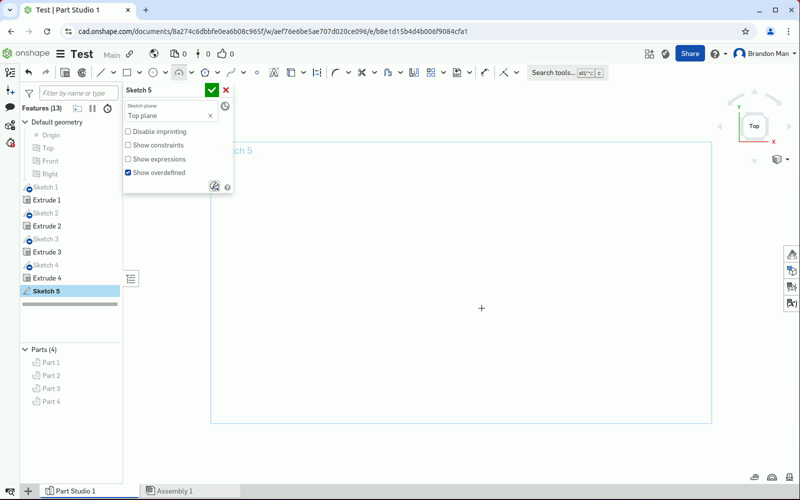
key_down(shift)
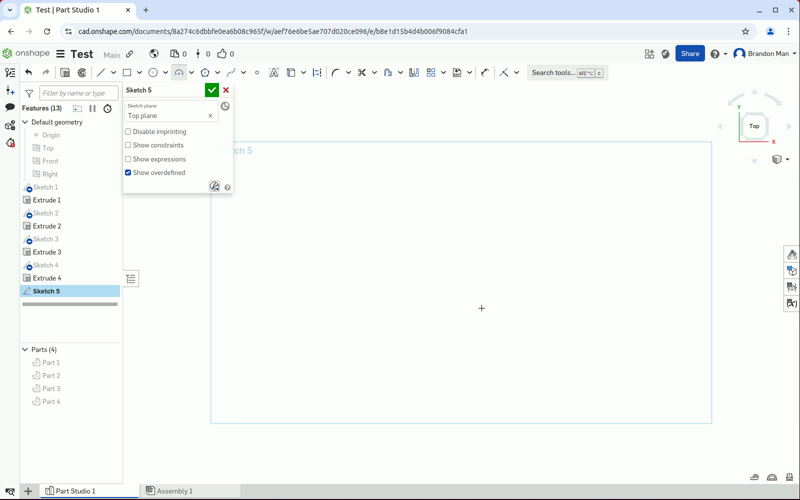
mouse_move(493, 287)
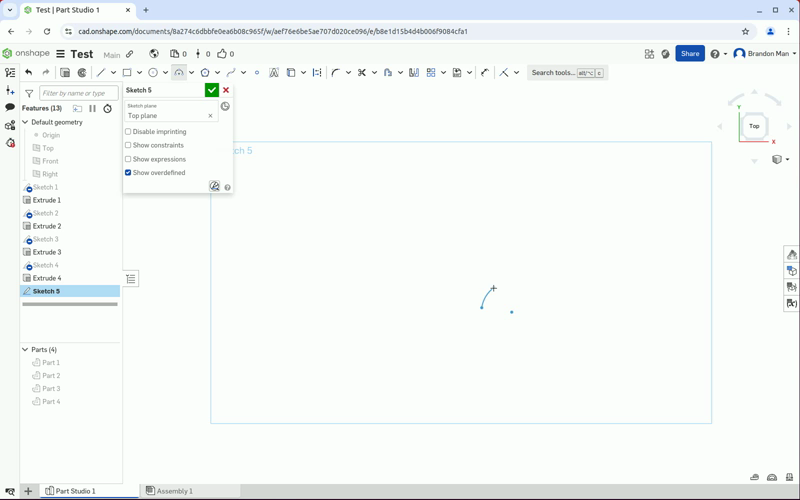
click(493, 287)
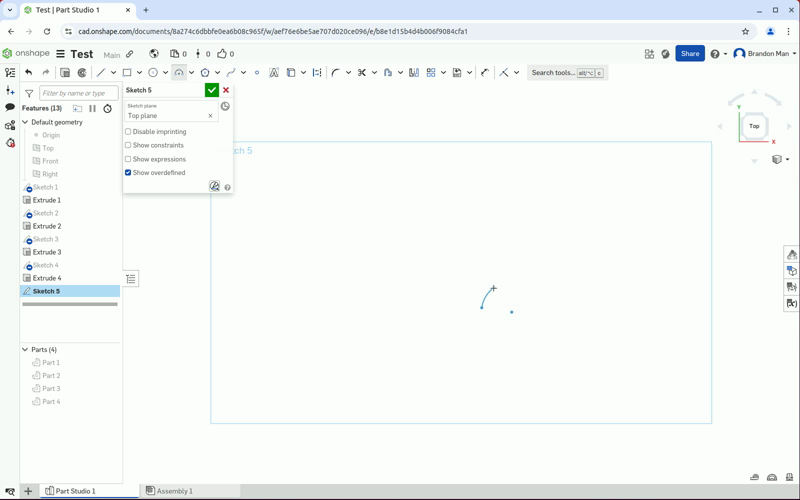
mouse_move(489, 298)
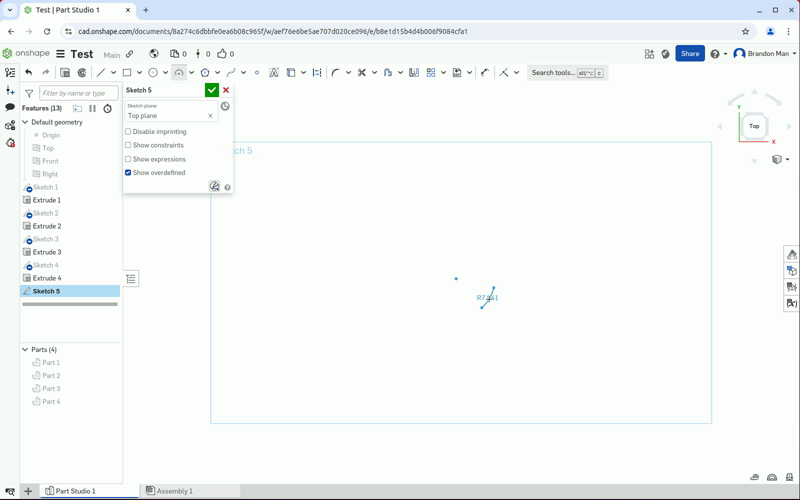
click(489, 298)
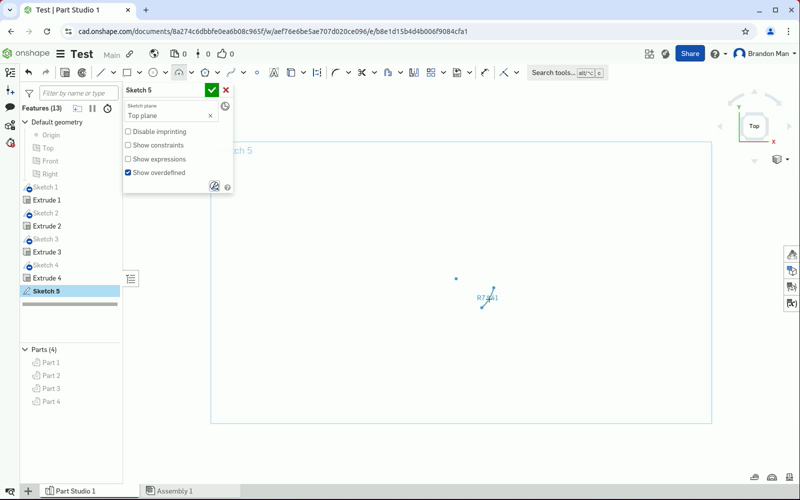
key_up(shift)
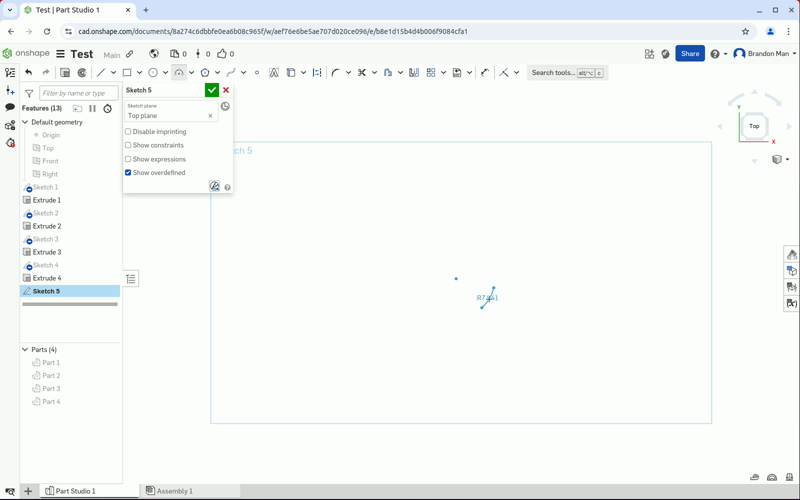
mouse_move(493, 287)
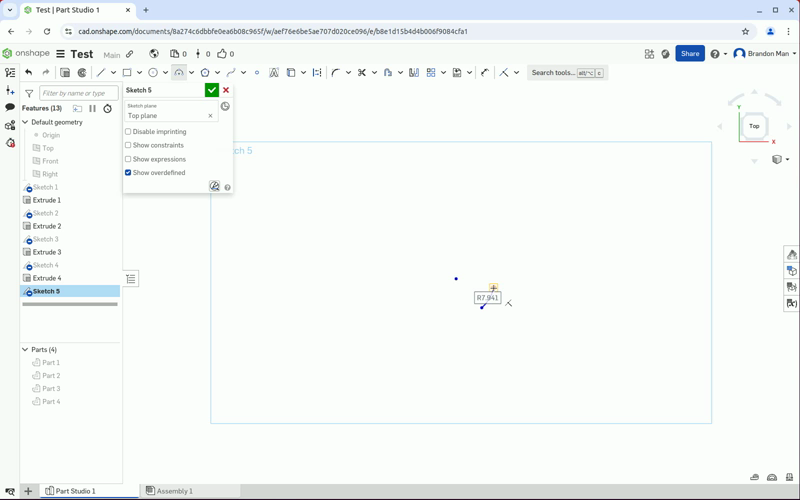
click(493, 287)
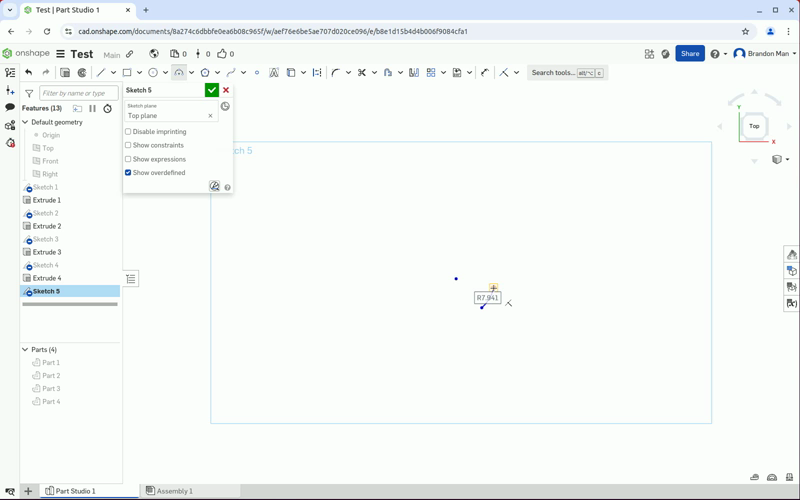
mouse_move(481, 307)
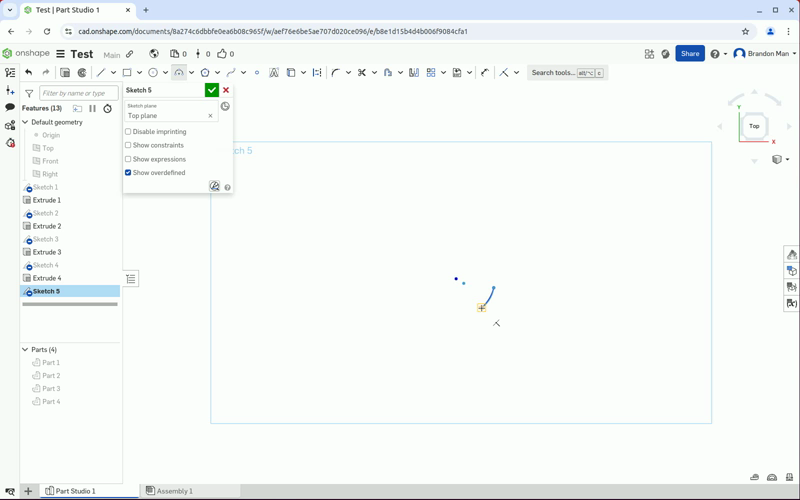
click(481, 307)
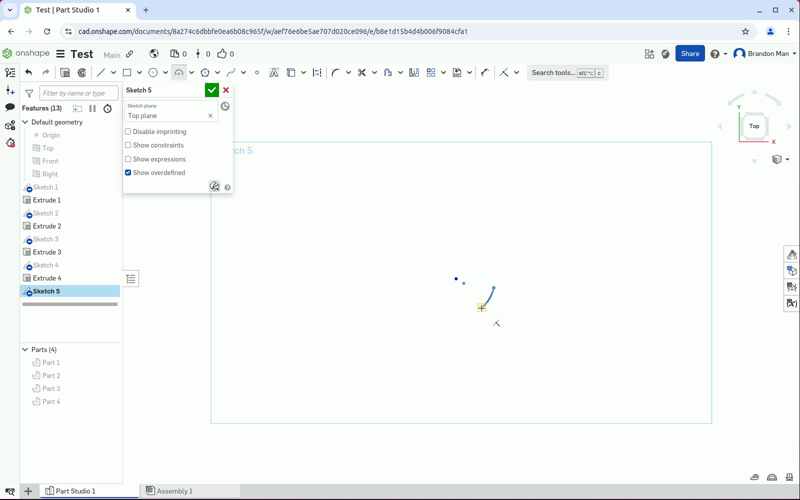
key_down(shift)
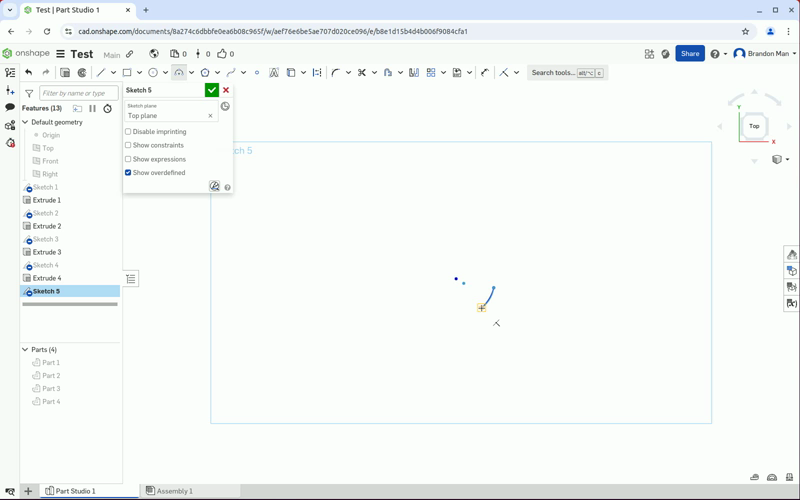
mouse_move(486, 297)
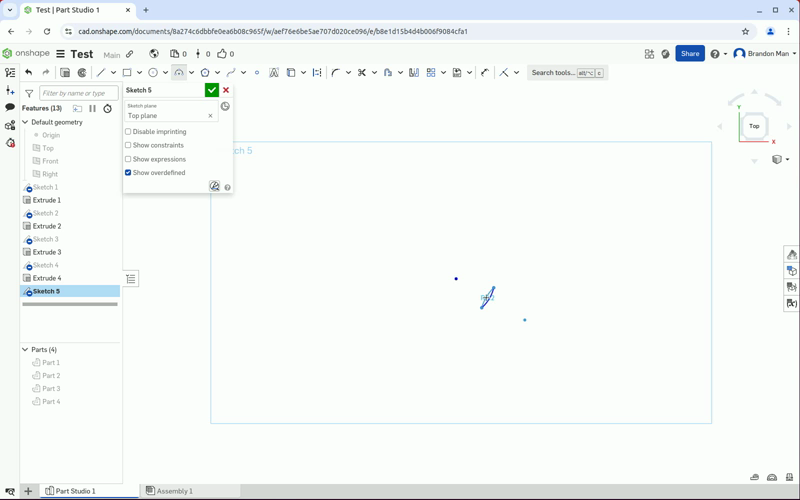
scroll(6)
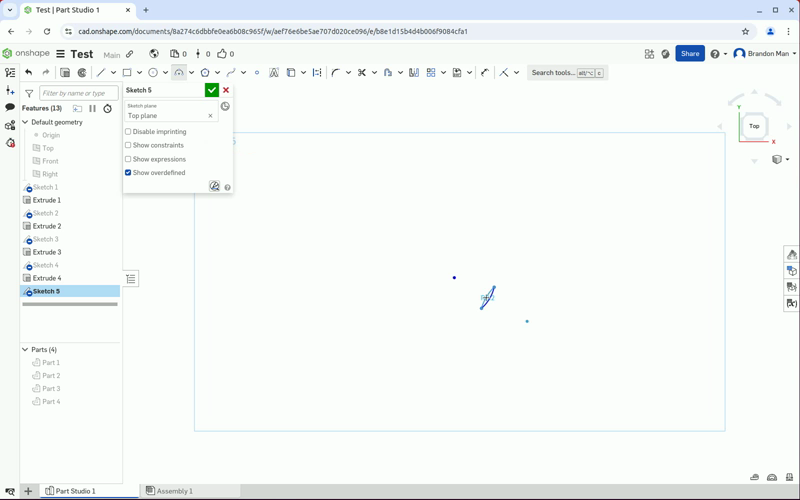
scroll(6)
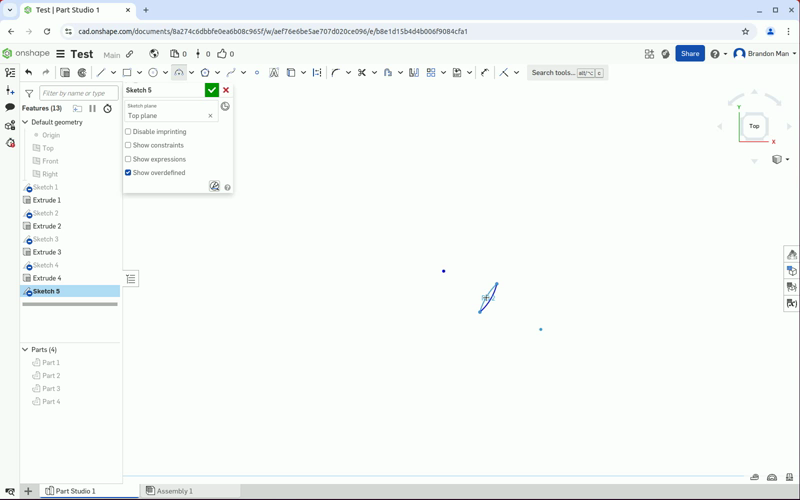
scroll(6)
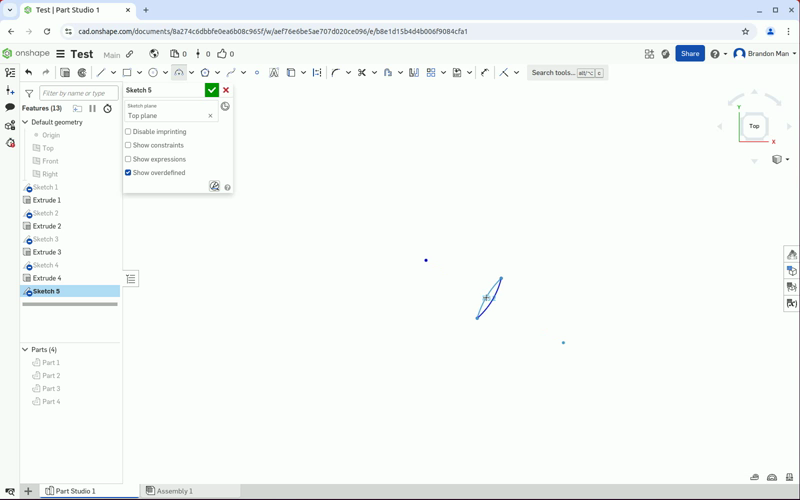
scroll(6)
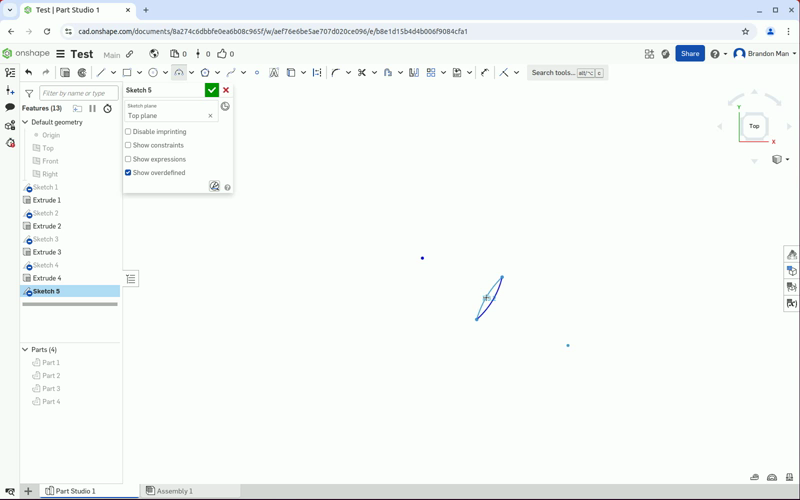
scroll(6)
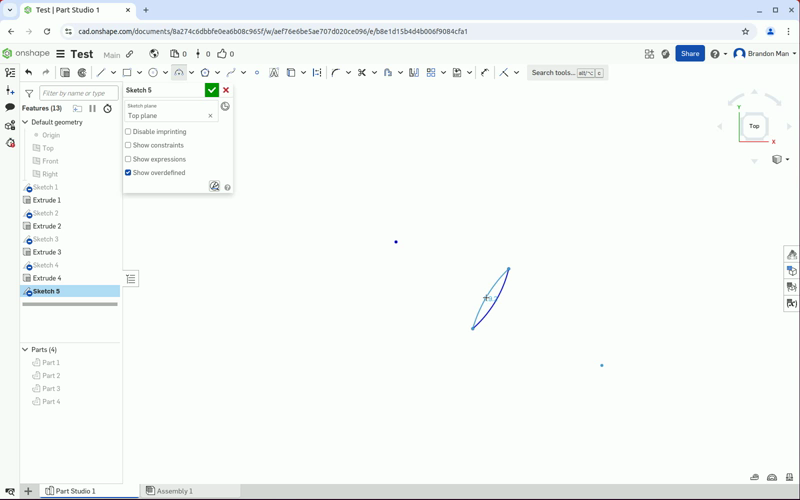
scroll(6)
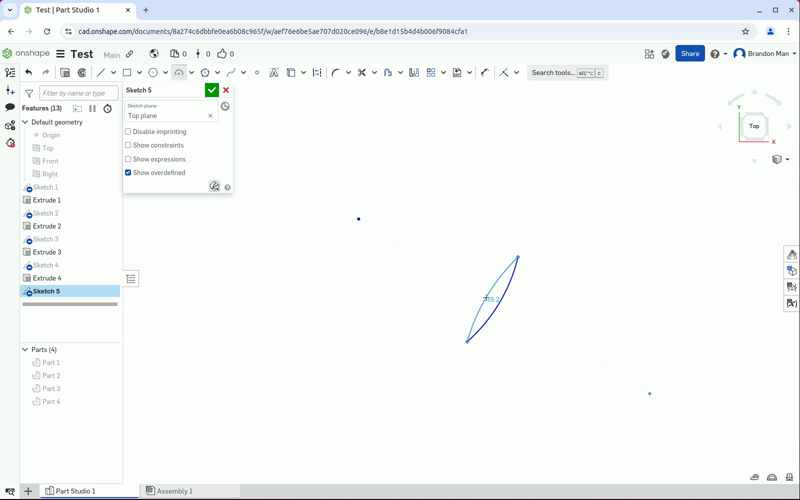
scroll(6)
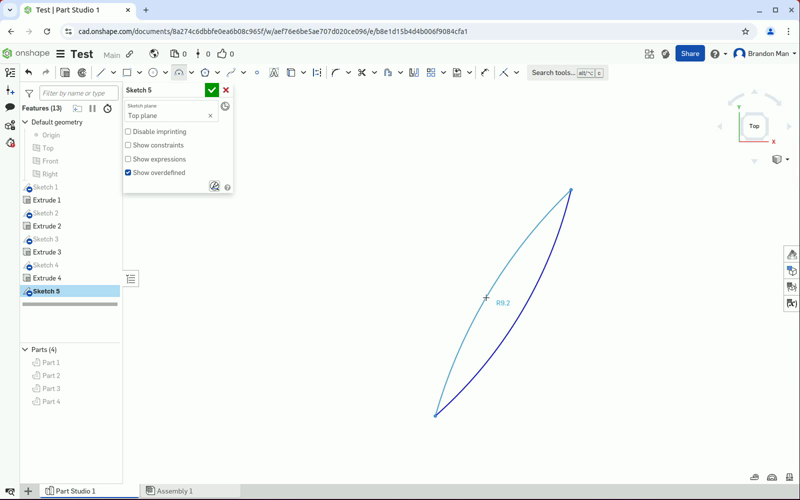
click(486, 297)
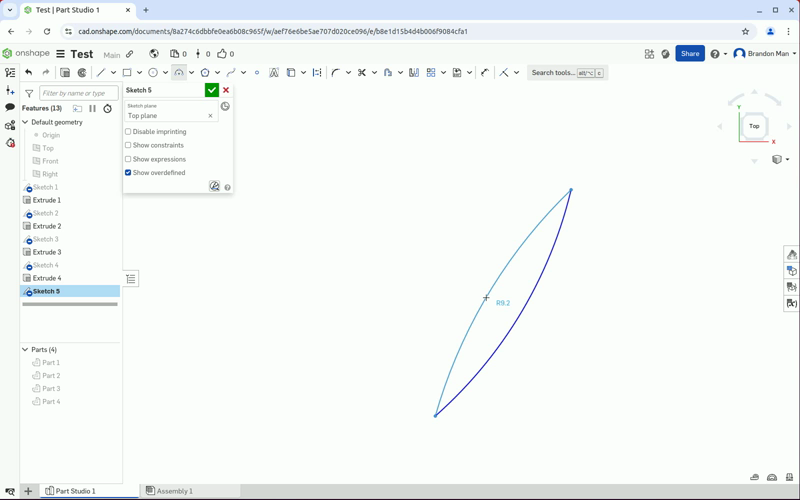
scroll(-6)
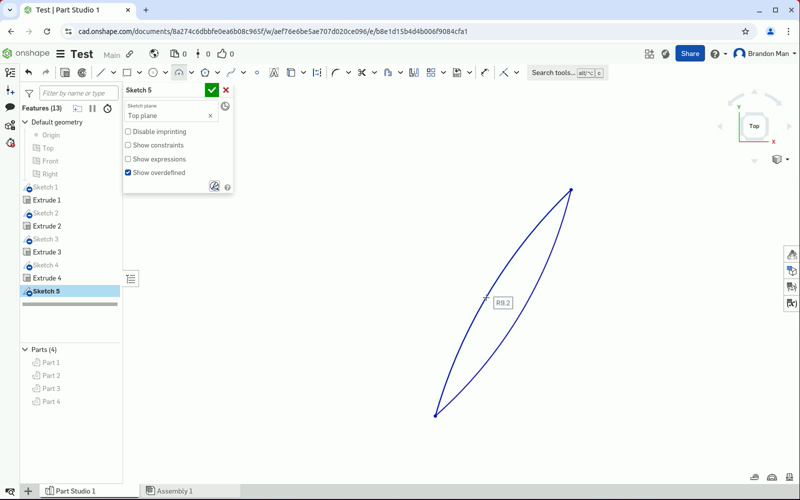
scroll(-6)
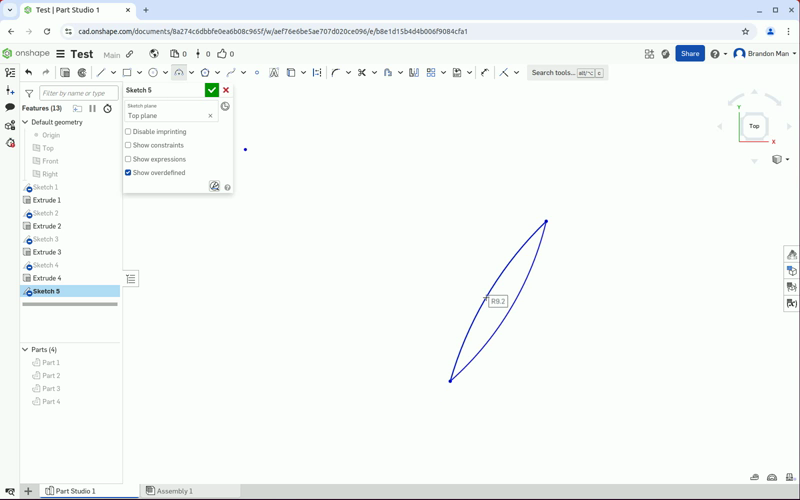
scroll(-6)
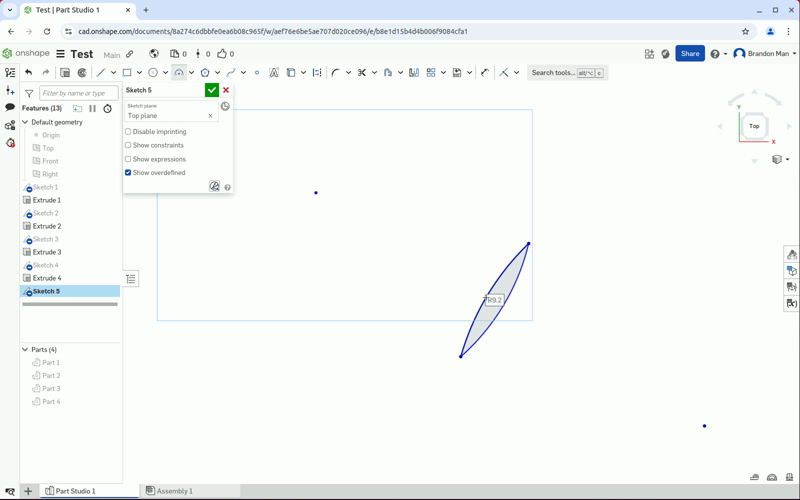
scroll(-6)
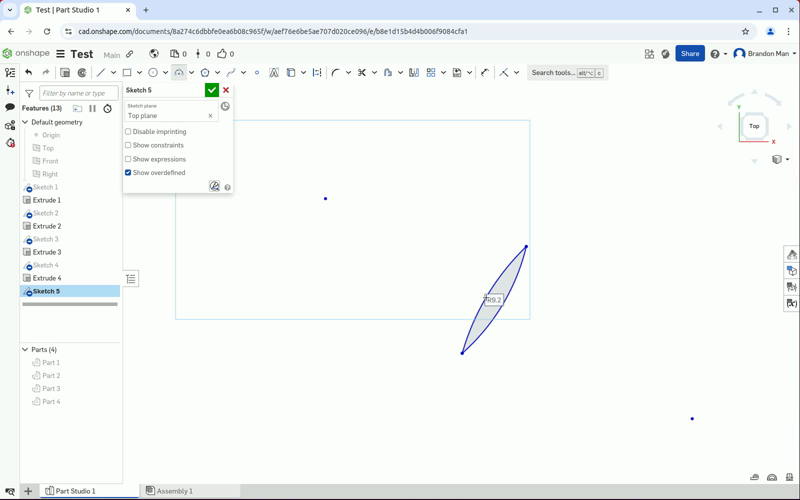
scroll(-6)
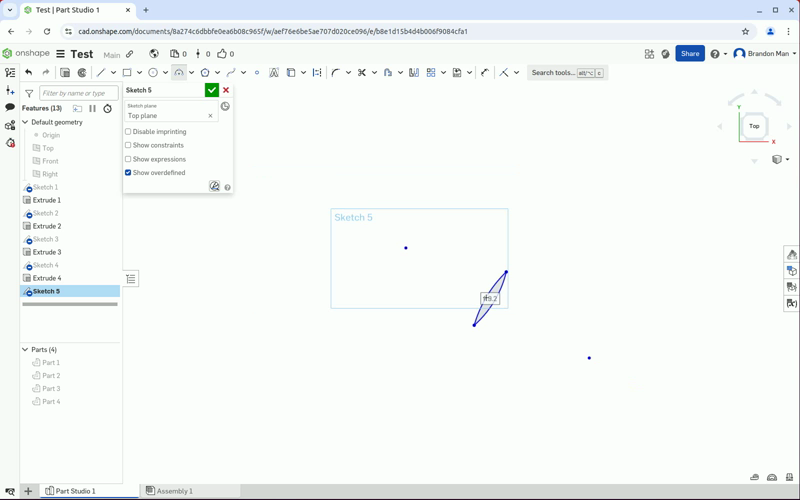
scroll(-6)
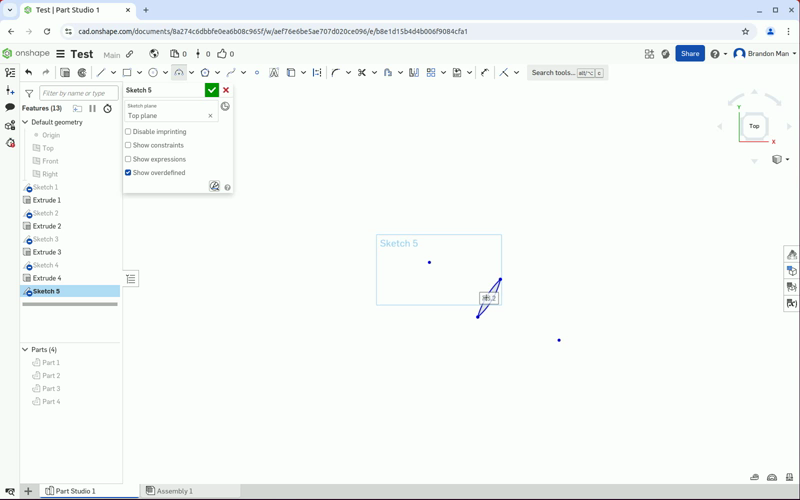
scroll(-6)
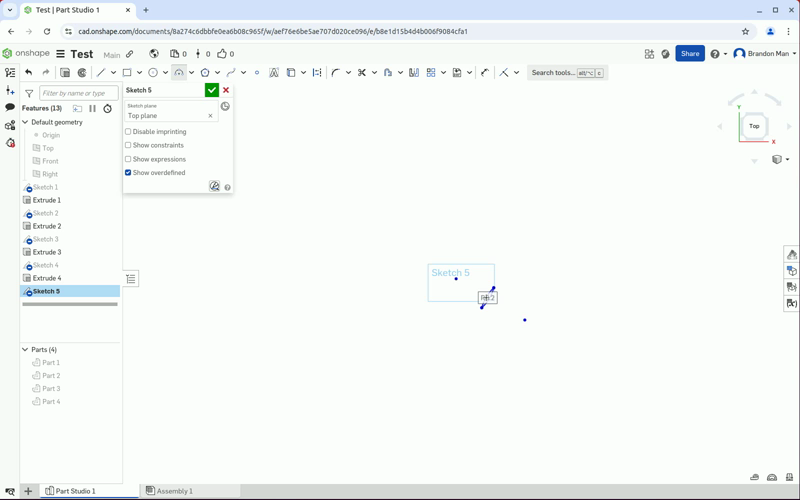
key_up(shift)
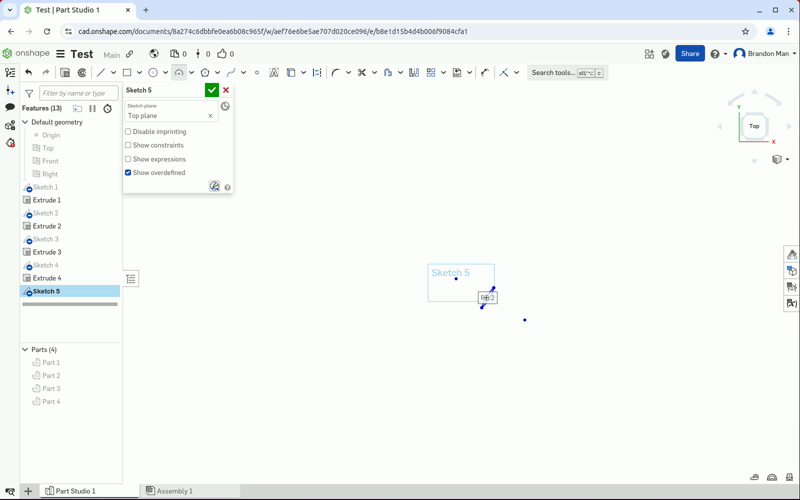
key(esc)
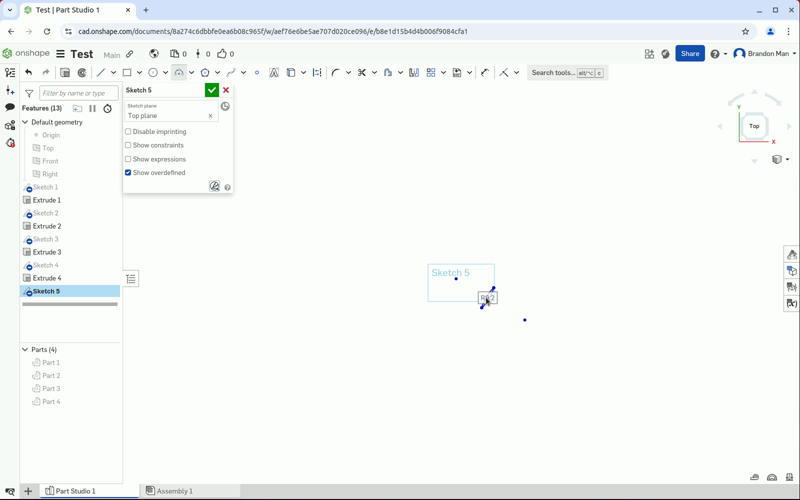
mouse_move(482, 306)
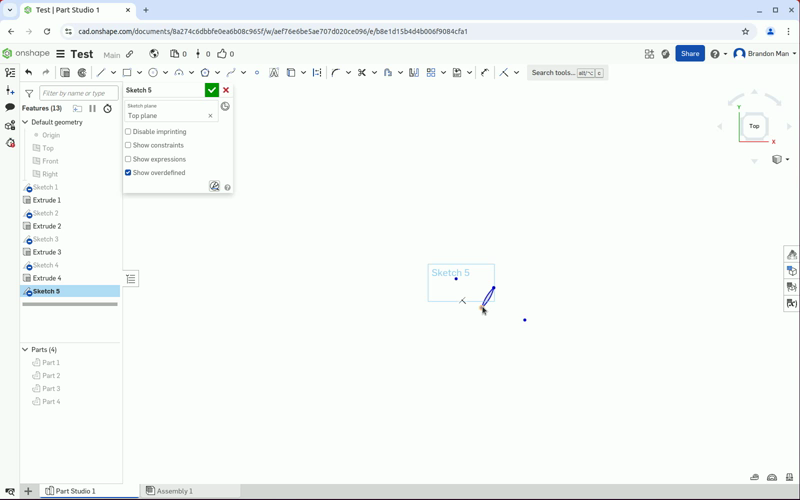
scroll(6)
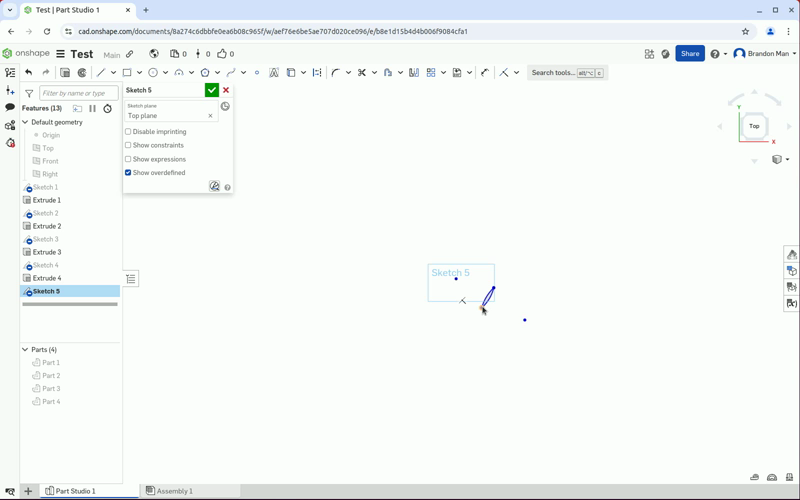
scroll(6)
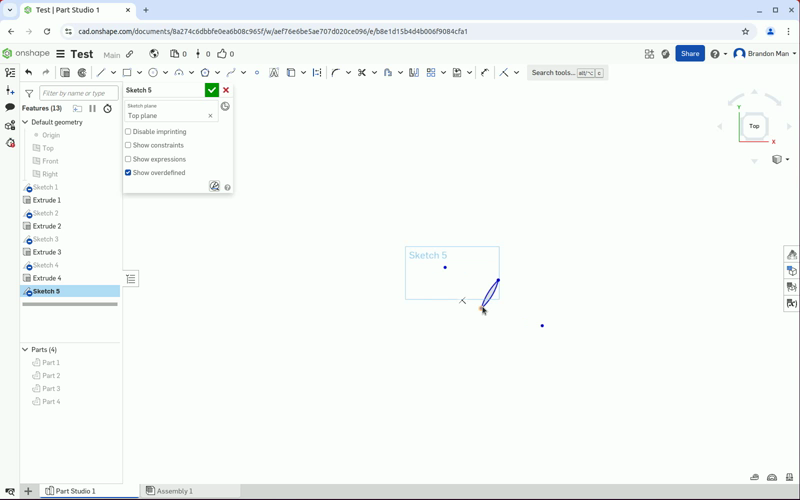
scroll(6)
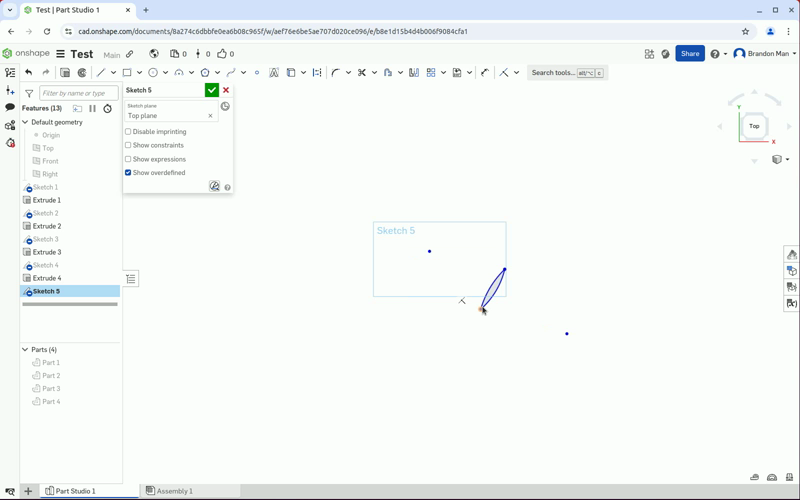
scroll(6)
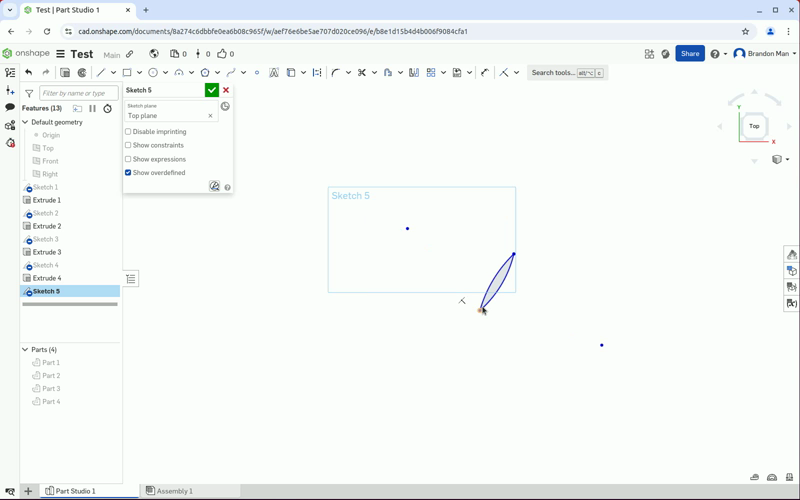
scroll(6)
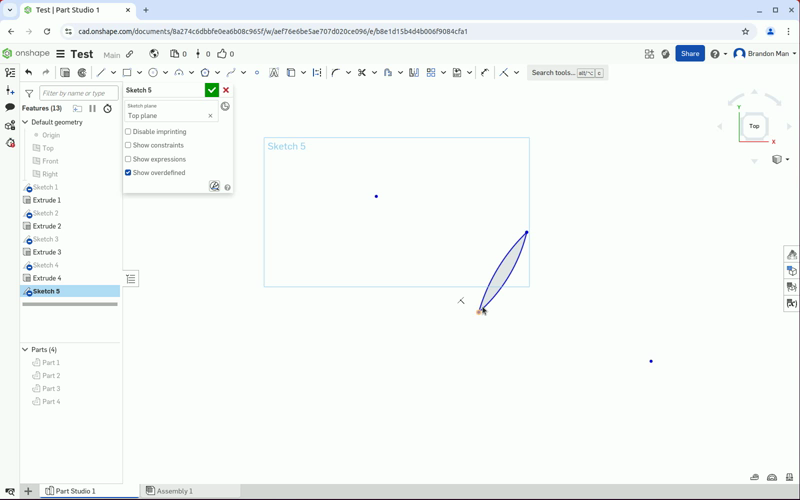
scroll(6)
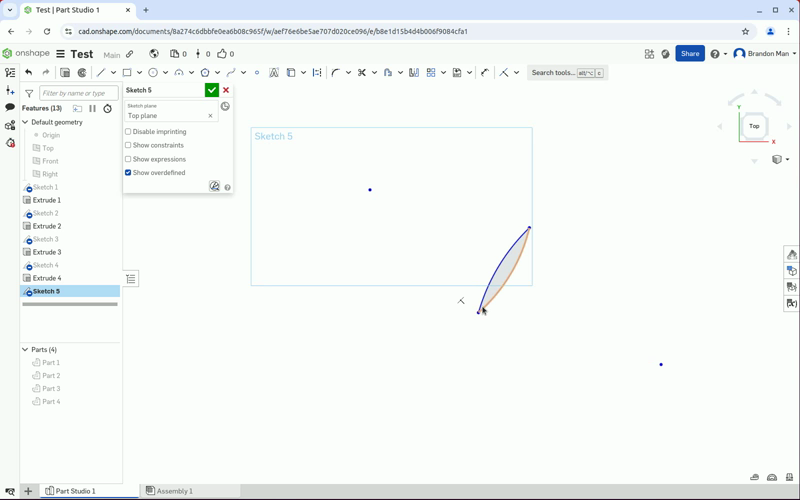
scroll(6)
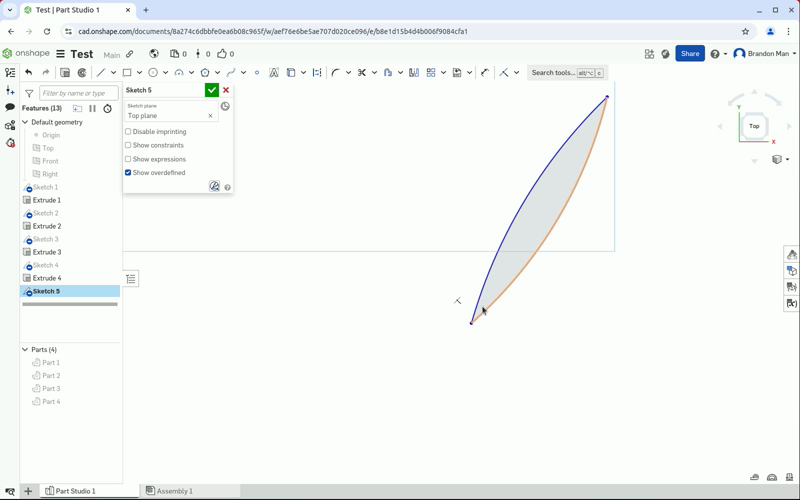
click(482, 306)
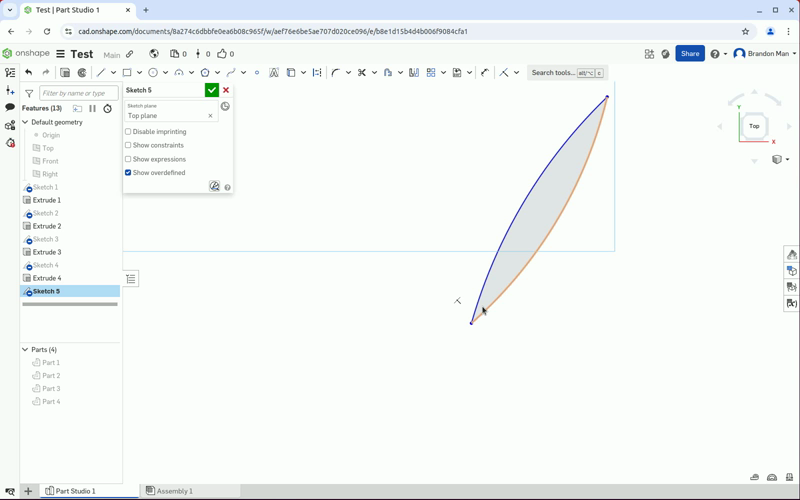
scroll(-6)
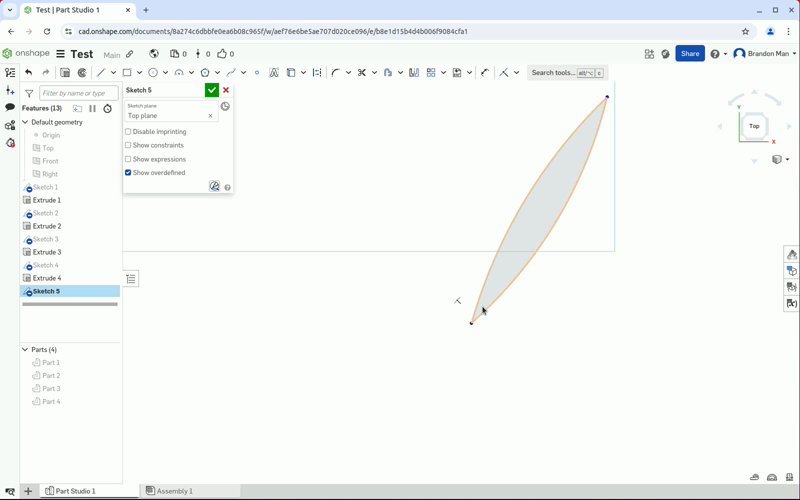
scroll(-6)
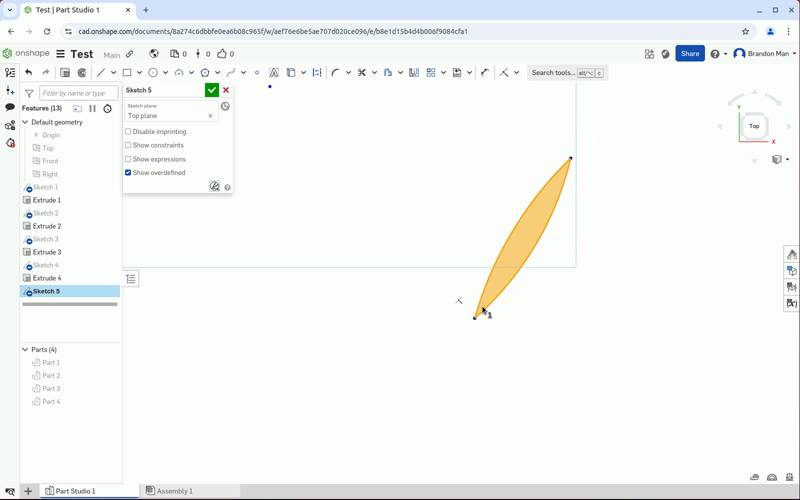
scroll(-6)
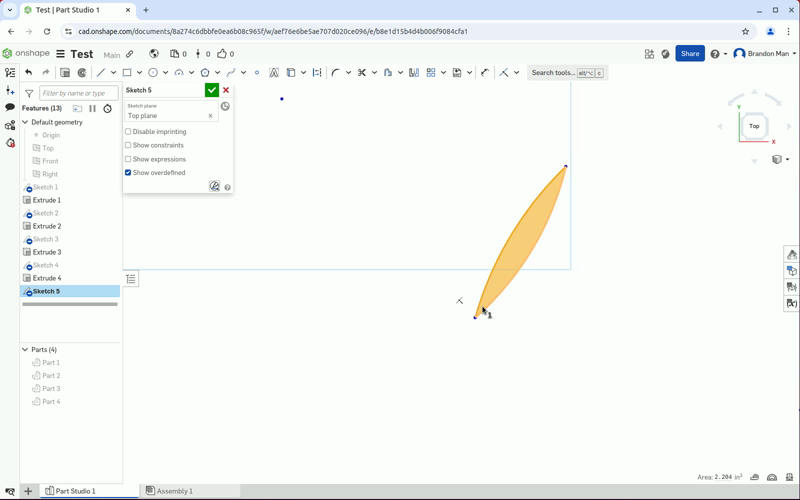
scroll(-6)
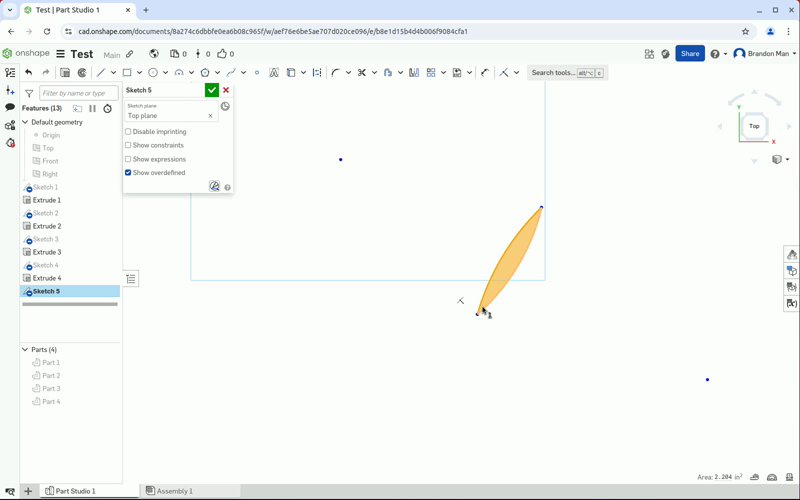
scroll(-6)
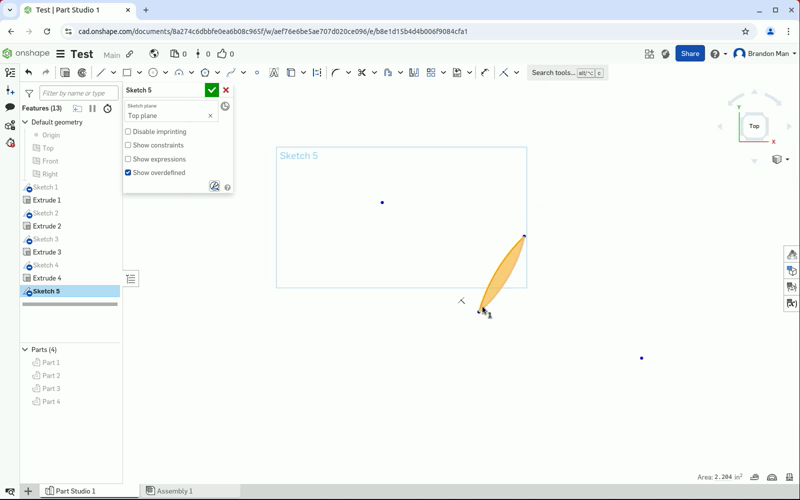
scroll(-6)
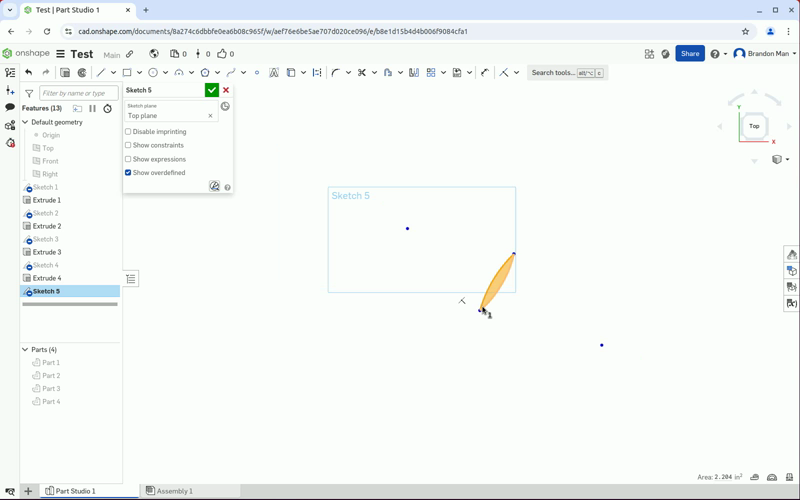
scroll(-6)
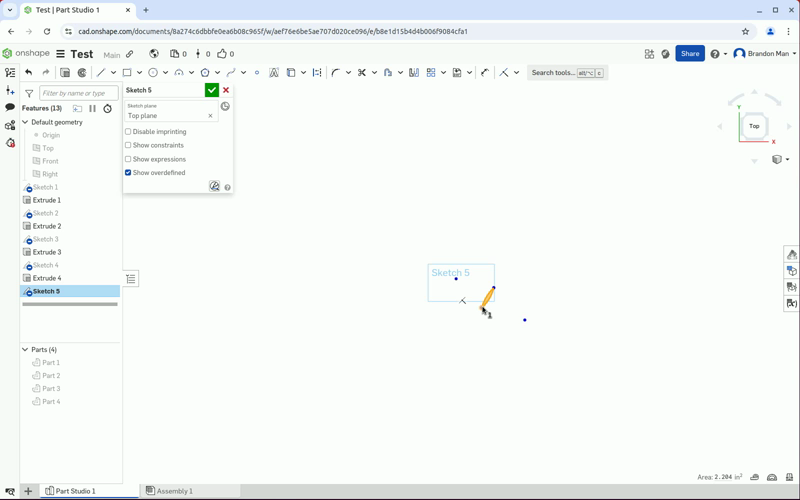
mouse_move(73, 352)
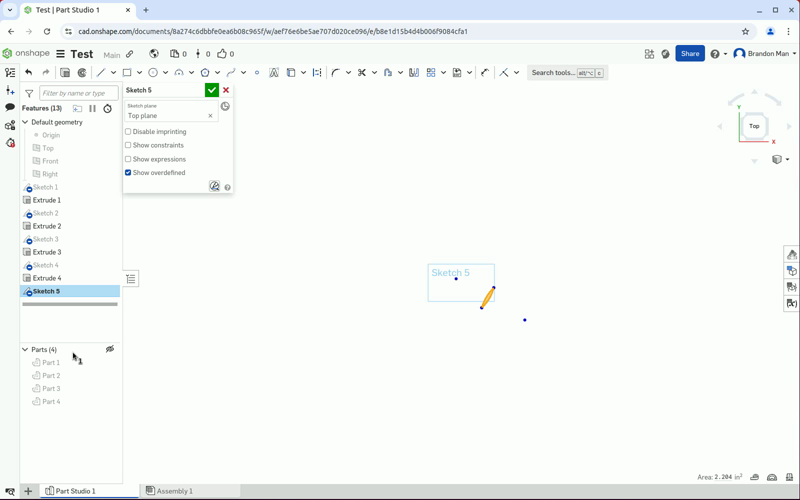
key(shift+y)
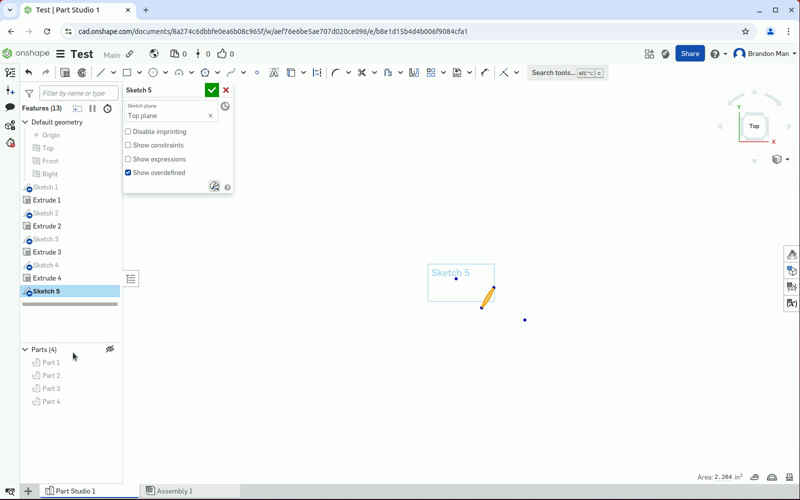
key(shift+e)
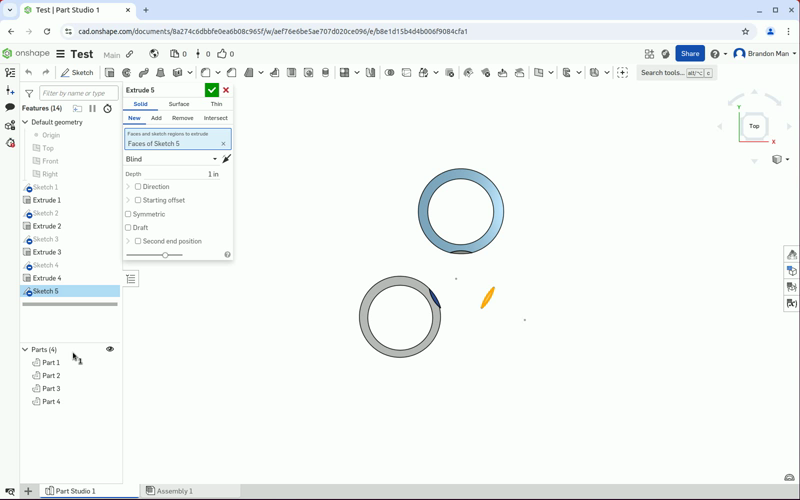
mouse_move(143, 106)
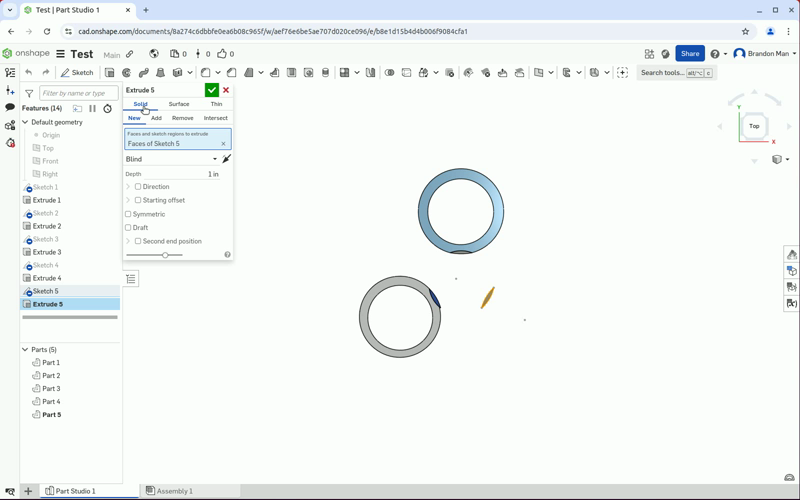
click(143, 106)
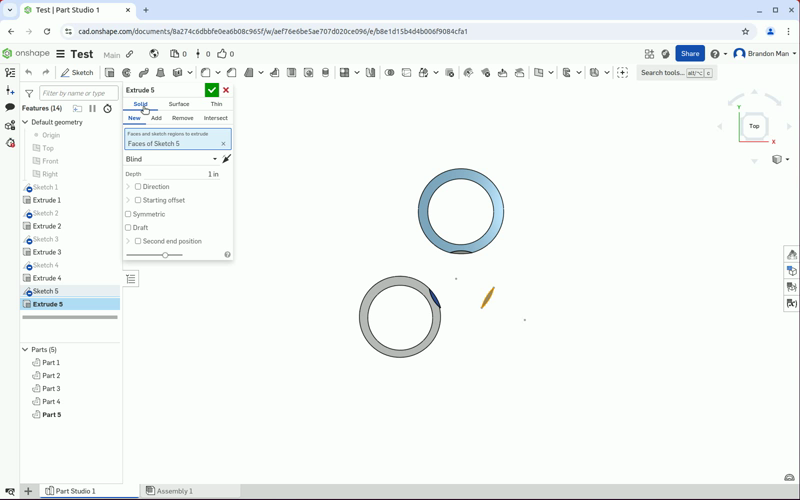
mouse_move(137, 120)
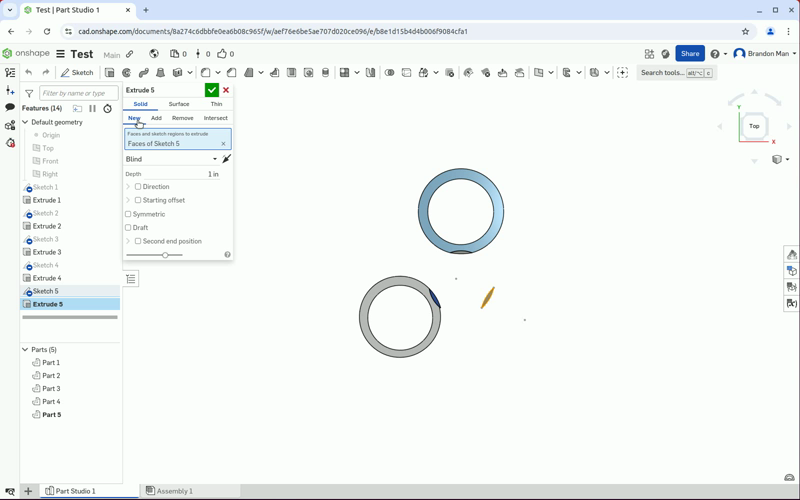
click(137, 120)
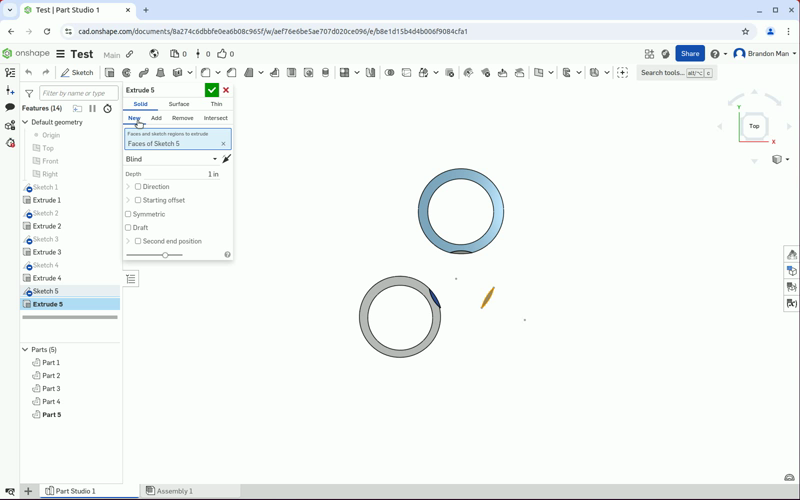
key(tab, 4)
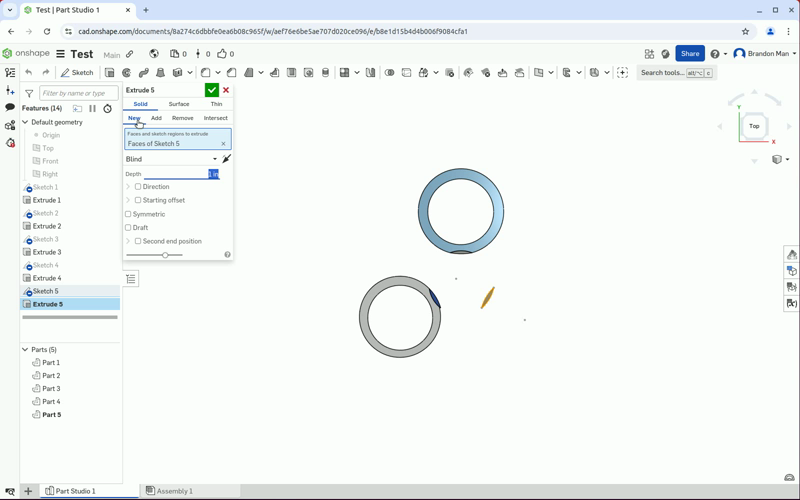
text(3.851)
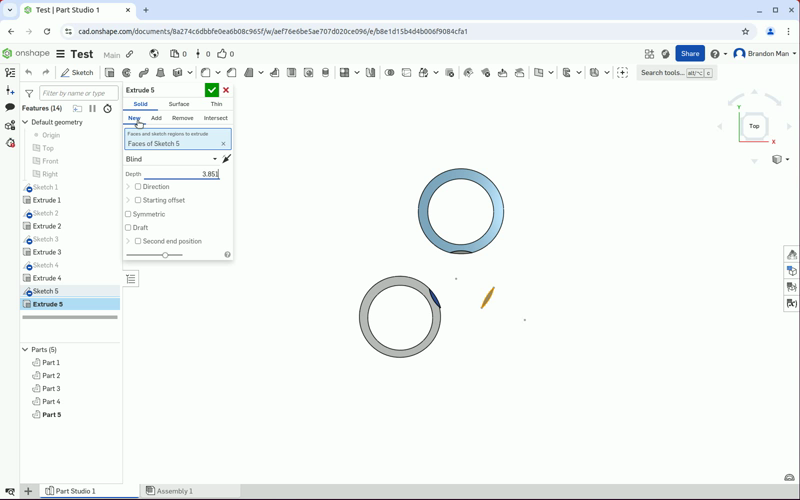
key(enter)
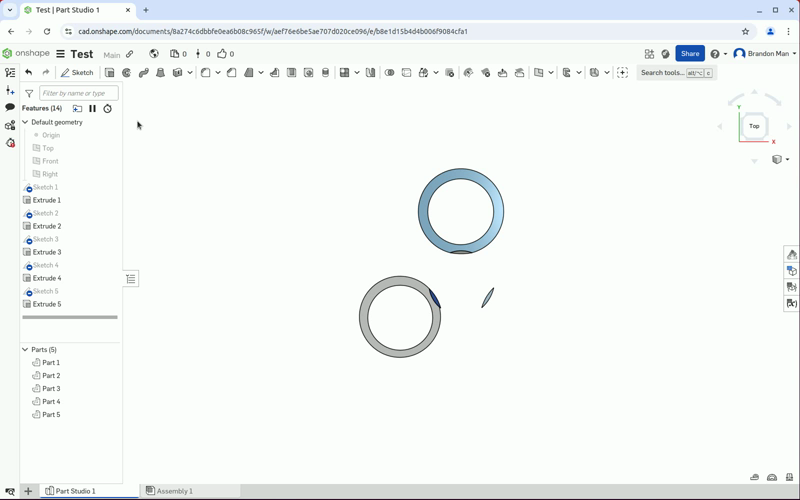
key(shift+h)
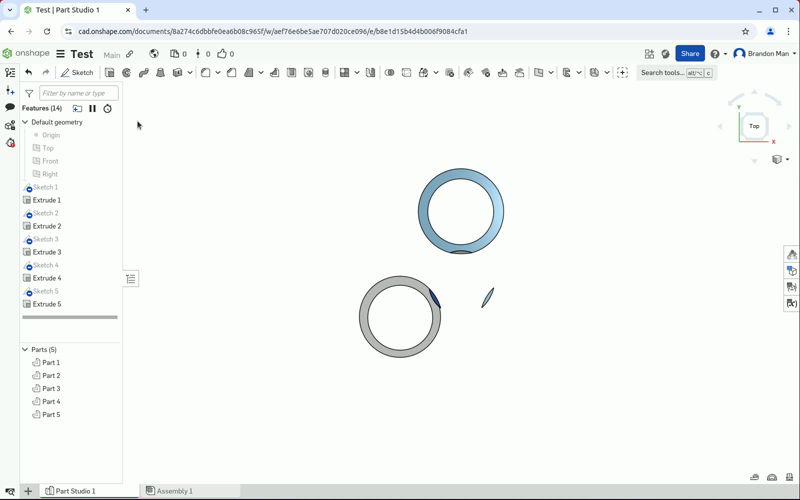
key(shift+h)
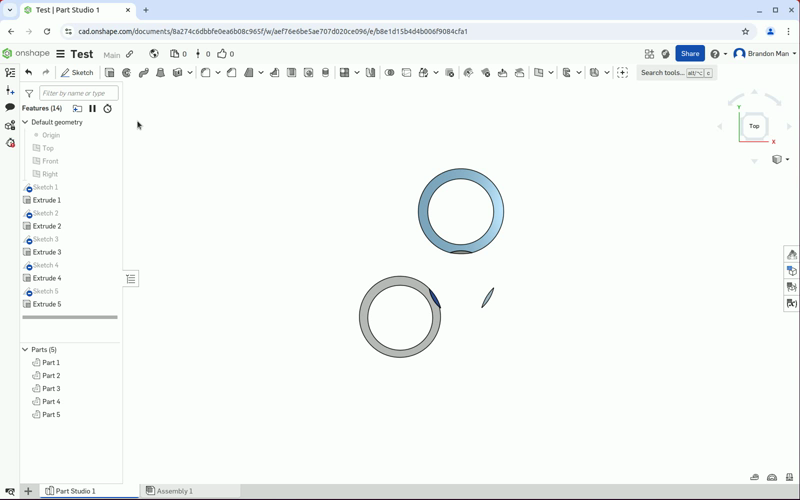
mouse_move(73, 189)
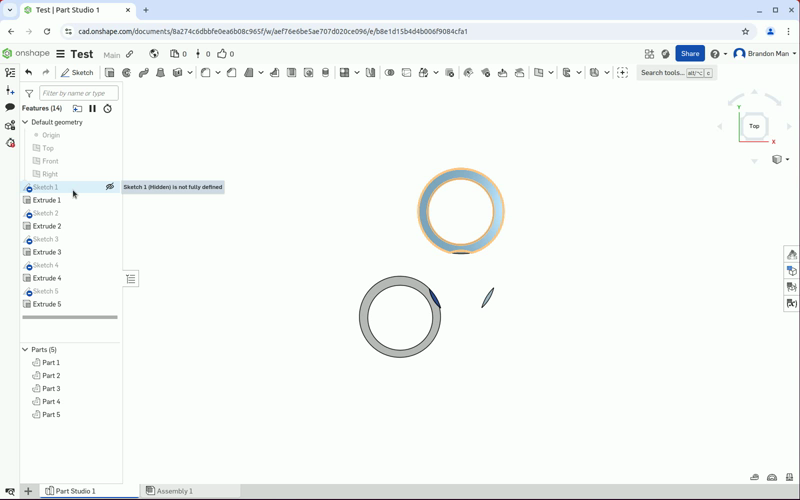
click(73, 189)
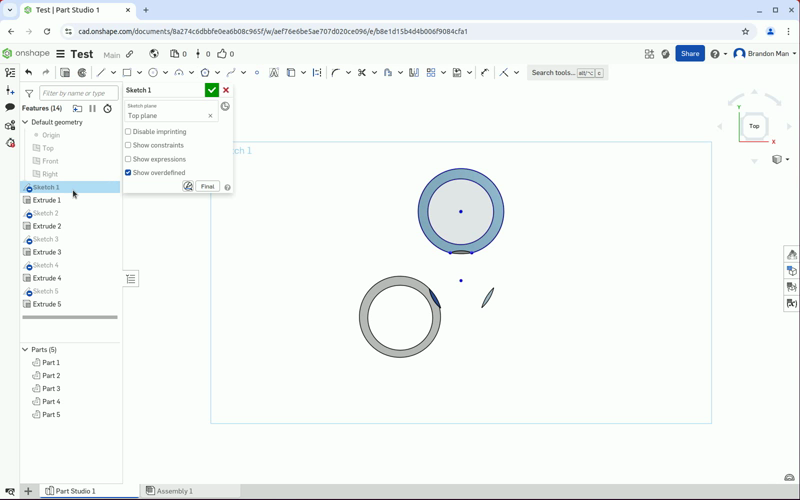
mouse_move(229, 92)
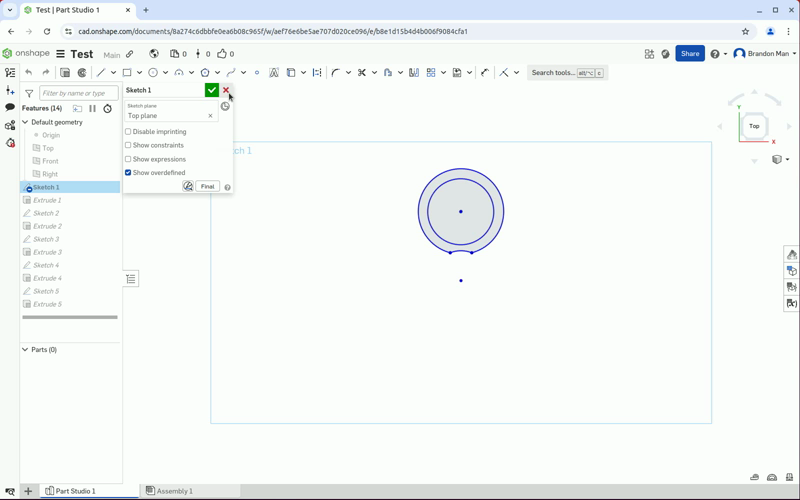
click(229, 92)
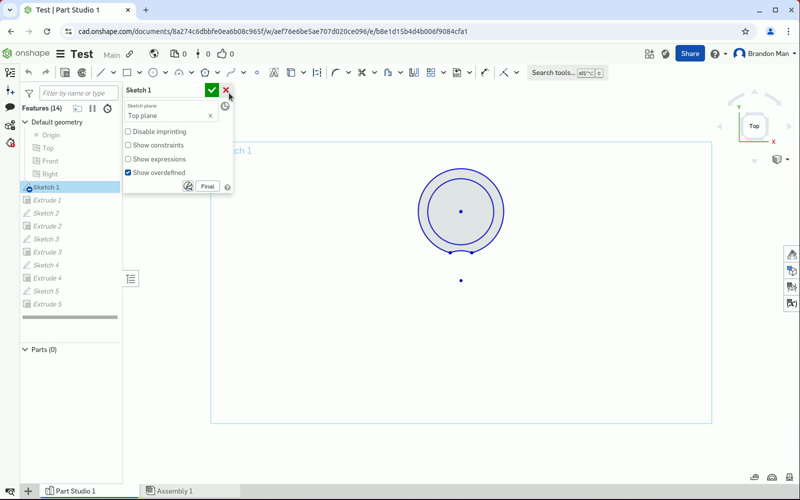
key(shift+s)
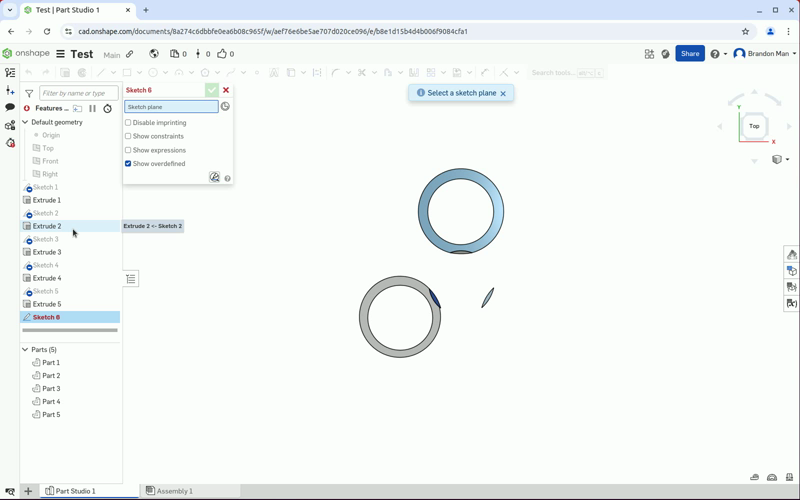
scroll(3)
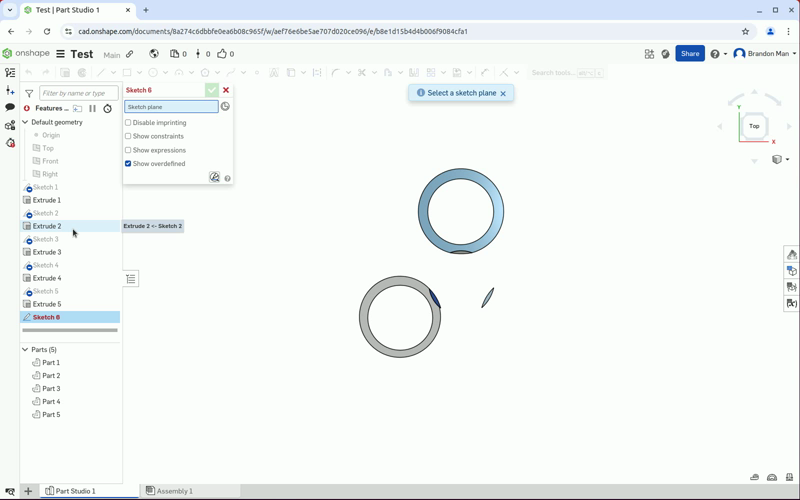
mouse_move(73, 150)
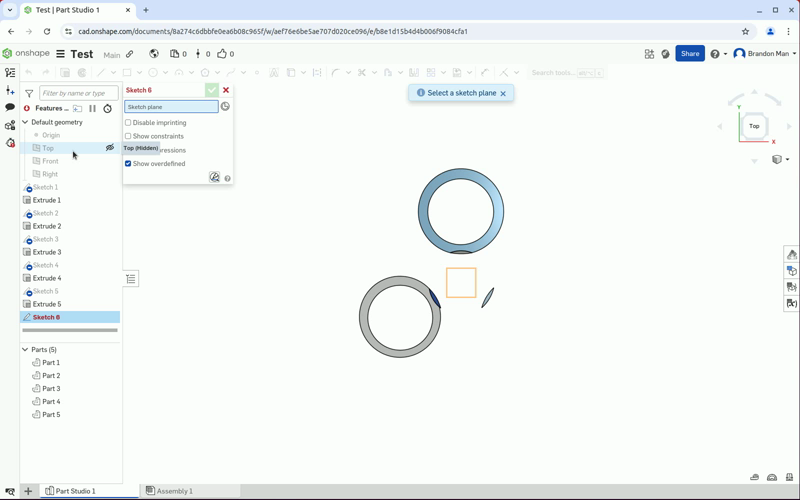
click(73, 150)
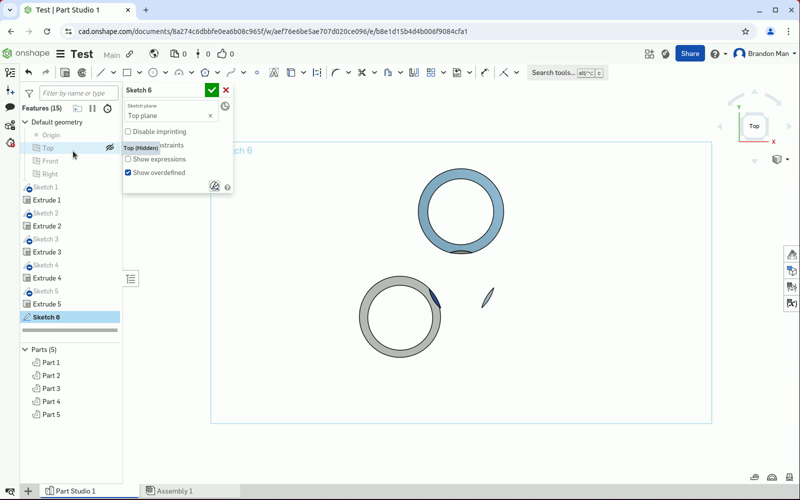
mouse_move(73, 352)
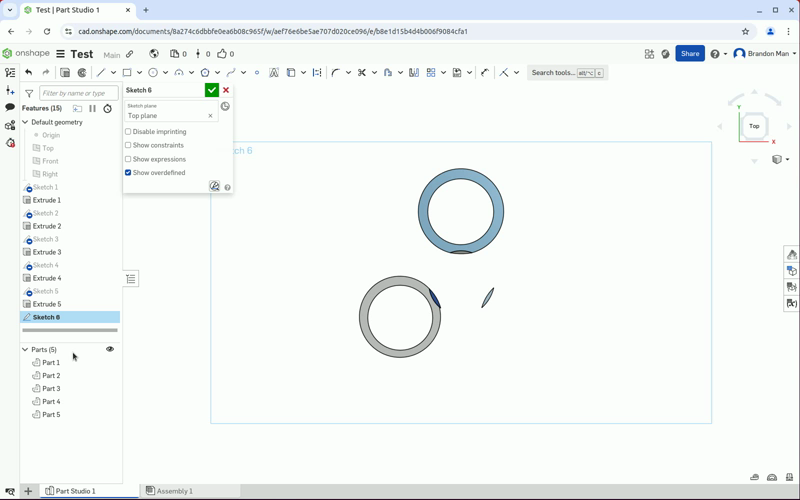
key(y)
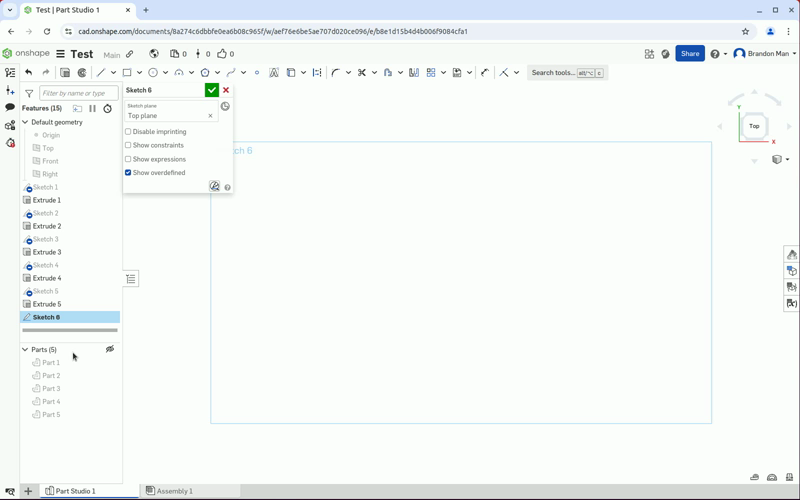
key(a)
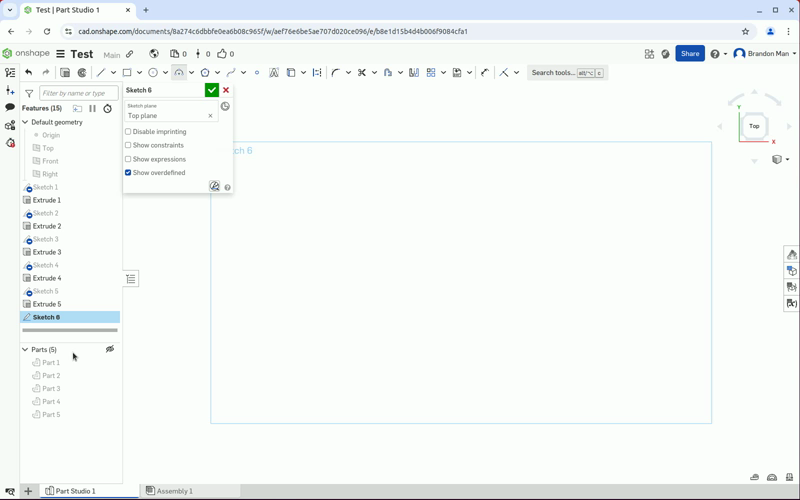
key_down(shift)
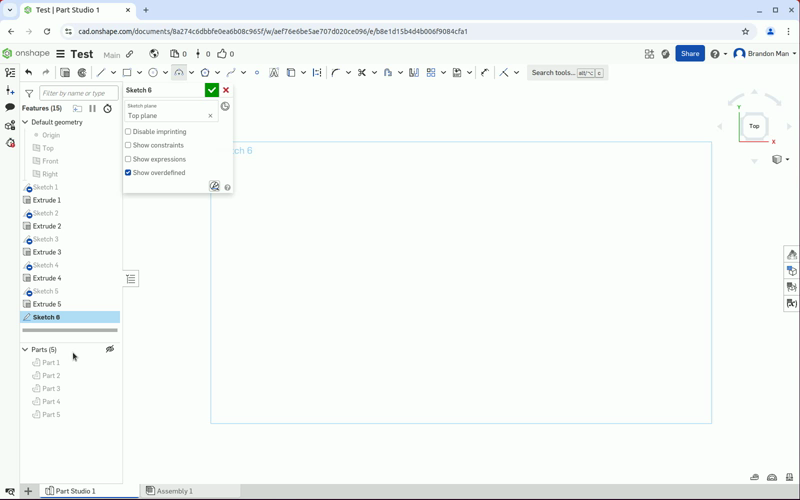
mouse_move(481, 307)
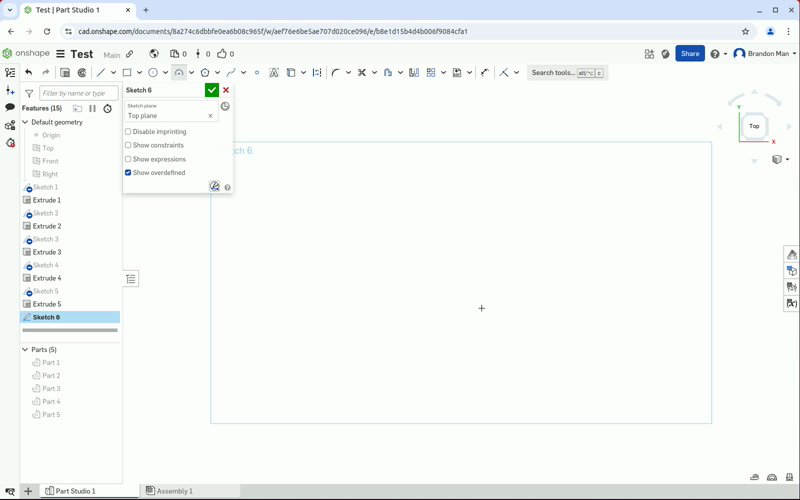
click(481, 307)
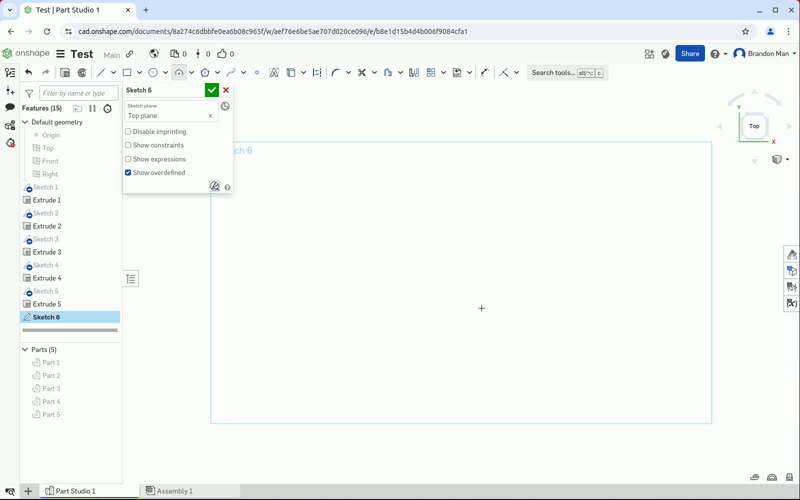
key_up(shift)
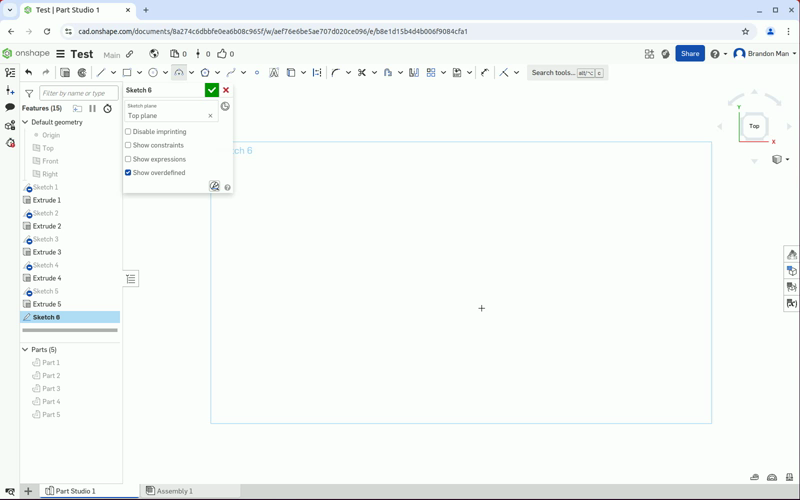
key_down(shift)
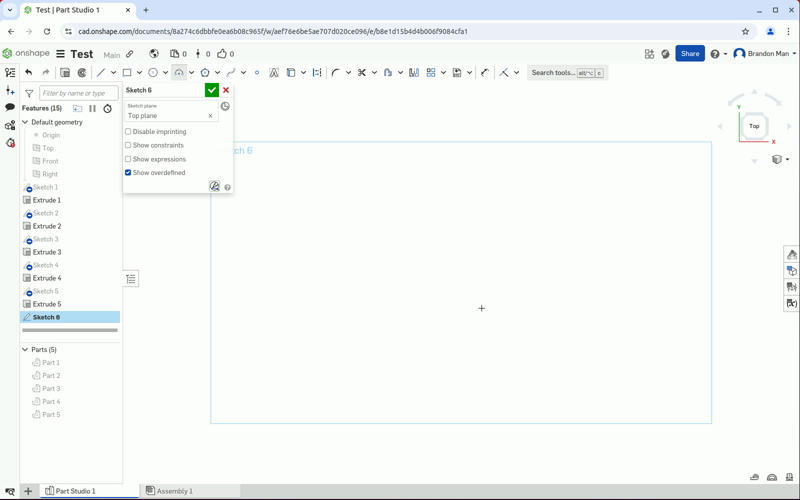
mouse_move(492, 289)
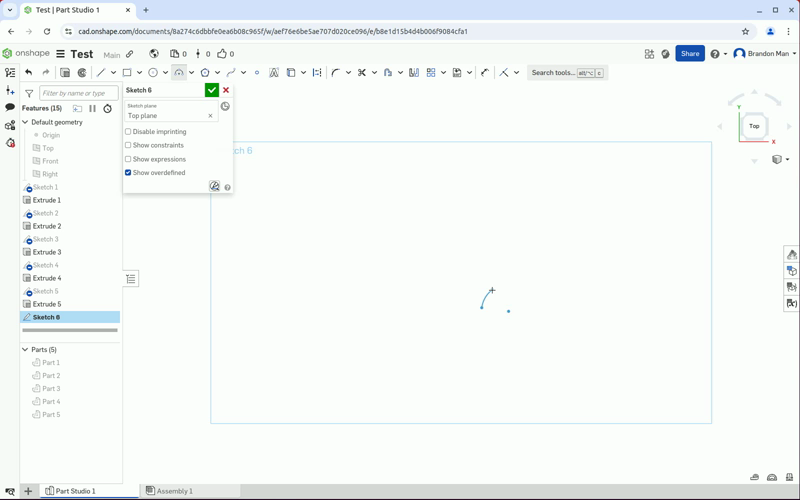
click(492, 289)
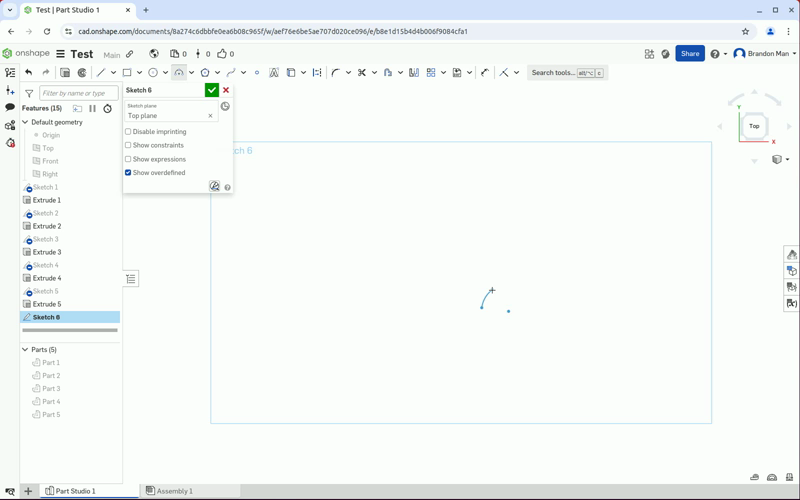
mouse_move(556, 338)
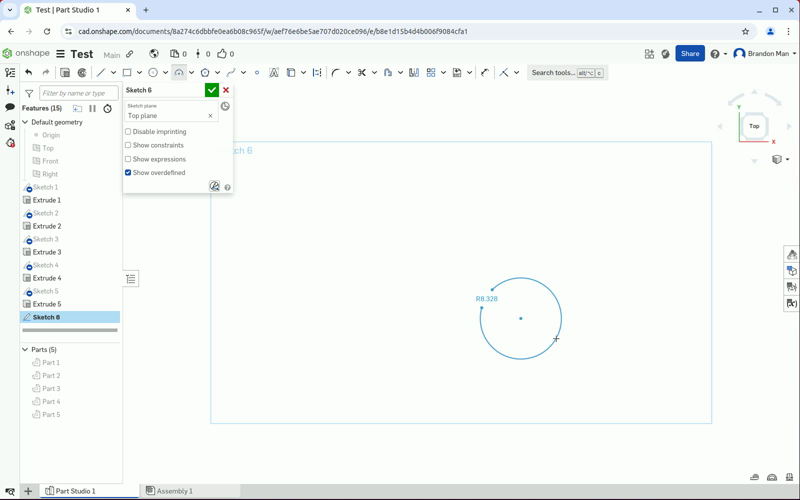
click(556, 338)
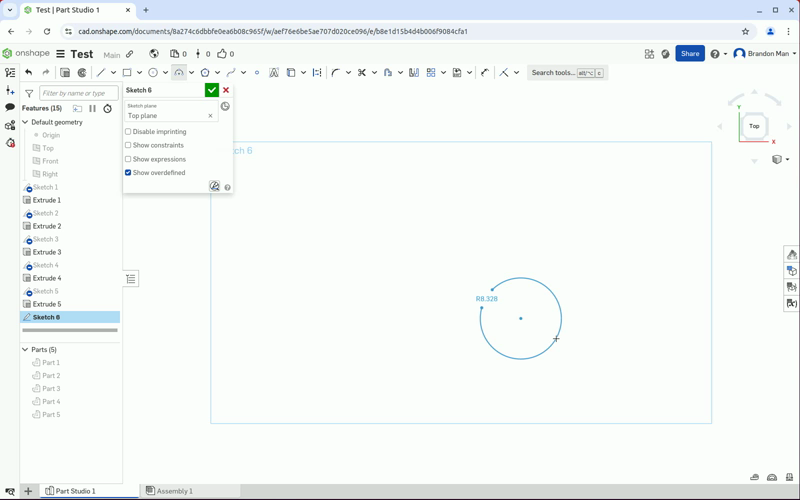
key_up(shift)
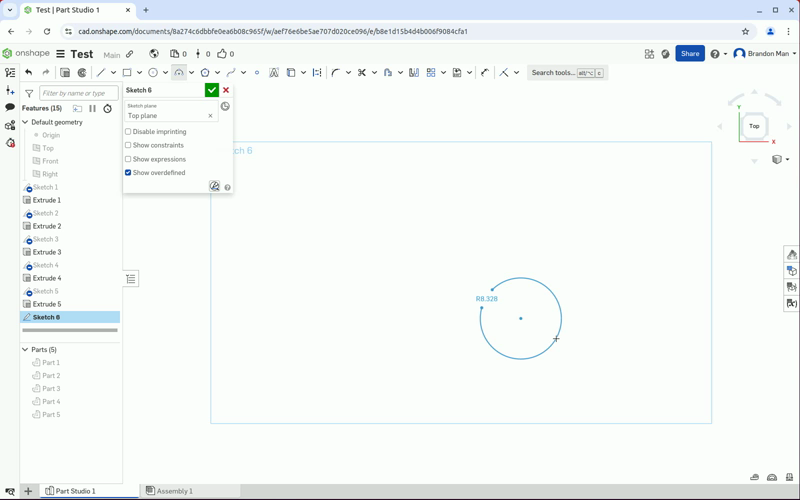
mouse_move(492, 289)
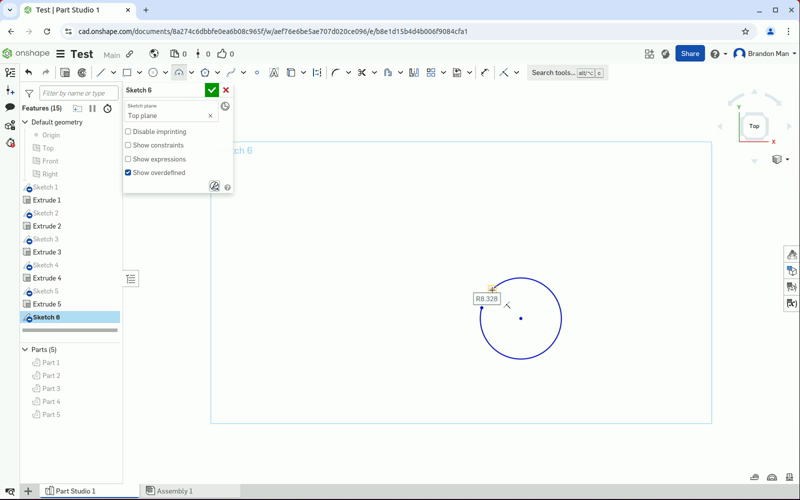
click(492, 289)
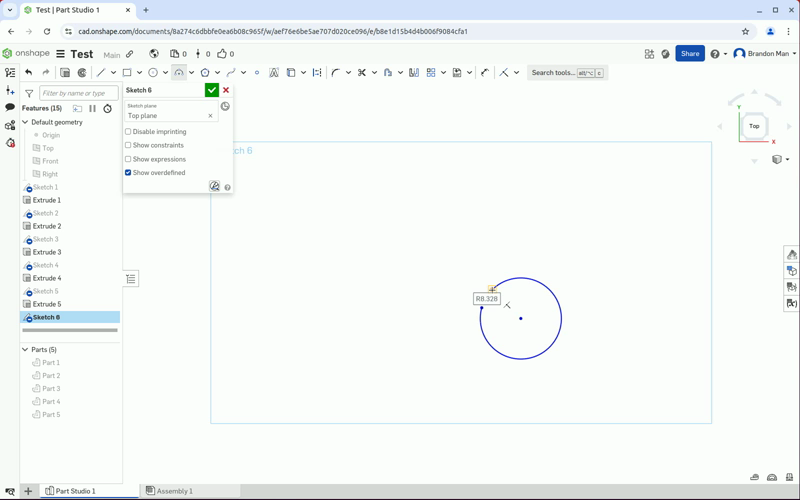
mouse_move(481, 307)
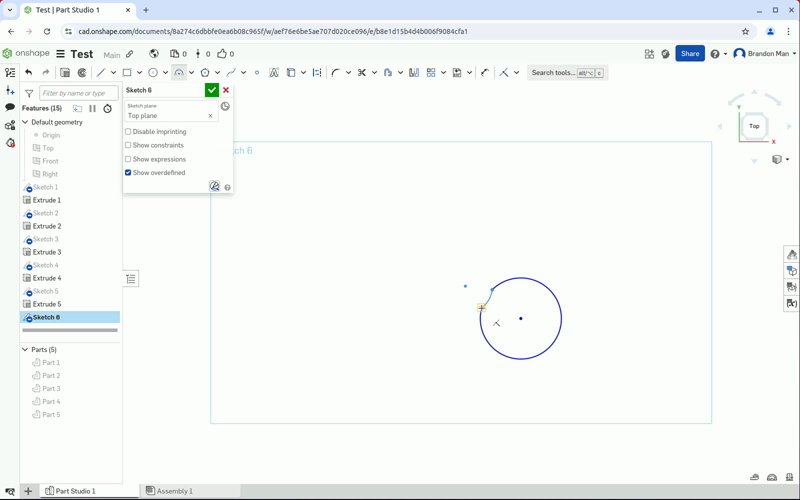
click(481, 307)
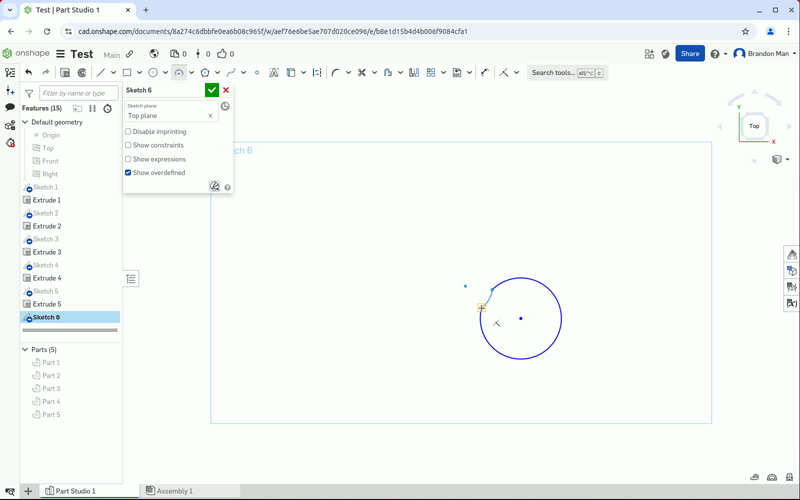
key_down(shift)
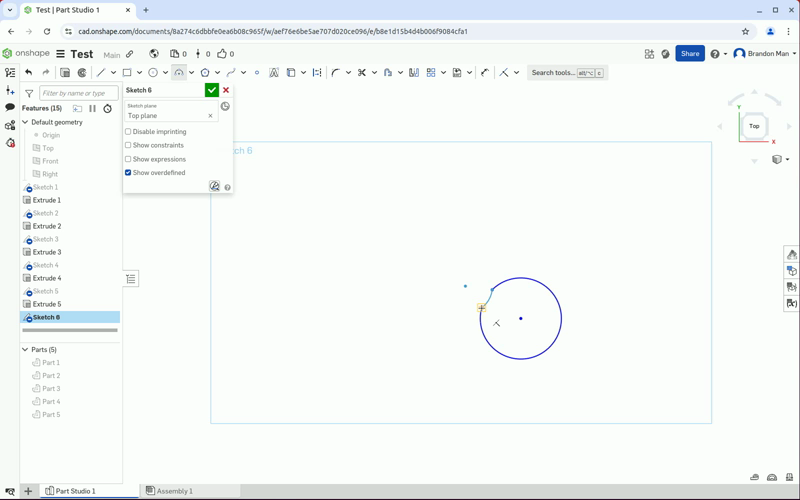
mouse_move(488, 299)
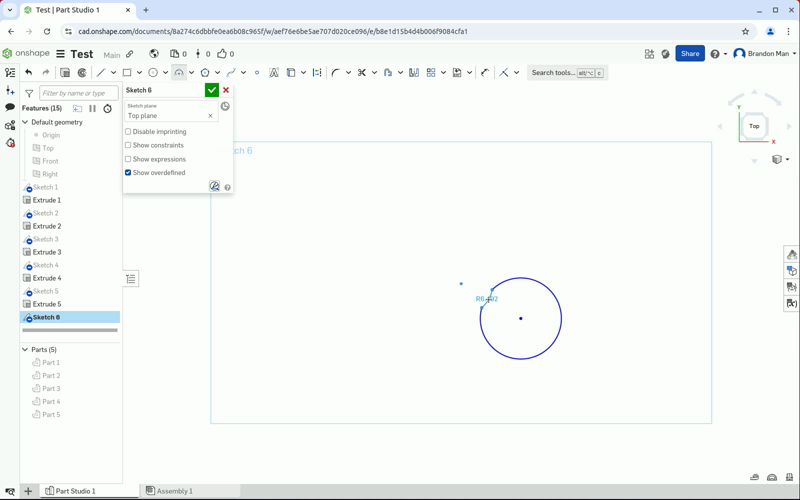
click(488, 299)
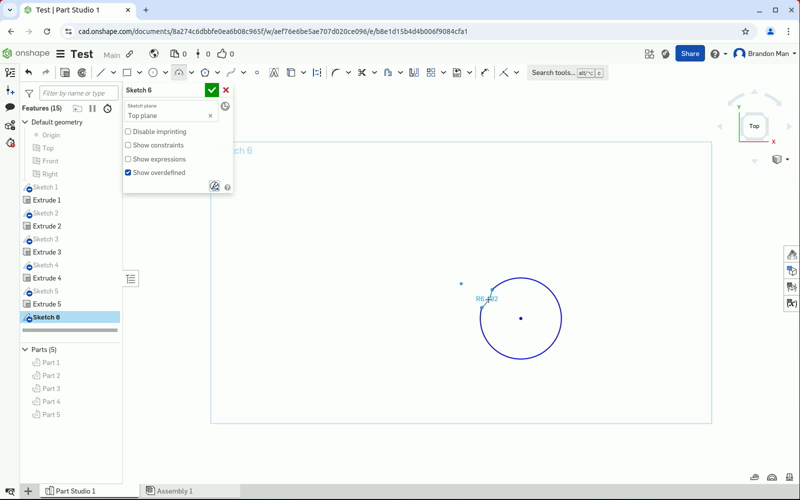
key_up(shift)
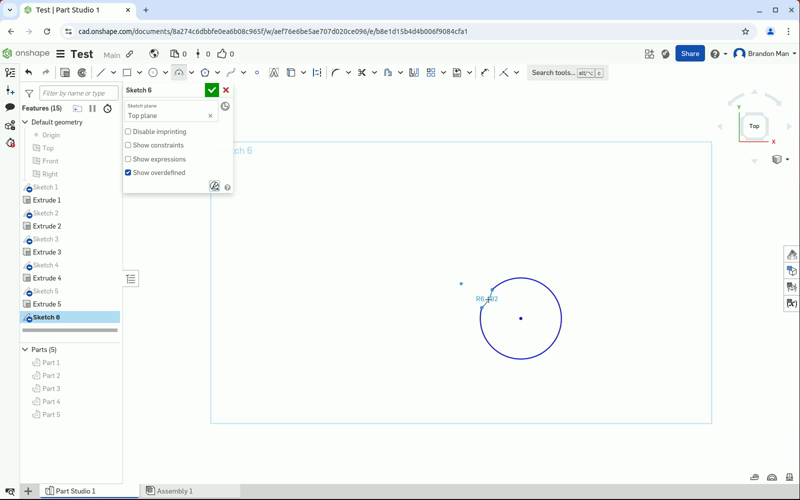
key(esc)
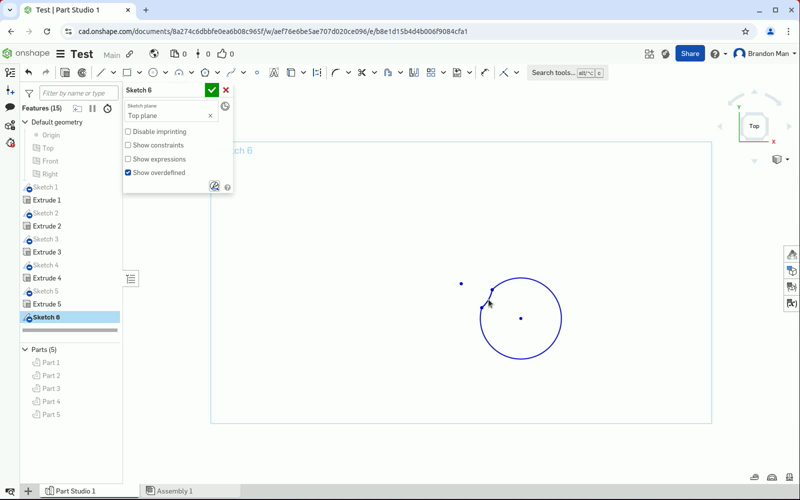
key(c)
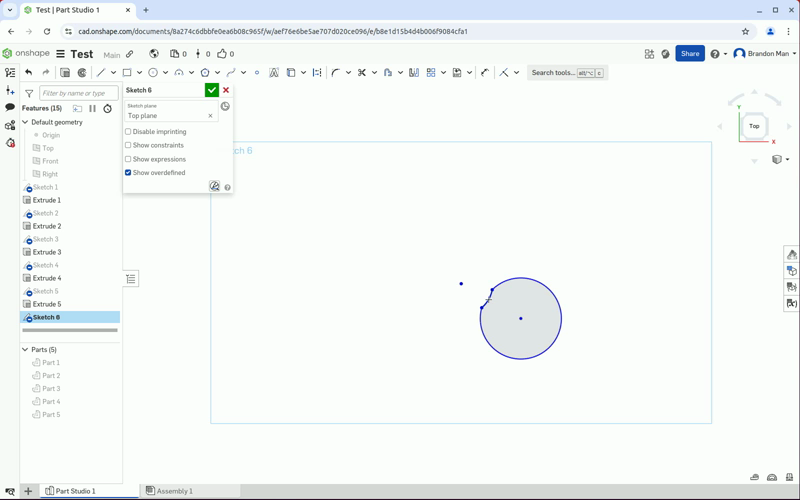
key_down(shift)
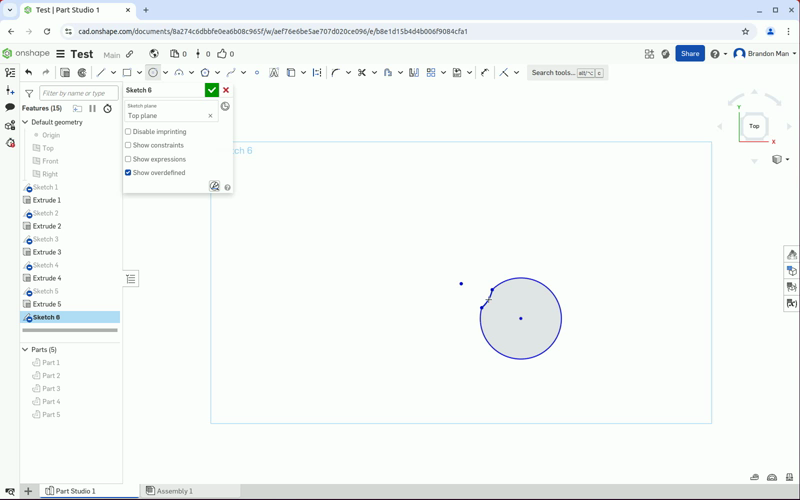
mouse_move(522, 318)
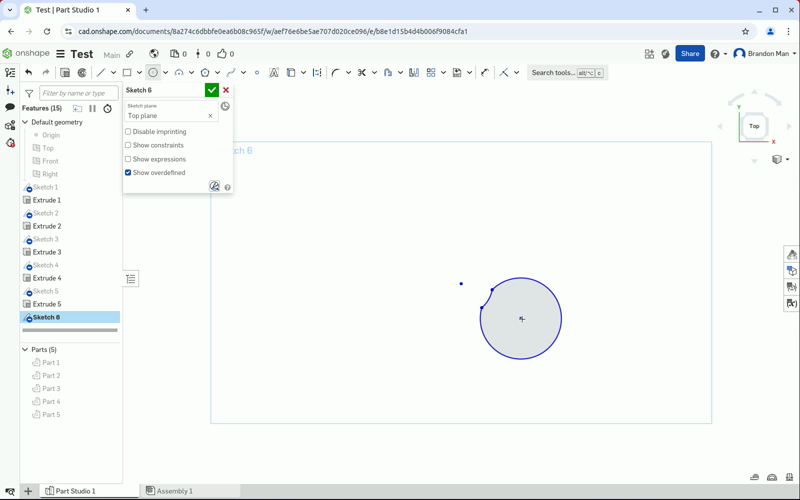
scroll(6)
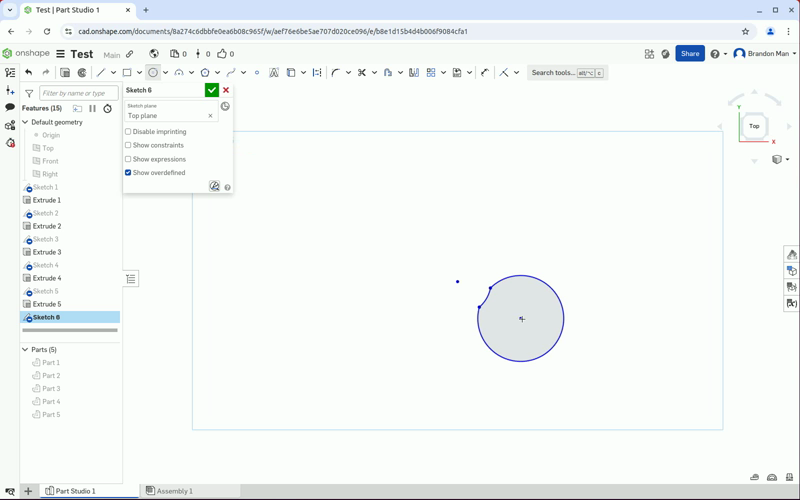
scroll(6)
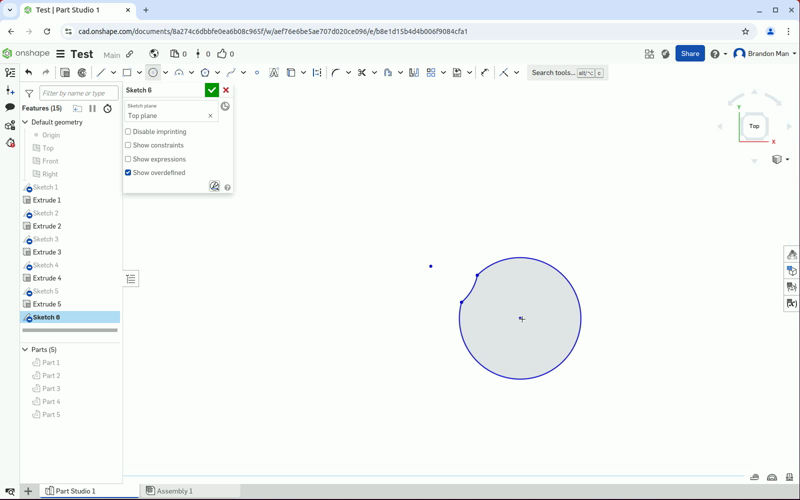
scroll(6)
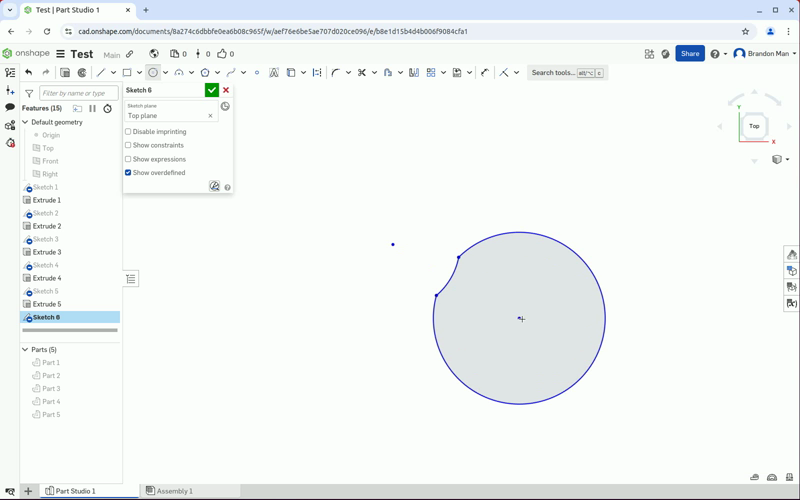
scroll(6)
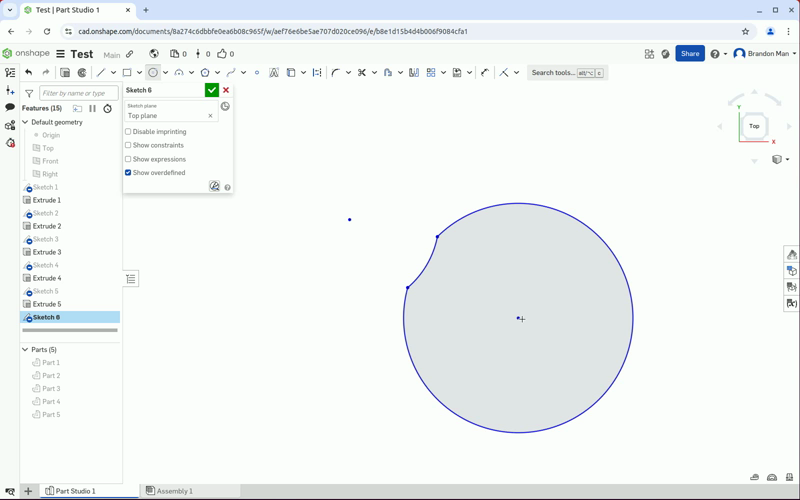
scroll(6)
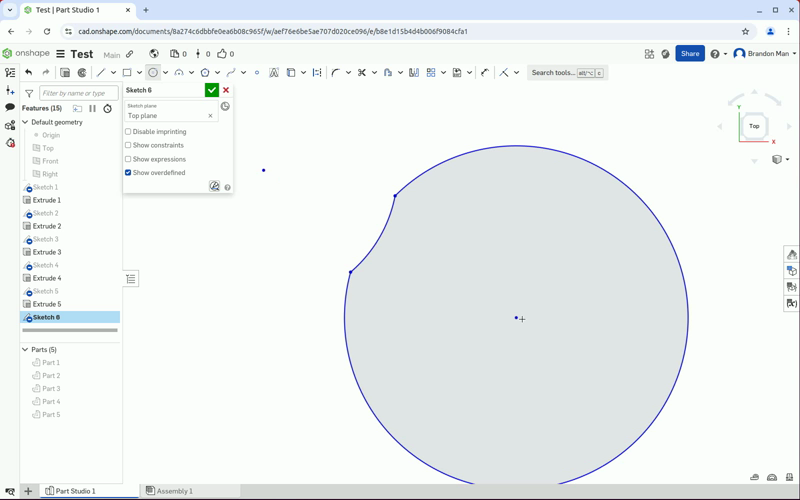
scroll(6)
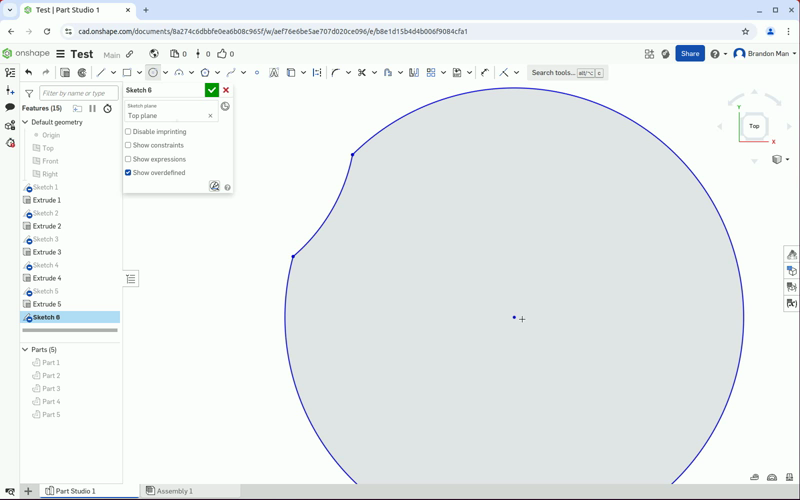
scroll(6)
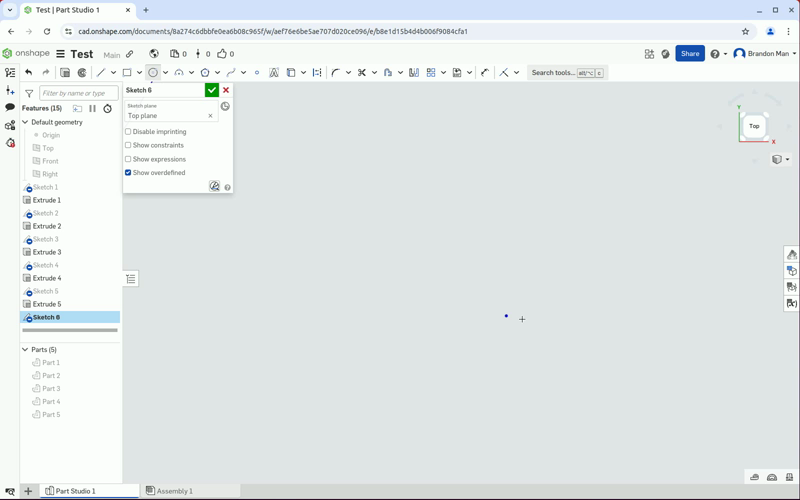
click(522, 318)
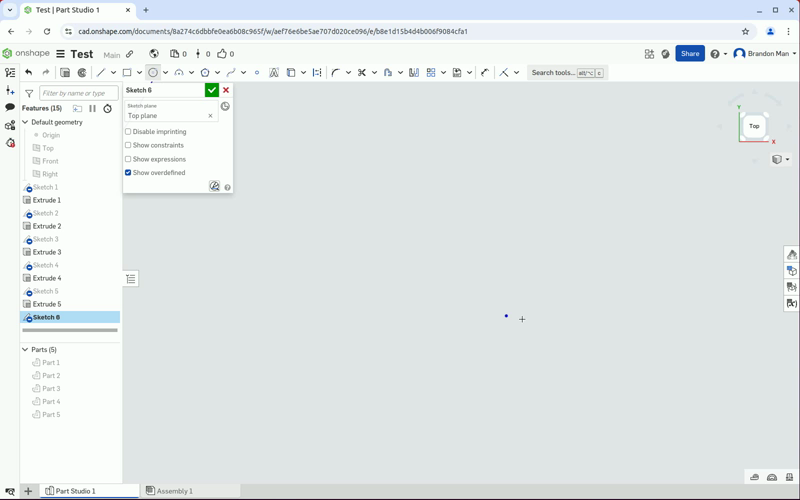
scroll(-6)
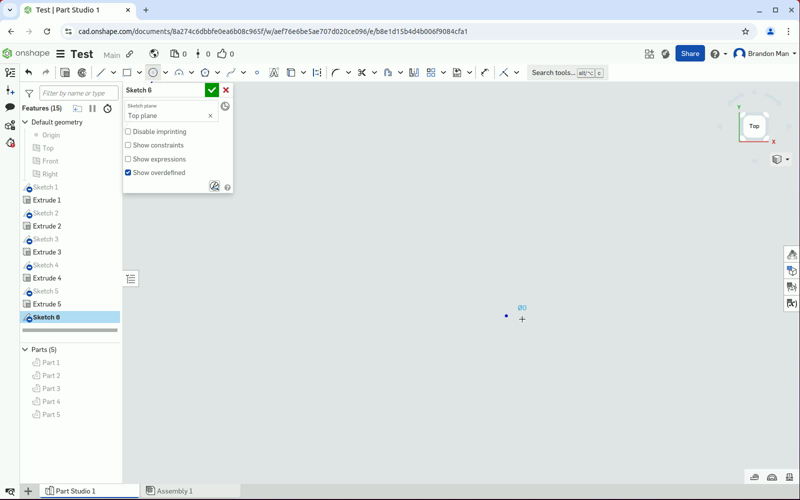
scroll(-6)
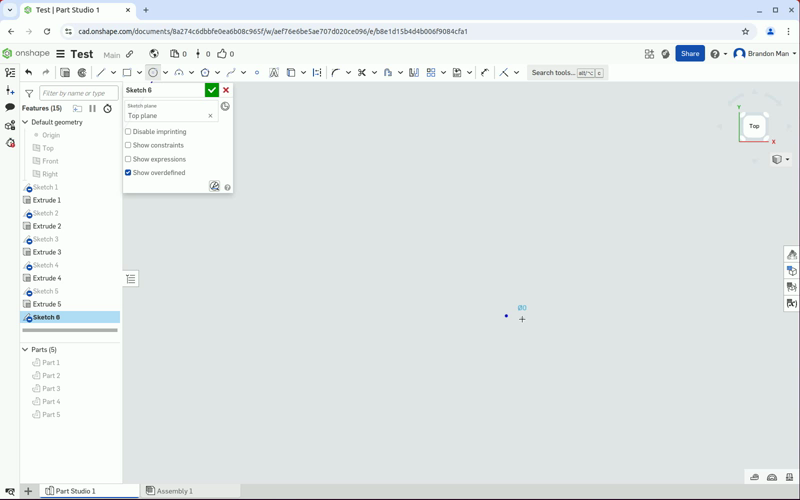
scroll(-6)
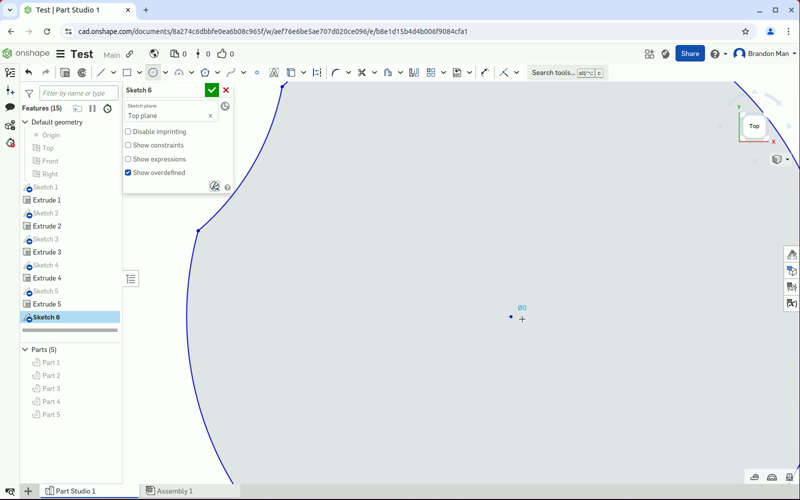
scroll(-6)
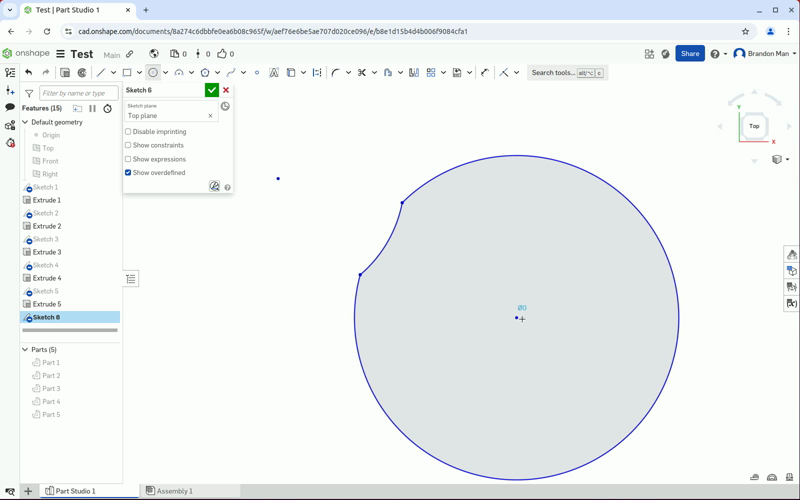
scroll(-6)
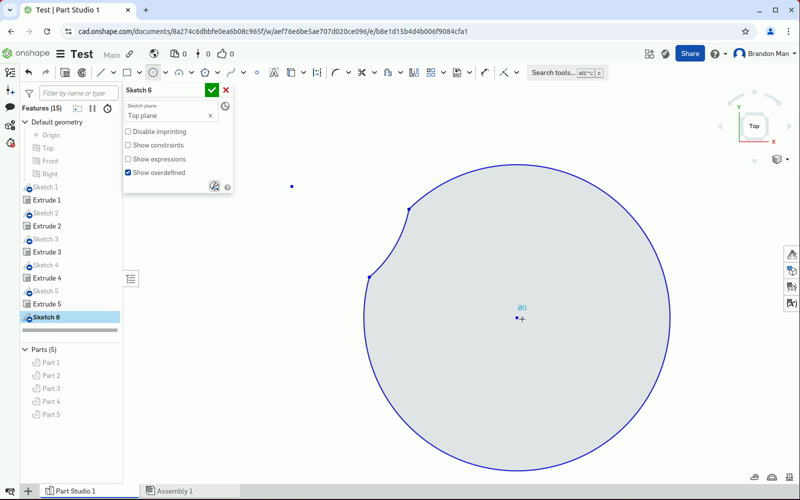
scroll(-6)
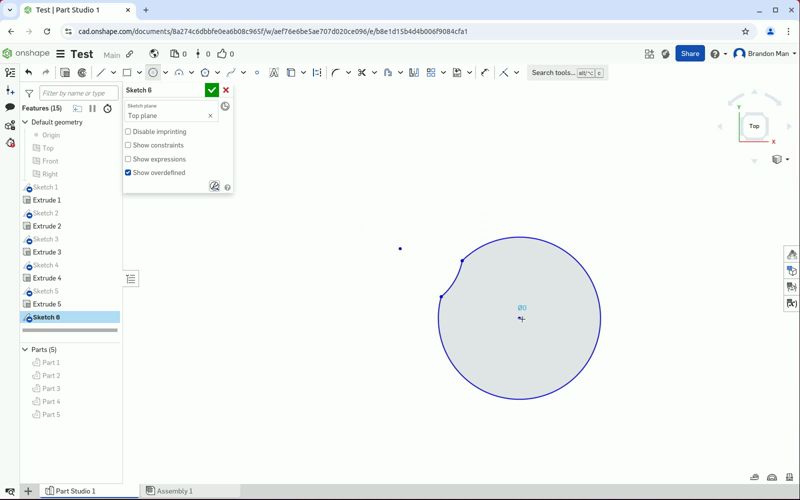
scroll(-6)
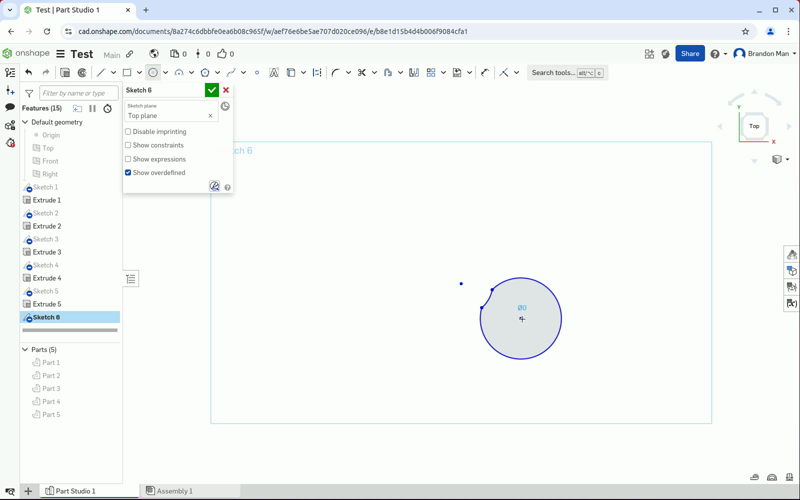
key_up(shift)
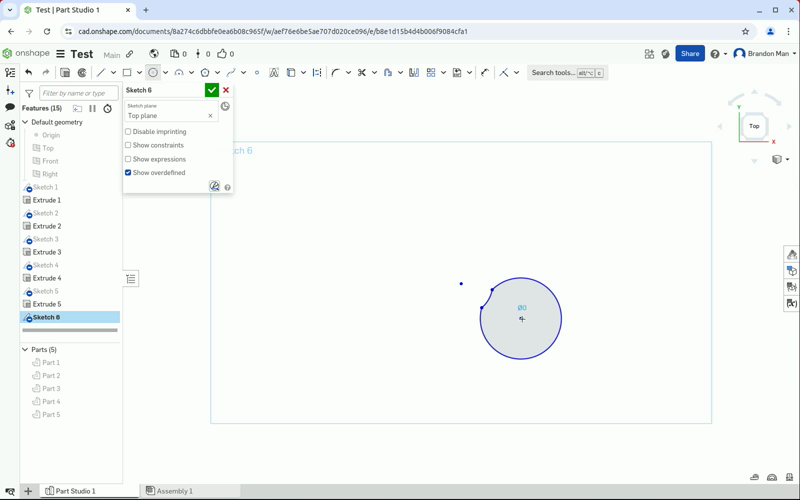
mouse_move(554, 318)
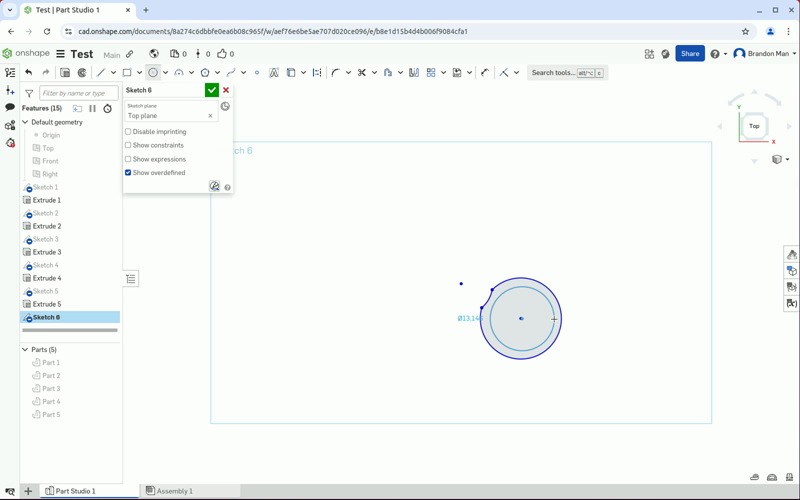
click(554, 318)
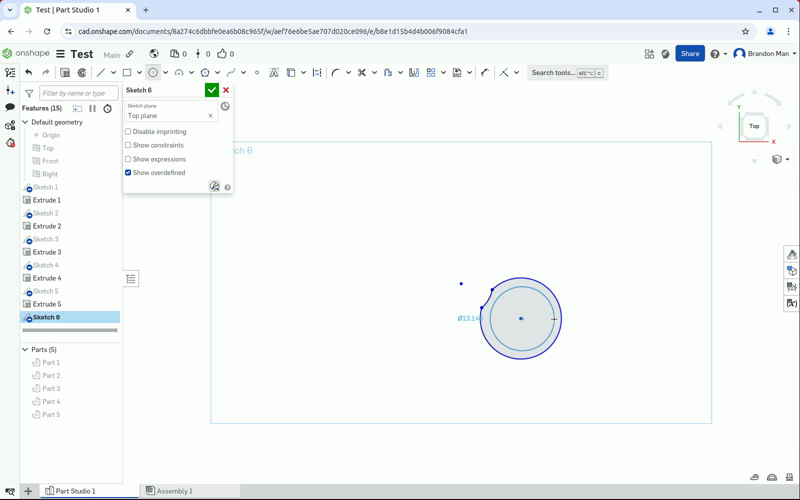
key(esc)
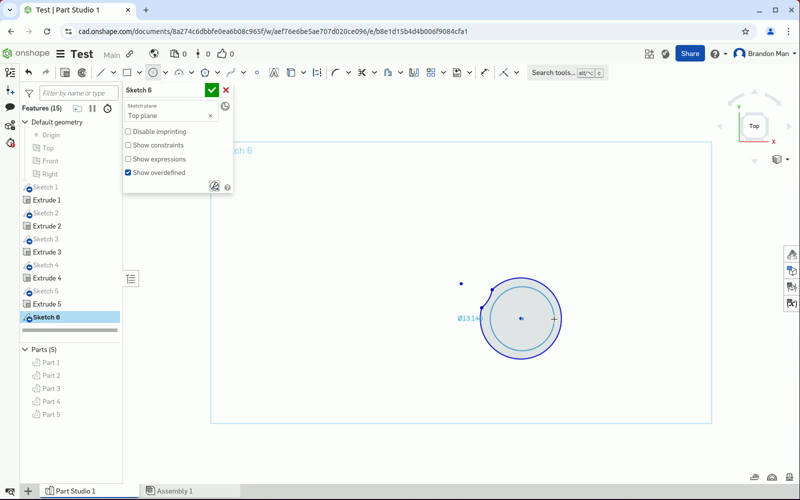
mouse_move(549, 298)
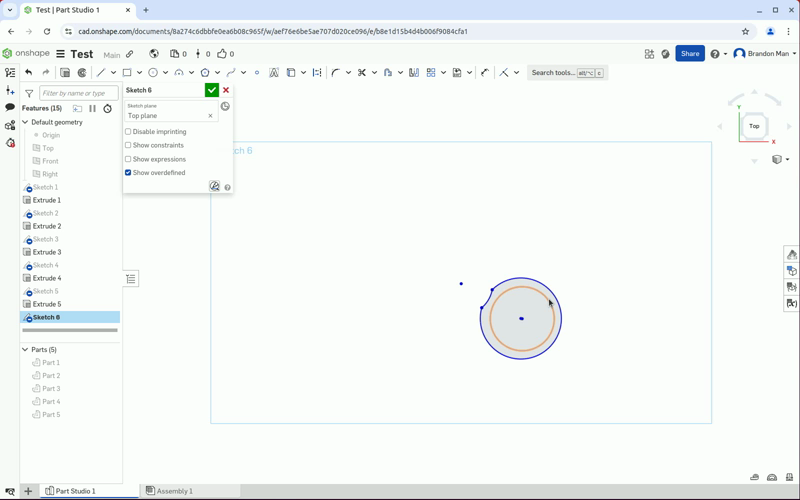
click(549, 298)
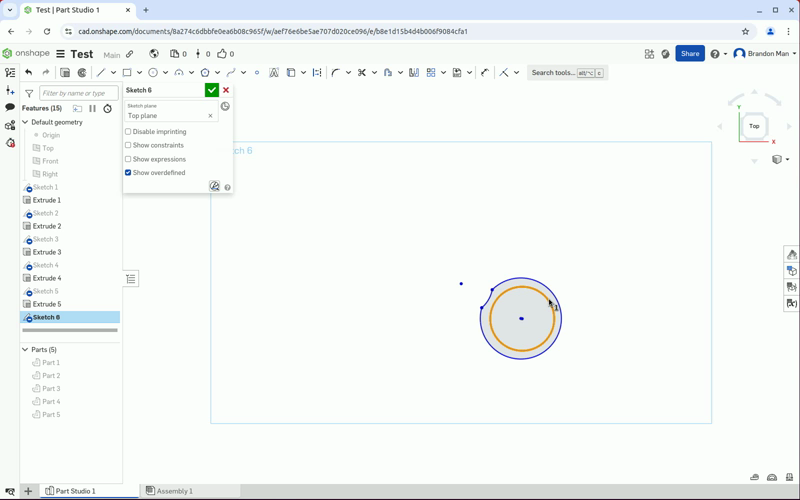
mouse_move(73, 352)
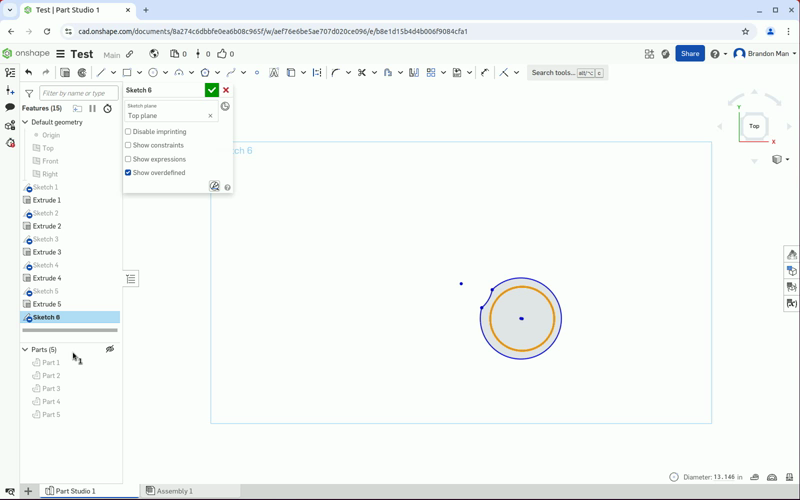
key(shift+y)
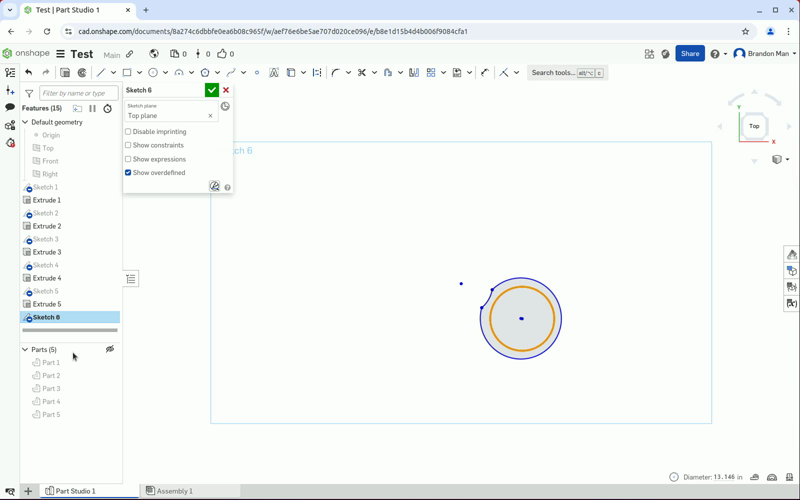
key(shift+e)
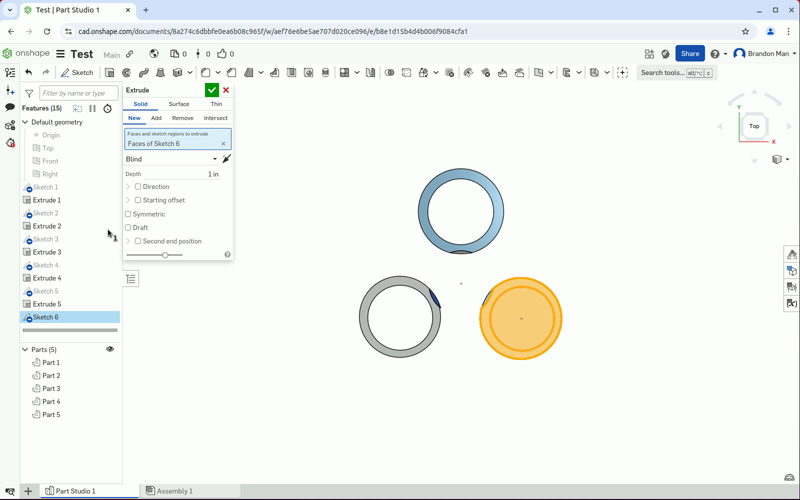
mouse_move(143, 106)
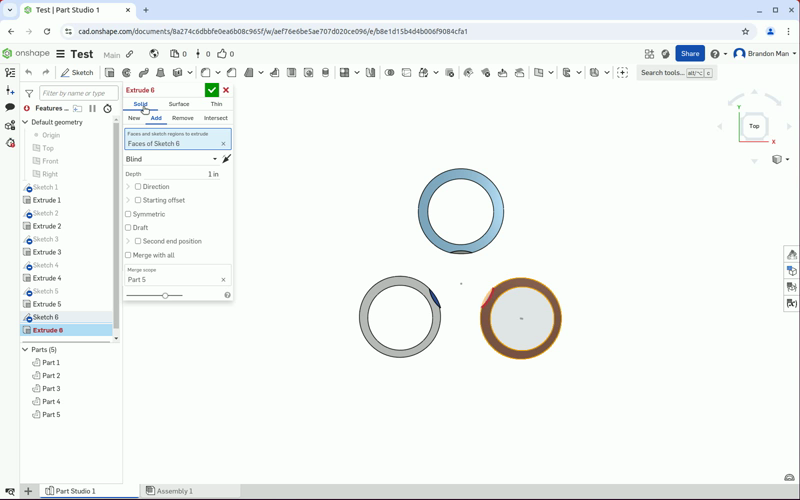
click(143, 106)
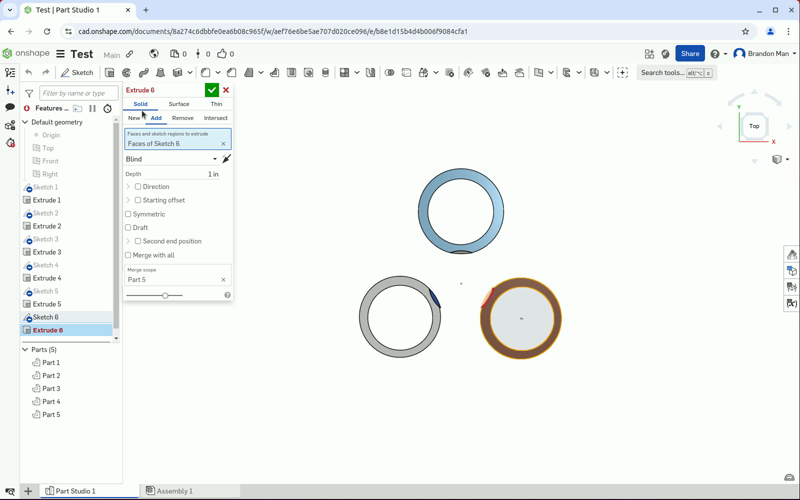
mouse_move(137, 120)
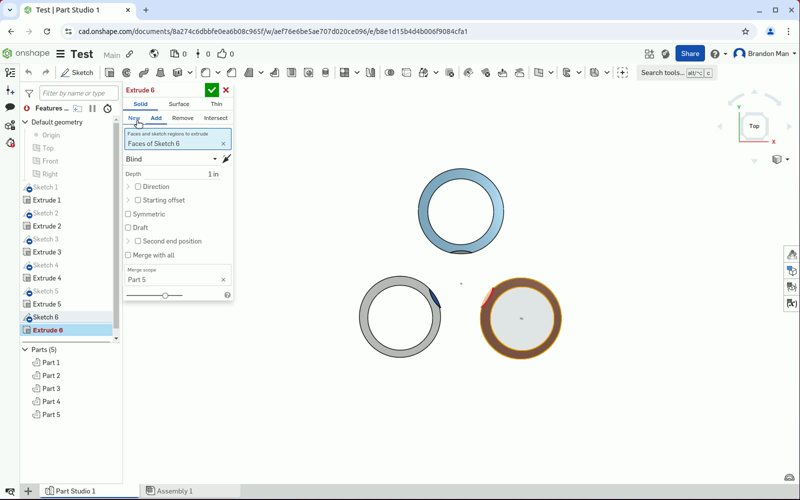
click(137, 120)
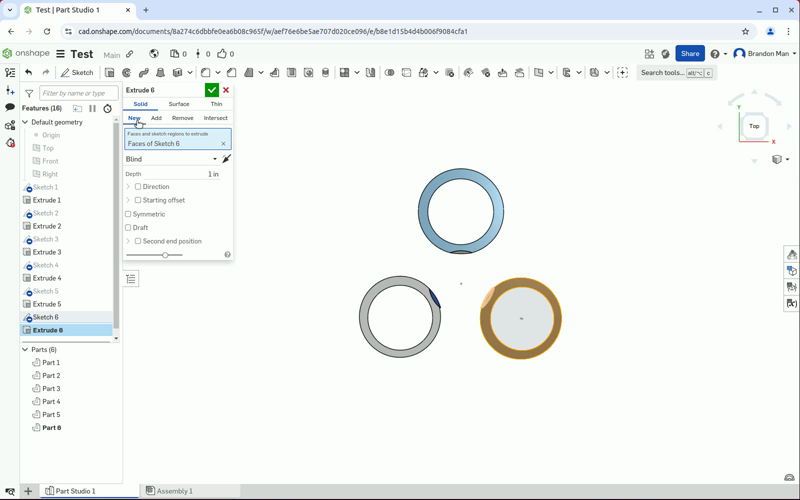
key(tab, 4)
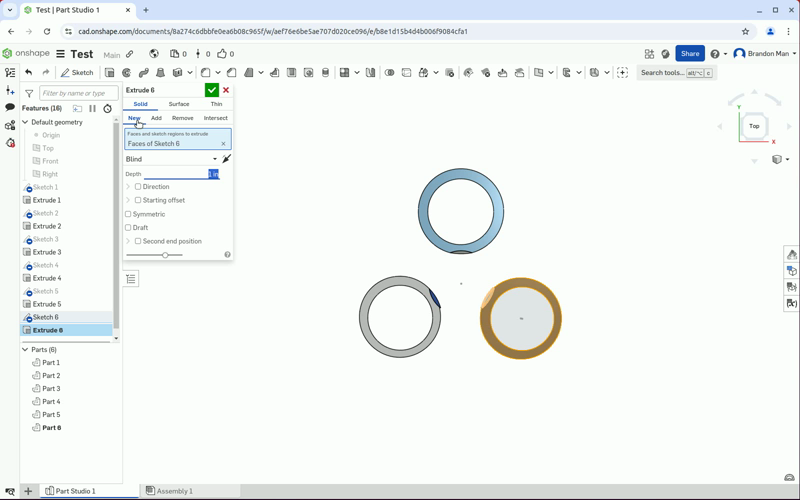
text(3.851)
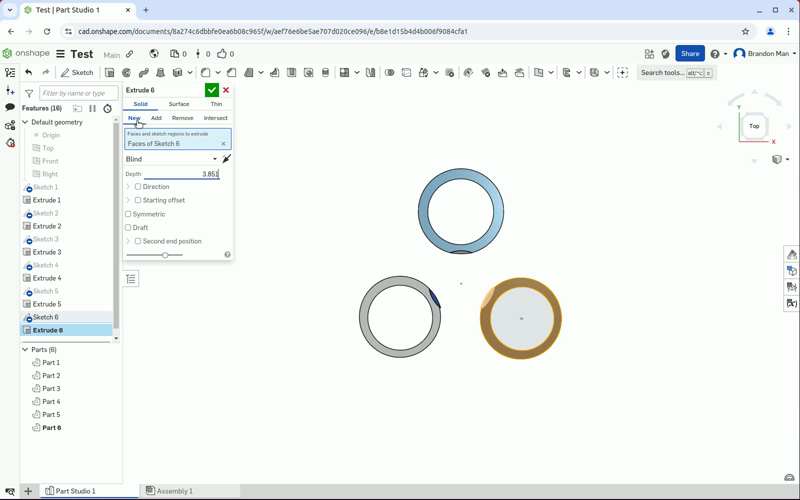
key(enter)
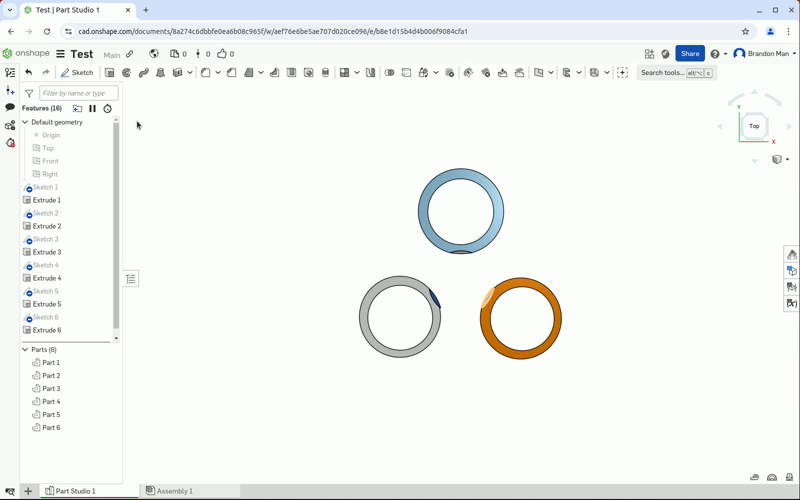
key(shift+h)
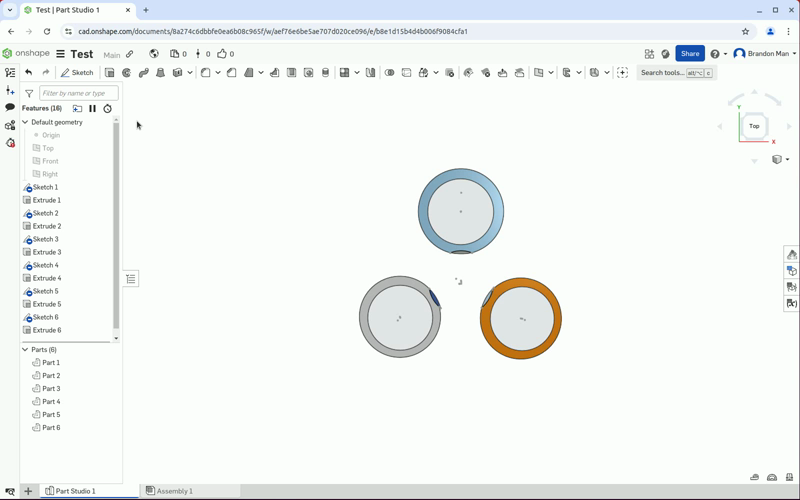
key(shift+h)
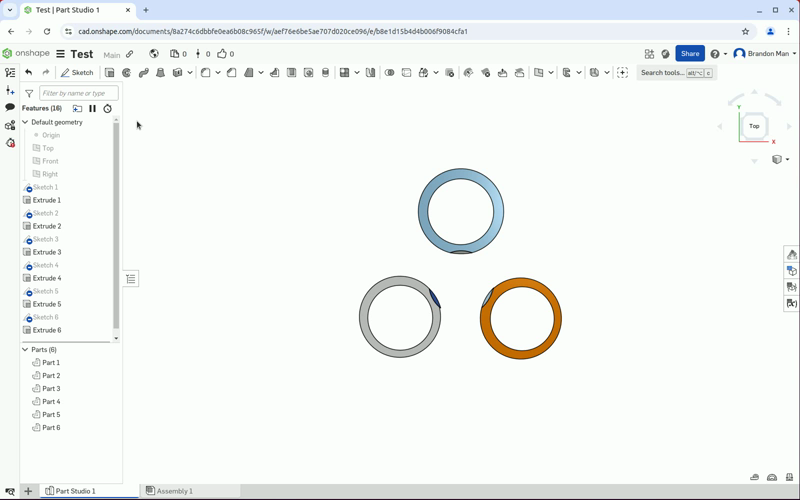
mouse_move(69, 189)
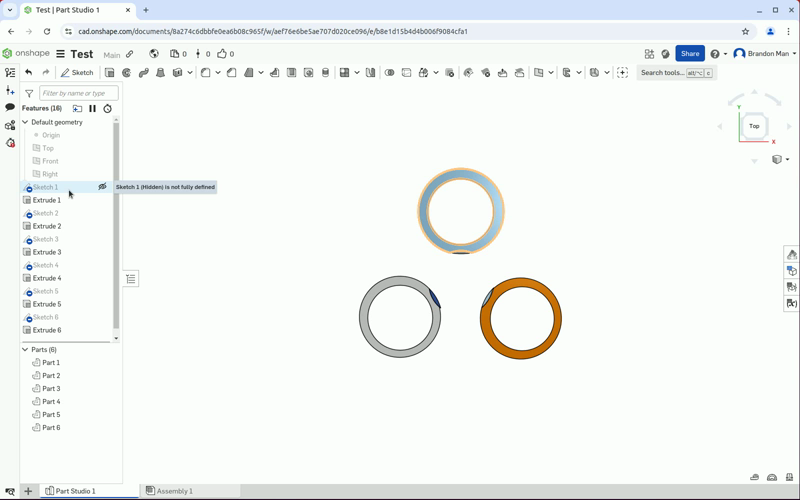
click(69, 189)
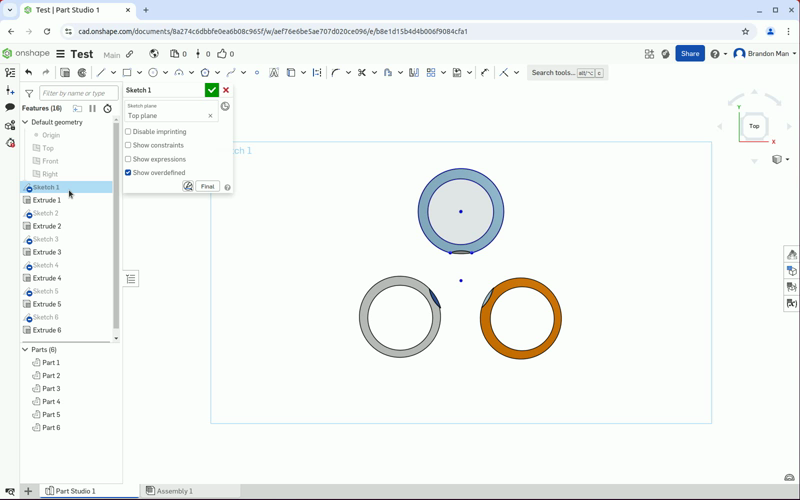
mouse_move(229, 92)
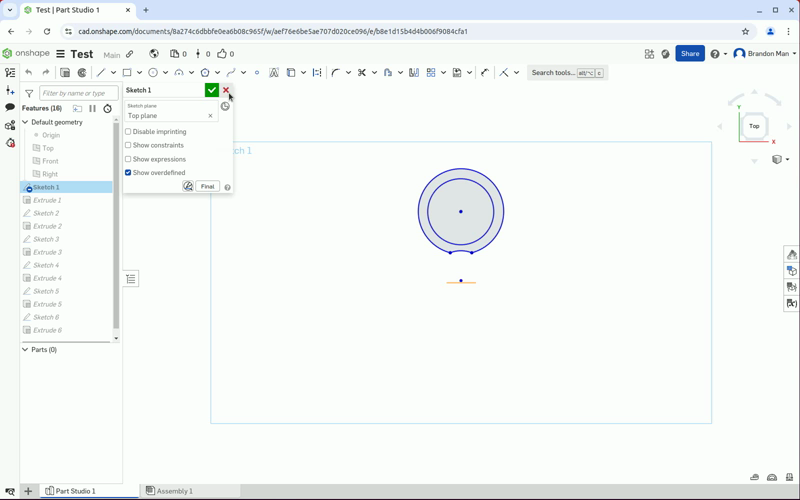
click(229, 92)
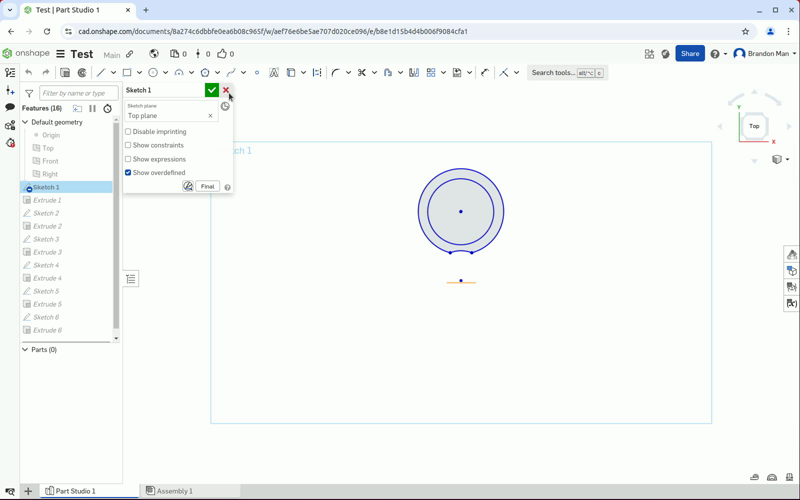
key(shift+s)
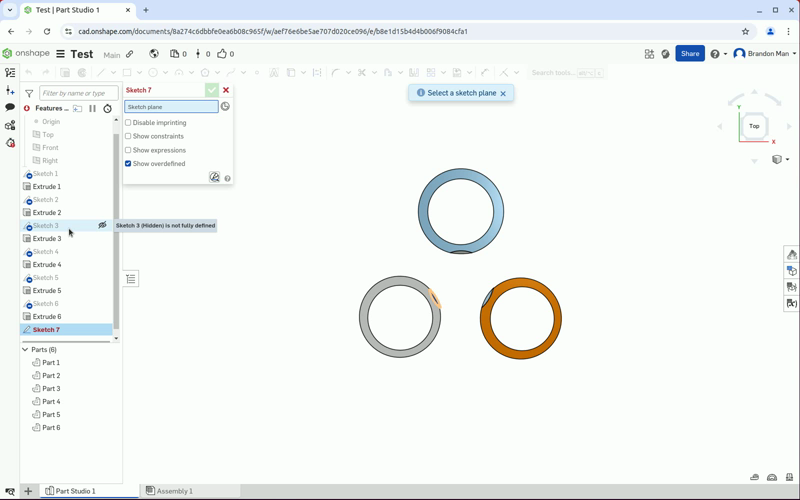
scroll(3)
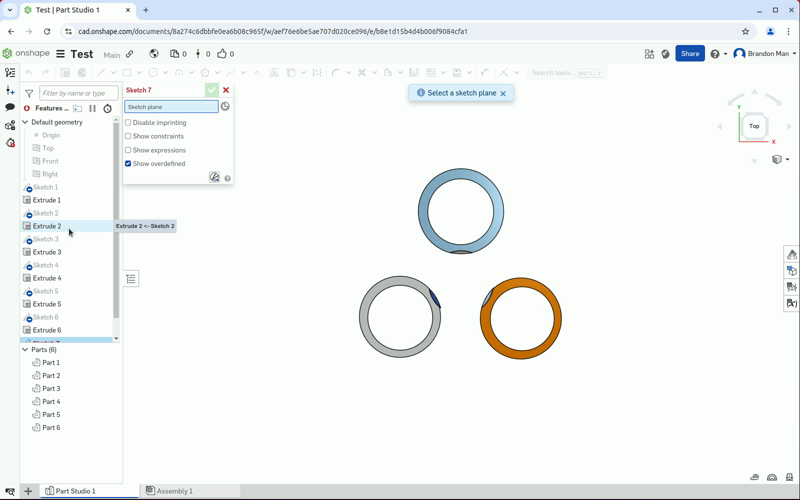
mouse_move(69, 150)
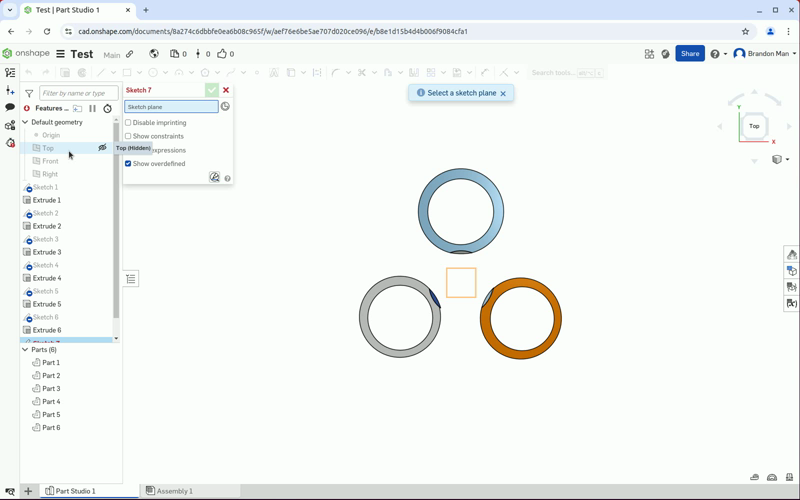
click(69, 150)
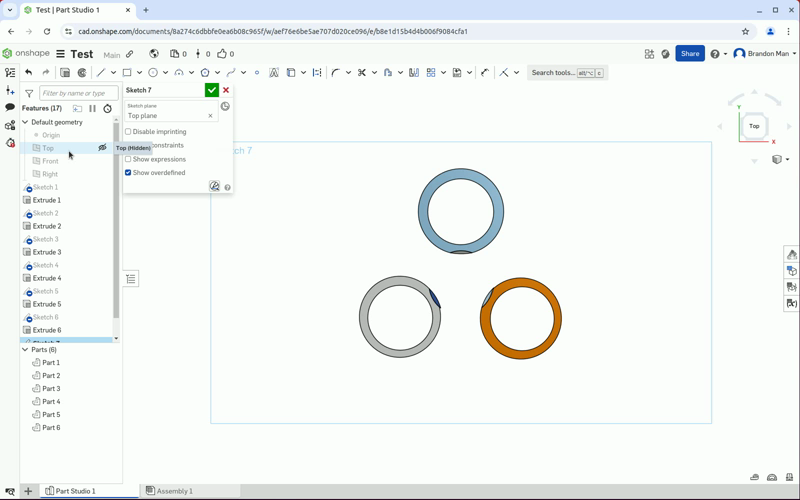
mouse_move(73, 352)
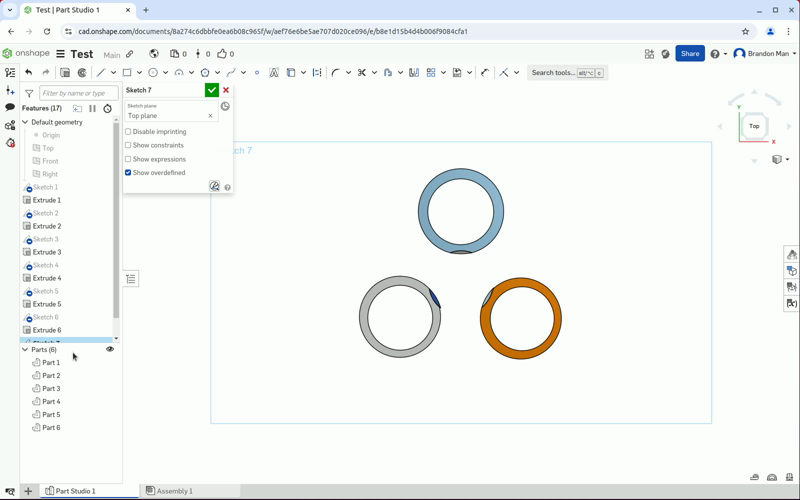
key(y)
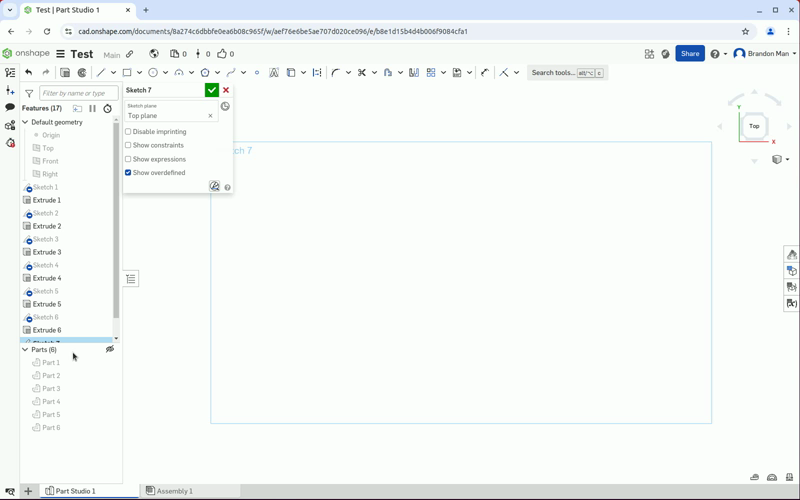
key(a)
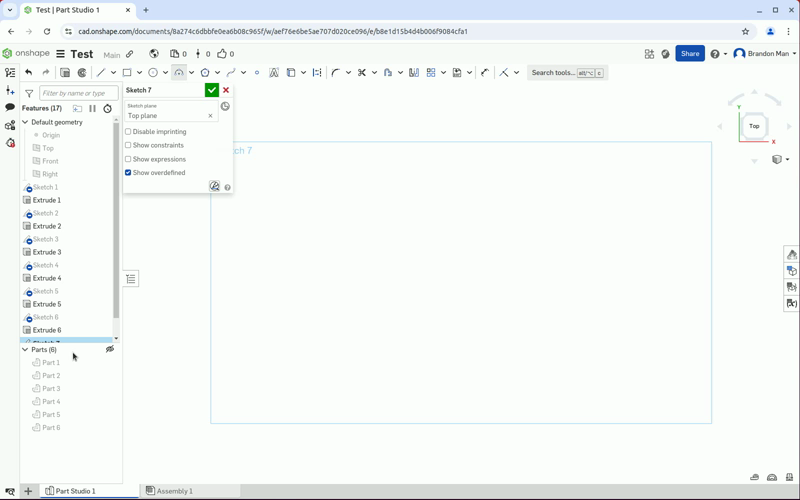
key_down(shift)
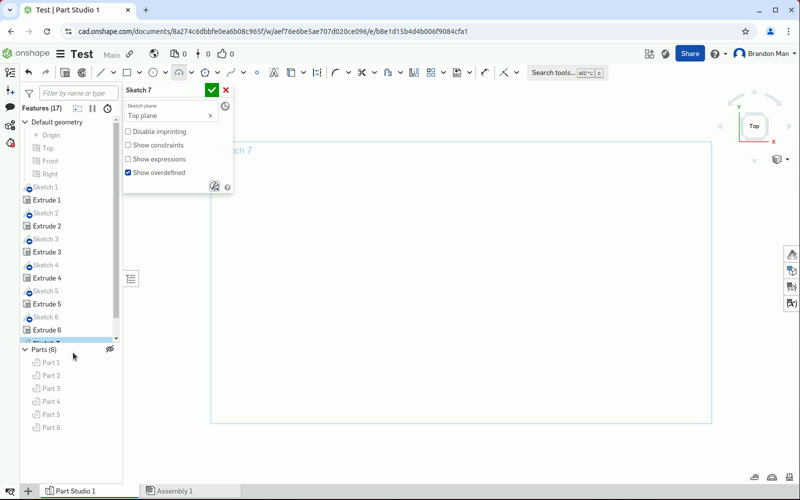
mouse_move(429, 288)
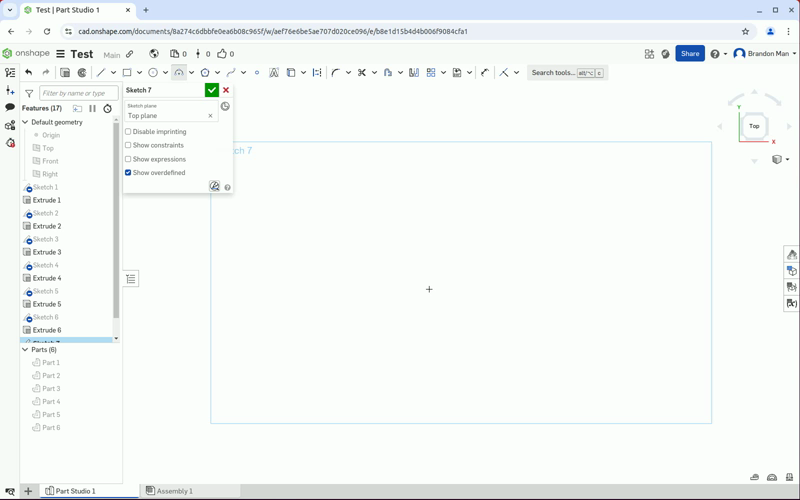
click(429, 288)
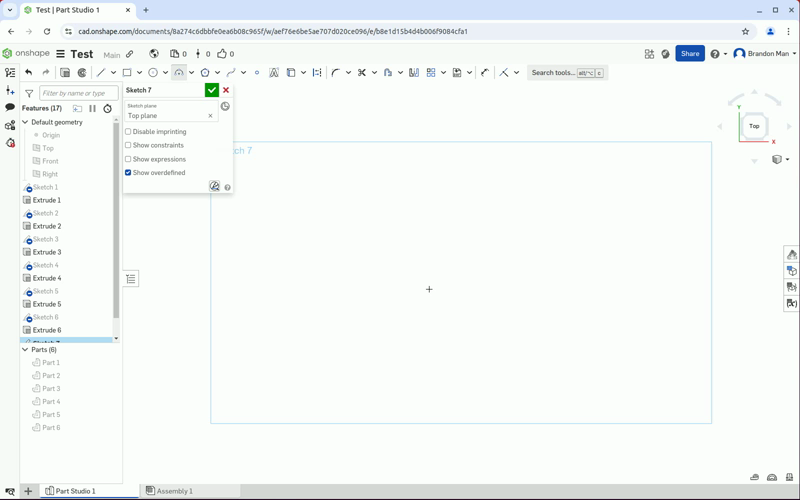
key_up(shift)
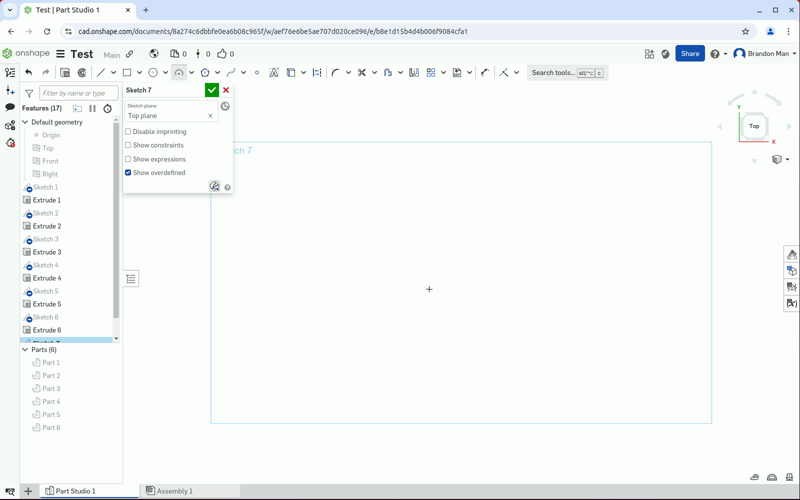
key_down(shift)
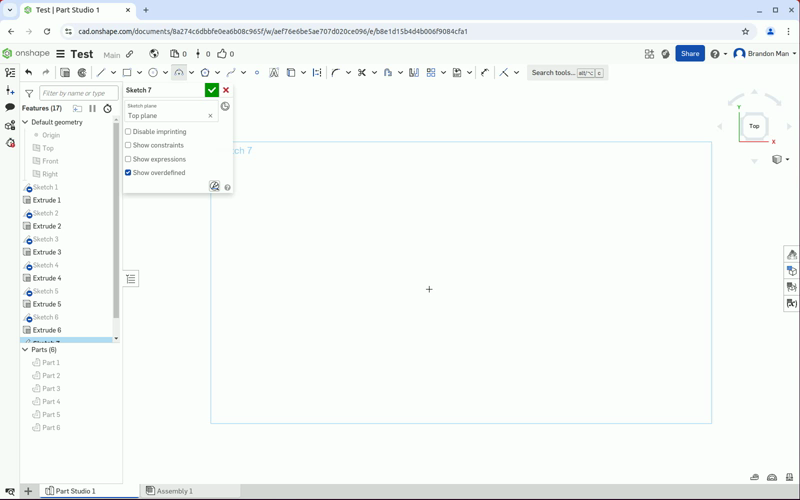
mouse_move(439, 307)
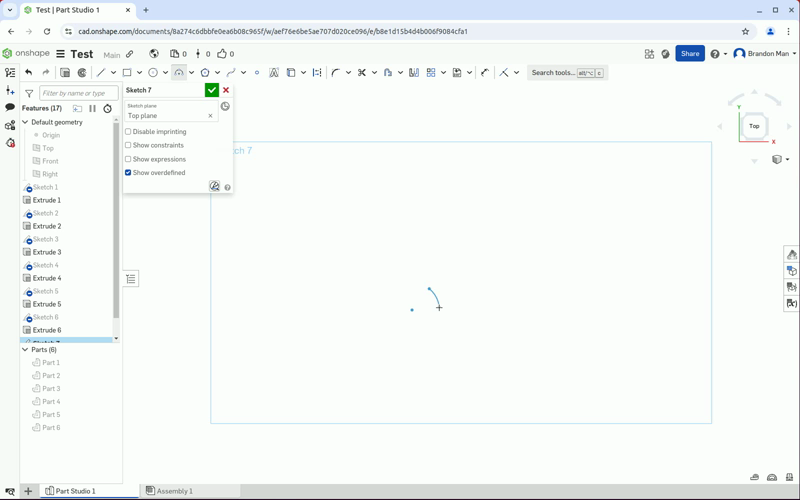
click(439, 307)
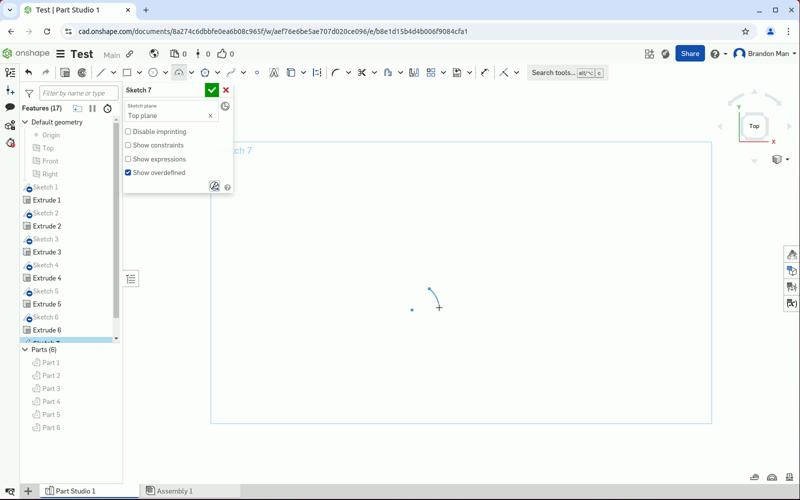
mouse_move(435, 297)
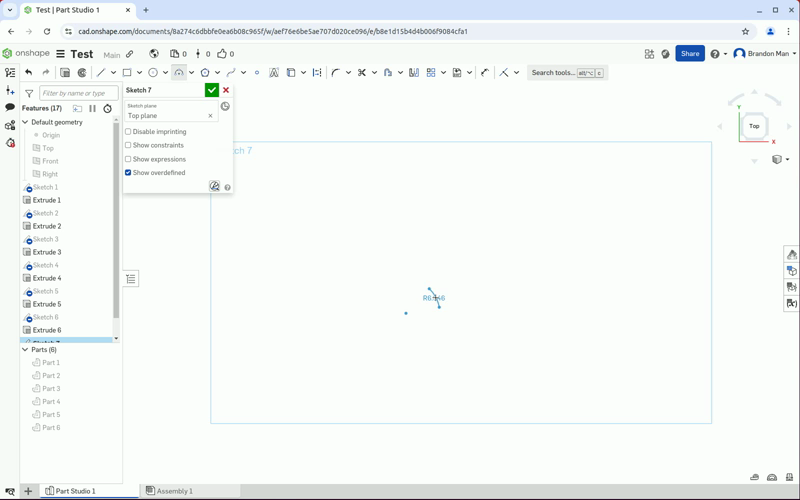
click(435, 297)
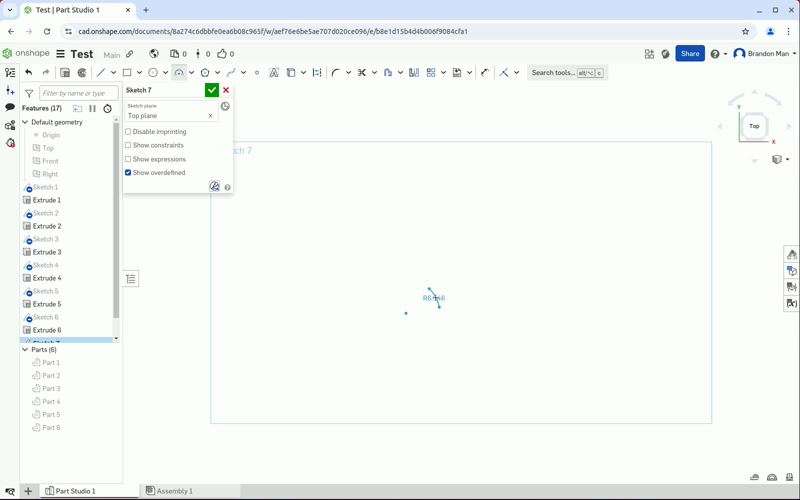
key_up(shift)
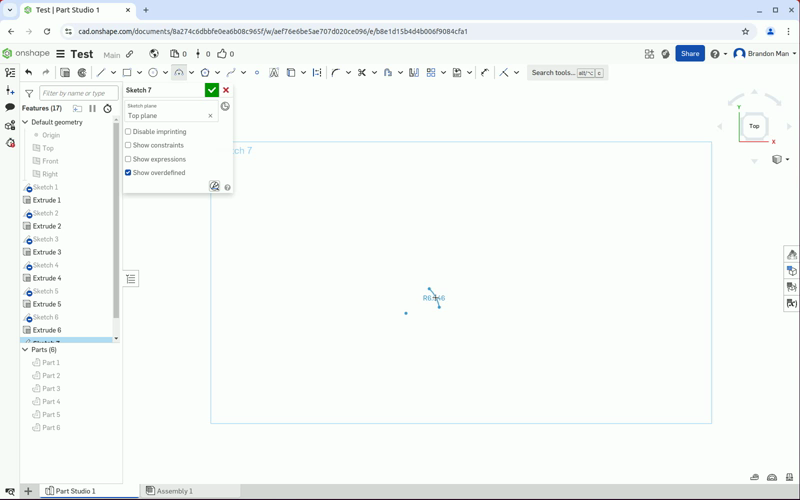
mouse_move(439, 307)
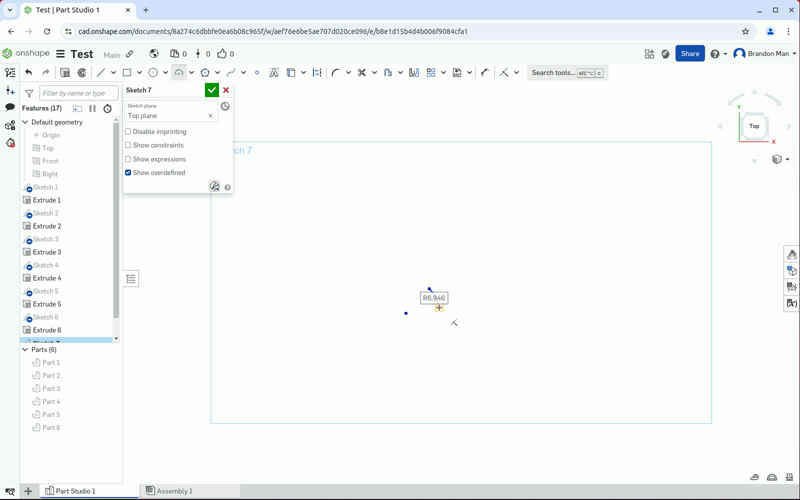
click(439, 307)
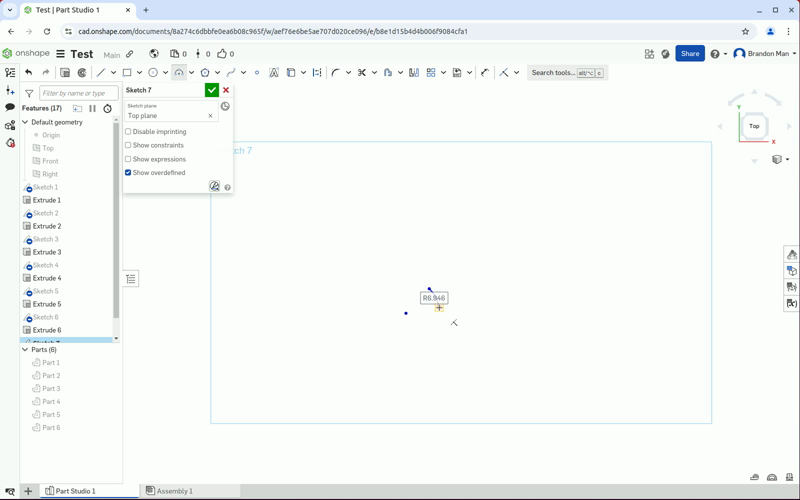
key_down(shift)
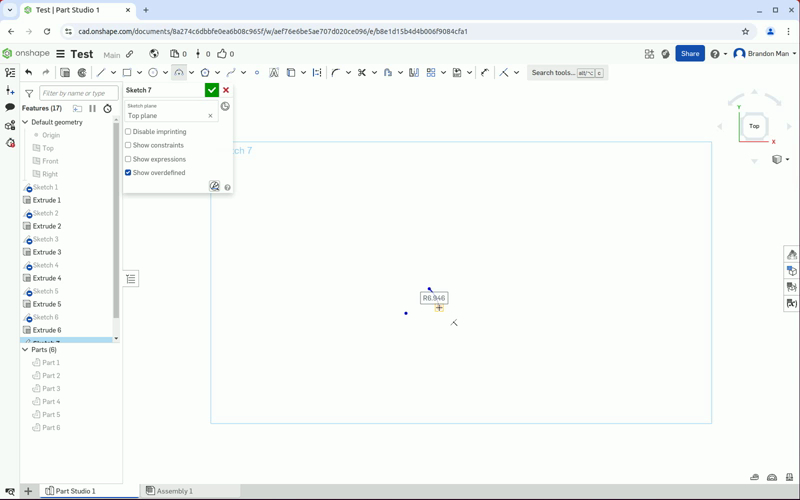
mouse_move(483, 307)
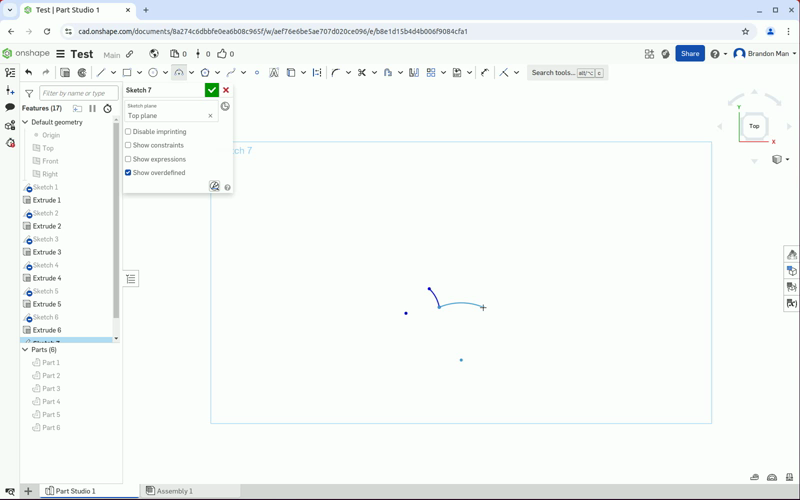
click(483, 307)
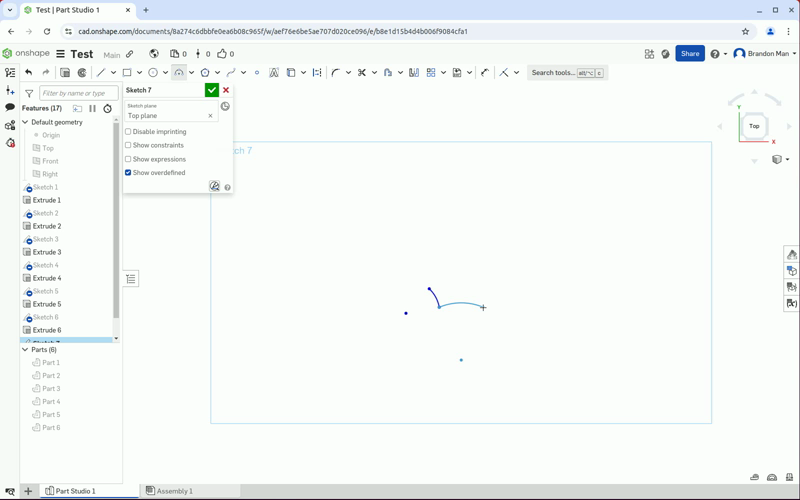
mouse_move(461, 315)
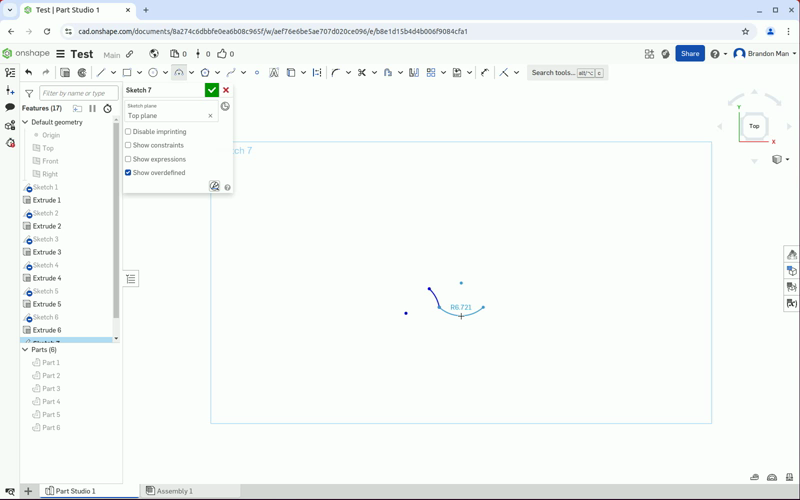
click(461, 315)
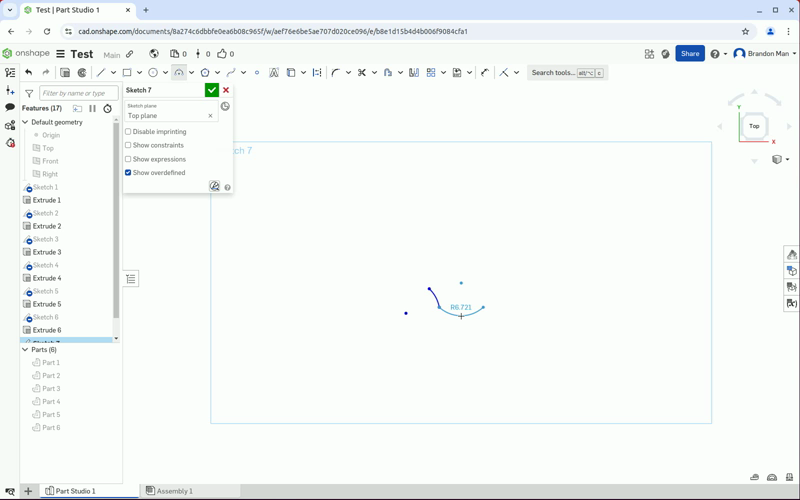
key_up(shift)
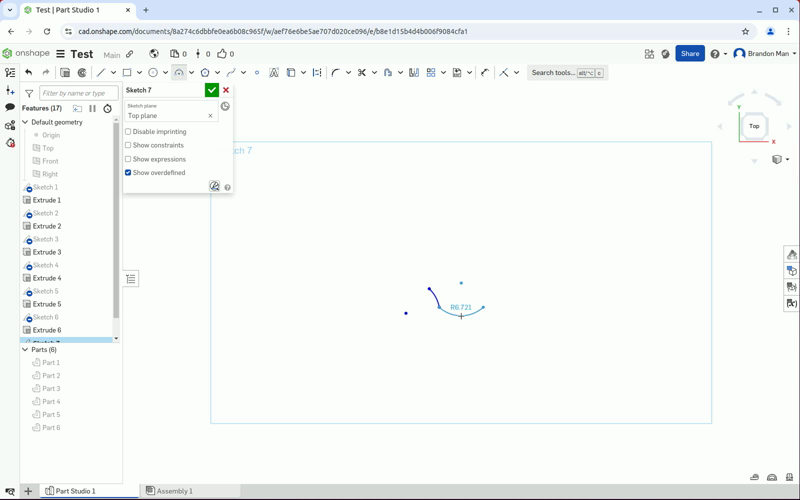
mouse_move(483, 307)
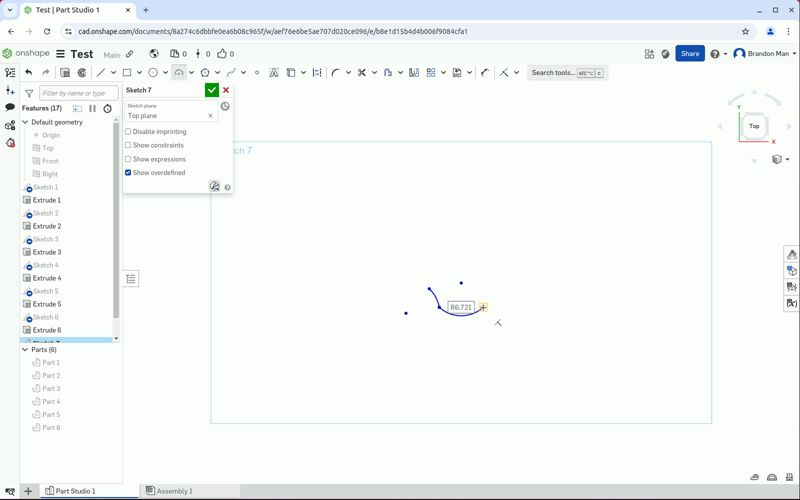
click(483, 307)
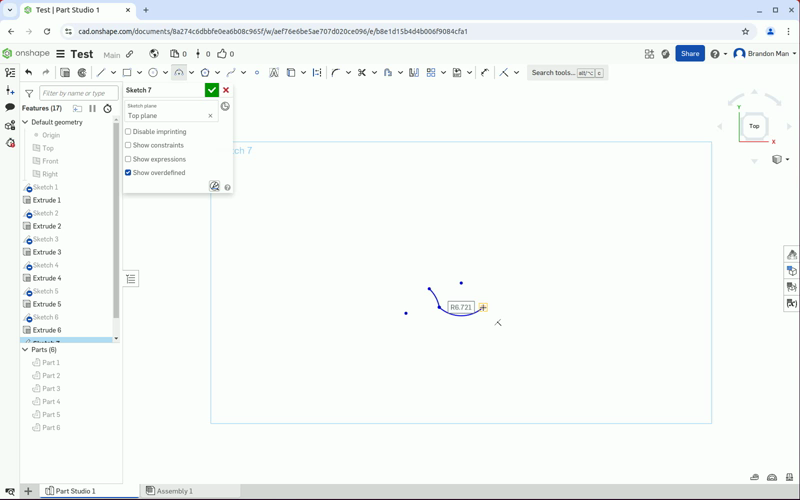
key_down(shift)
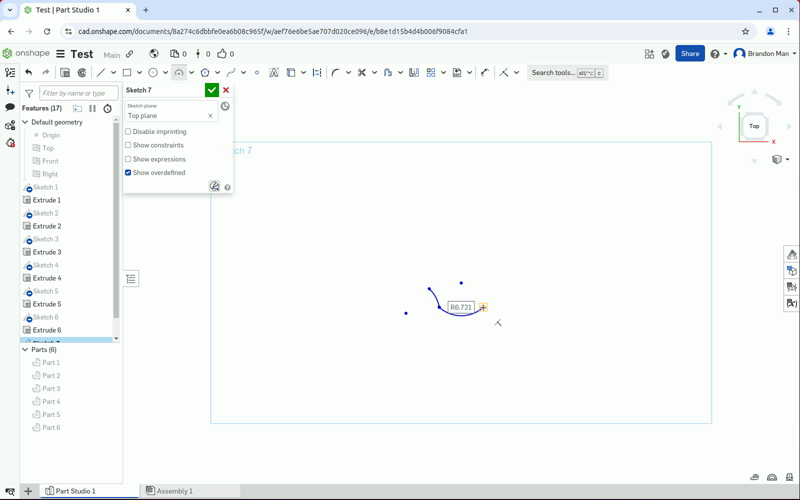
mouse_move(493, 288)
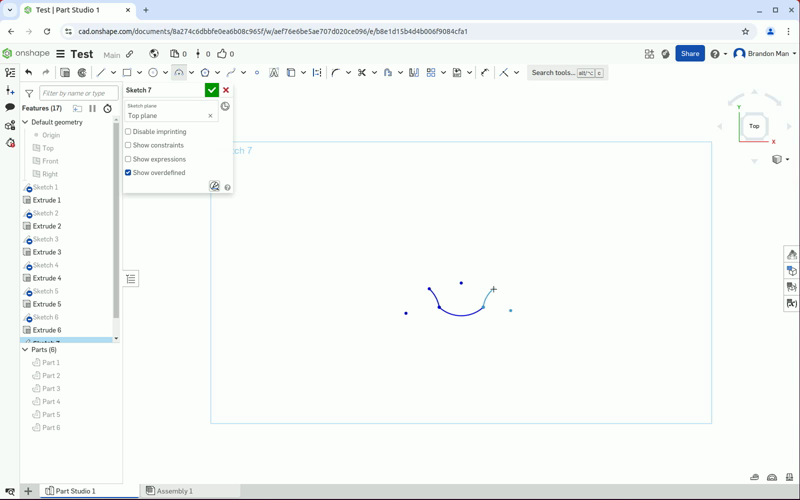
click(493, 288)
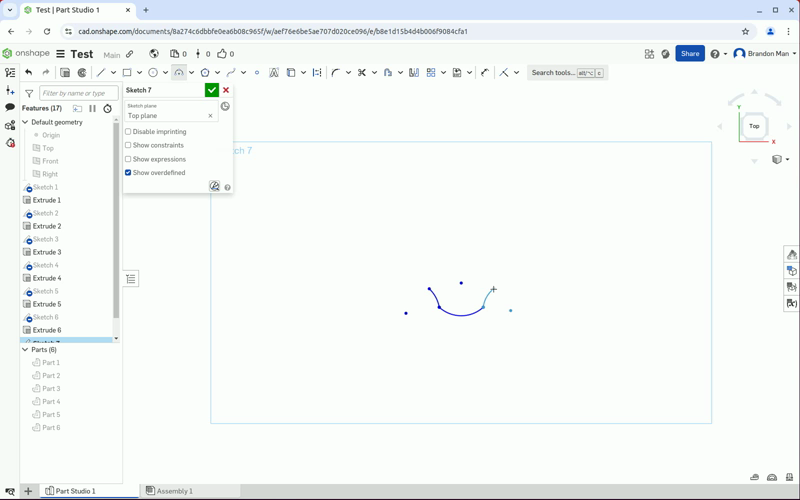
mouse_move(487, 297)
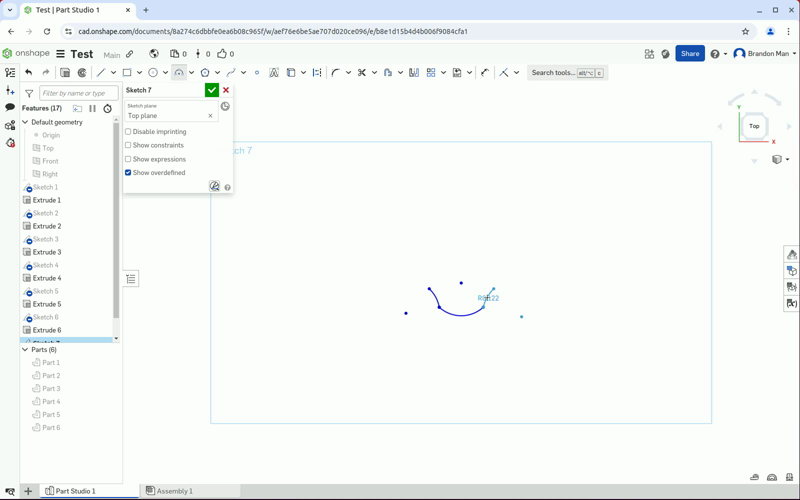
click(487, 297)
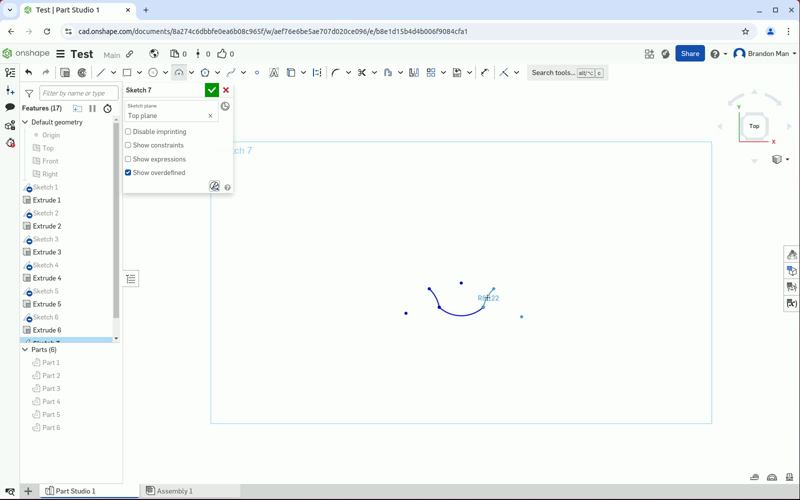
key_up(shift)
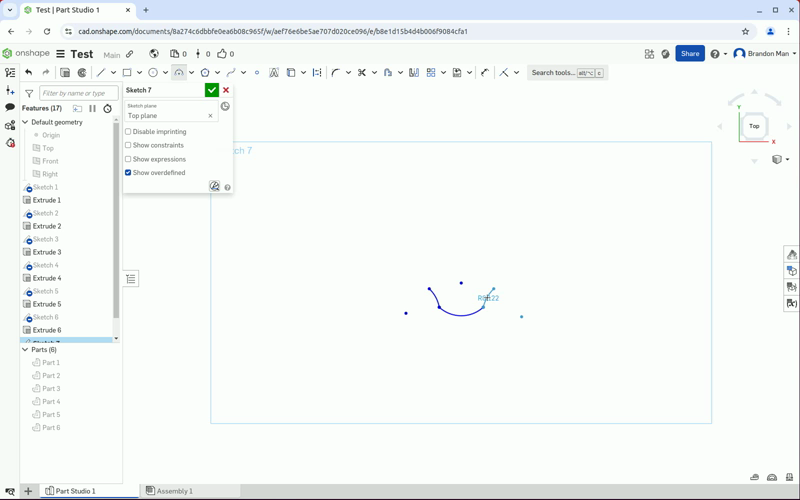
mouse_move(493, 288)
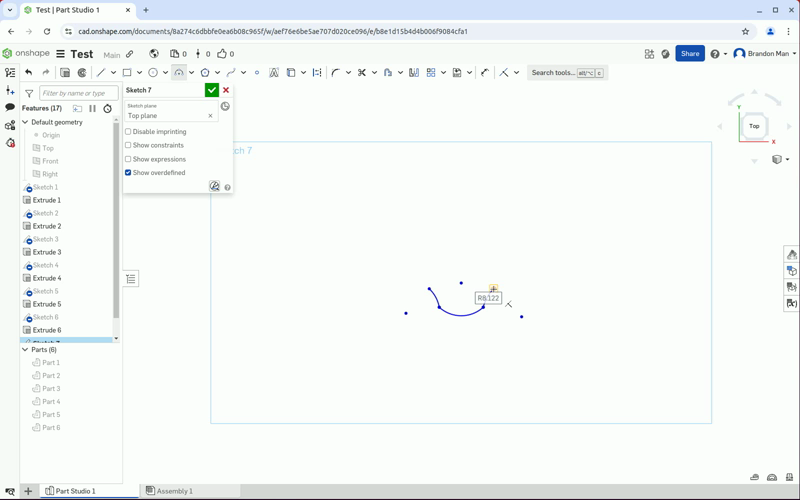
click(493, 288)
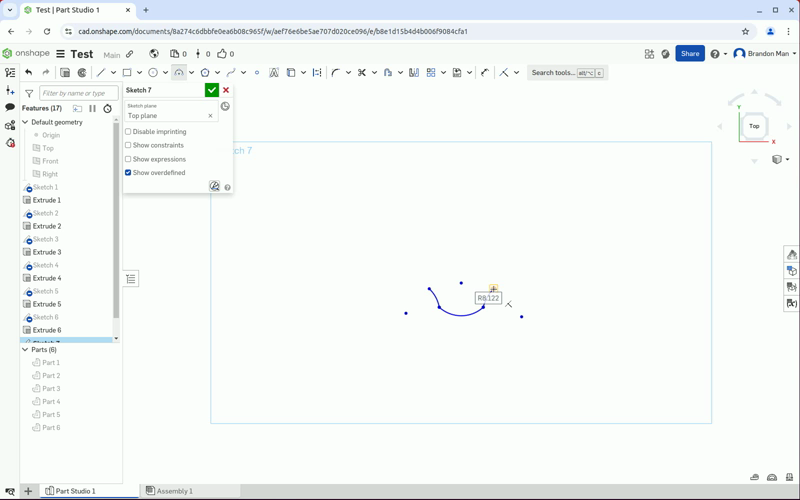
key_down(shift)
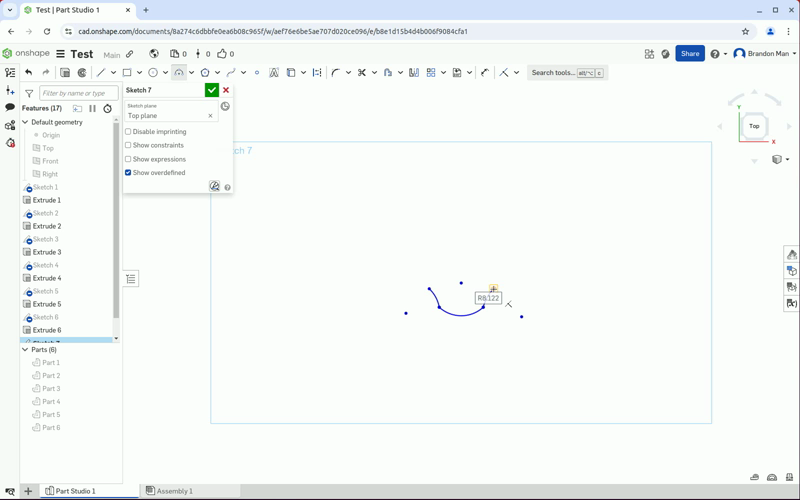
mouse_move(471, 251)
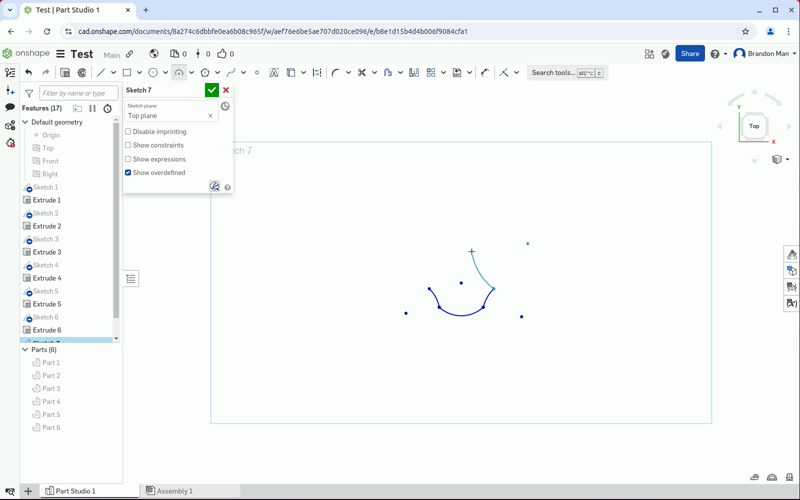
click(471, 251)
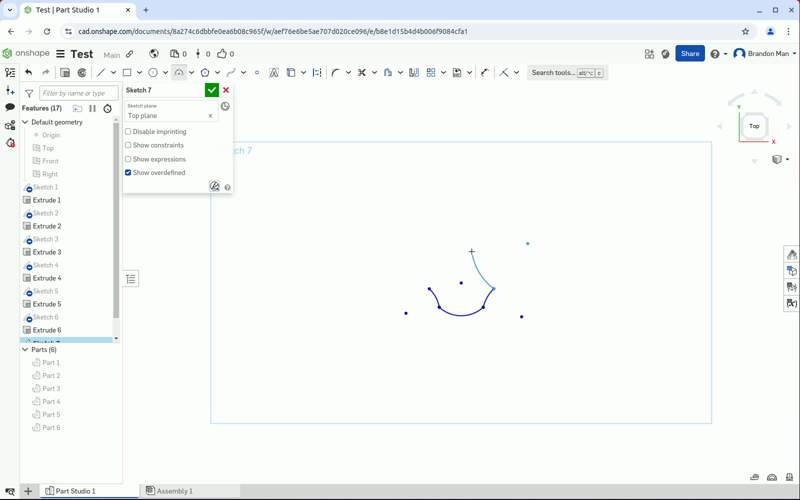
mouse_move(489, 265)
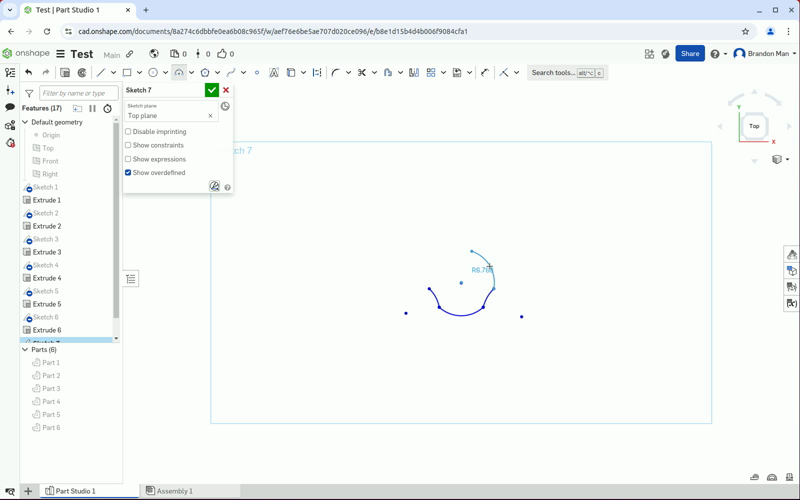
click(489, 265)
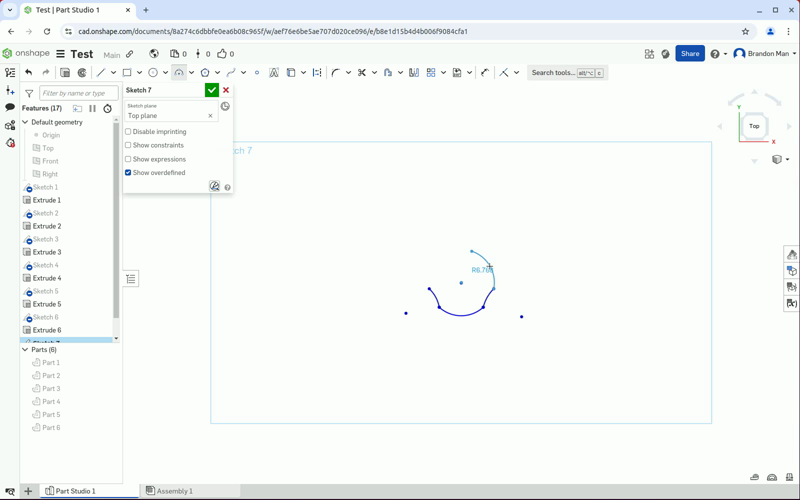
key_up(shift)
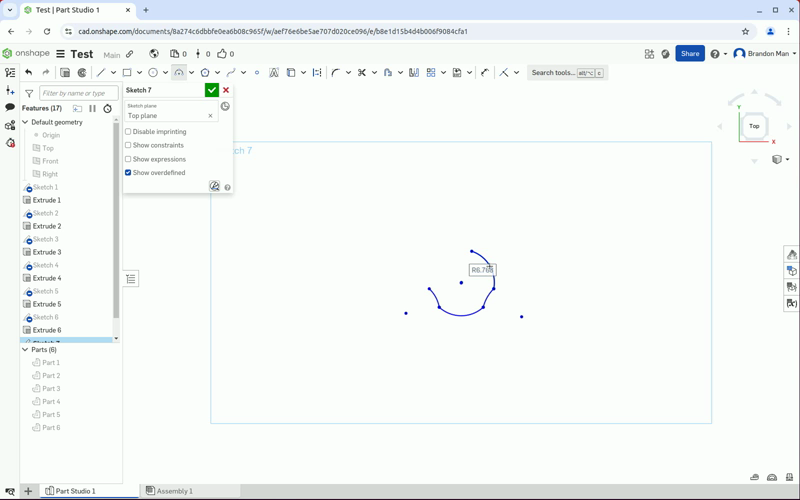
mouse_move(471, 251)
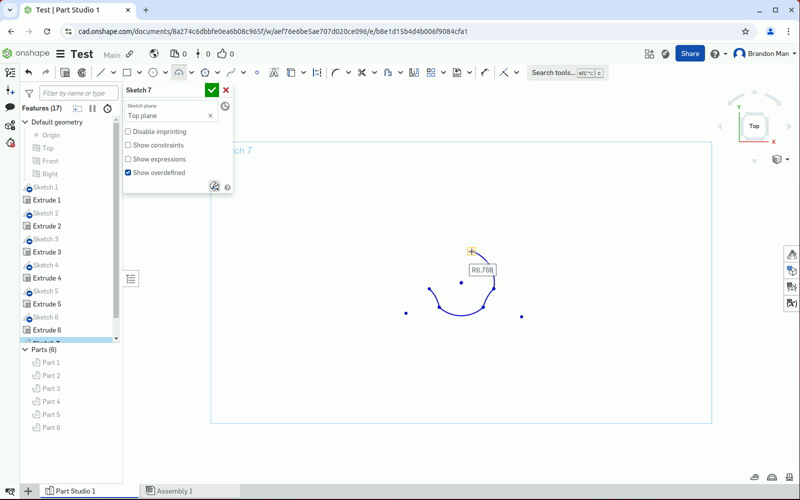
click(471, 251)
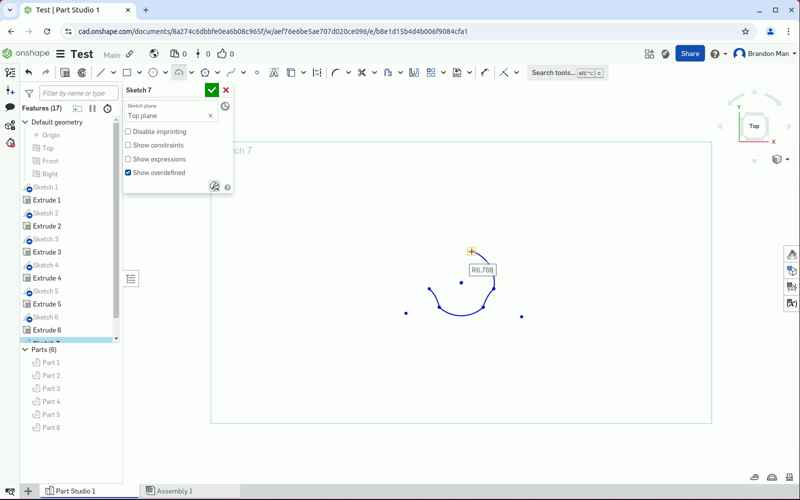
key_down(shift)
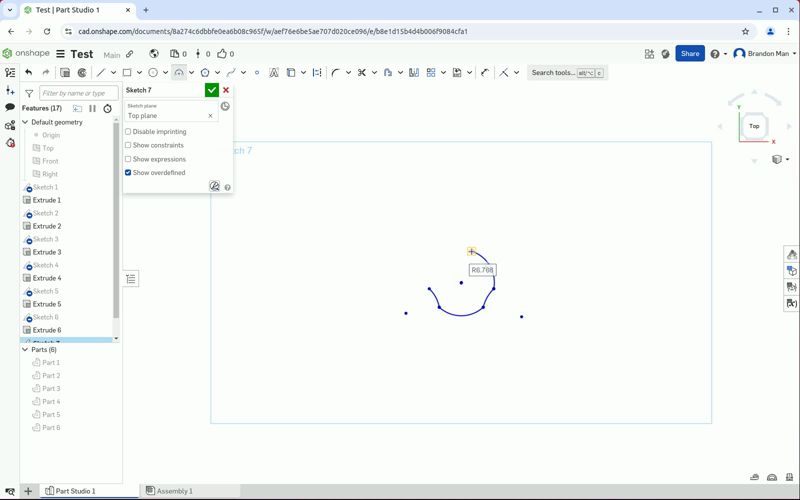
mouse_move(450, 251)
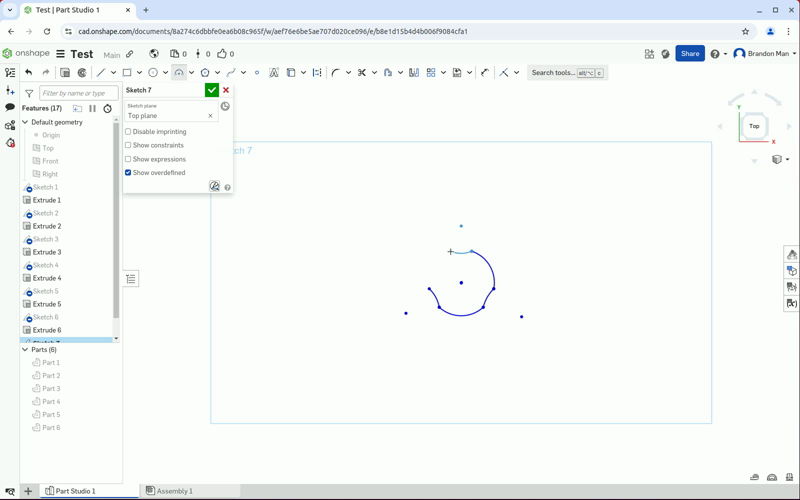
click(450, 251)
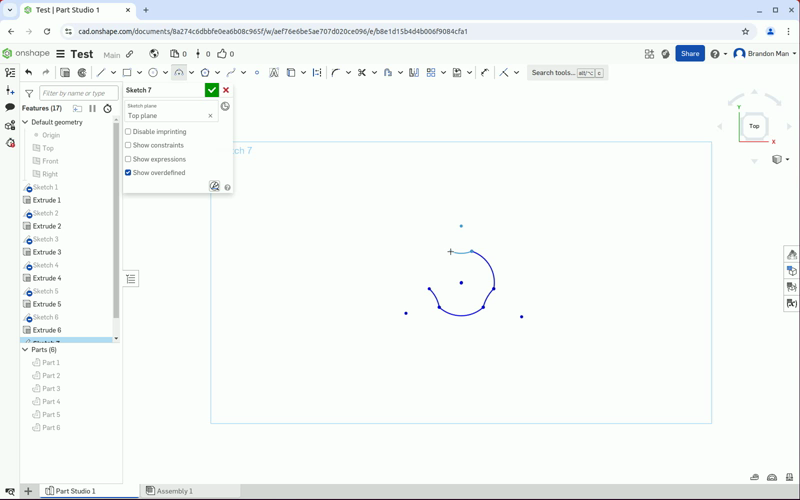
mouse_move(461, 252)
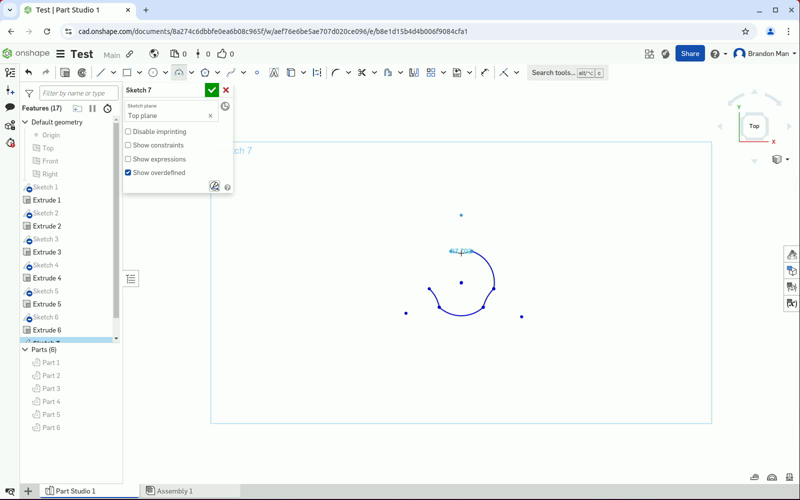
click(461, 252)
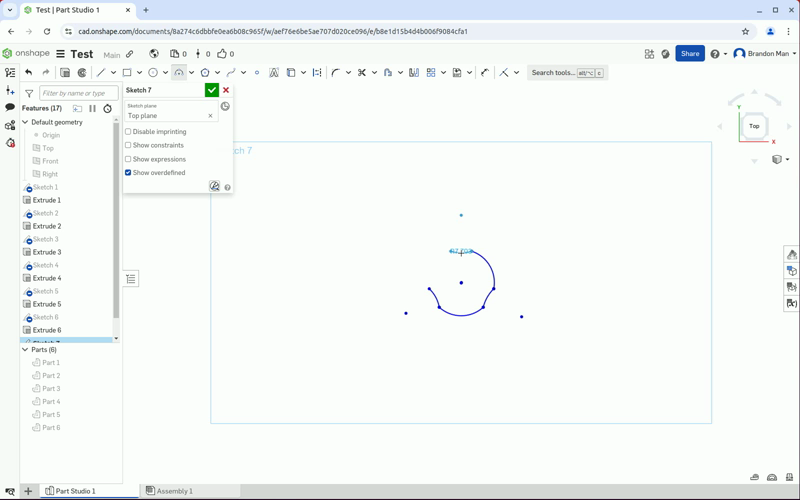
key_up(shift)
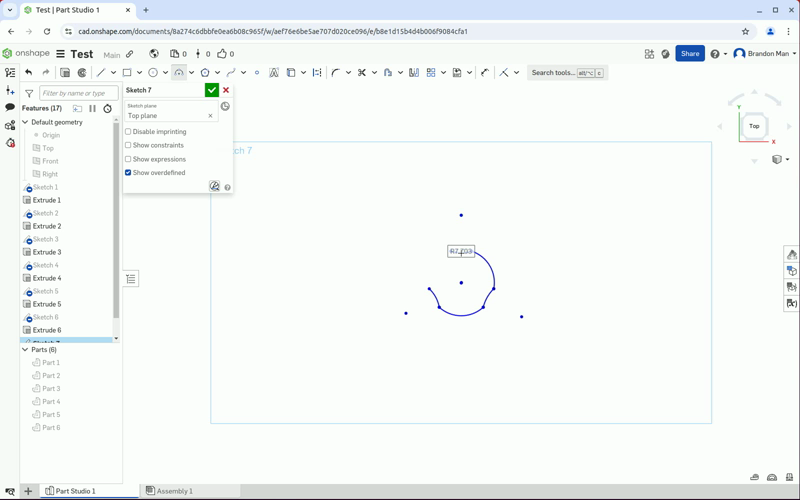
mouse_move(450, 251)
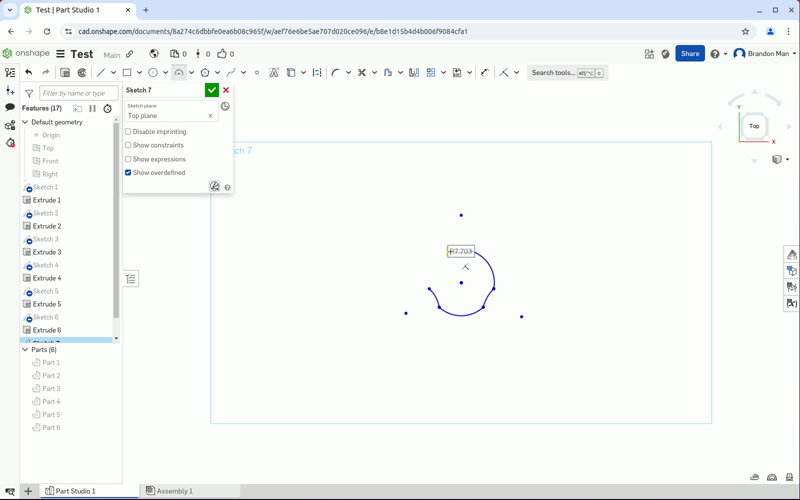
click(450, 251)
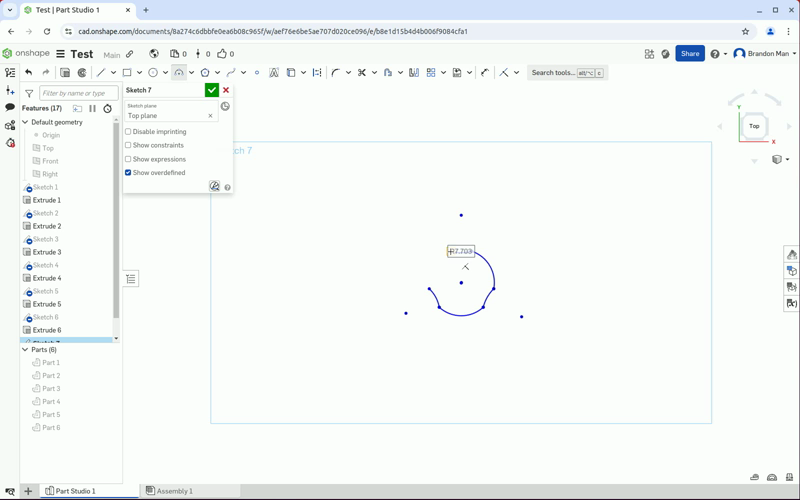
mouse_move(429, 288)
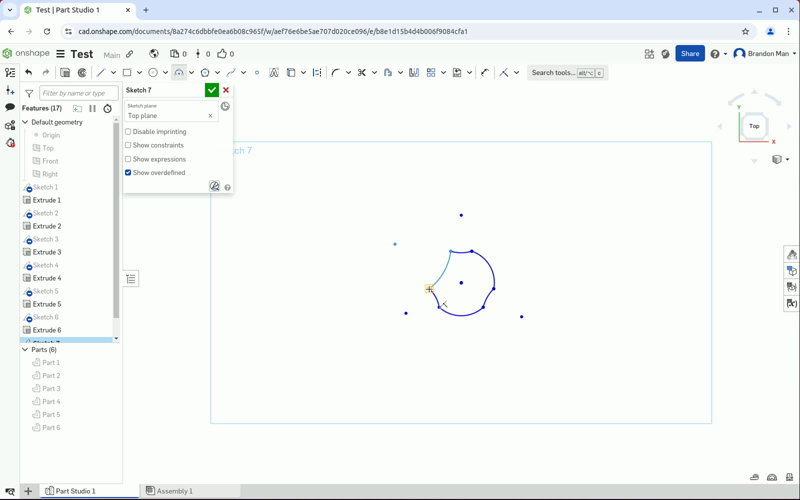
click(429, 288)
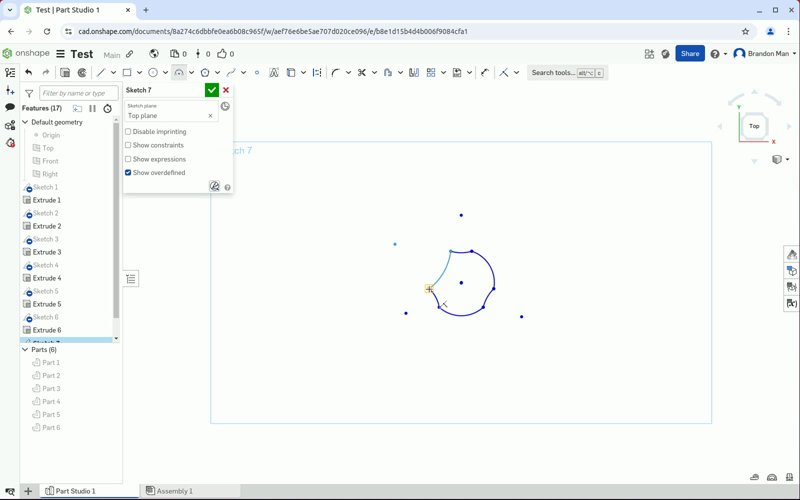
key_down(shift)
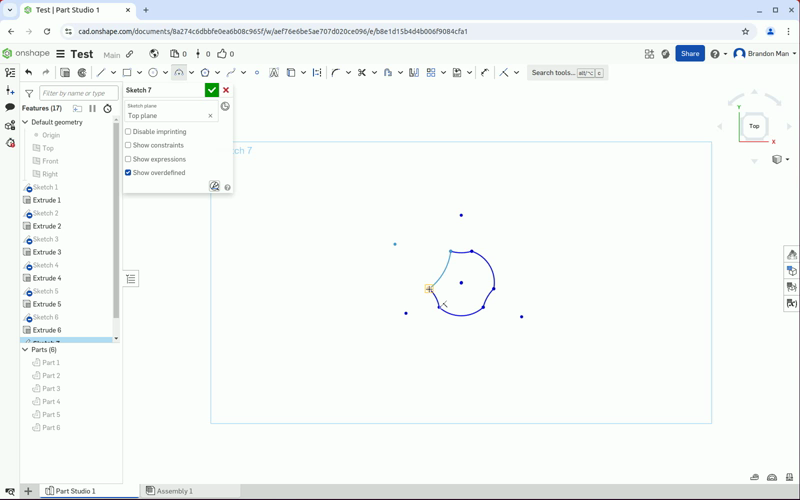
mouse_move(432, 265)
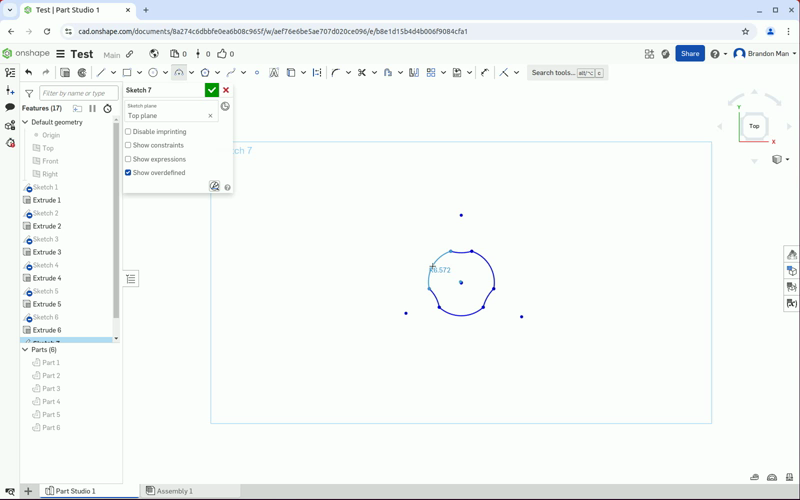
click(432, 265)
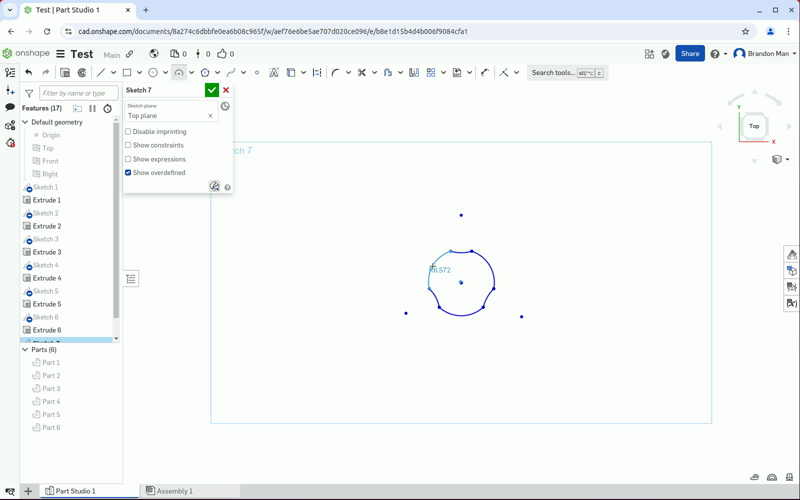
key_up(shift)
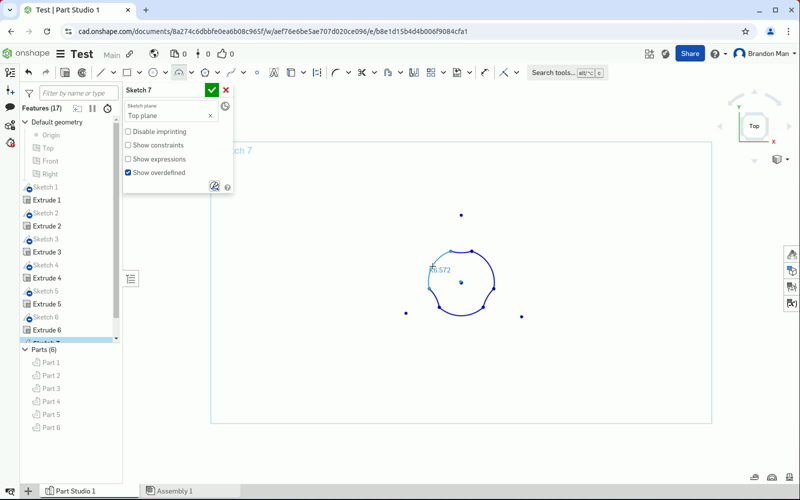
key(esc)
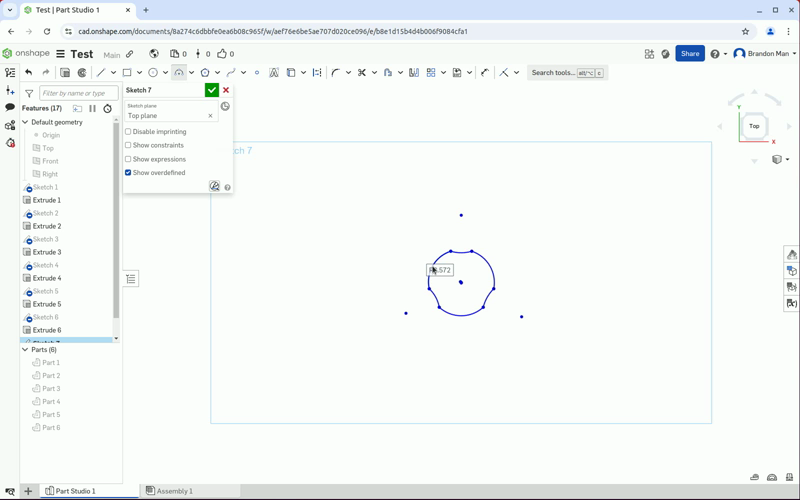
mouse_move(476, 292)
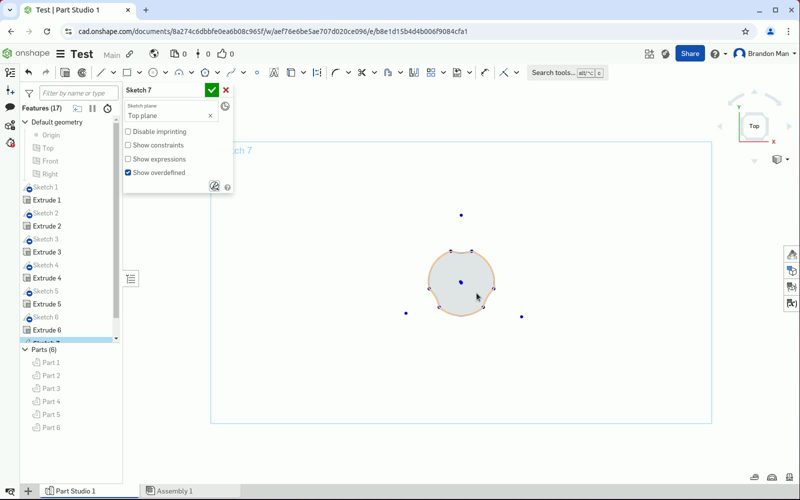
click(476, 292)
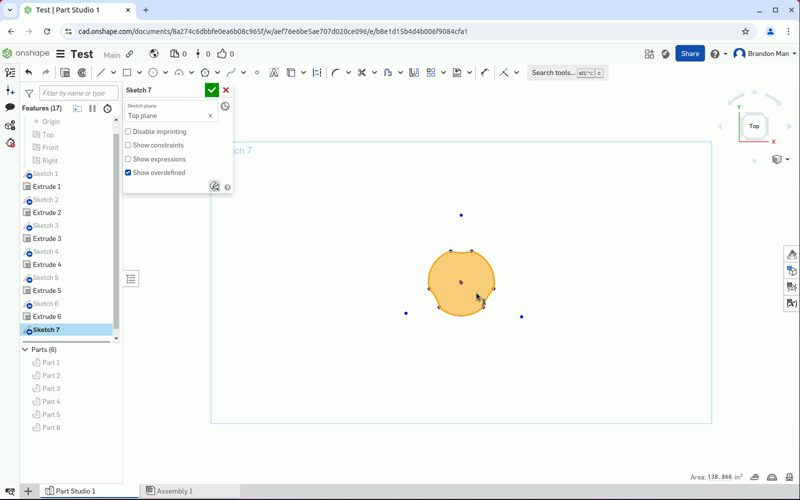
mouse_move(73, 352)
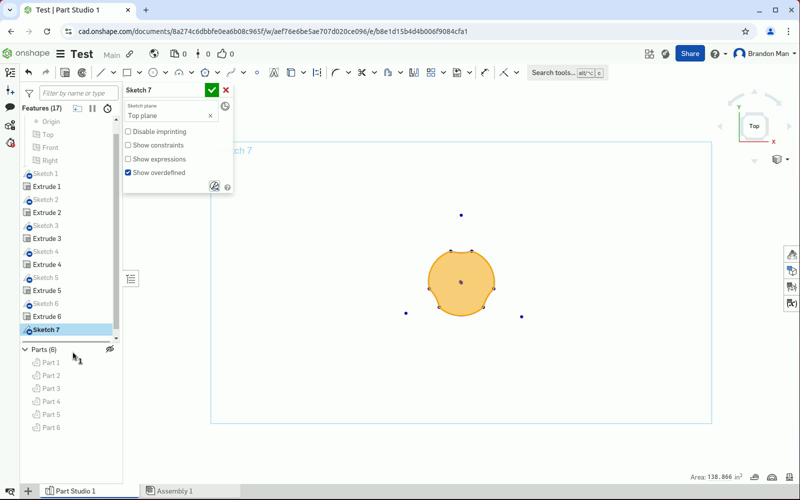
key(shift+y)
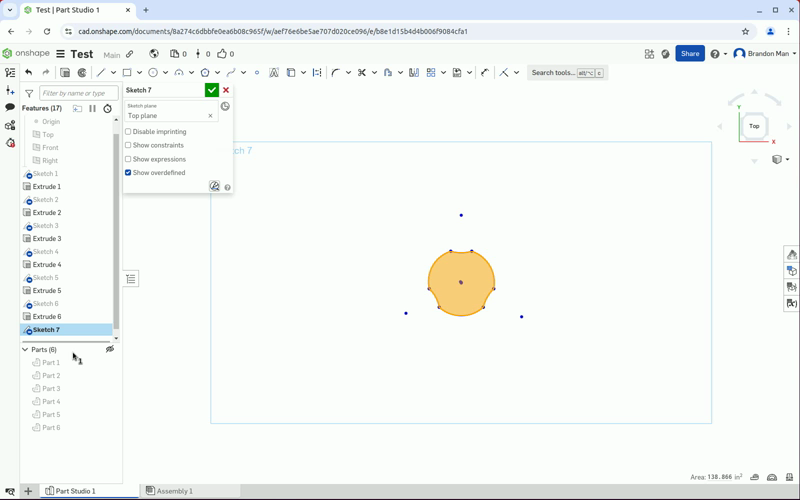
key(shift+e)
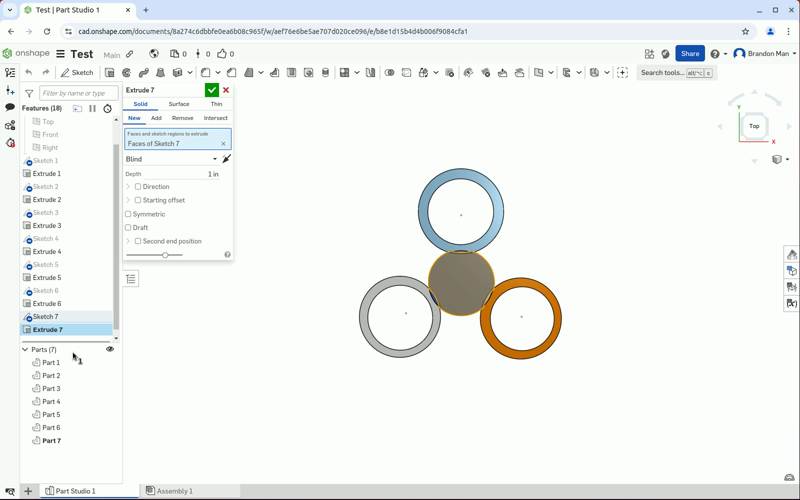
mouse_move(143, 106)
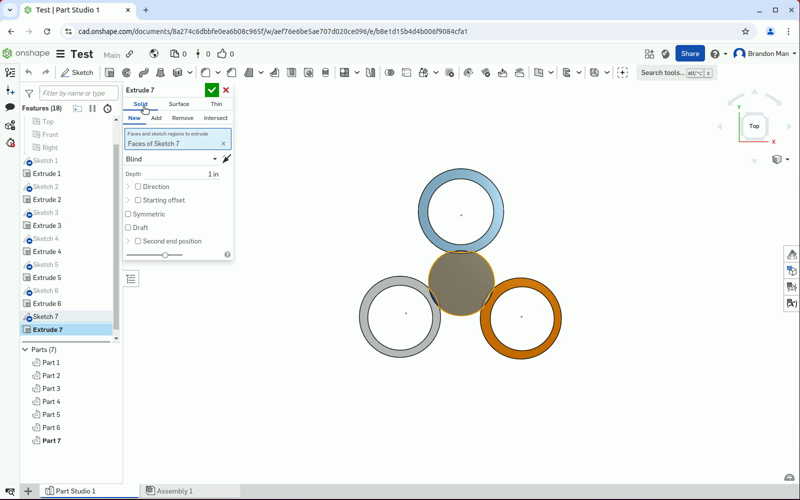
click(143, 106)
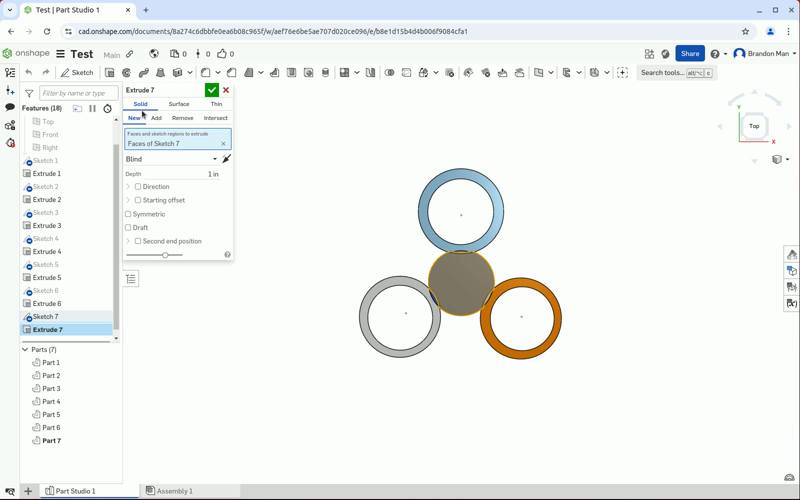
mouse_move(137, 120)
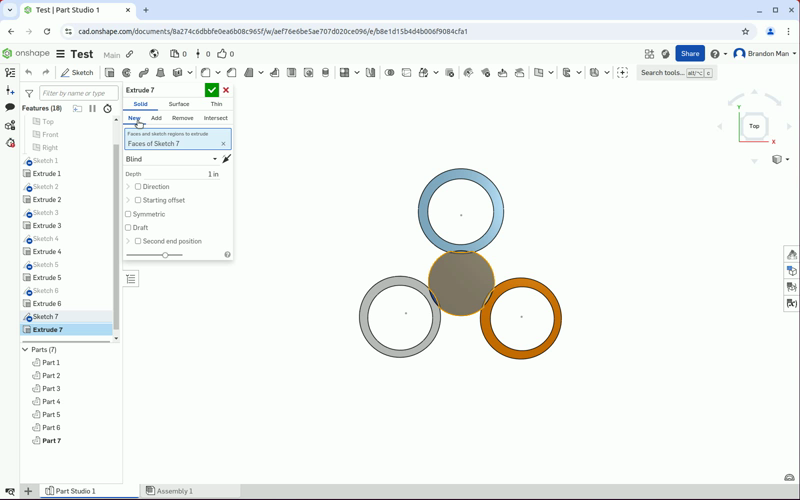
click(137, 120)
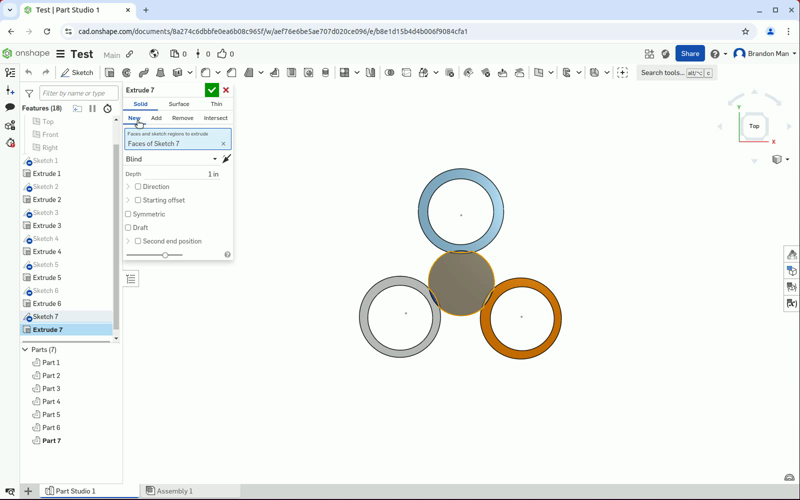
key(tab, 4)
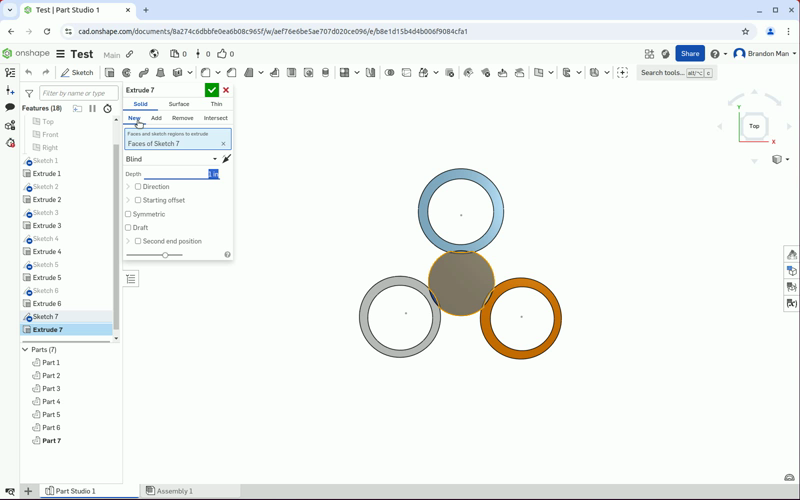
text(3.851)
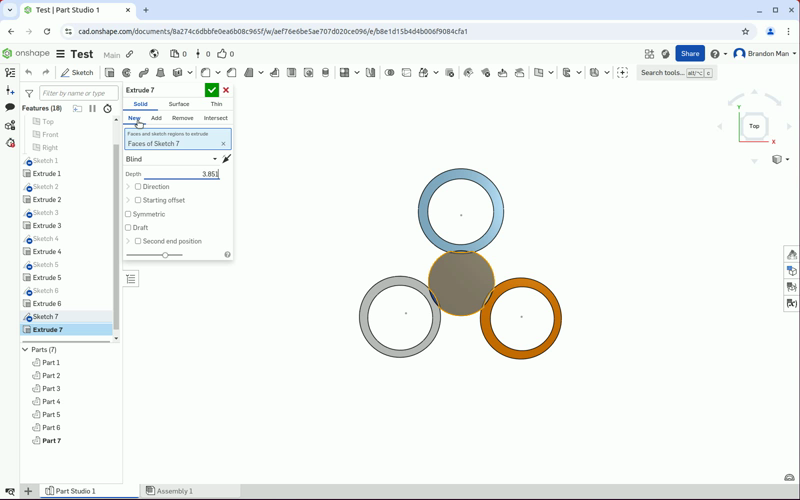
key(enter)
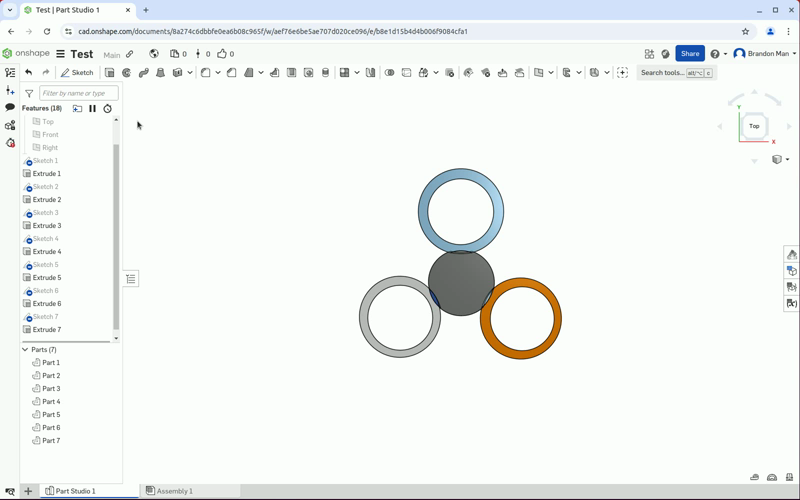
key(shift+h)
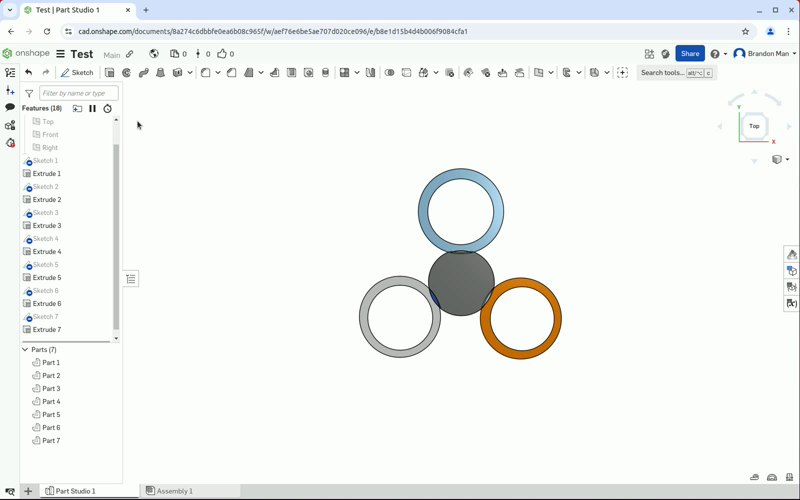
key(shift+h)
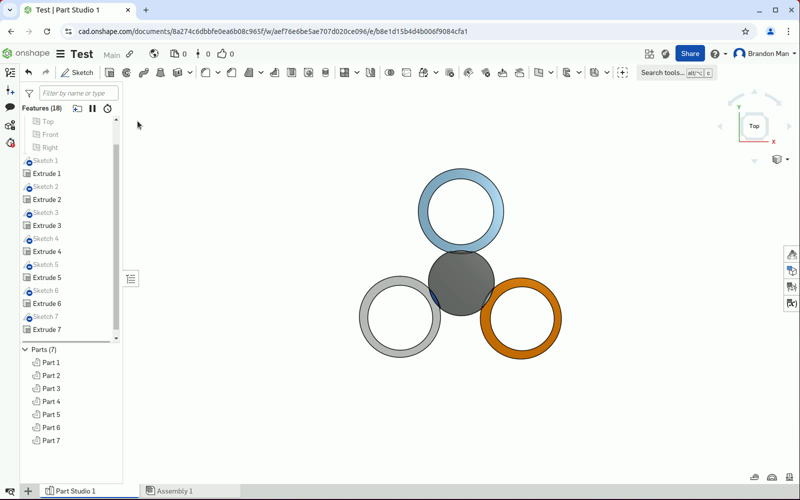
key(shift+7)
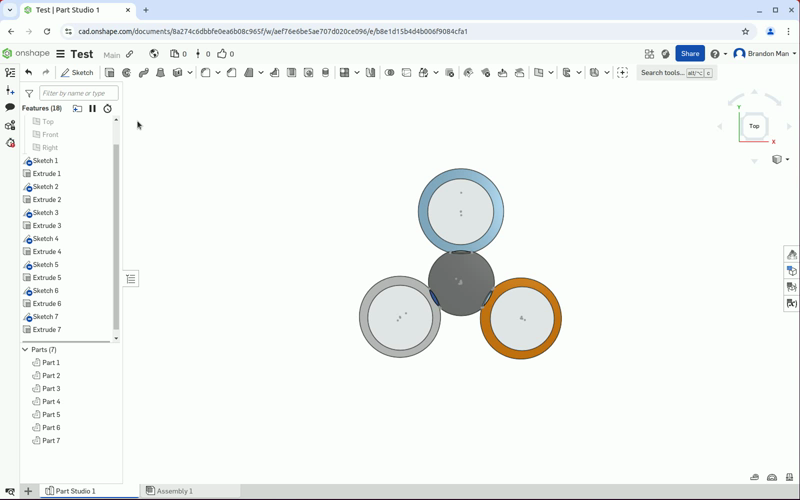
key(up, 3)
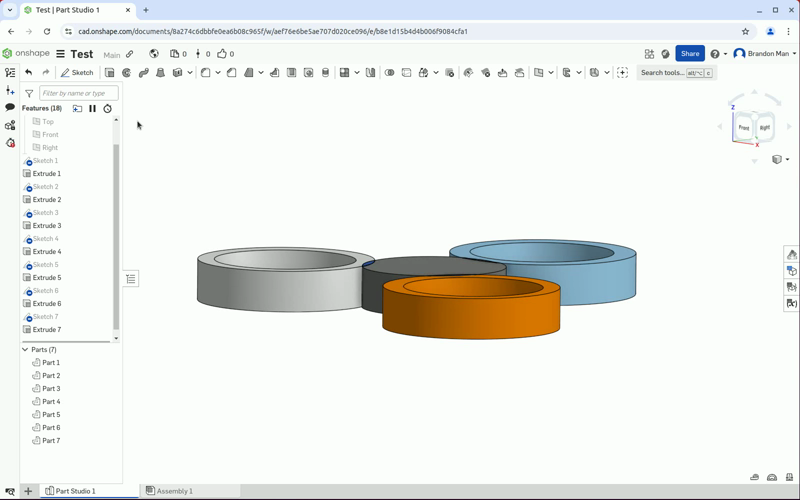
key(left, 3)
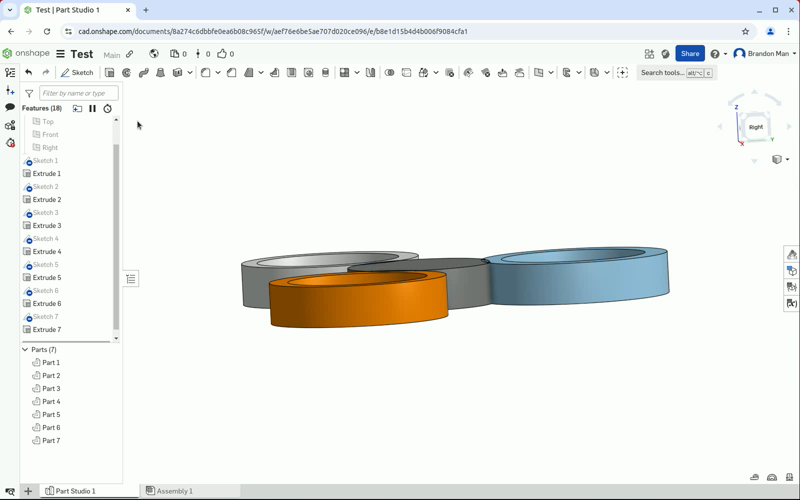
key(right, 3)
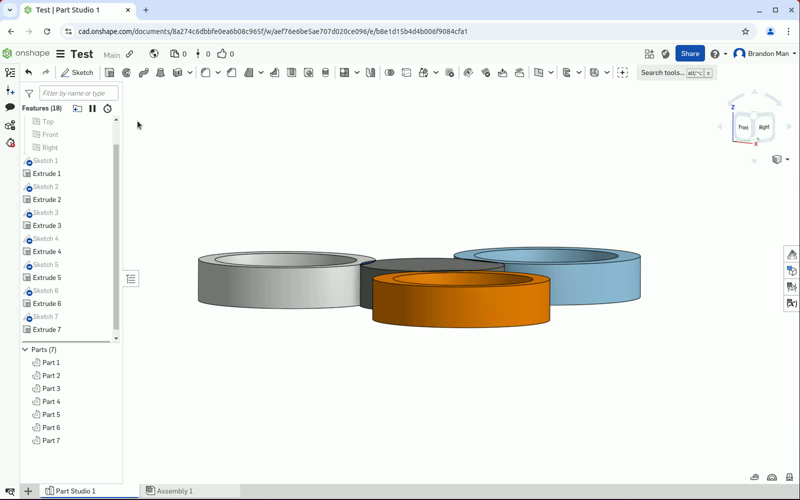
key(down, 3)
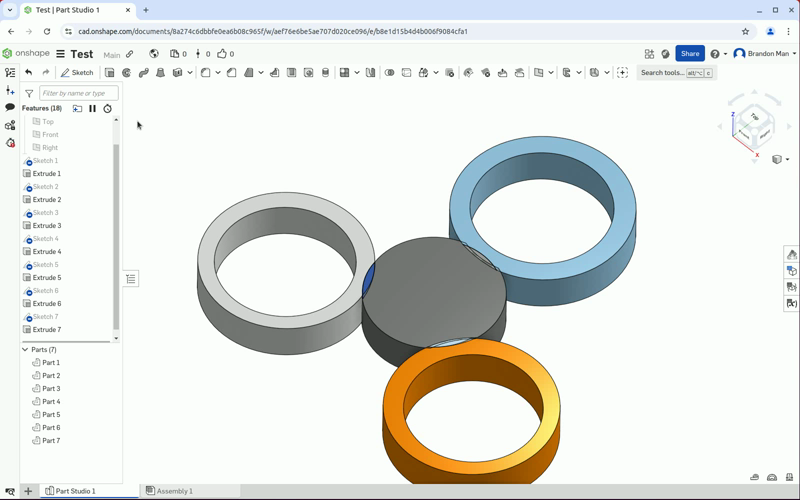
mouse_move(69, 163)
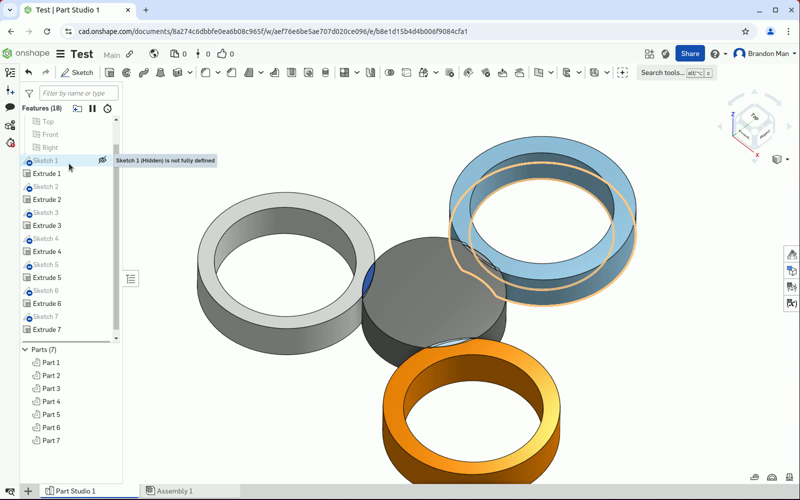
click(69, 163)